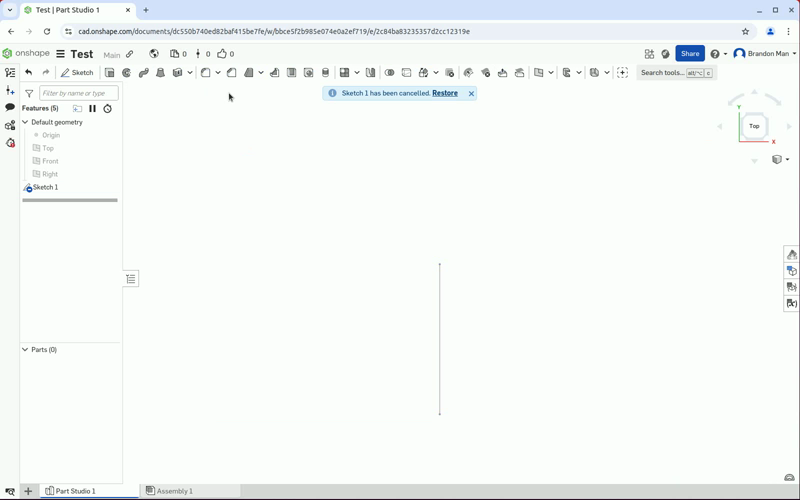
key(shift+h)
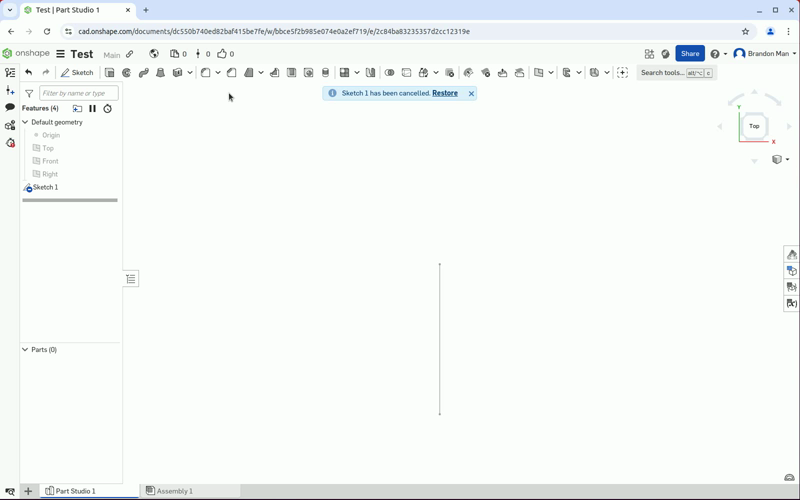
key(shift+s)
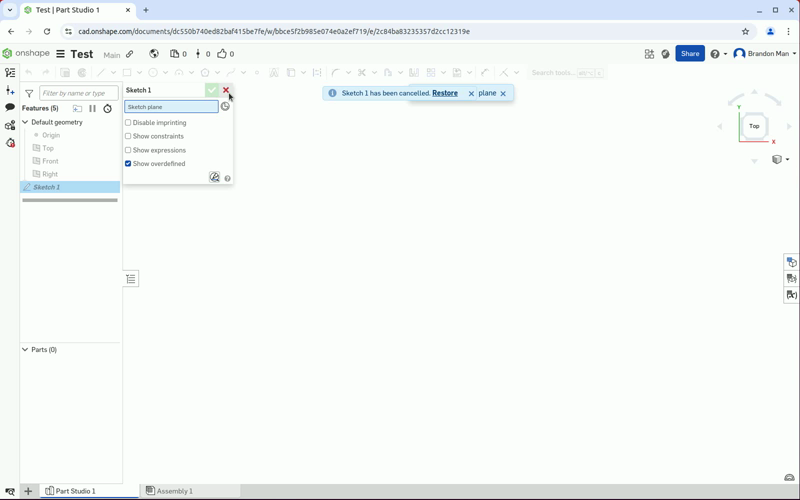
mouse_move(73, 150)
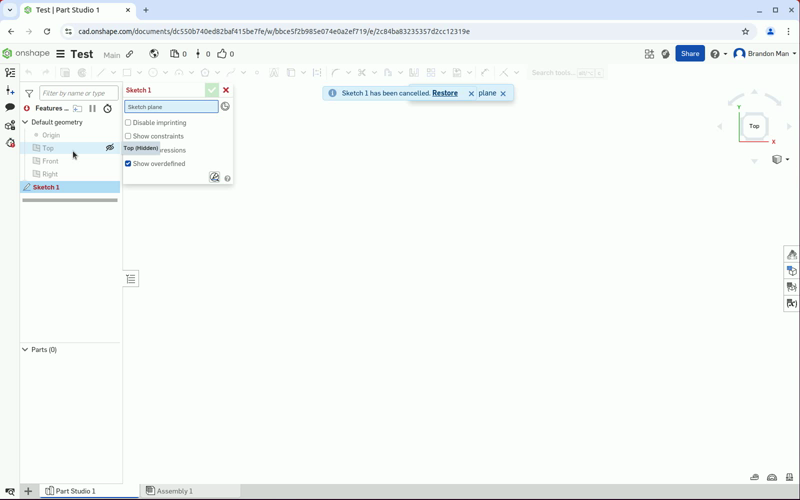
click(73, 150)
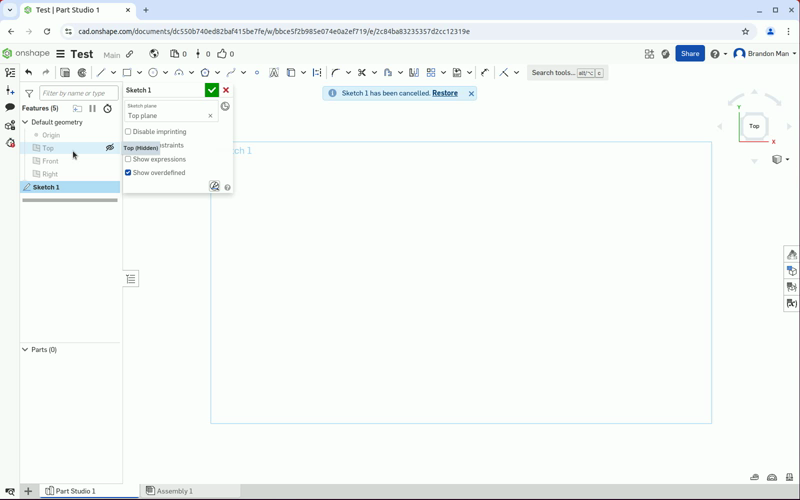
mouse_move(73, 352)
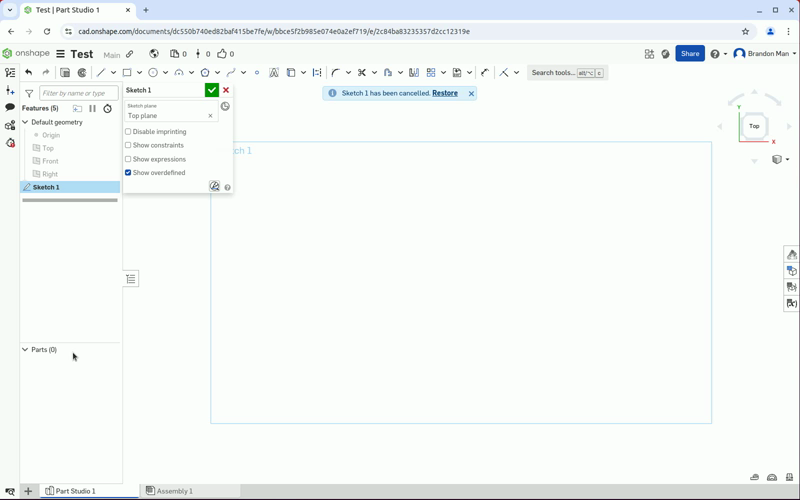
key(y)
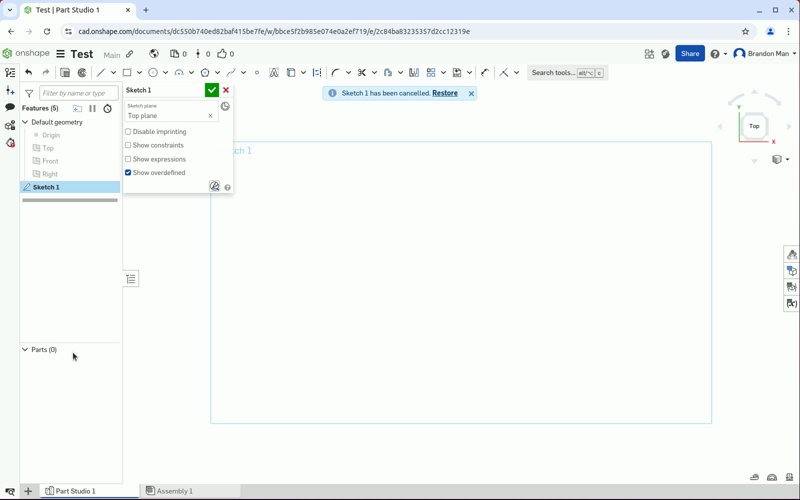
key(l)
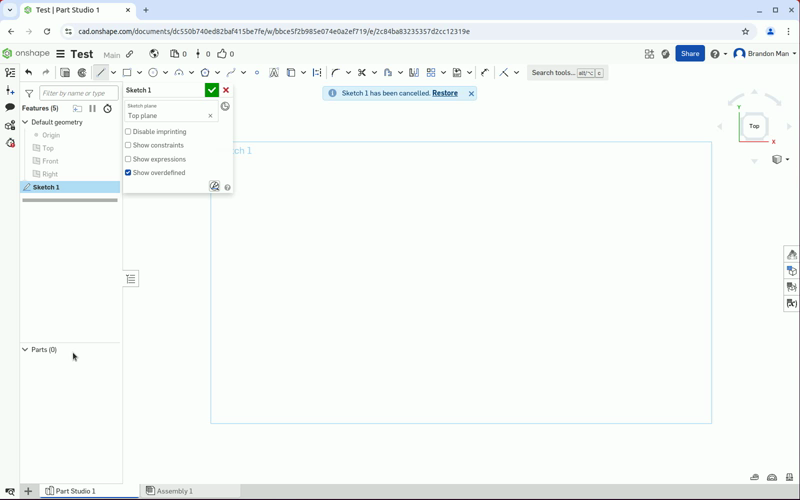
key_down(shift)
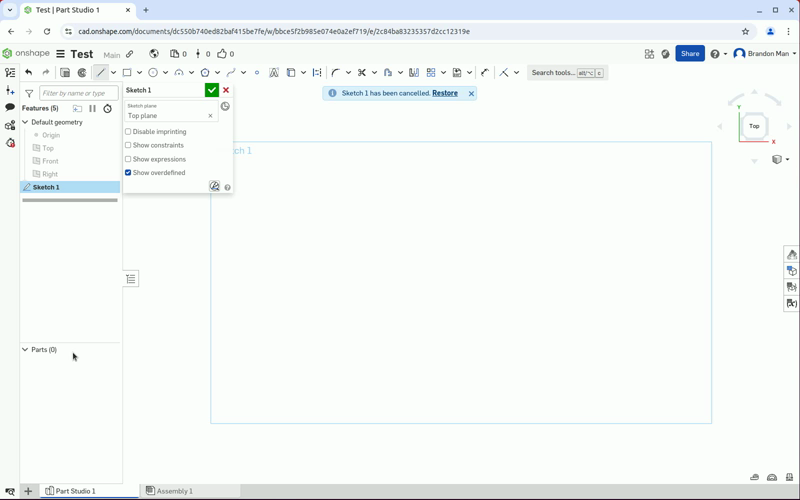
mouse_move(432, 298)
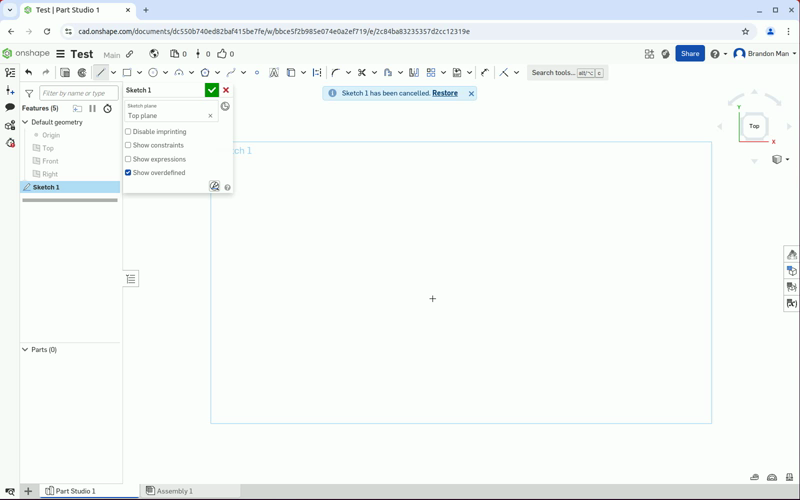
click(432, 298)
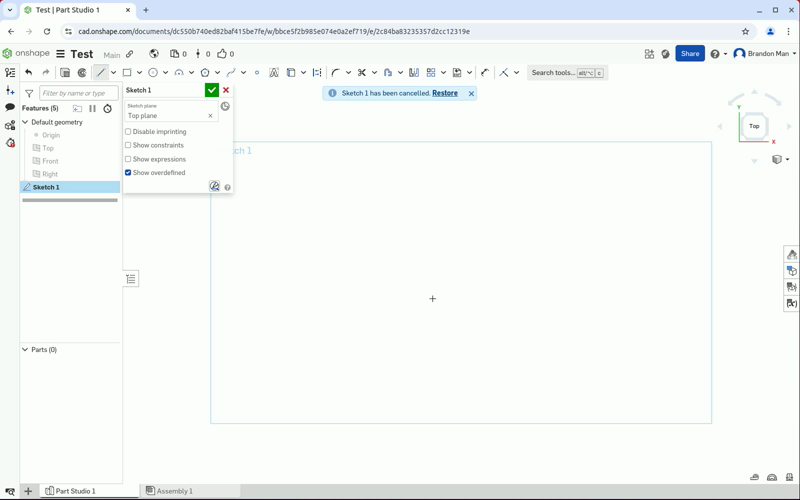
key_up(shift)
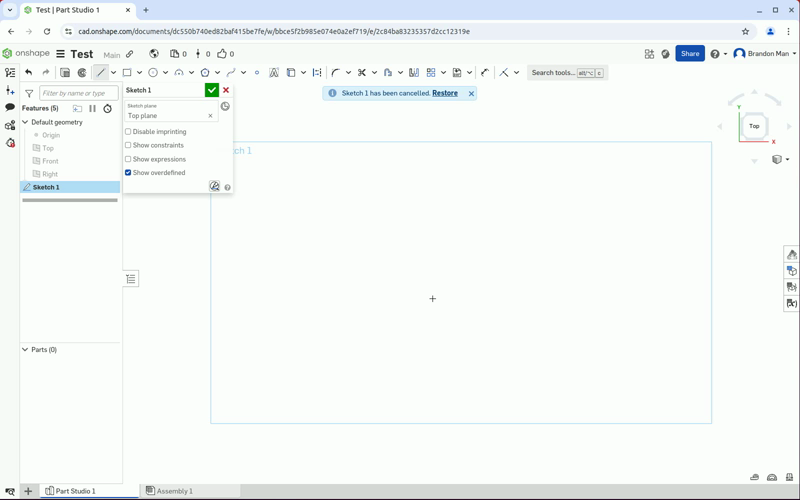
key_down(shift)
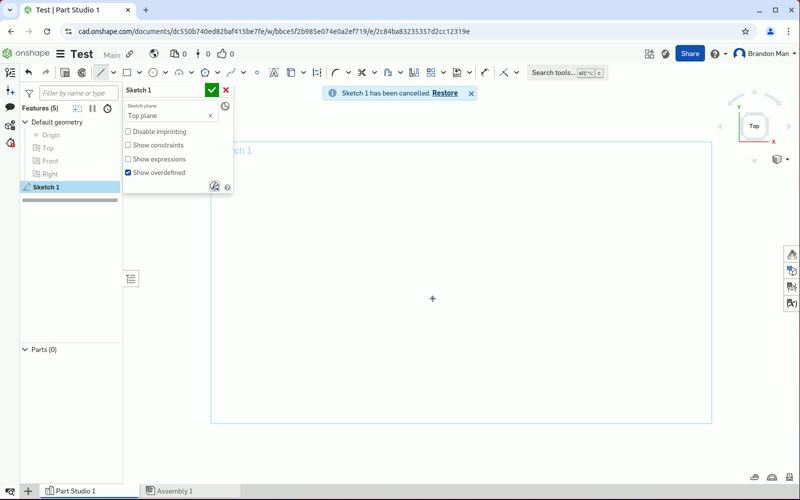
mouse_move(526, 298)
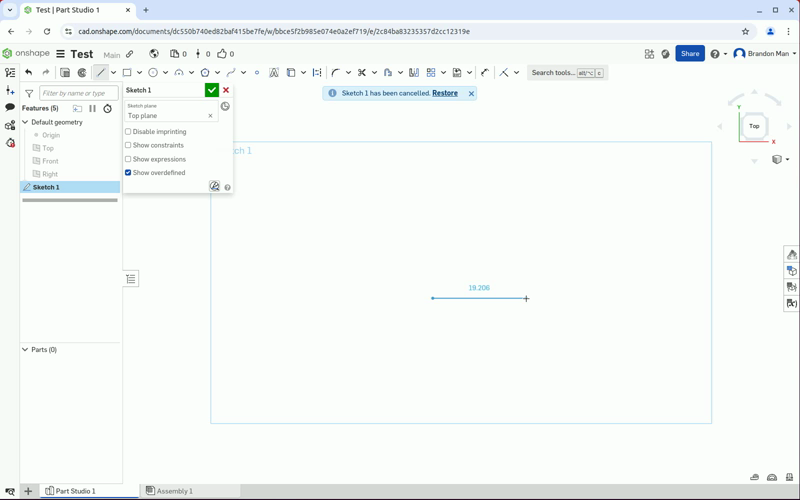
click(526, 298)
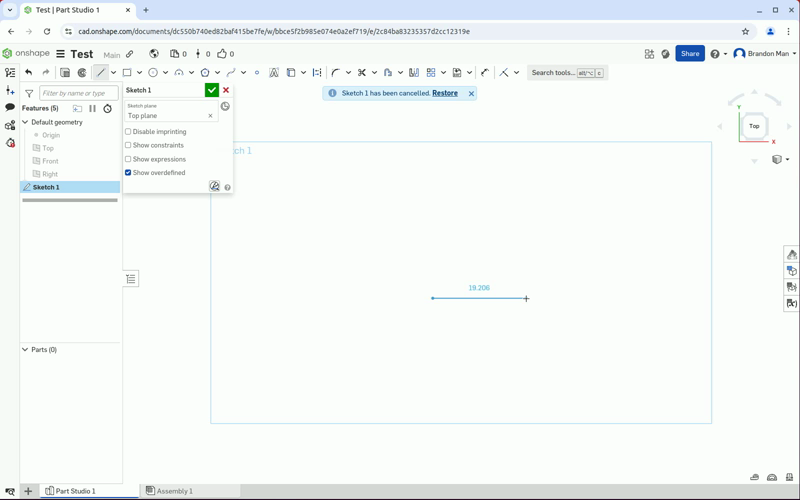
key_up(shift)
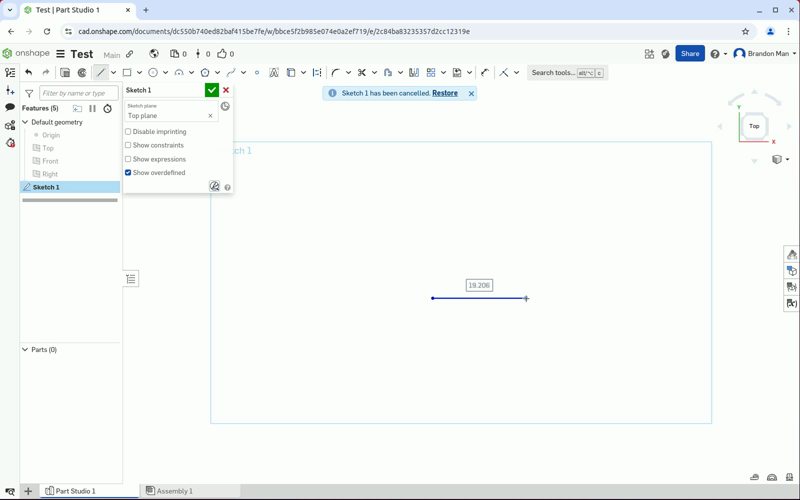
key_down(shift)
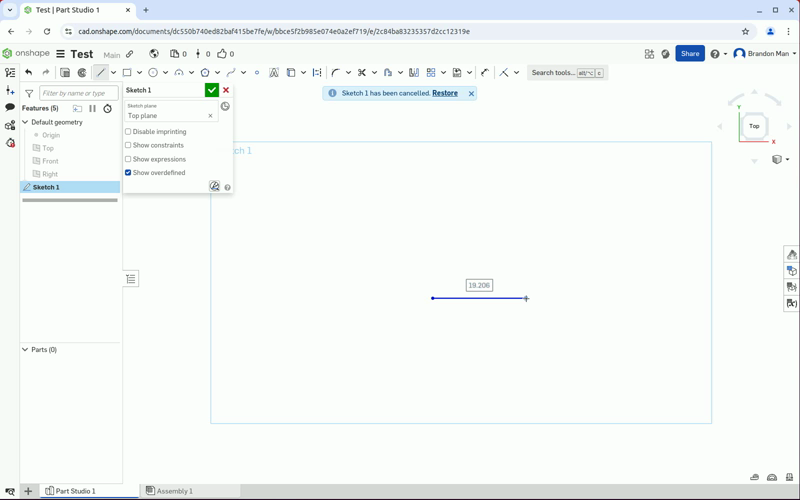
mouse_move(556, 298)
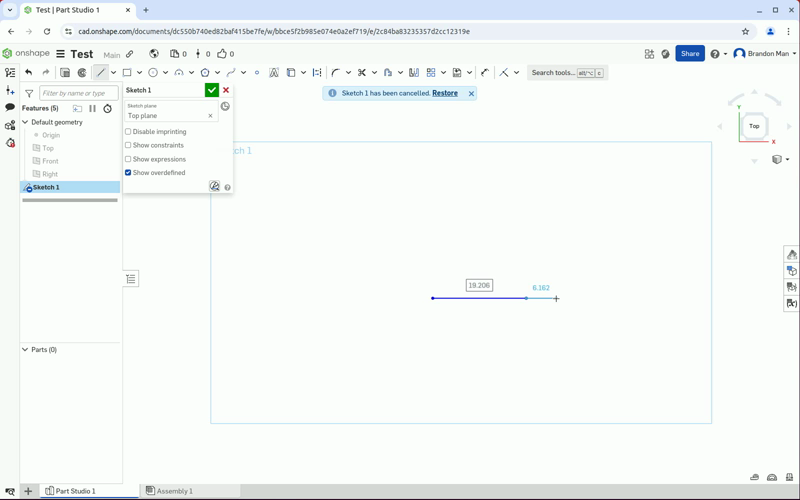
mouse_move(543, 287)
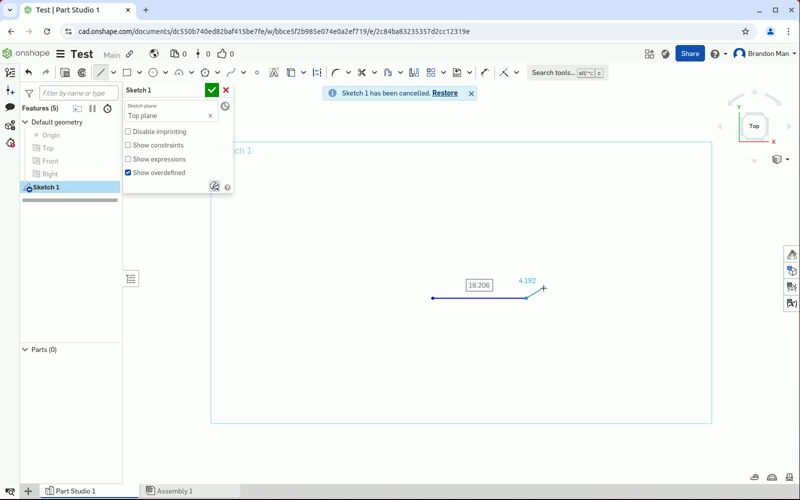
click(543, 287)
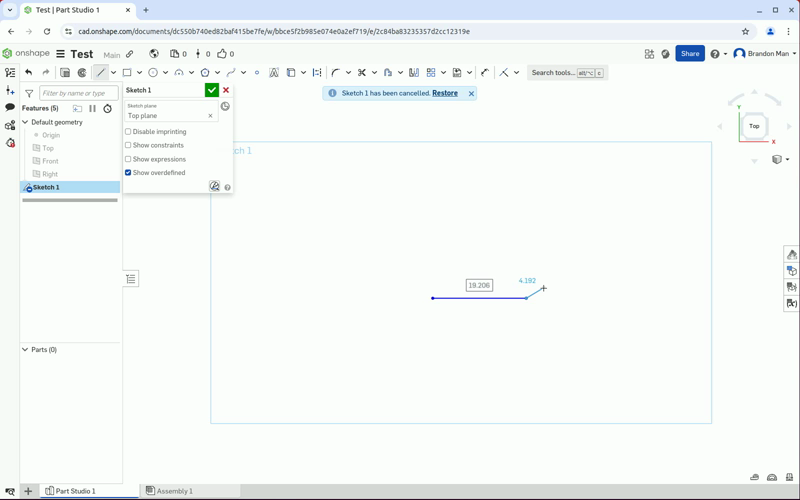
key_up(shift)
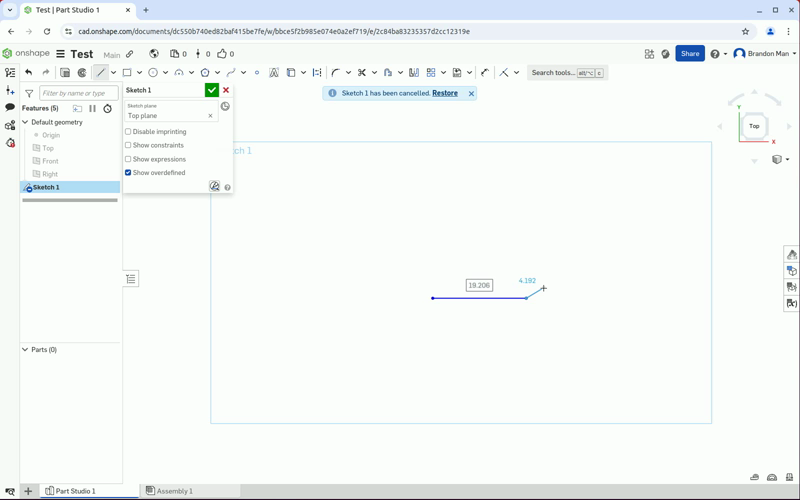
key_down(shift)
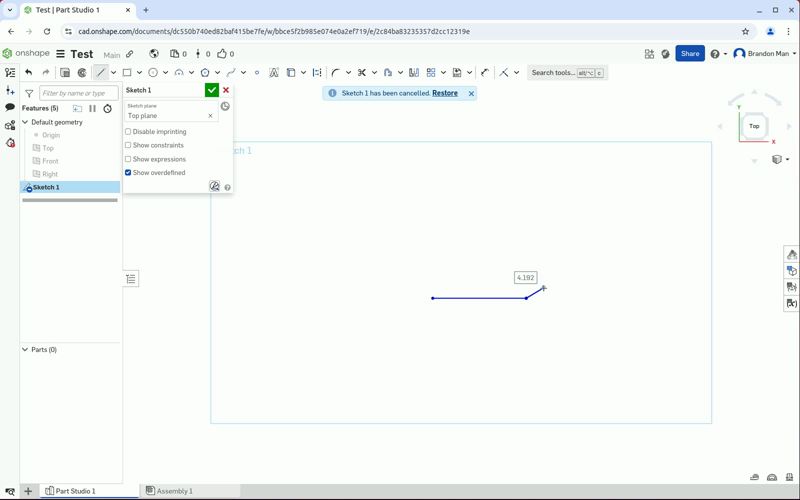
mouse_move(573, 287)
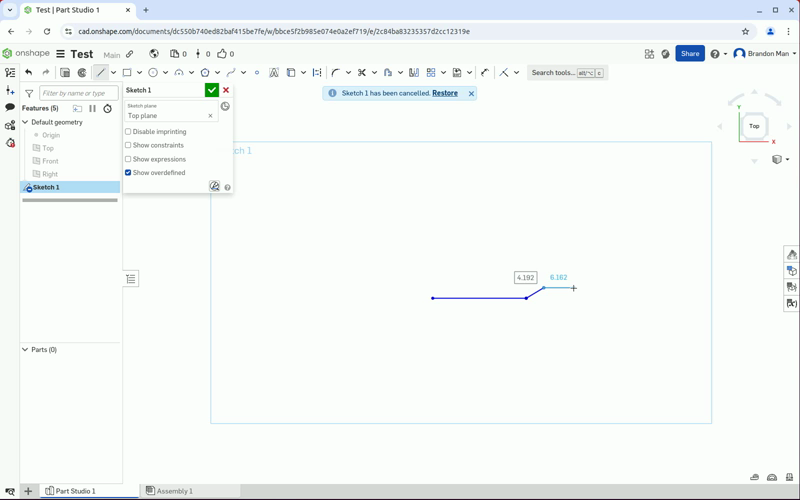
mouse_move(543, 253)
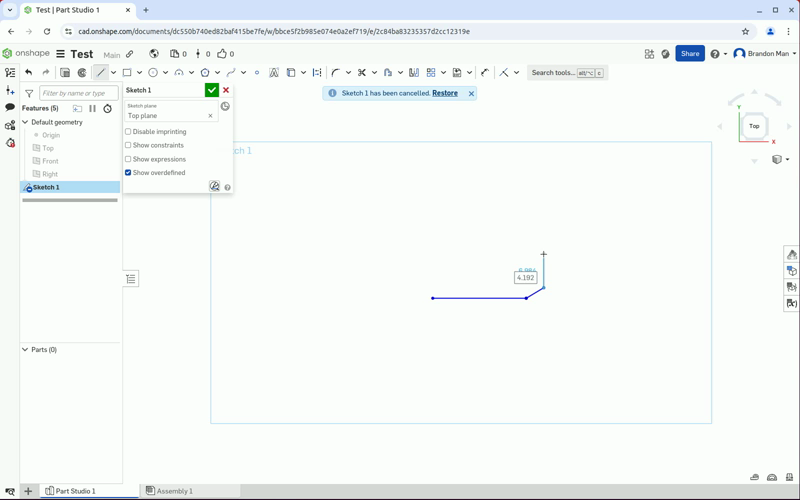
click(543, 253)
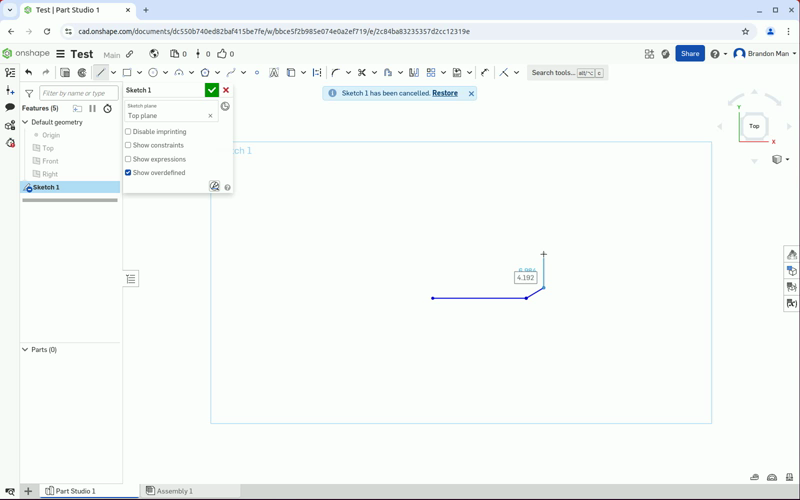
key_up(shift)
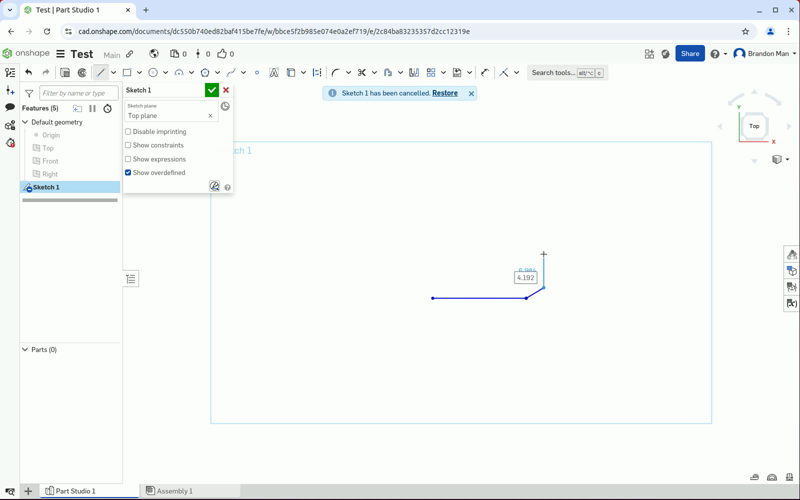
key_down(shift)
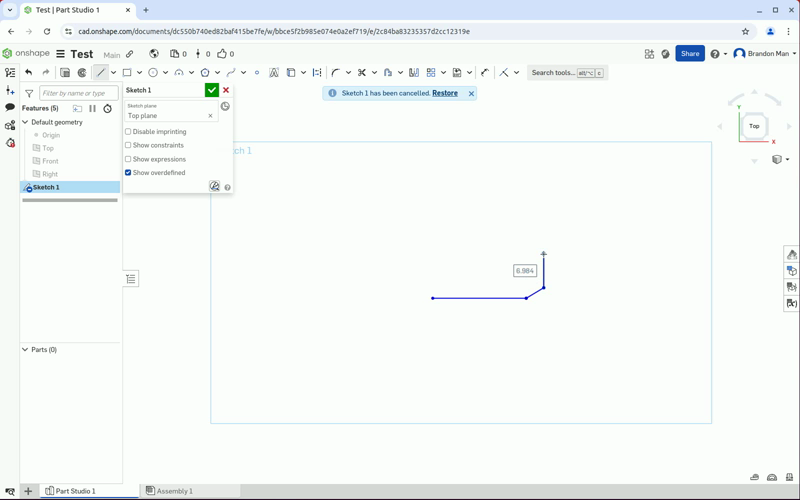
mouse_move(573, 253)
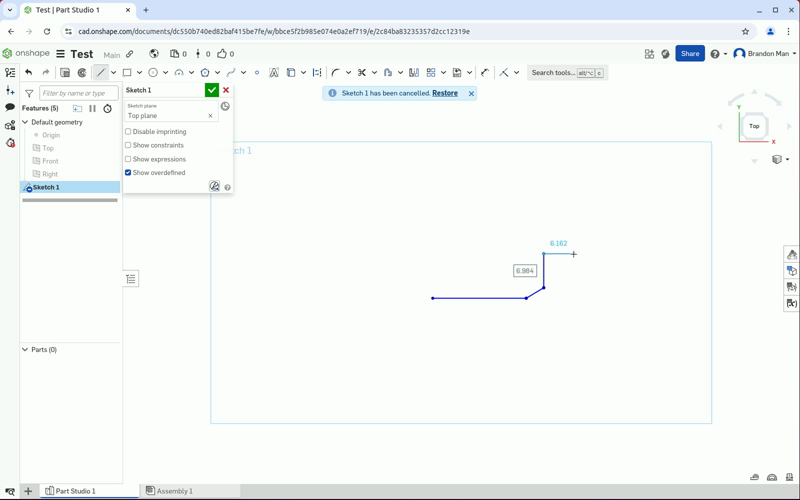
mouse_move(526, 243)
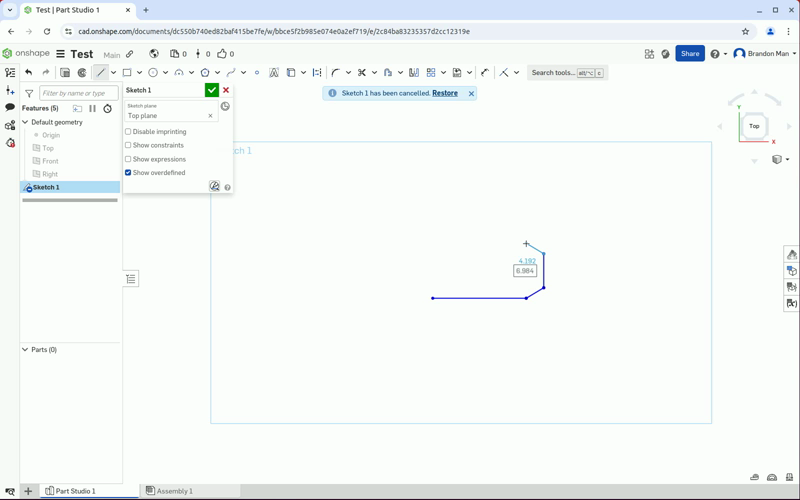
click(526, 243)
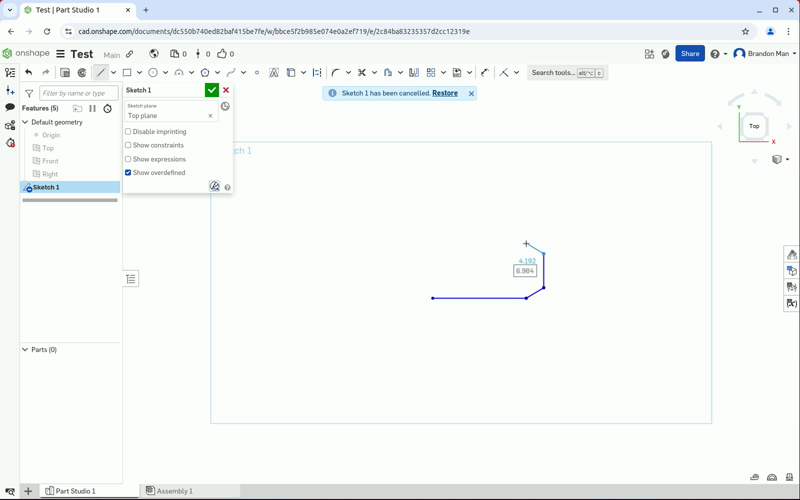
key_up(shift)
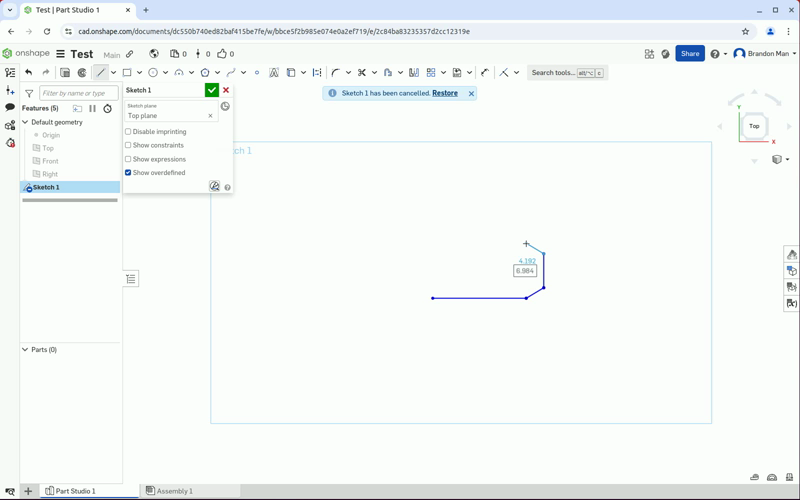
key_down(shift)
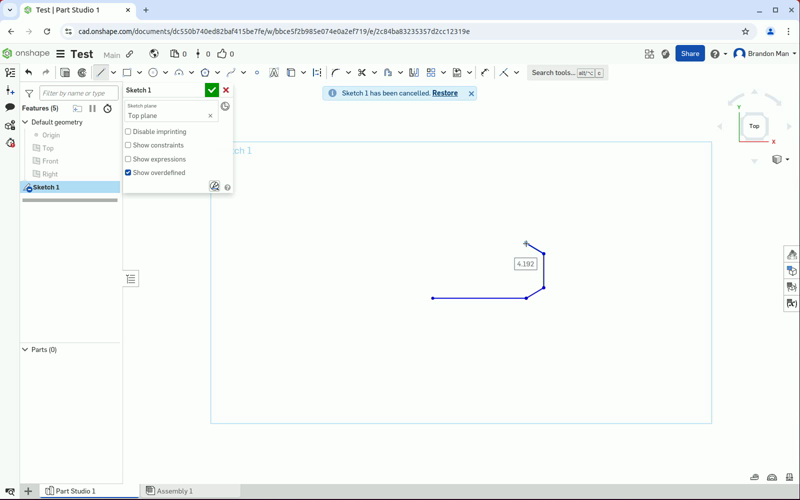
mouse_move(432, 243)
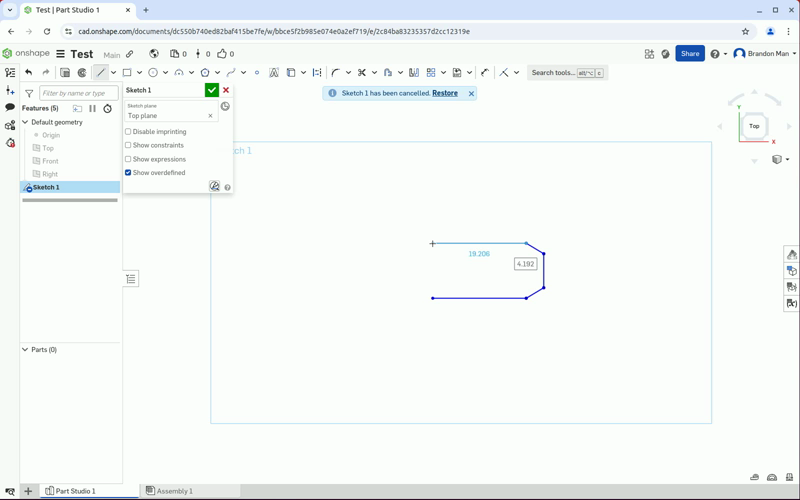
click(432, 243)
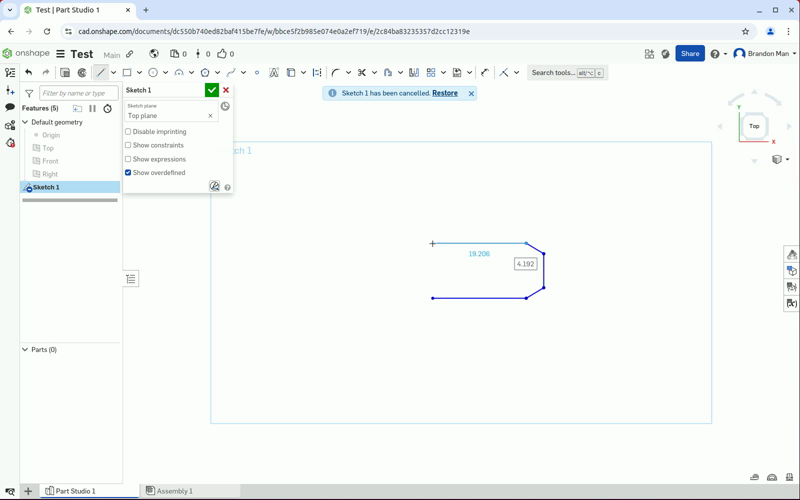
key_up(shift)
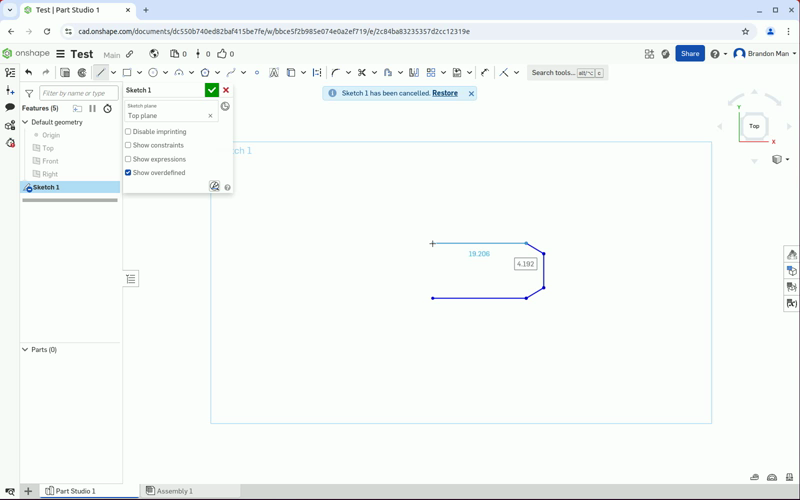
key_down(shift)
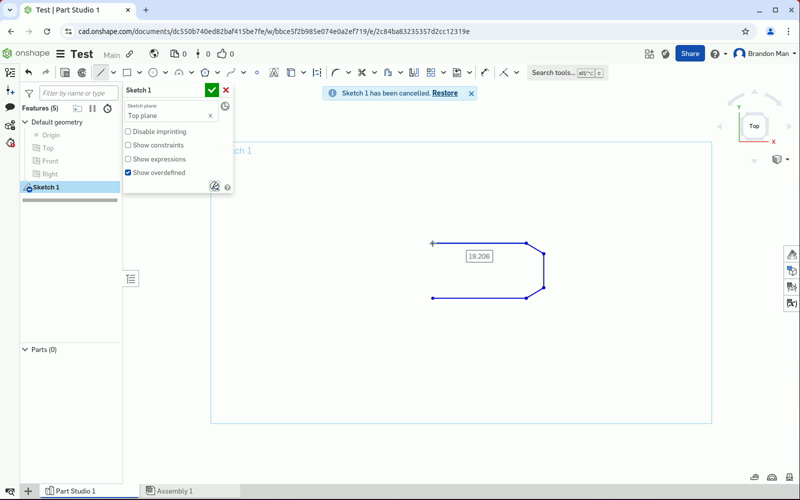
mouse_move(462, 243)
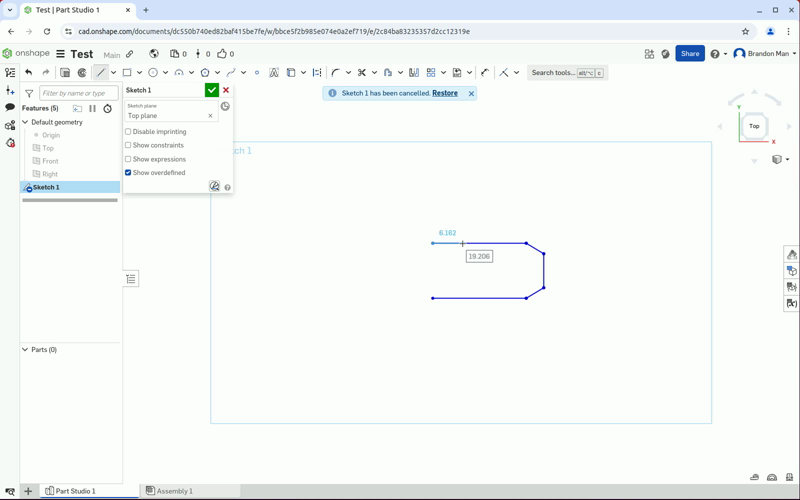
mouse_move(432, 251)
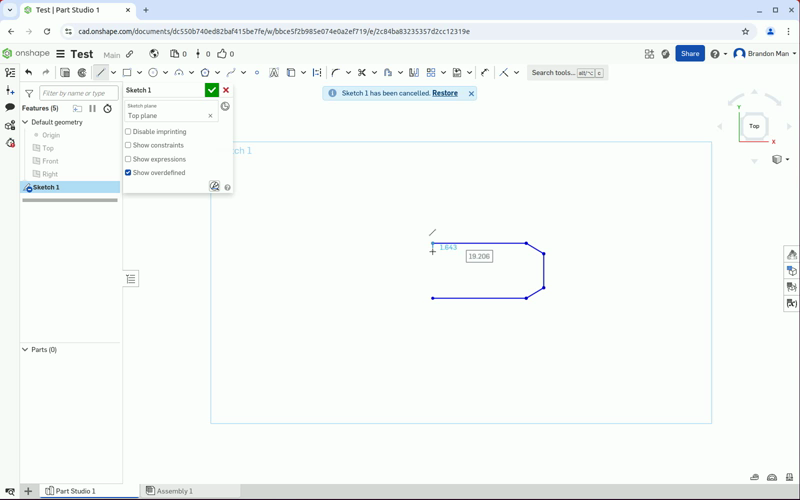
click(432, 251)
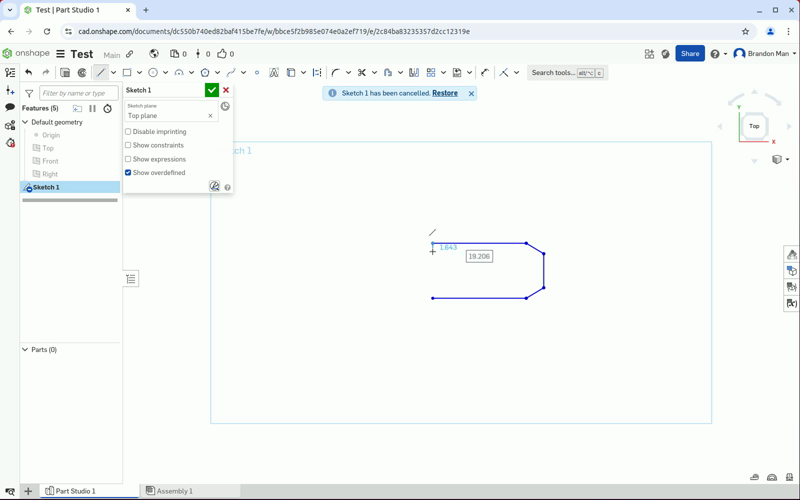
key_up(shift)
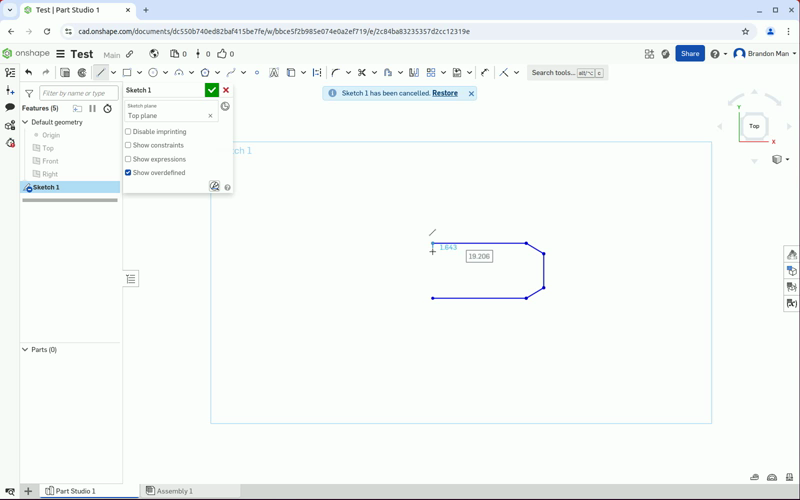
key_down(shift)
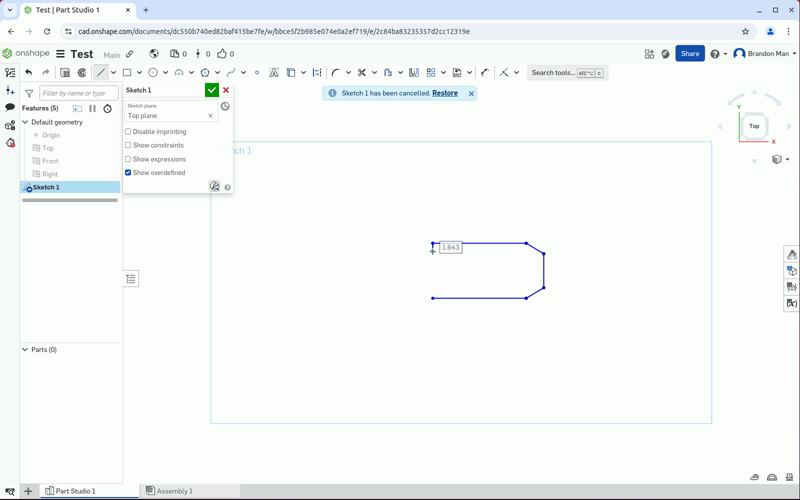
mouse_move(462, 251)
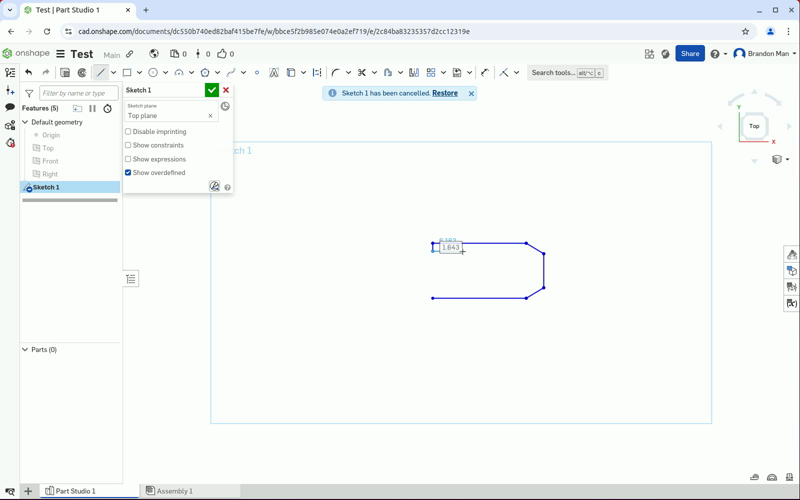
mouse_move(432, 290)
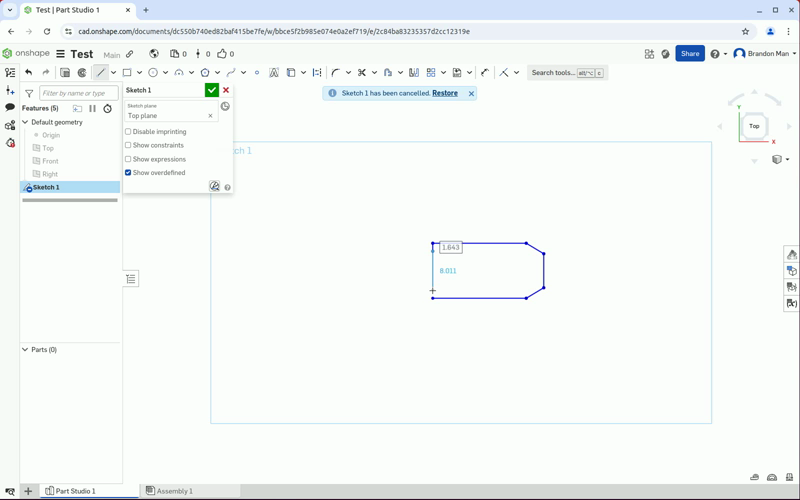
click(432, 290)
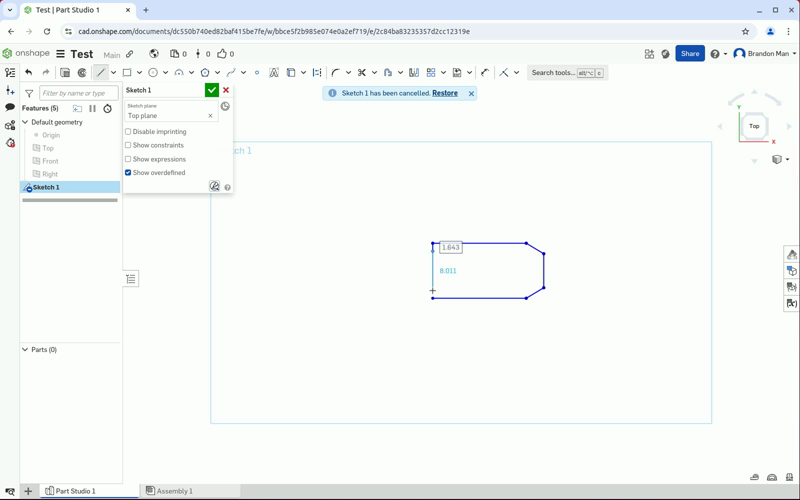
key_up(shift)
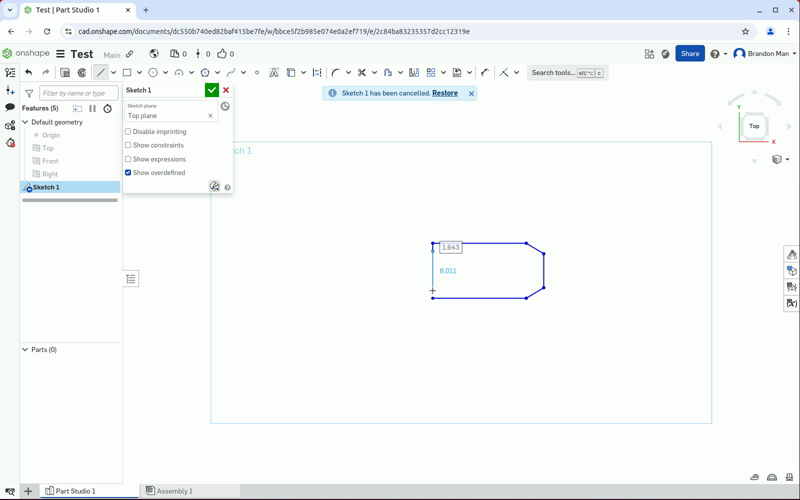
mouse_move(462, 290)
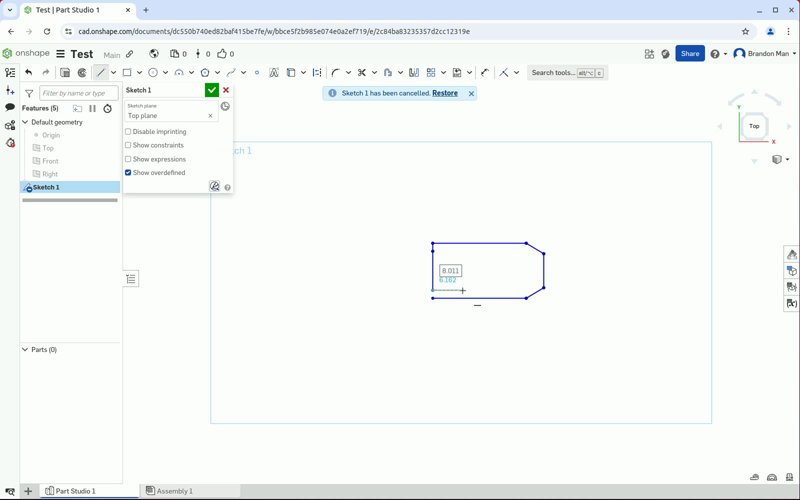
key_down(shift)
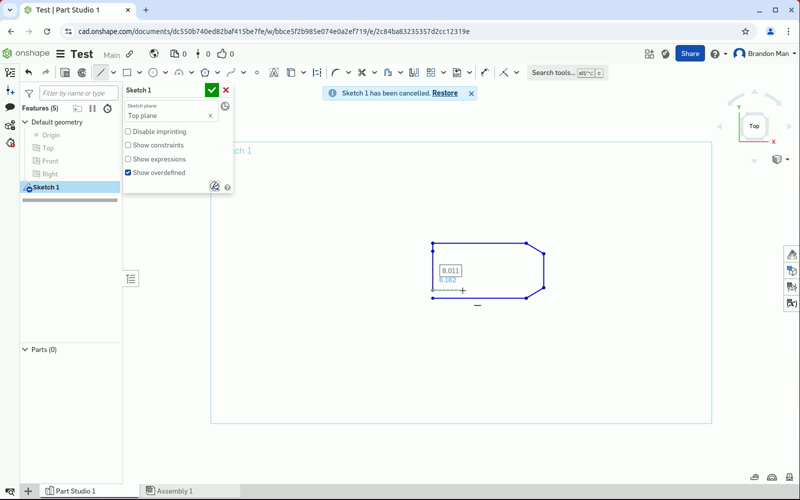
mouse_move(432, 298)
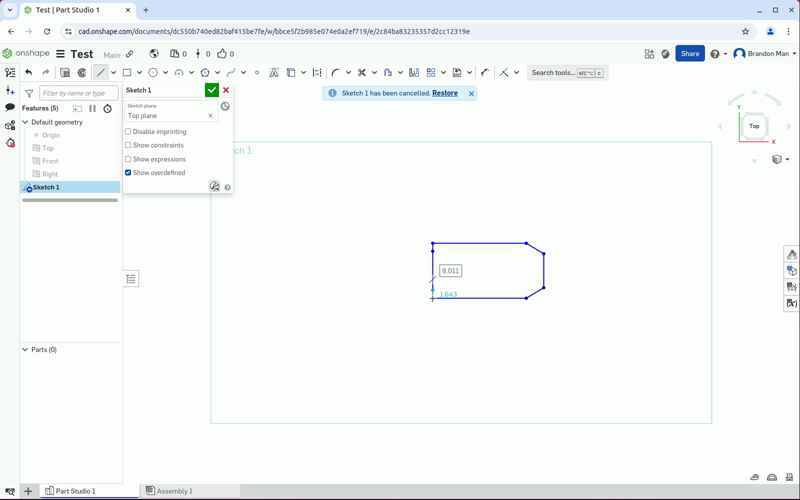
key_up(shift)
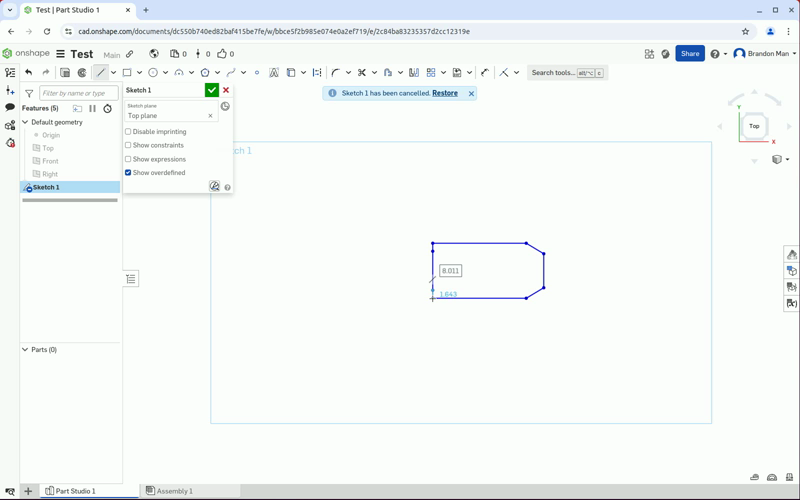
click(432, 298)
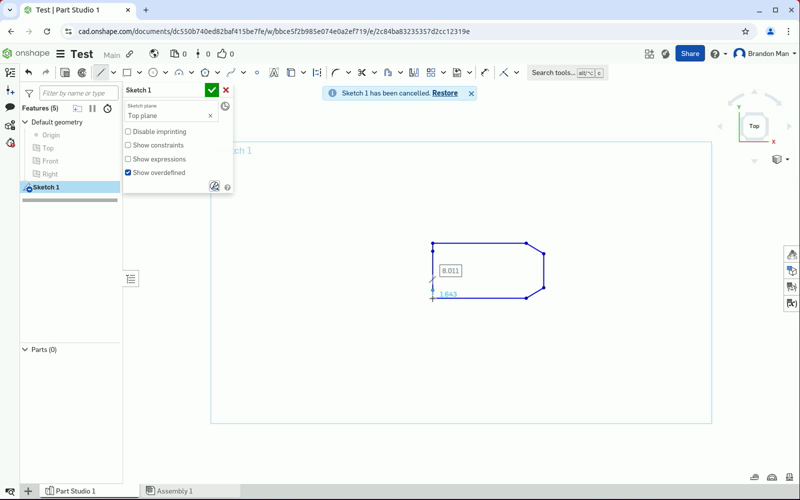
key(esc)
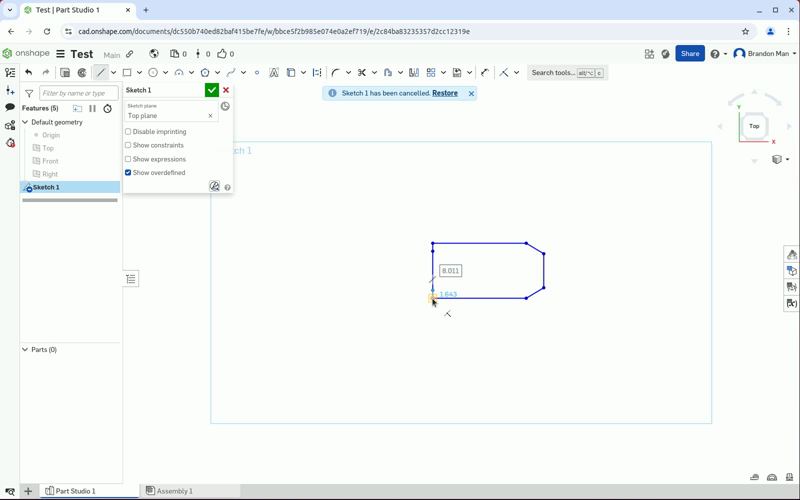
mouse_move(442, 282)
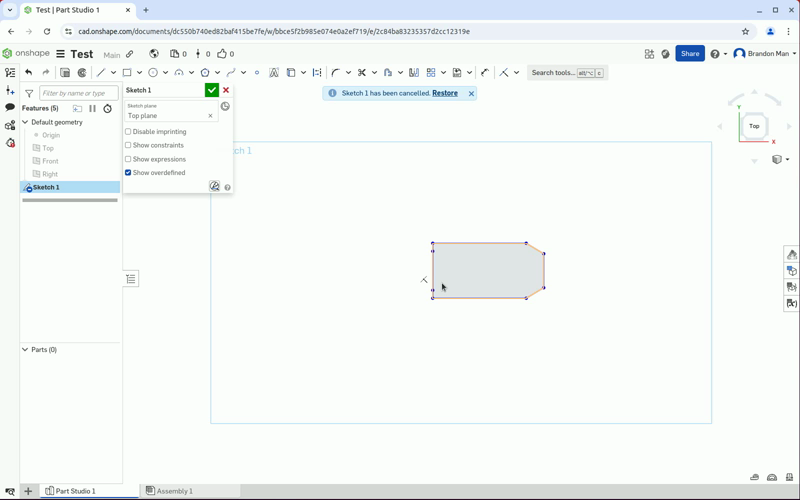
click(442, 282)
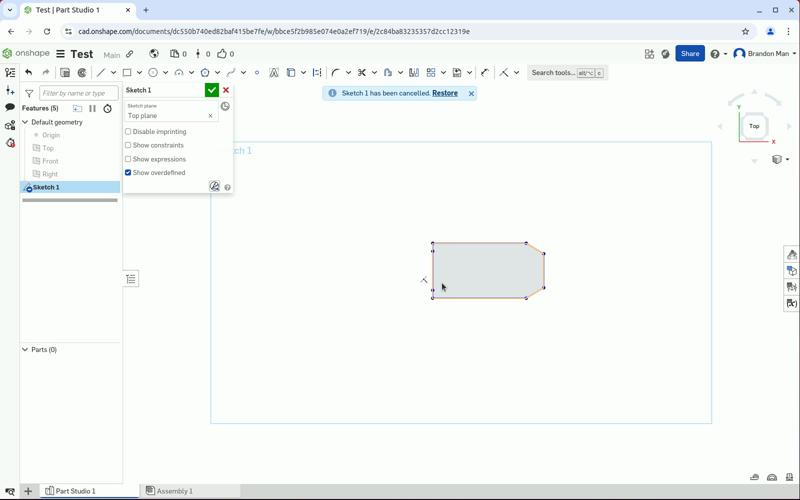
mouse_move(73, 352)
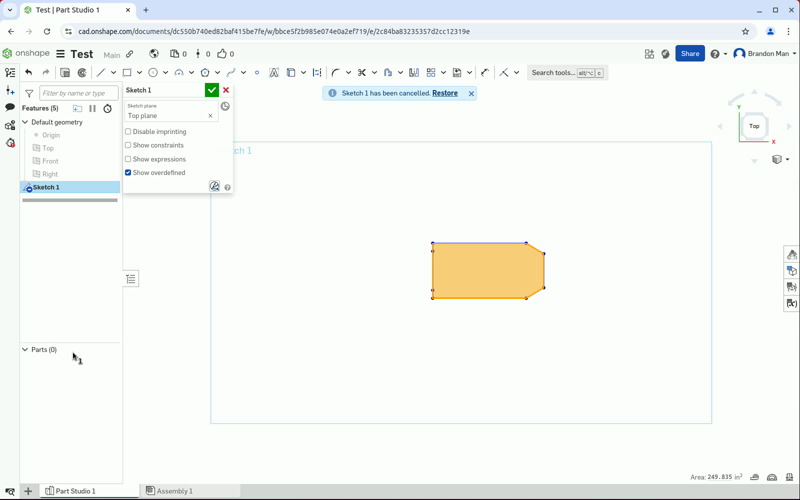
key(shift+y)
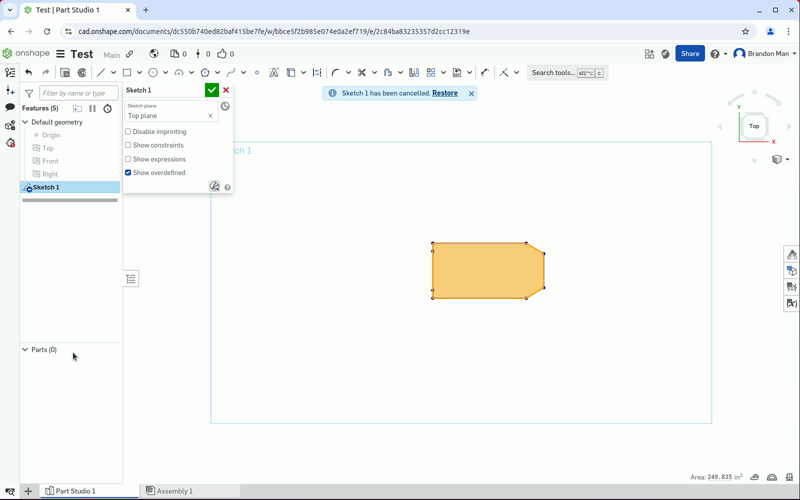
key(shift+e)
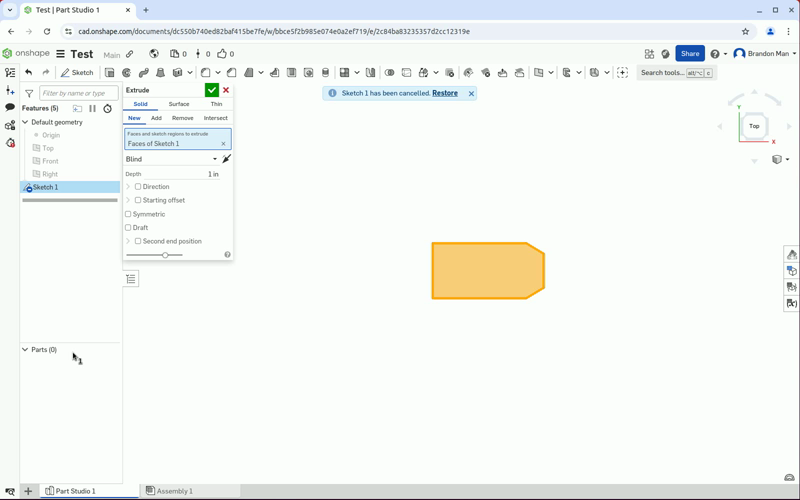
mouse_move(143, 106)
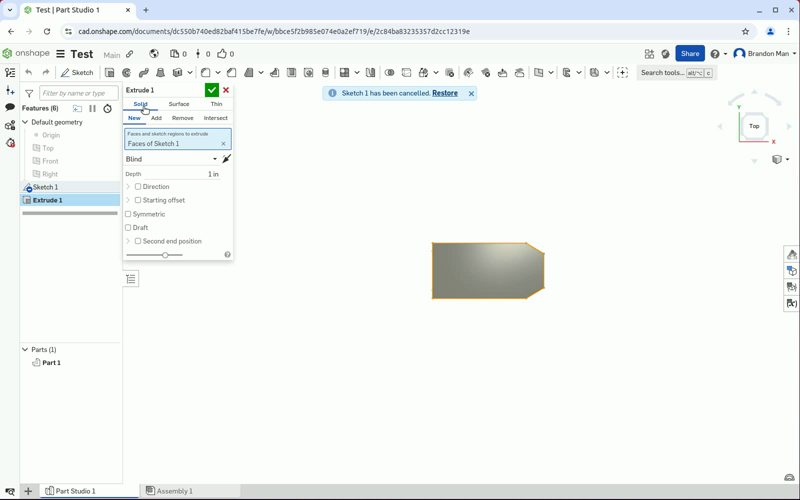
click(143, 106)
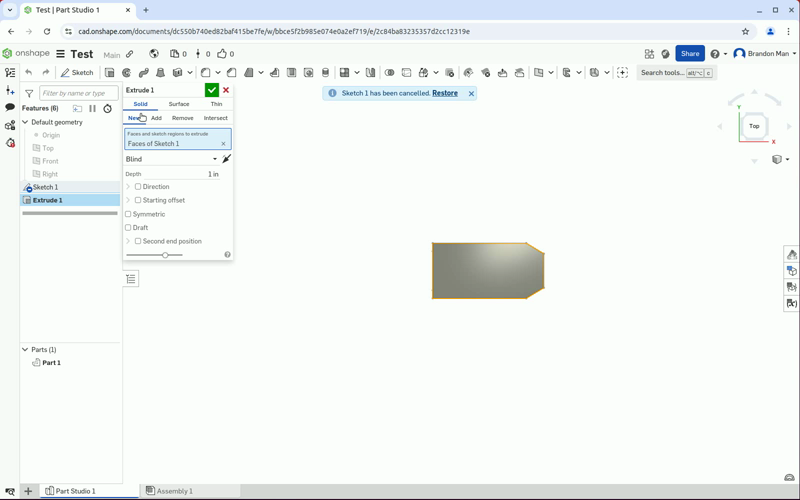
mouse_move(137, 120)
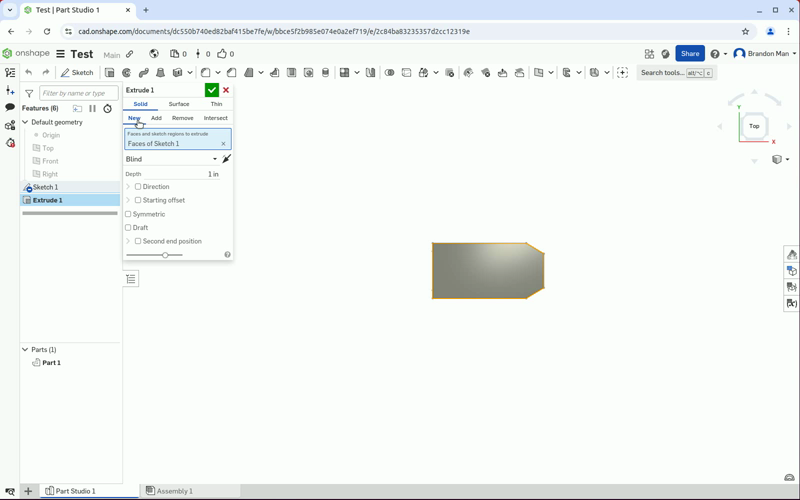
click(137, 120)
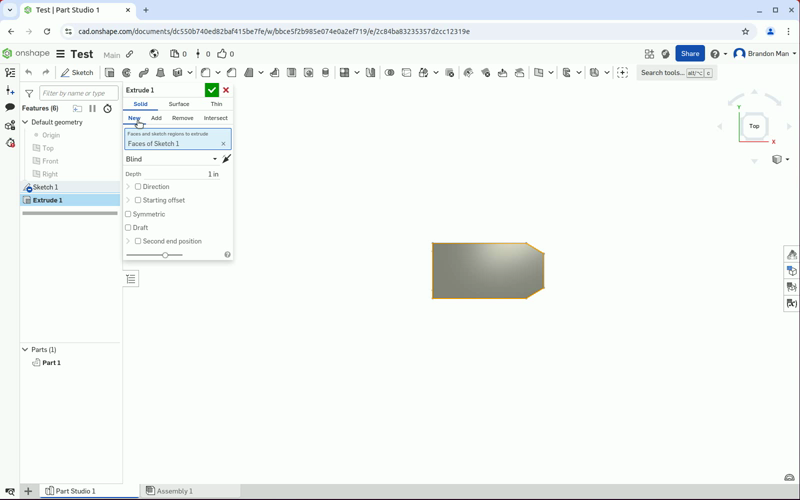
key(tab, 4)
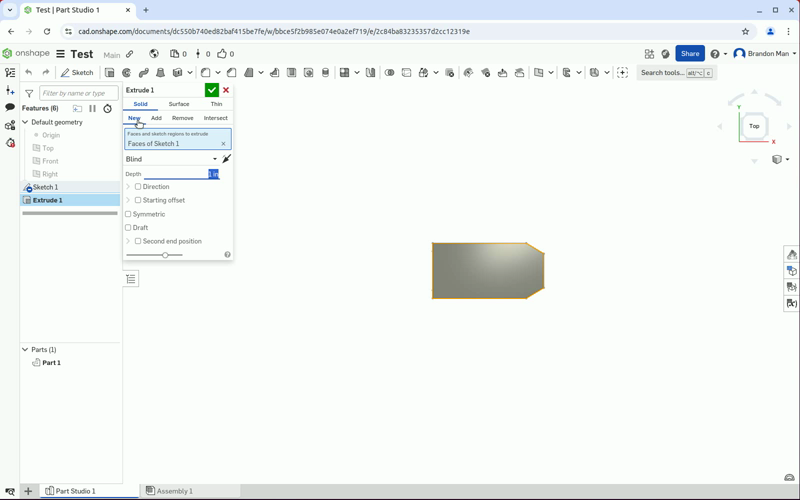
text(9.147)
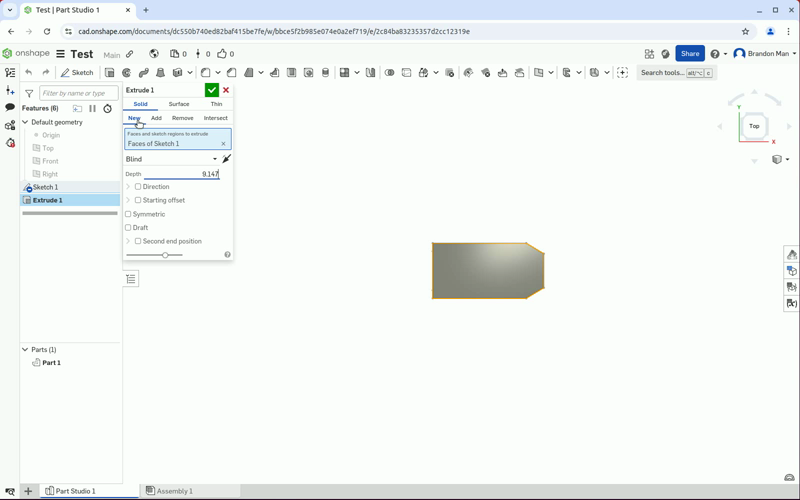
key(enter)
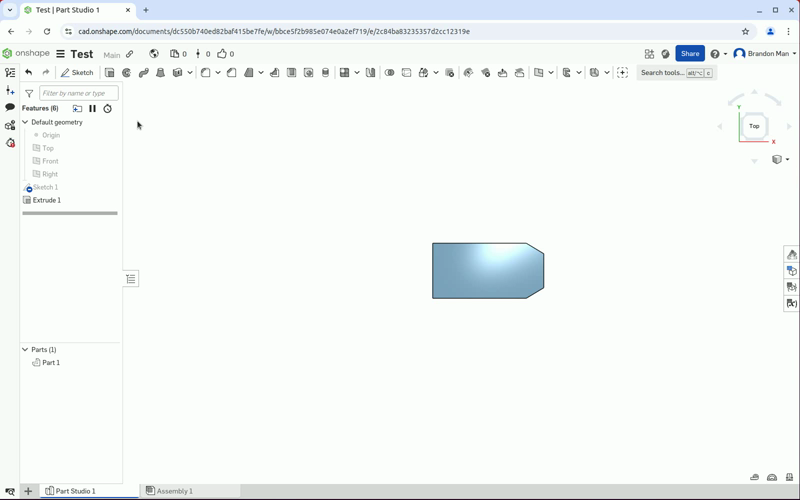
key(shift+h)
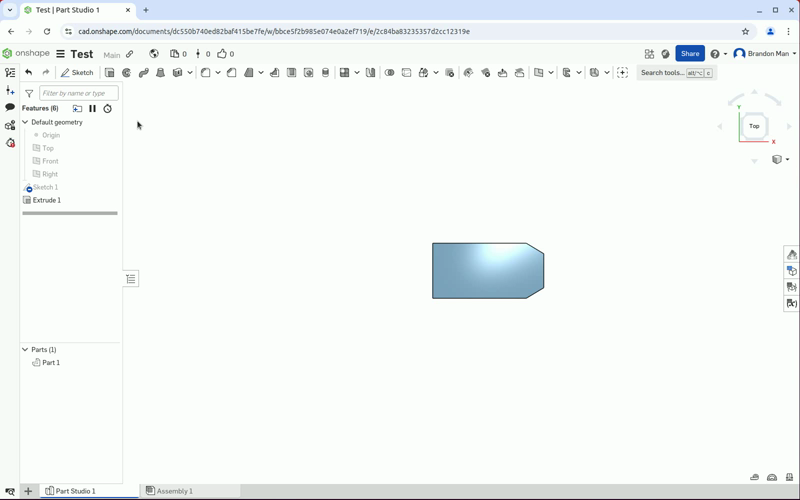
key(shift+h)
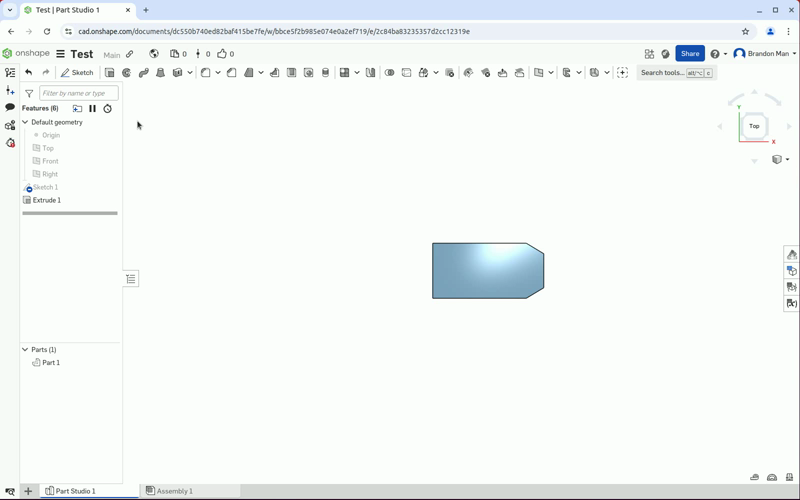
mouse_move(73, 189)
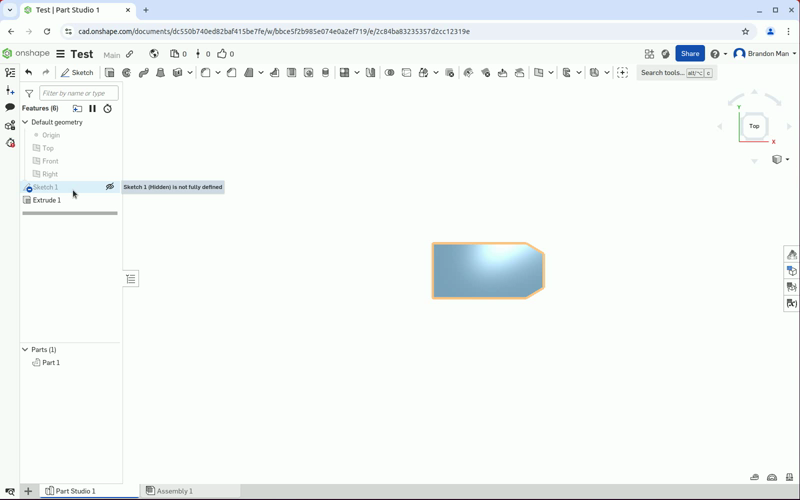
click(73, 189)
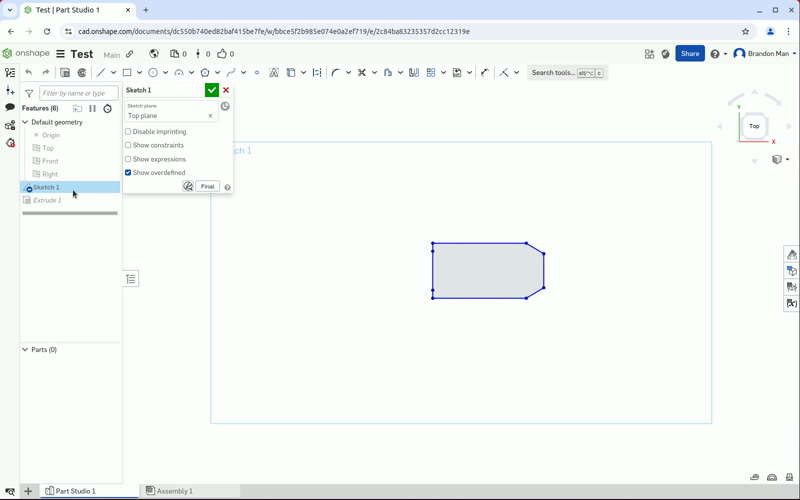
mouse_move(229, 92)
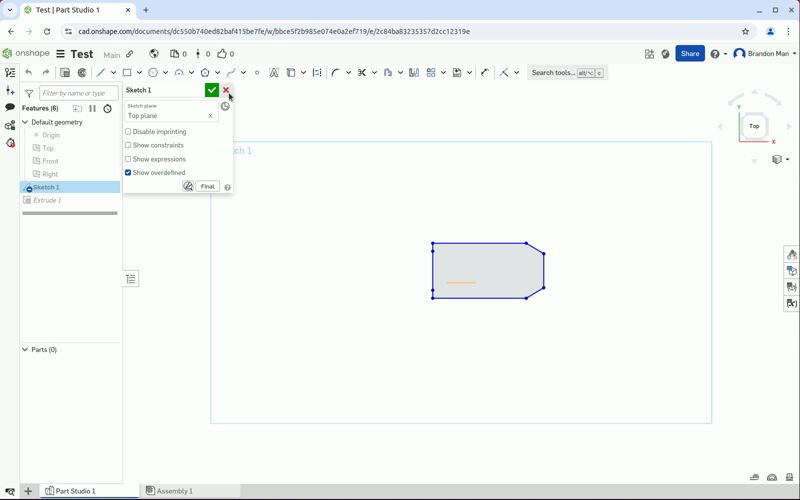
click(229, 92)
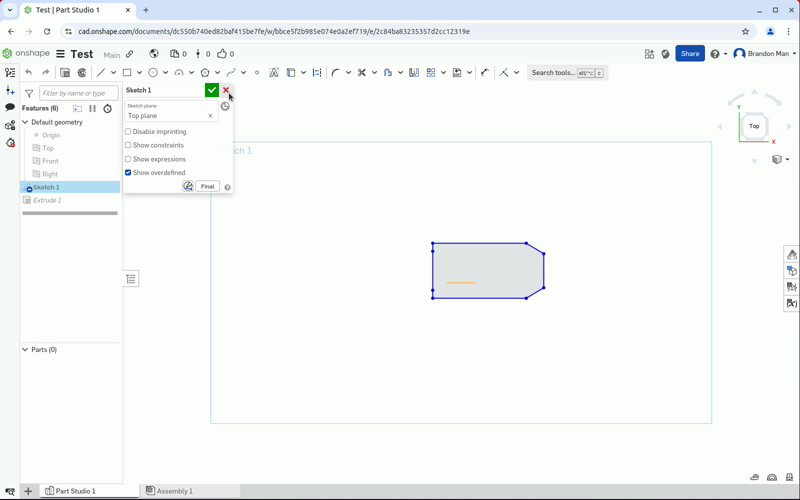
key(shift+s)
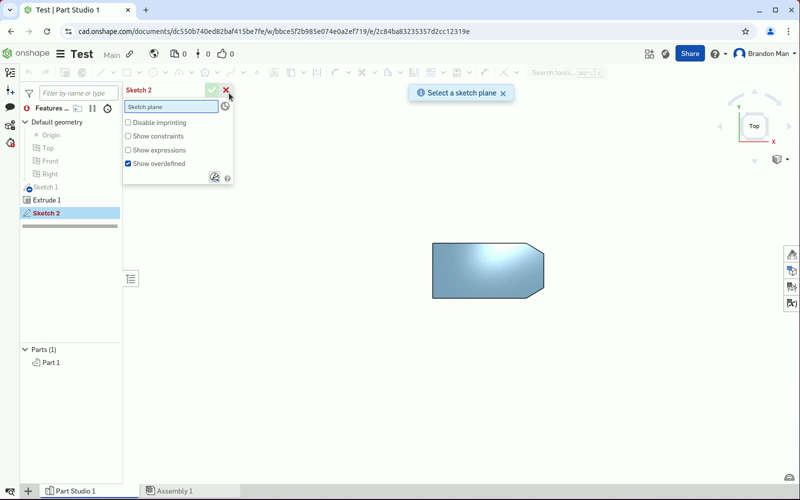
mouse_move(73, 150)
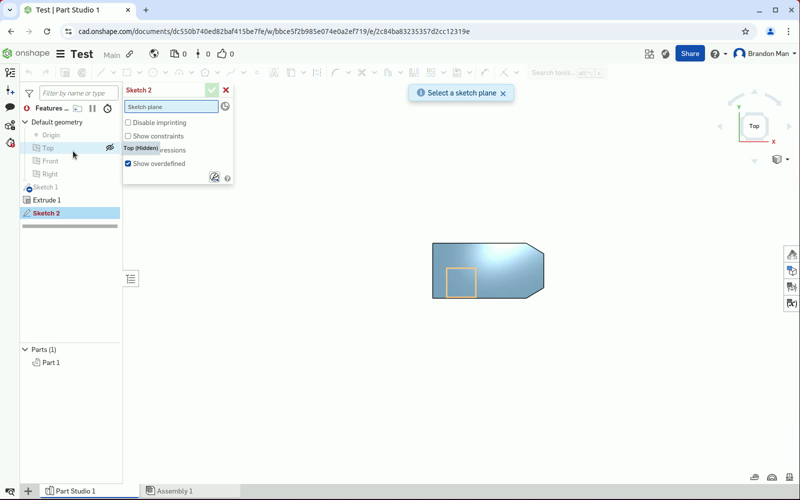
click(73, 150)
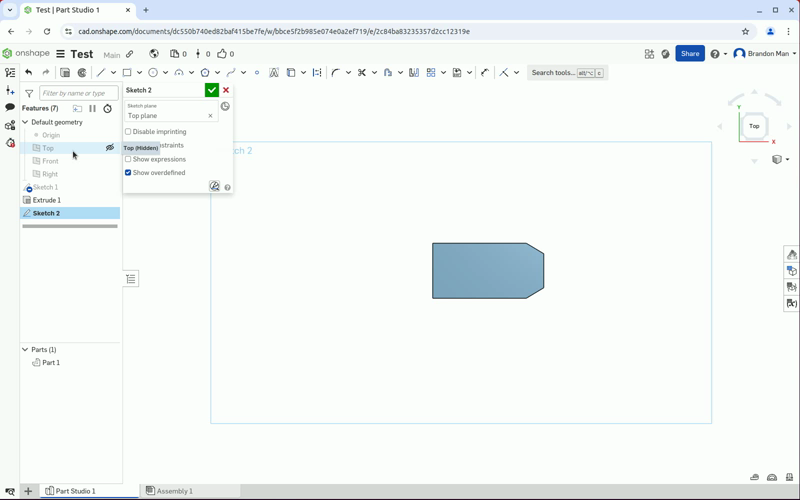
mouse_move(73, 352)
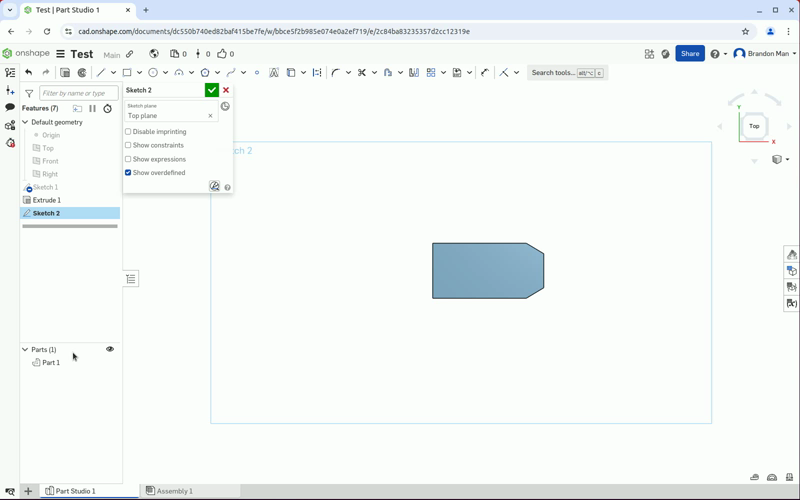
key(y)
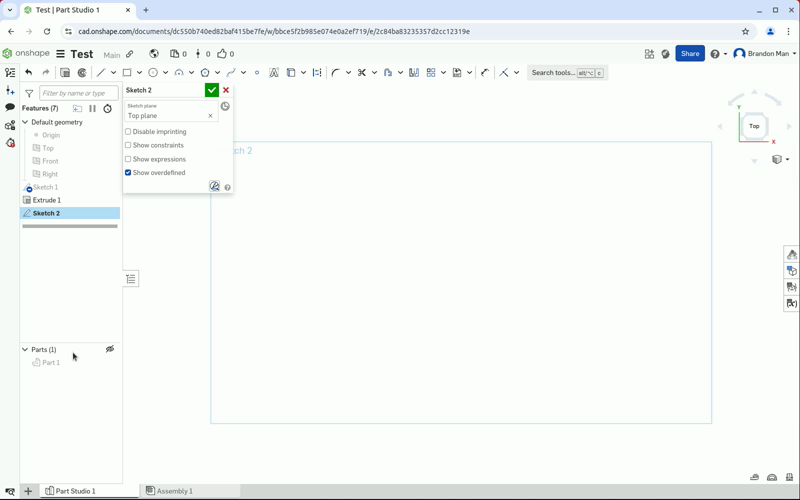
key(l)
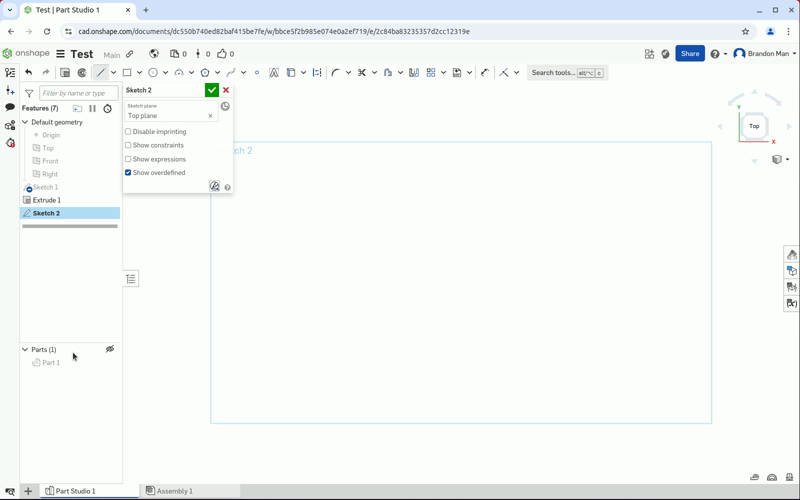
key_down(shift)
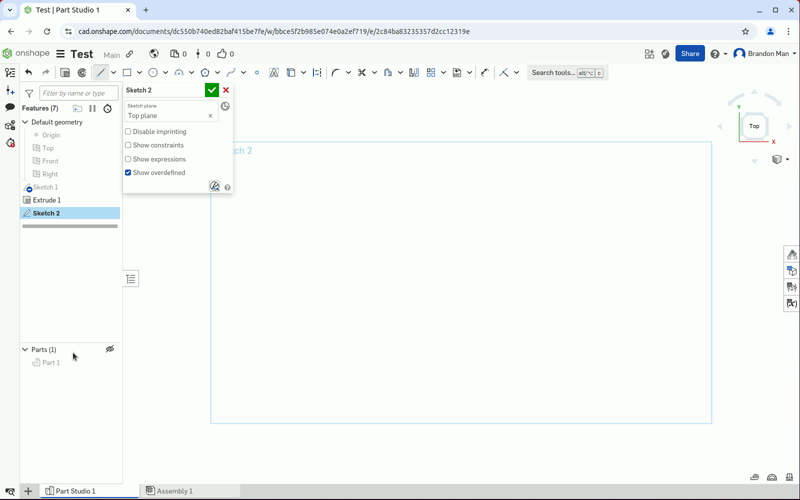
mouse_move(542, 287)
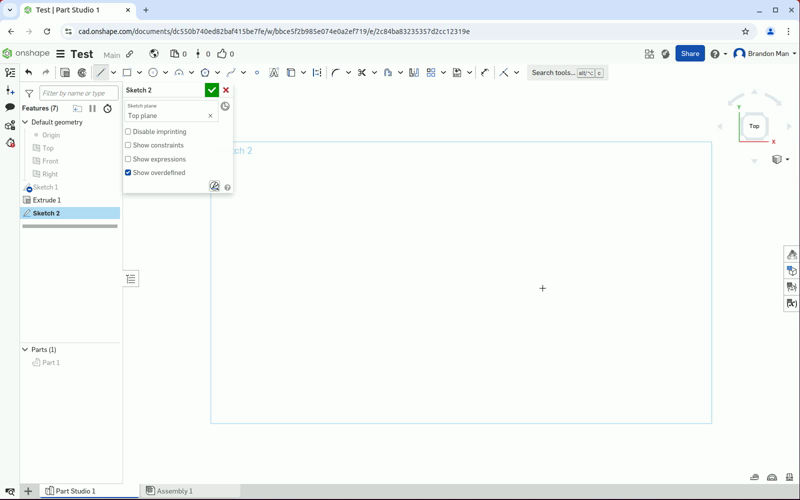
click(542, 287)
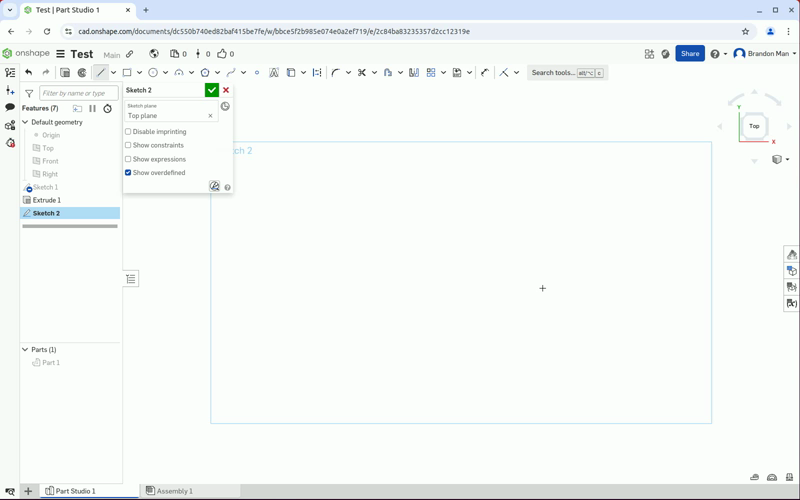
key_up(shift)
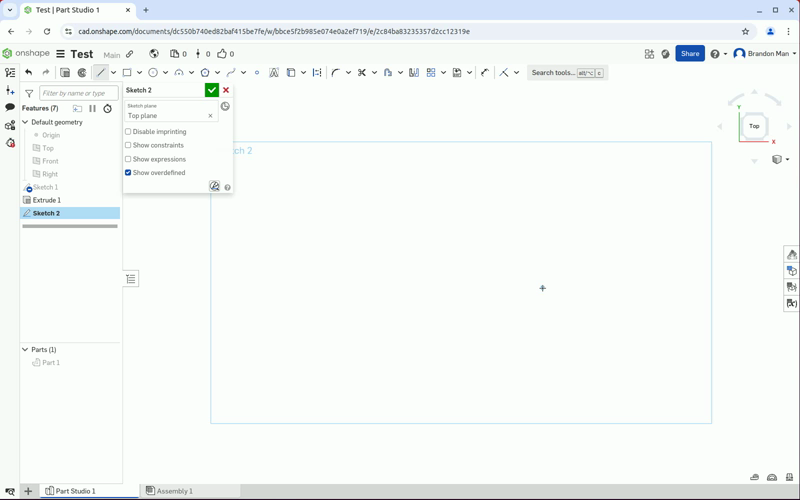
key_down(shift)
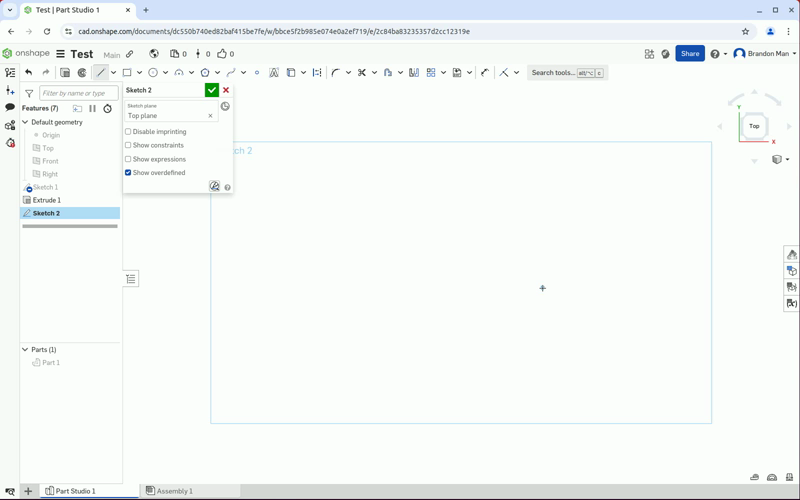
mouse_move(572, 287)
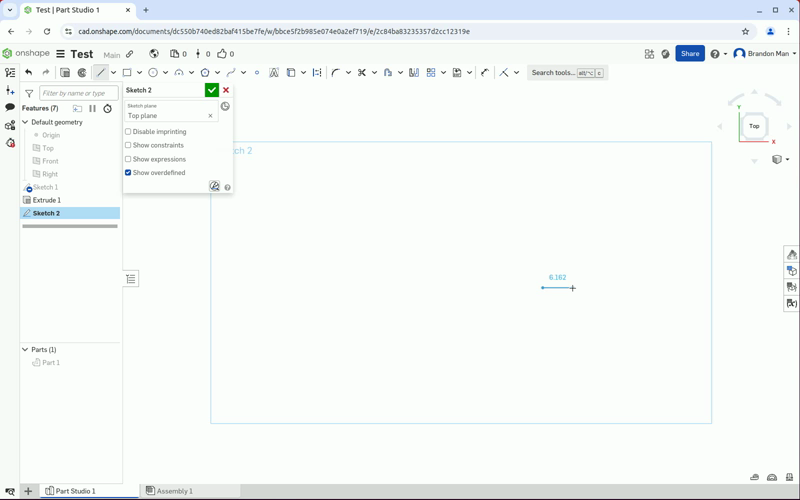
mouse_move(573, 269)
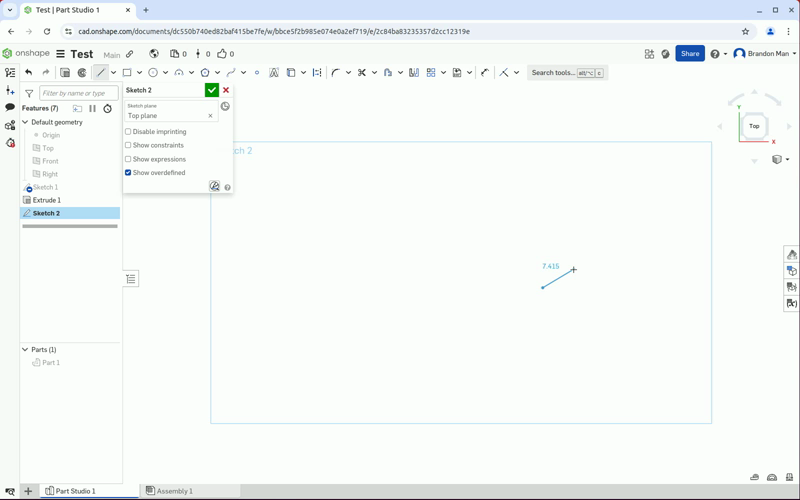
click(573, 269)
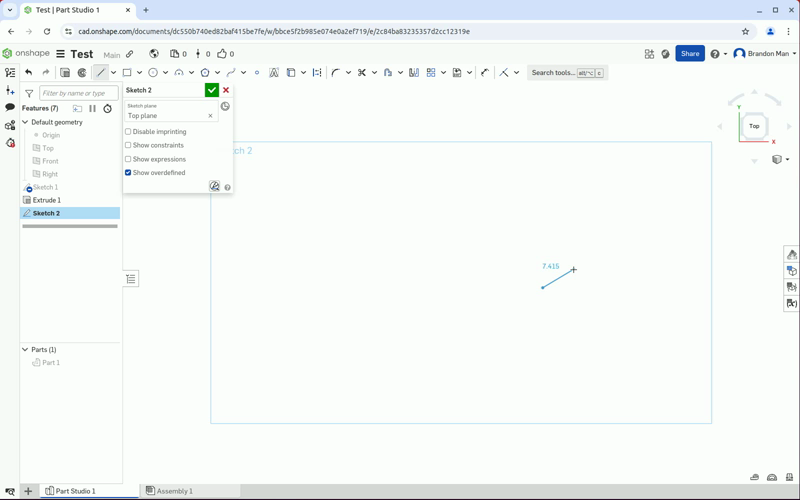
key_up(shift)
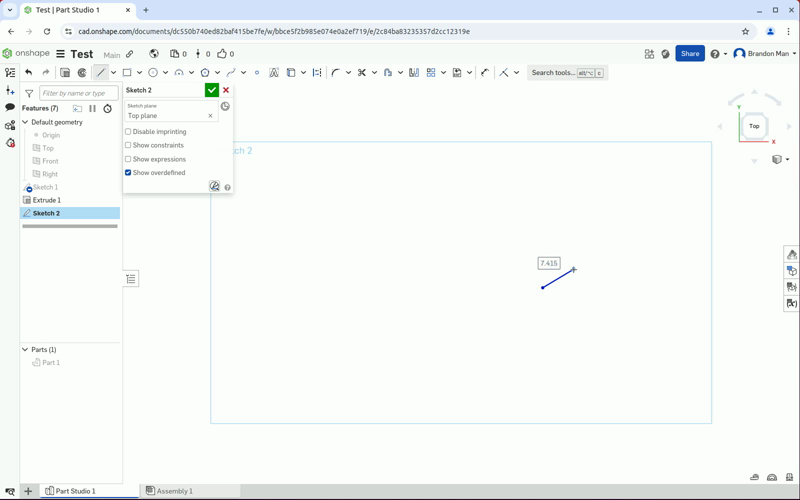
key_down(shift)
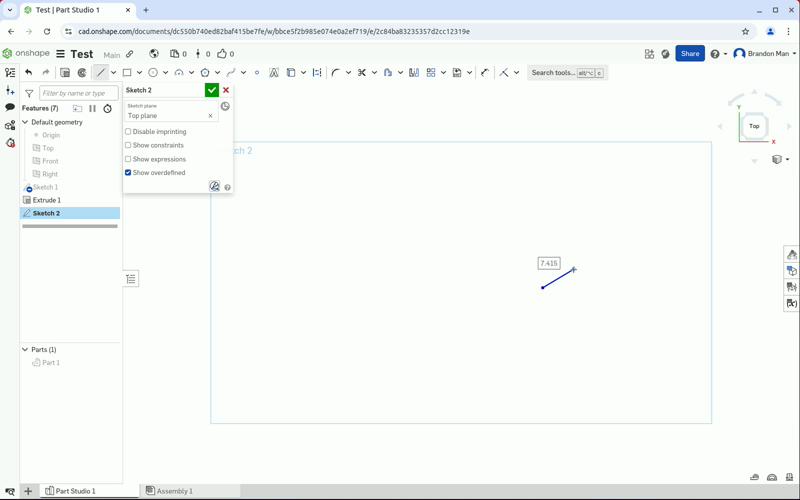
mouse_move(589, 269)
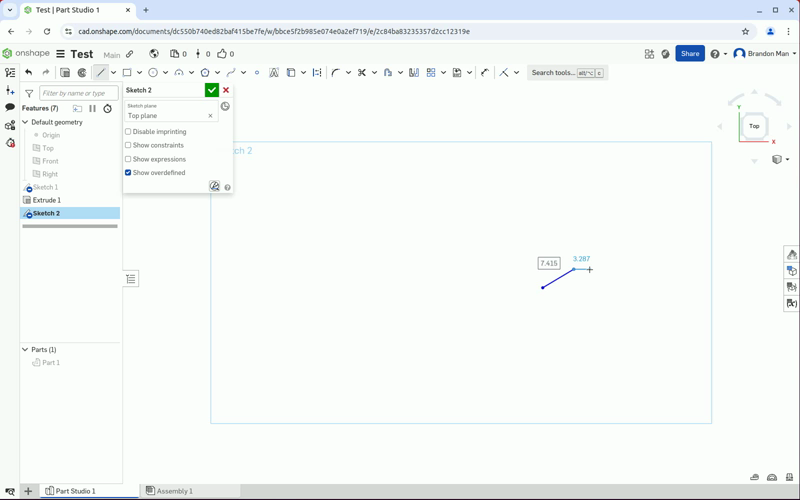
mouse_move(542, 251)
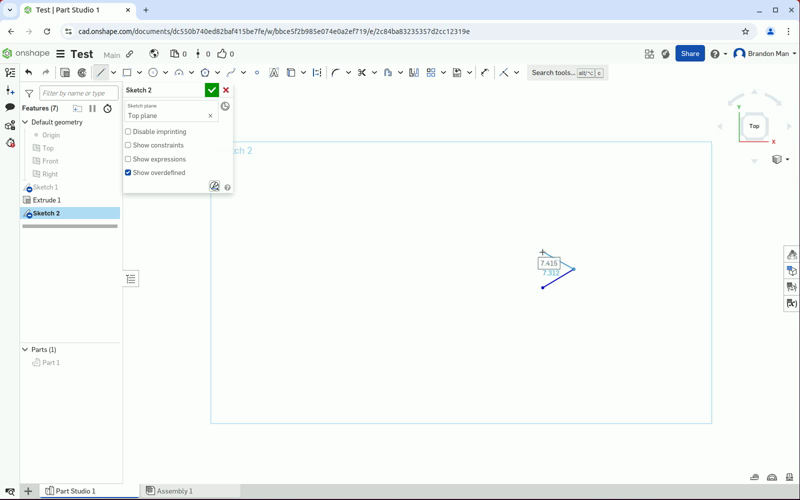
click(542, 251)
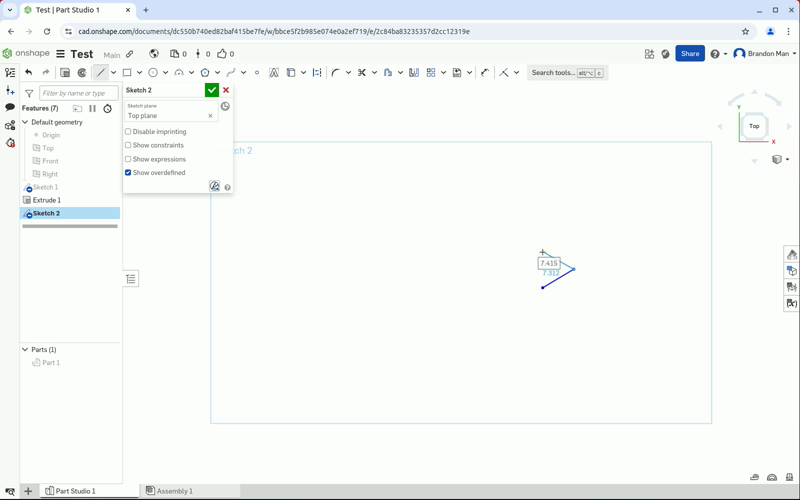
key_up(shift)
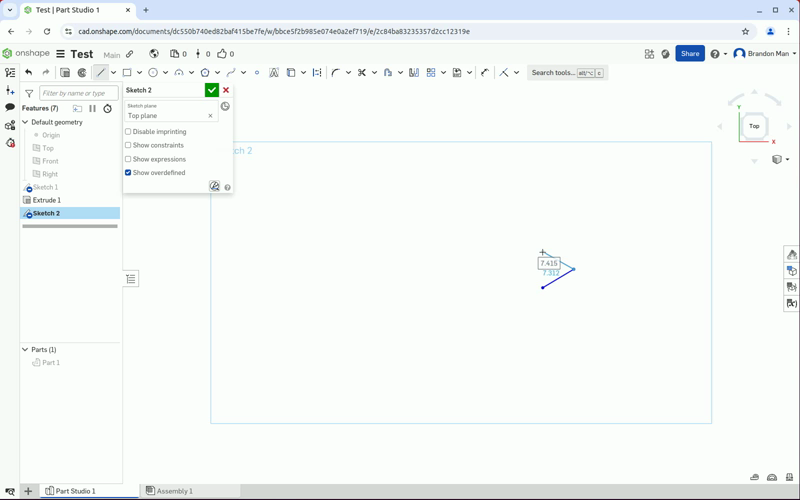
mouse_move(572, 251)
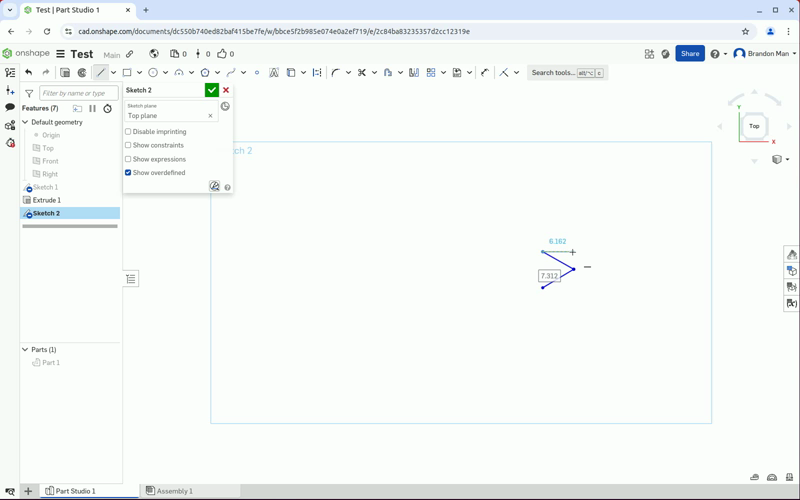
key_down(shift)
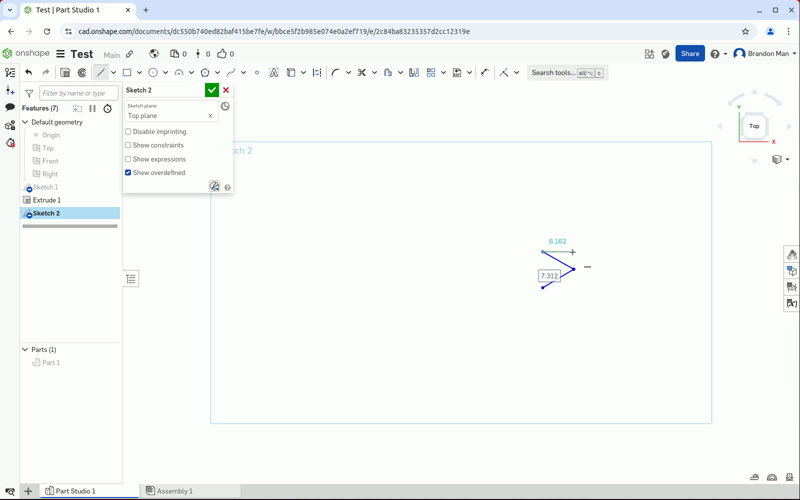
mouse_move(542, 287)
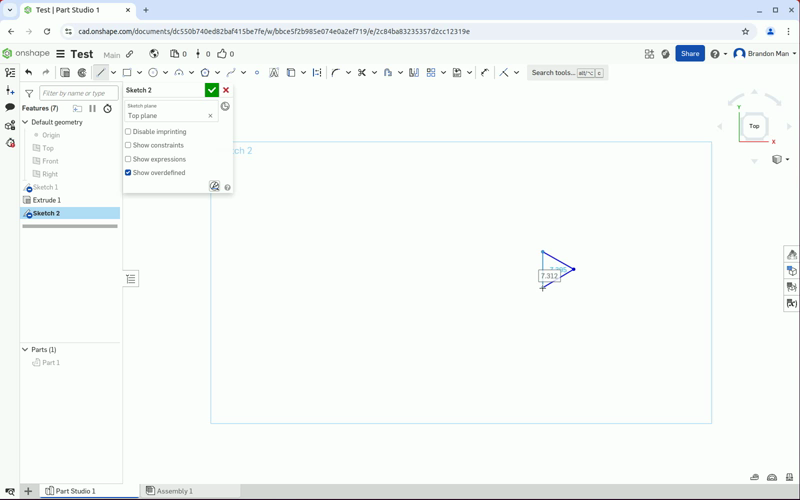
key_up(shift)
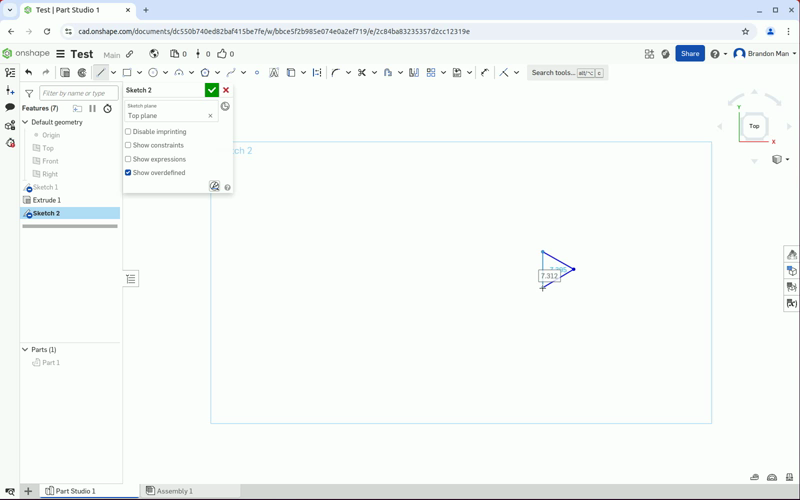
click(542, 287)
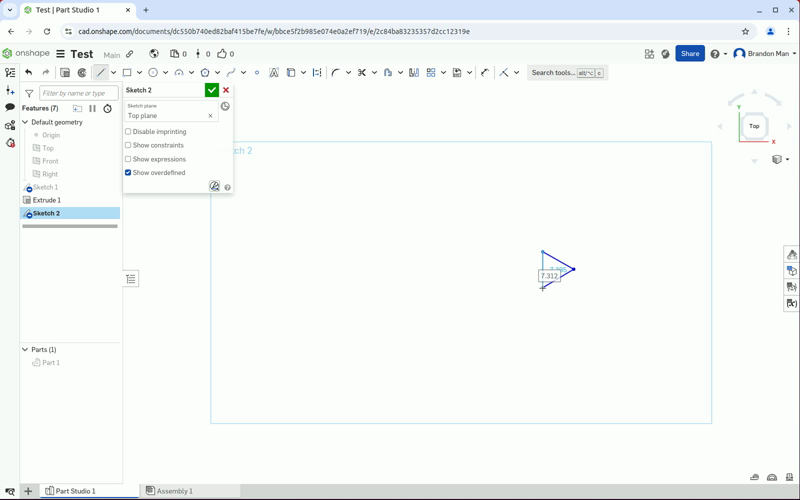
key(esc)
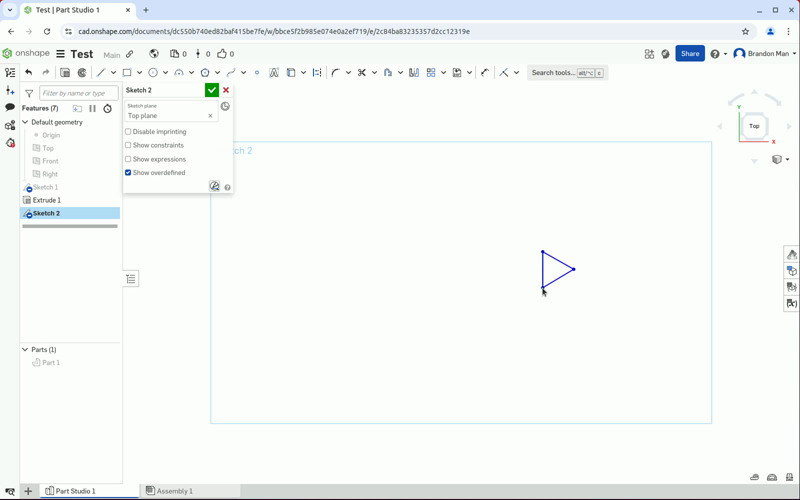
mouse_move(566, 268)
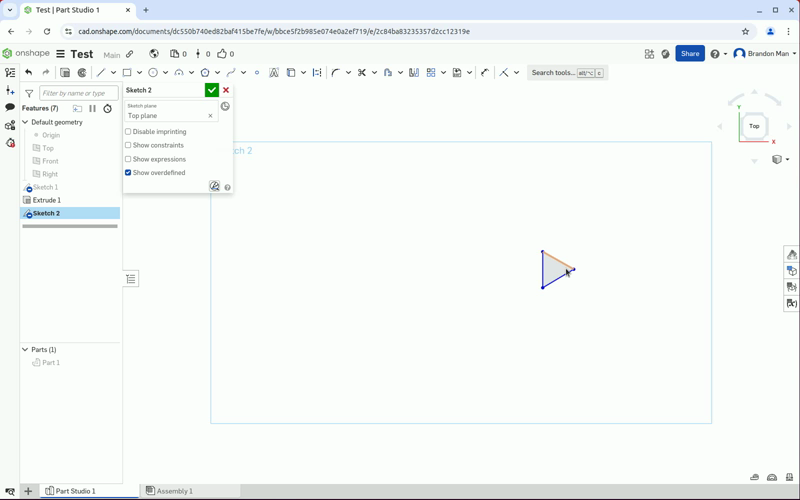
scroll(6)
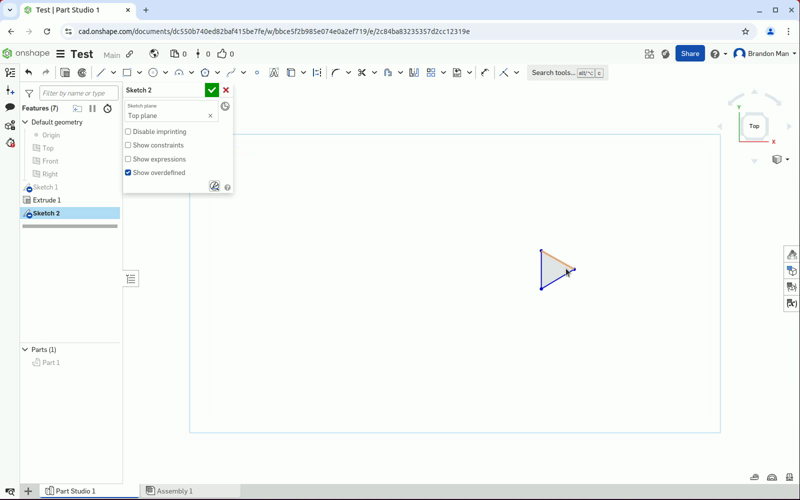
scroll(6)
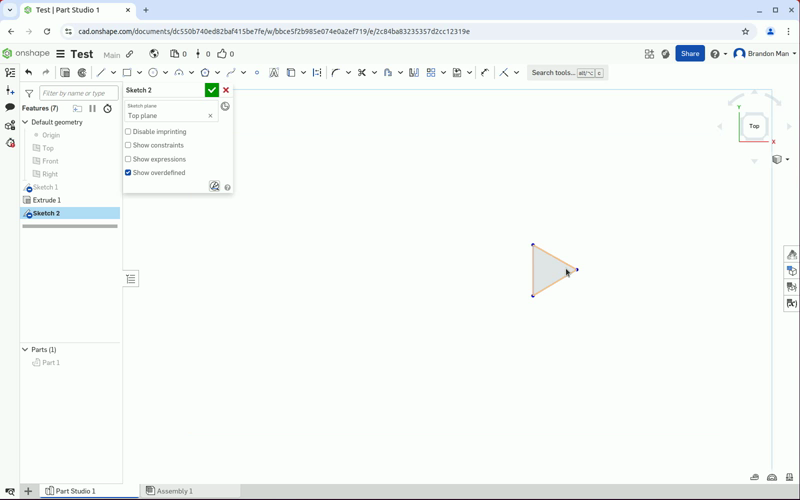
scroll(6)
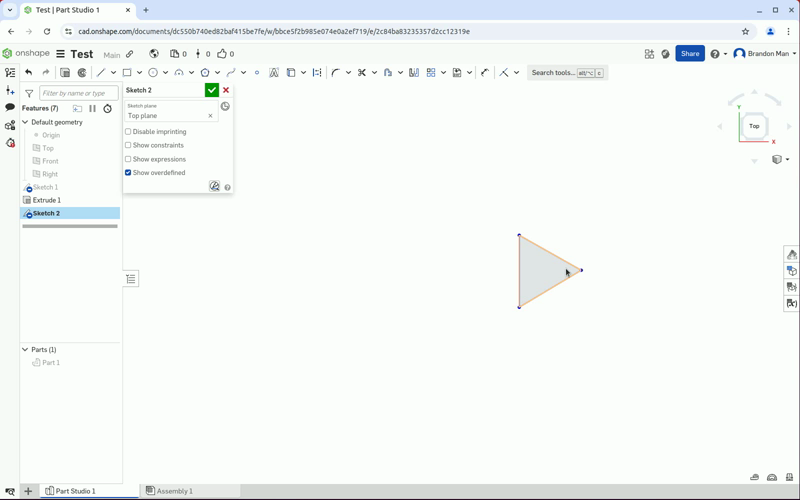
scroll(6)
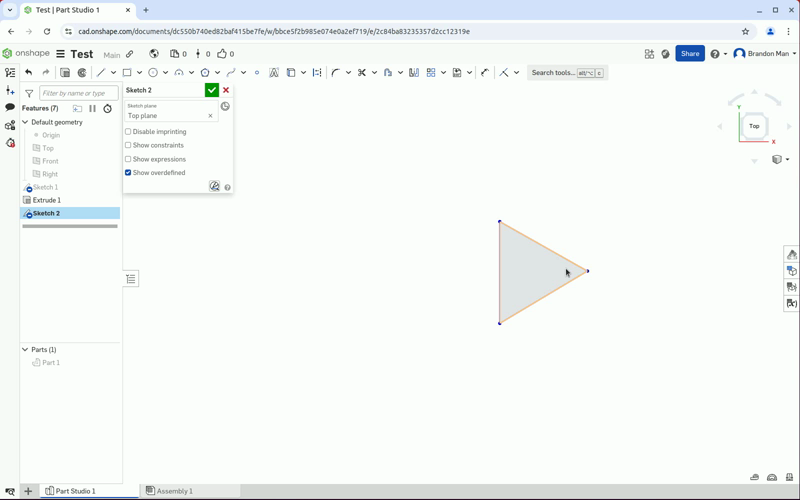
scroll(6)
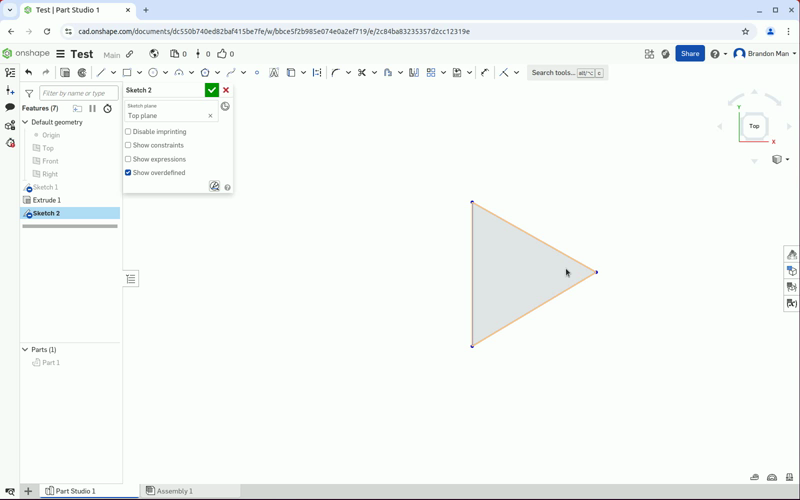
scroll(6)
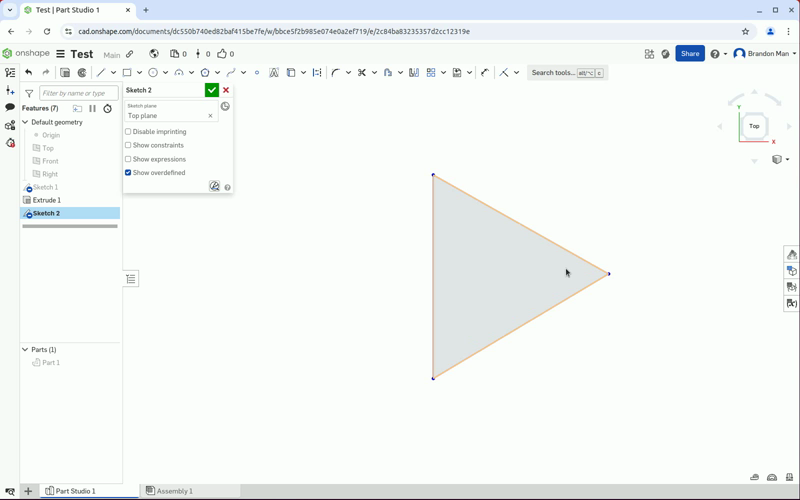
scroll(6)
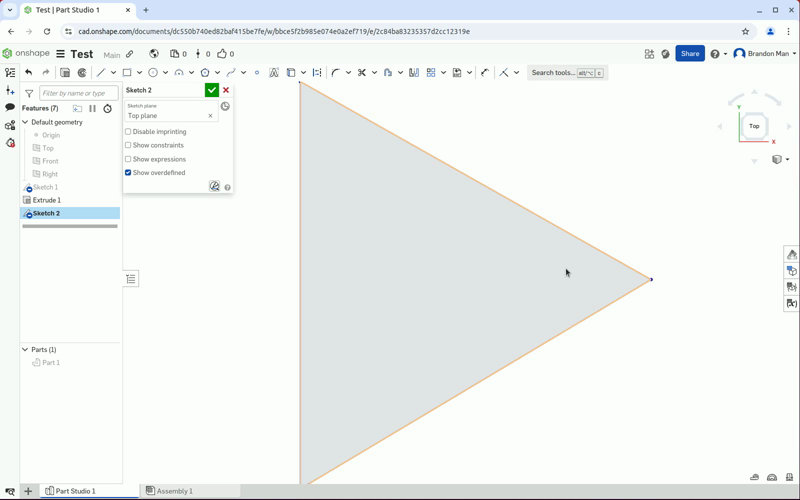
click(566, 268)
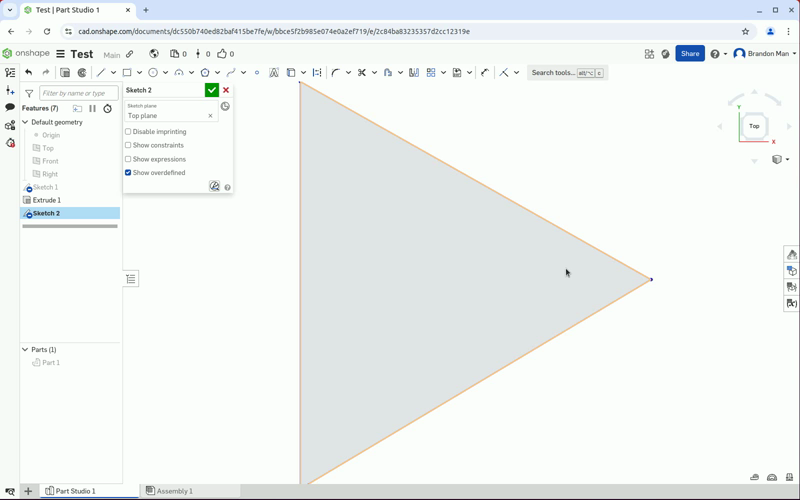
scroll(-6)
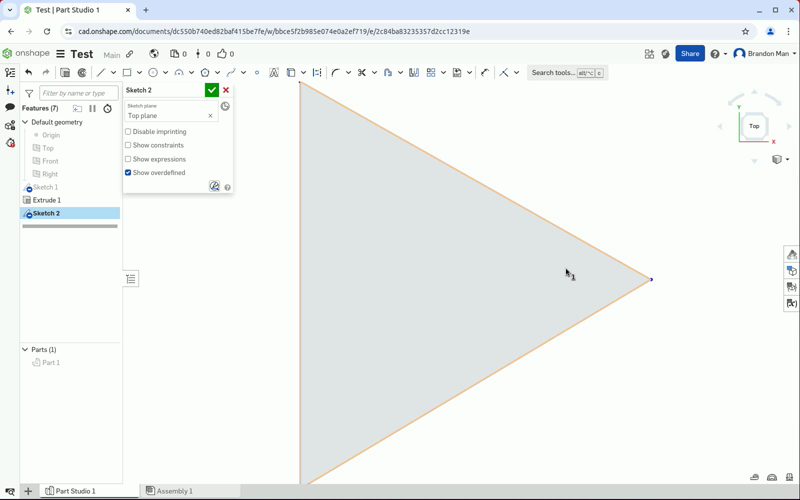
scroll(-6)
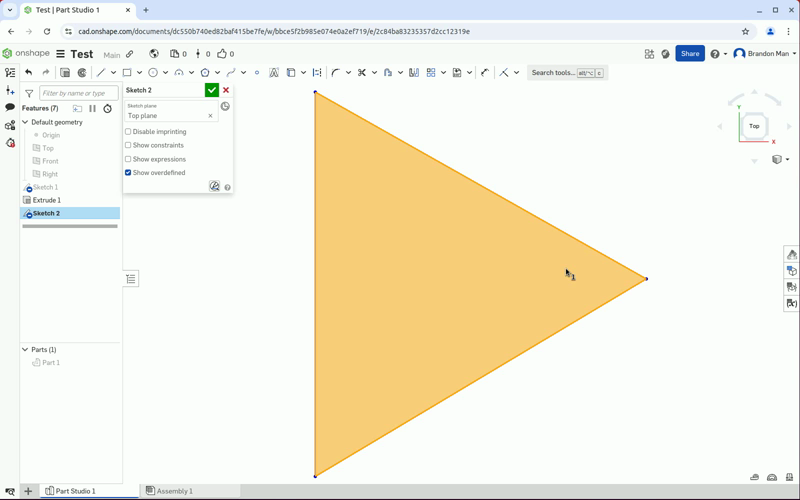
scroll(-6)
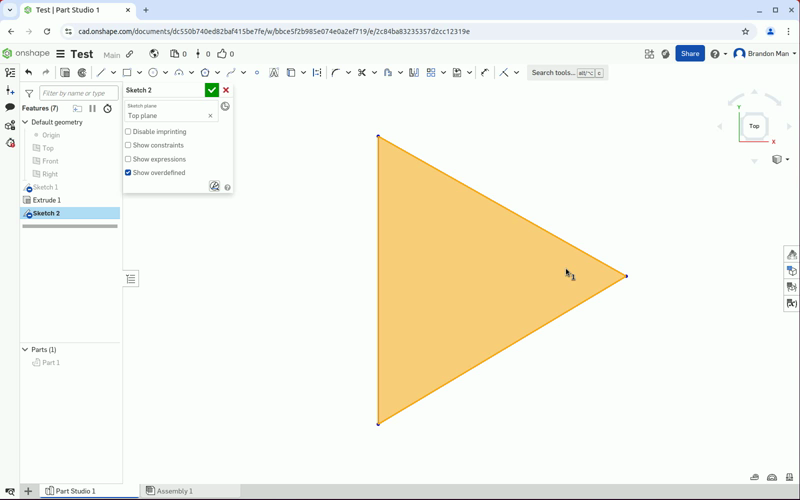
scroll(-6)
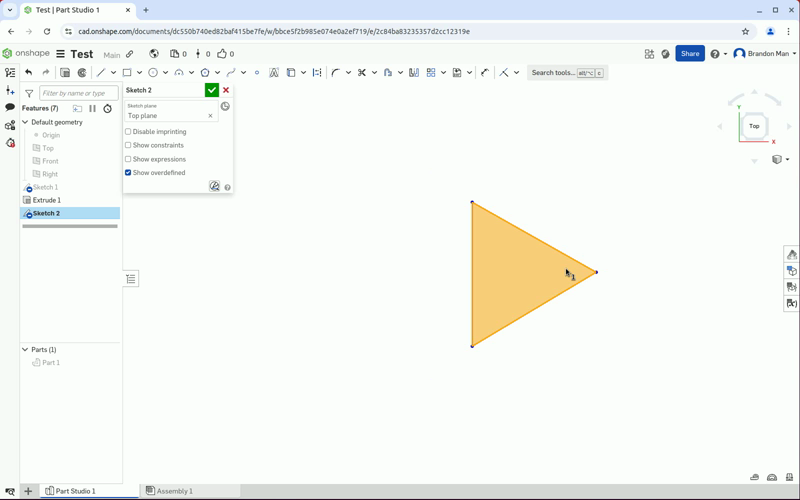
scroll(-6)
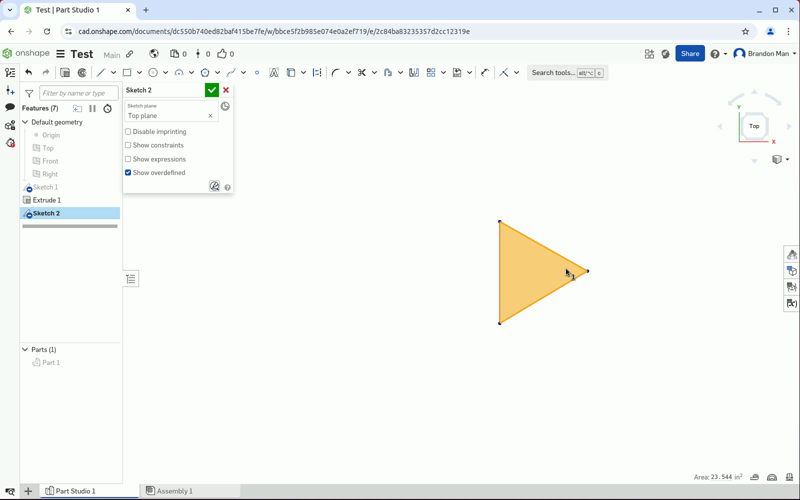
scroll(-6)
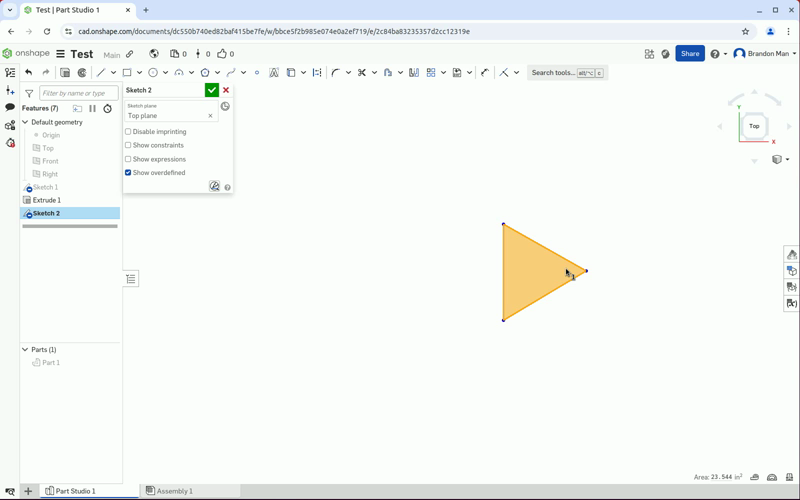
scroll(-6)
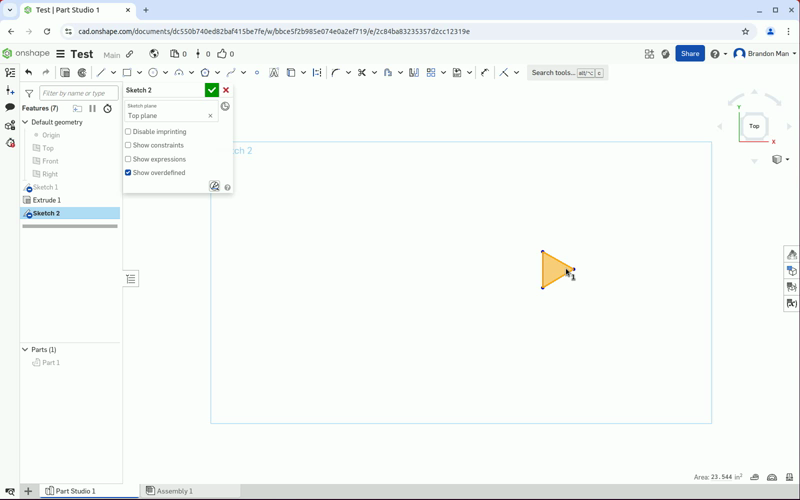
mouse_move(73, 352)
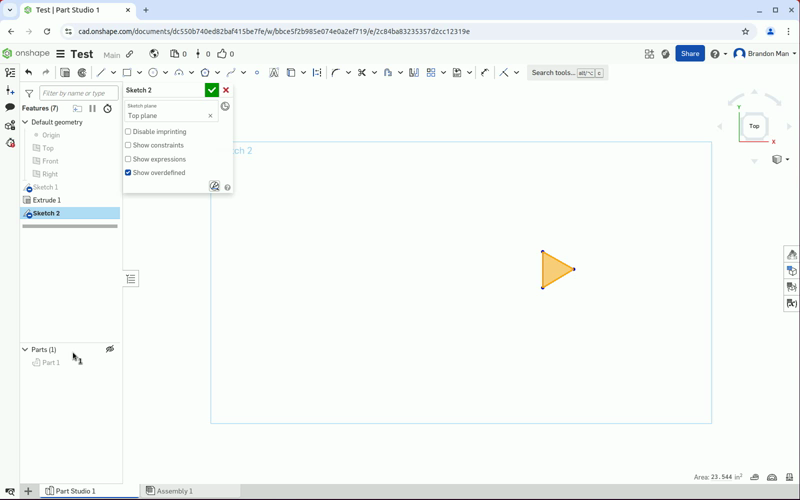
key(shift+y)
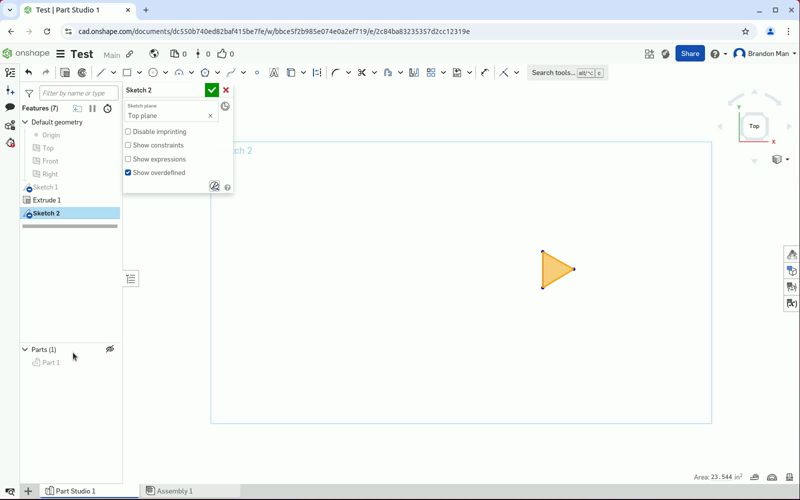
key(shift+e)
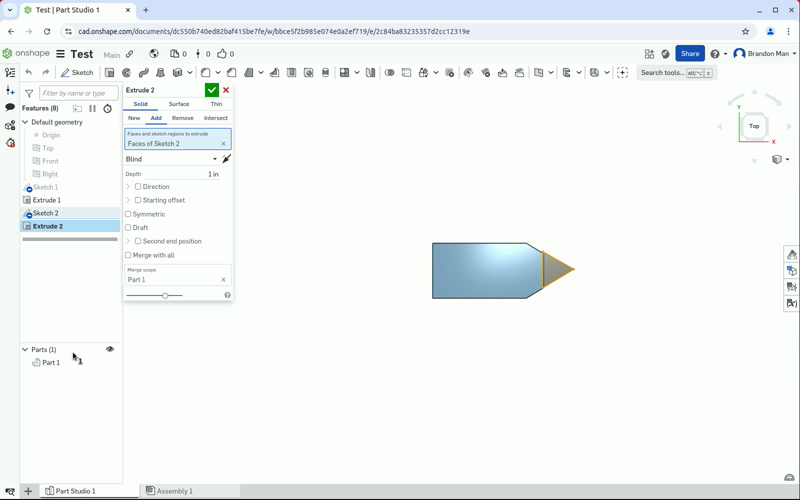
mouse_move(143, 106)
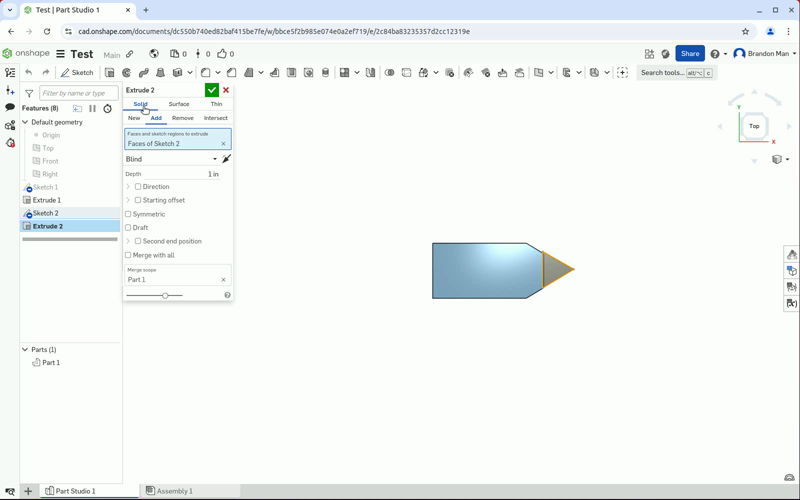
click(143, 106)
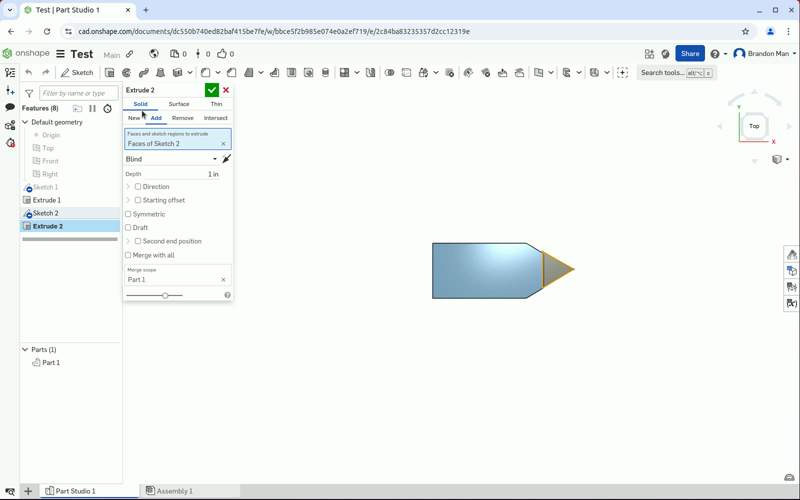
mouse_move(137, 120)
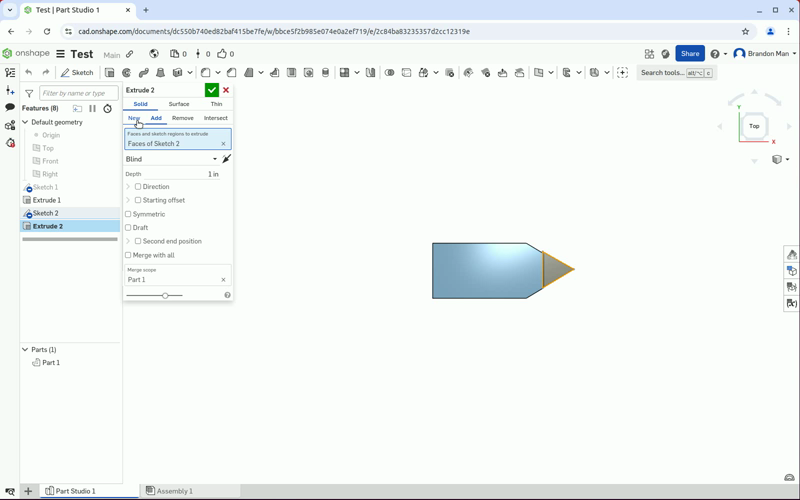
click(137, 120)
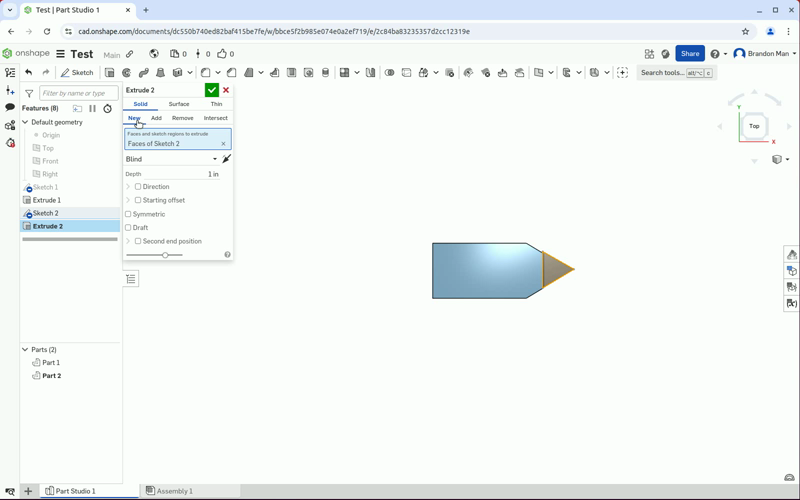
key(tab, 4)
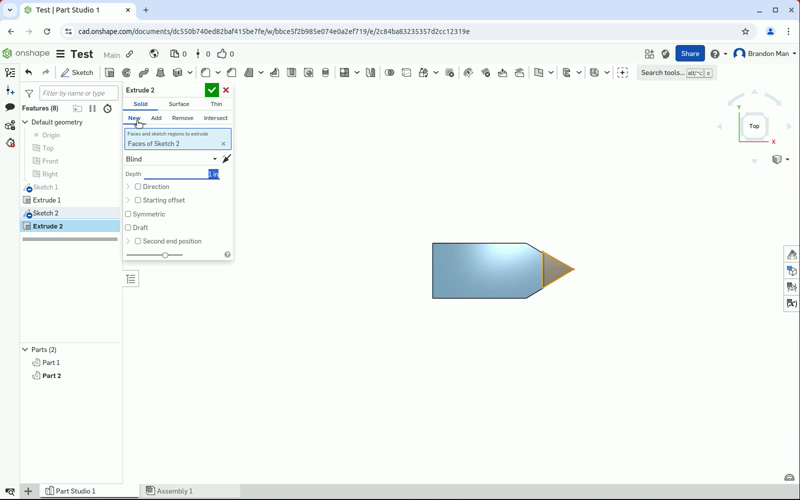
text(5.536)
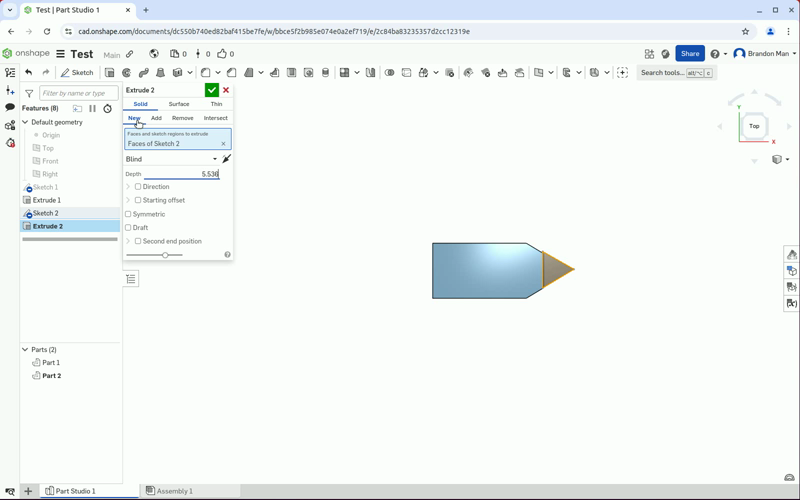
key(enter)
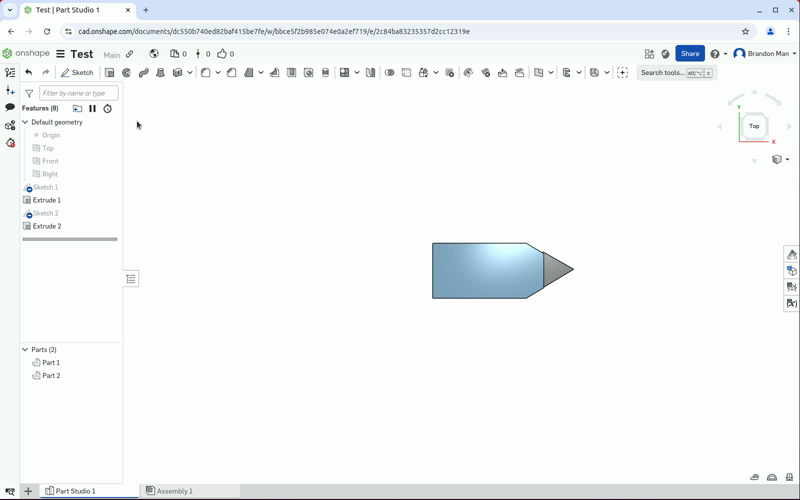
key(shift+h)
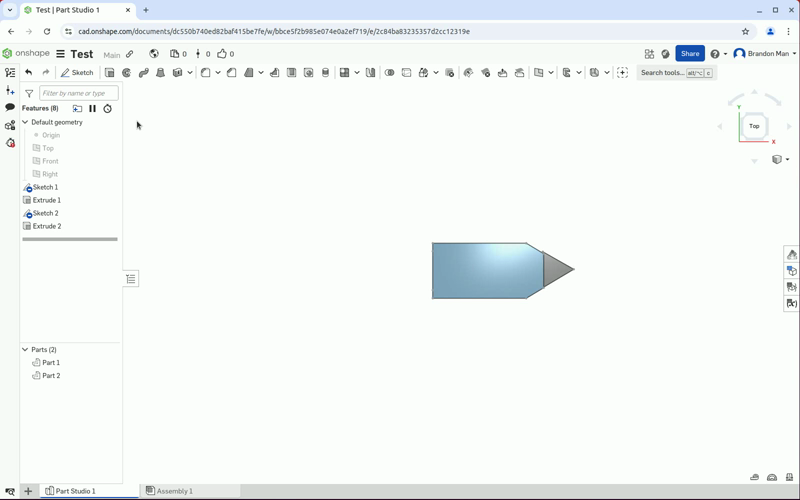
key(shift+h)
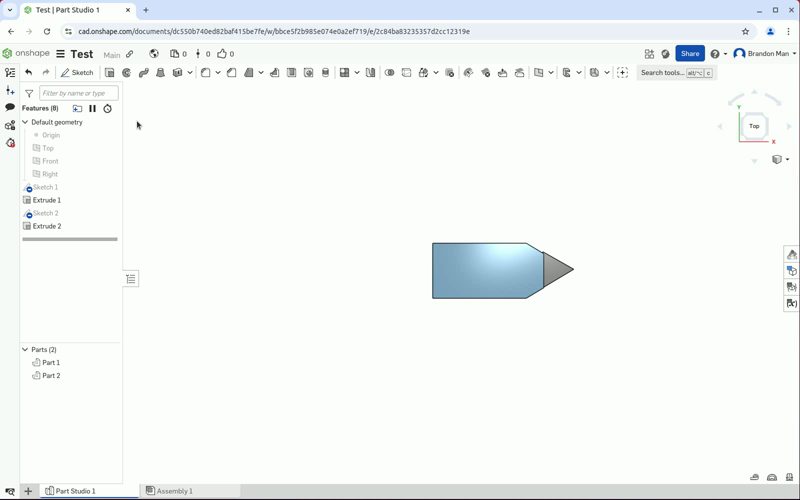
mouse_move(73, 189)
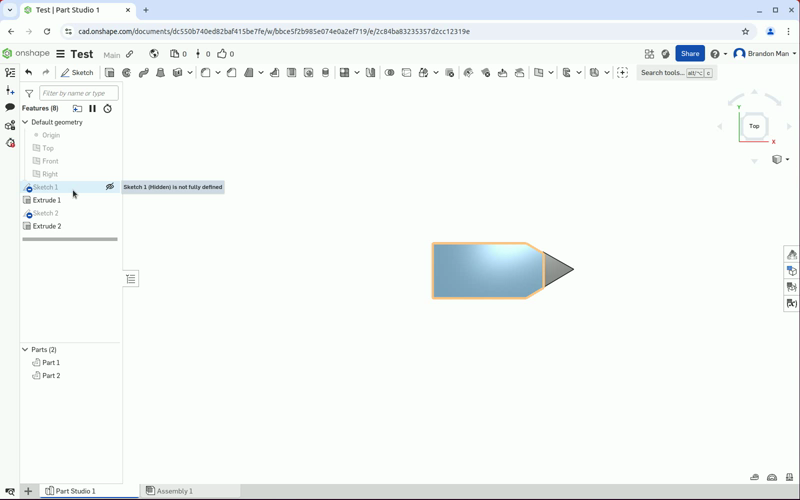
click(73, 189)
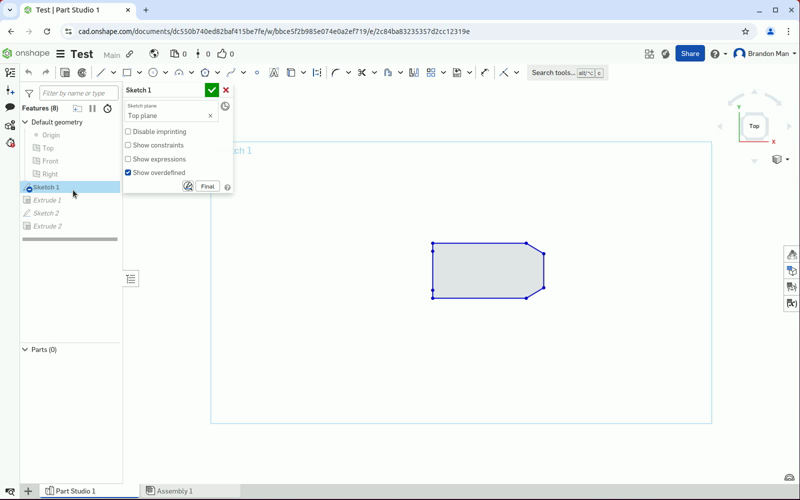
mouse_move(229, 92)
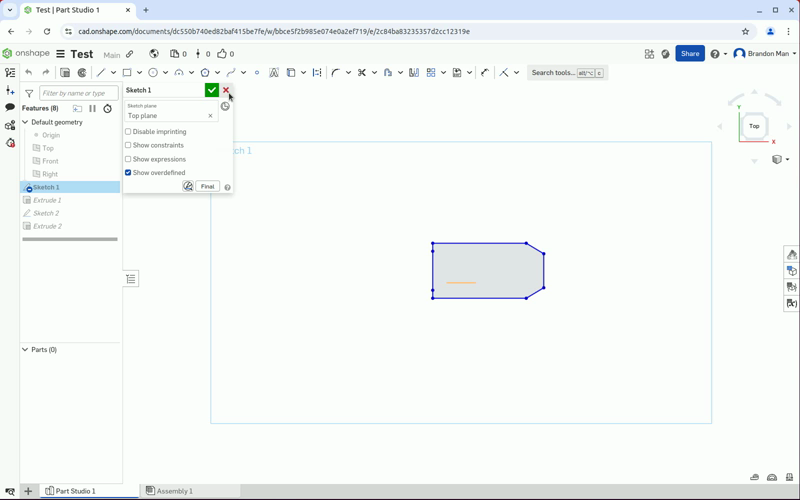
click(229, 92)
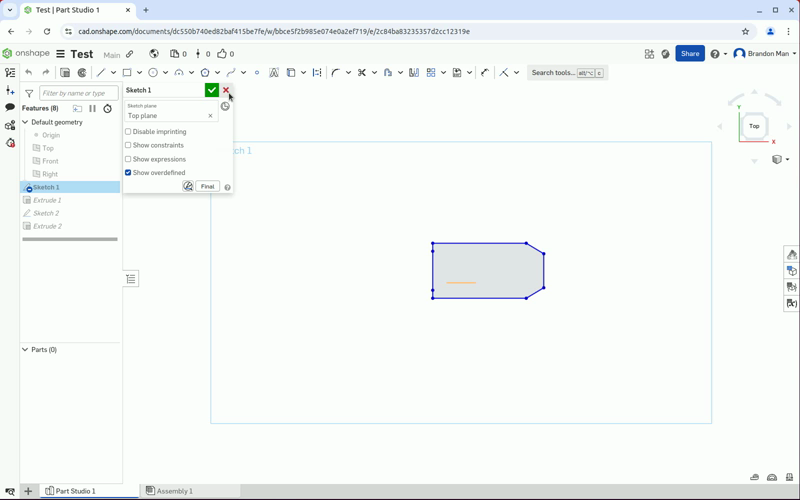
key(shift+s)
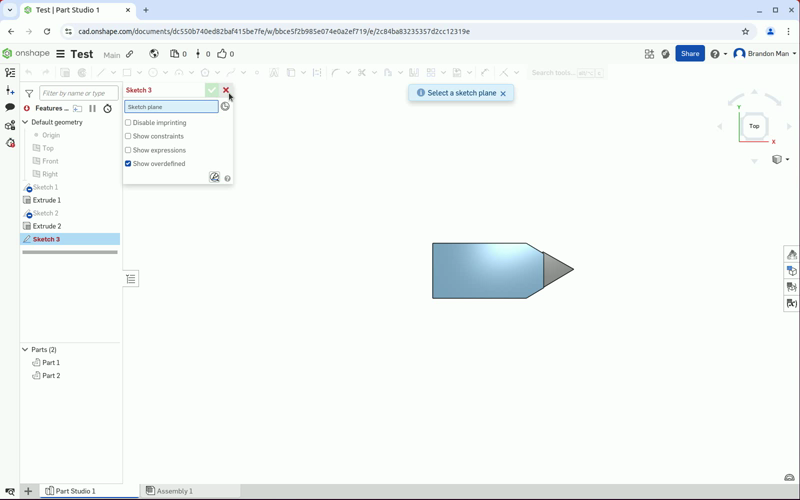
mouse_move(73, 150)
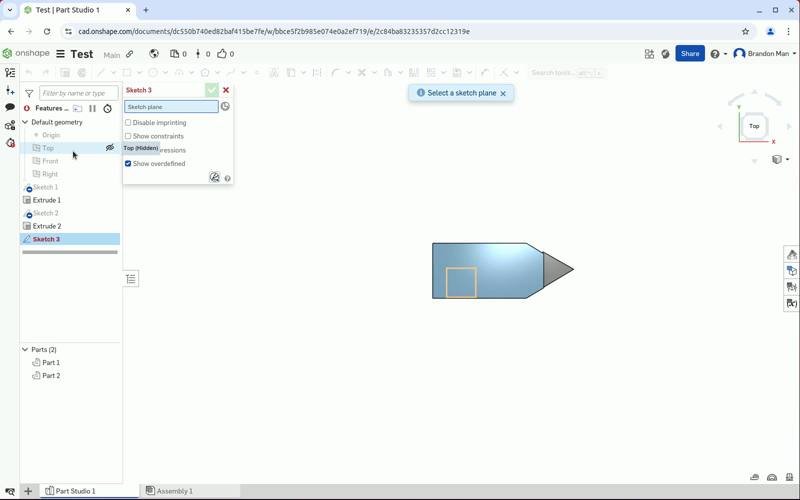
click(73, 150)
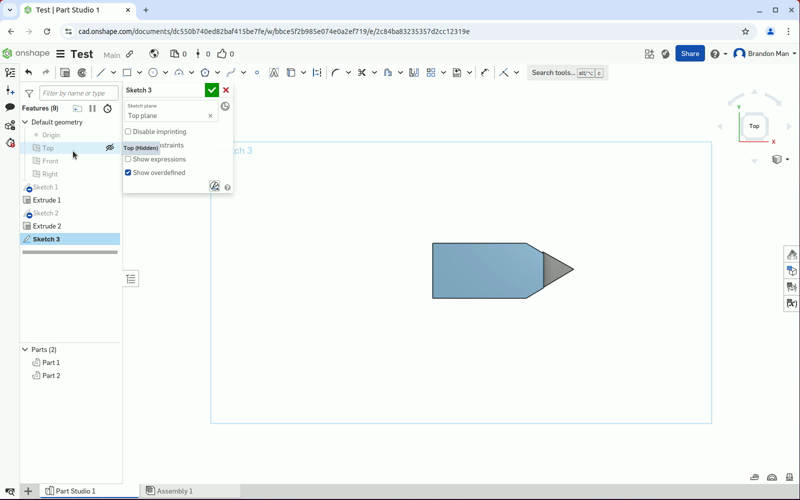
mouse_move(73, 352)
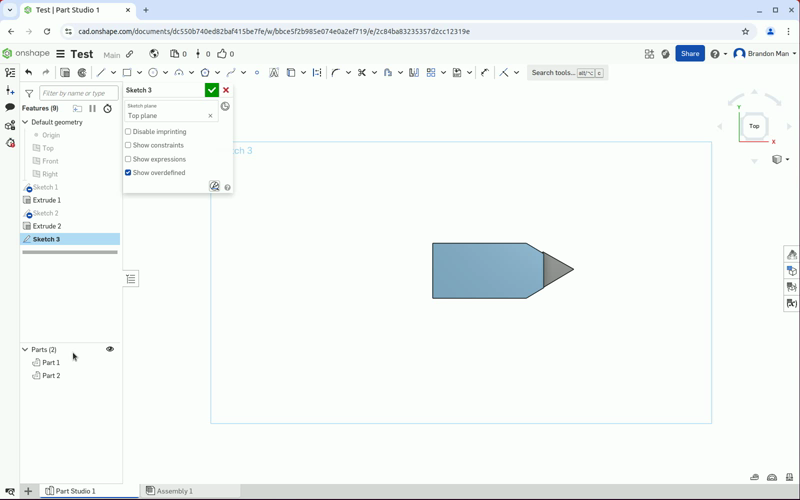
key(y)
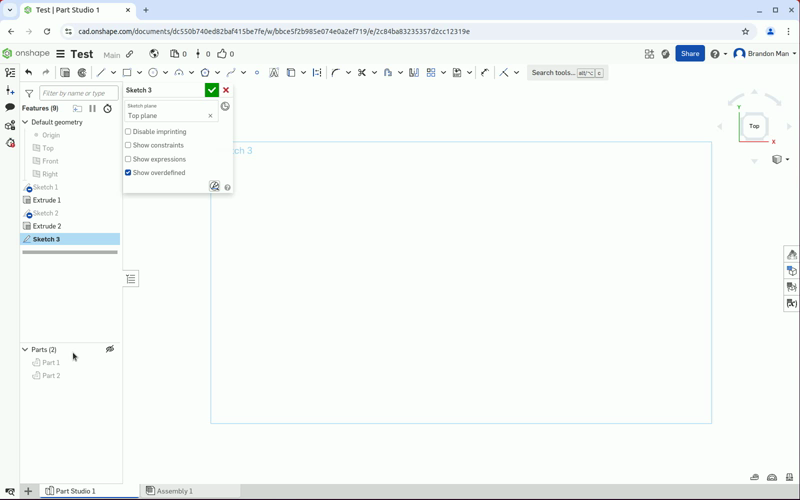
key(l)
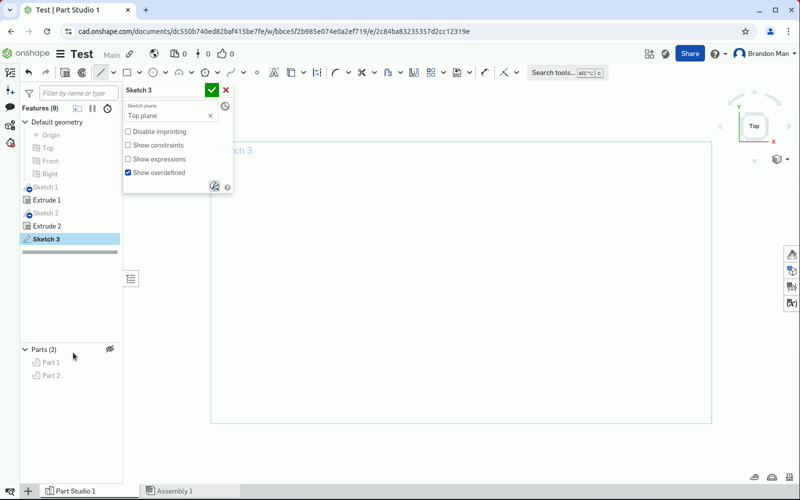
key_down(shift)
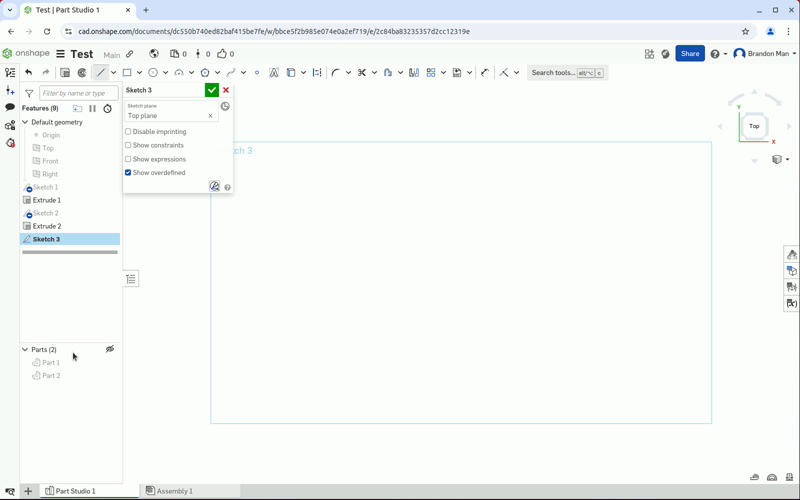
mouse_move(388, 243)
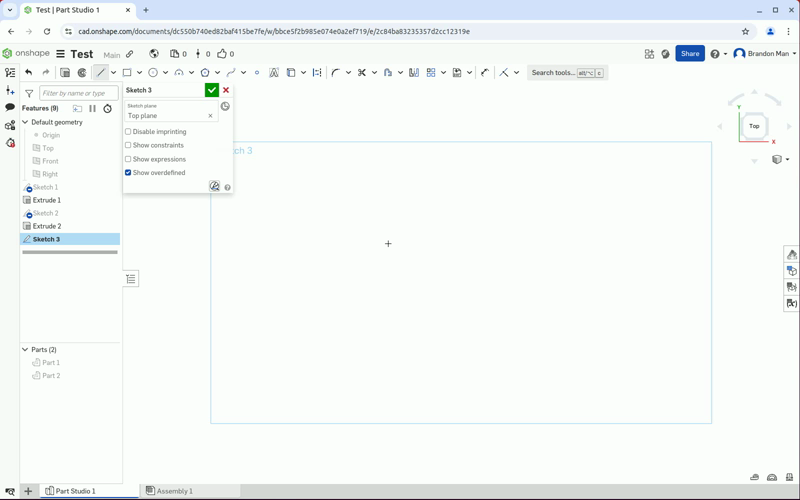
click(388, 243)
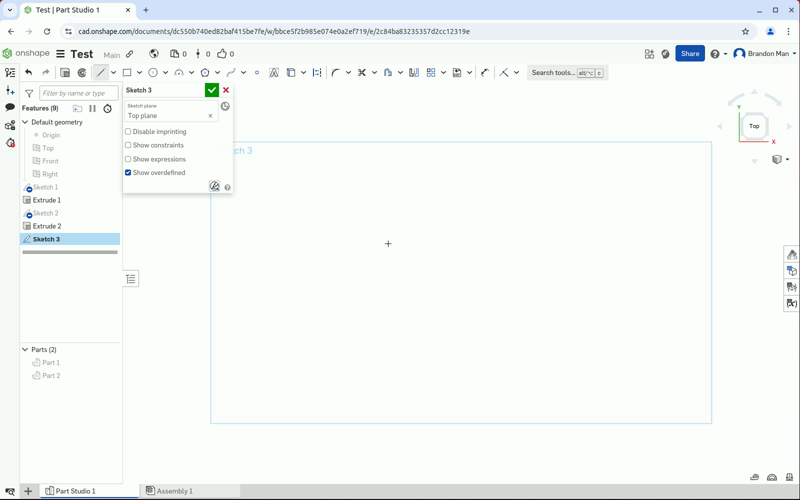
key_up(shift)
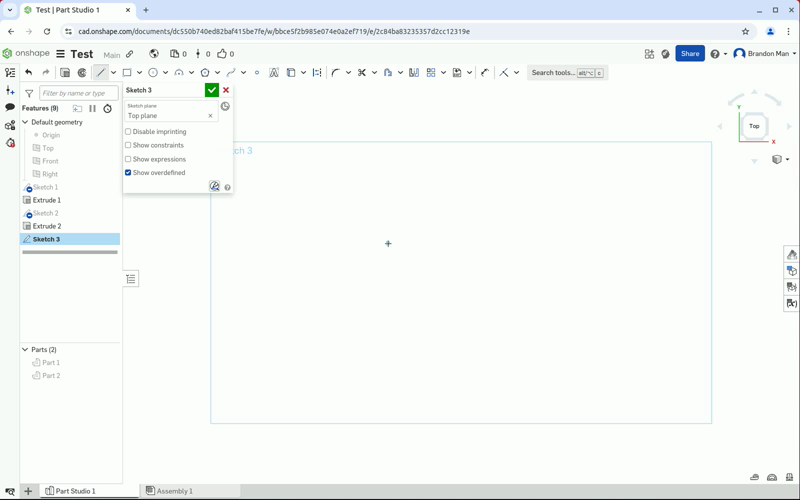
key_down(shift)
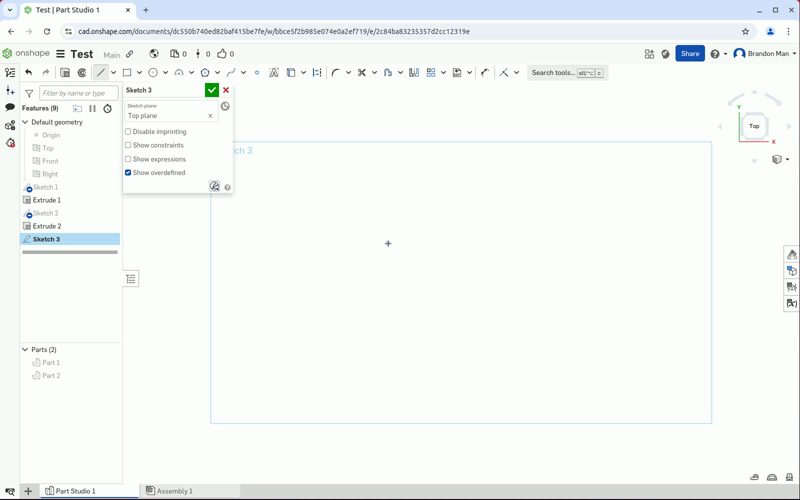
mouse_move(418, 243)
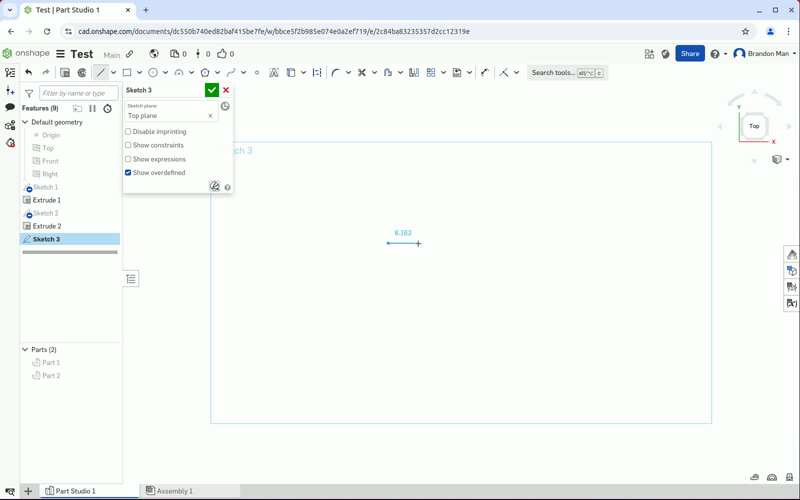
mouse_move(404, 243)
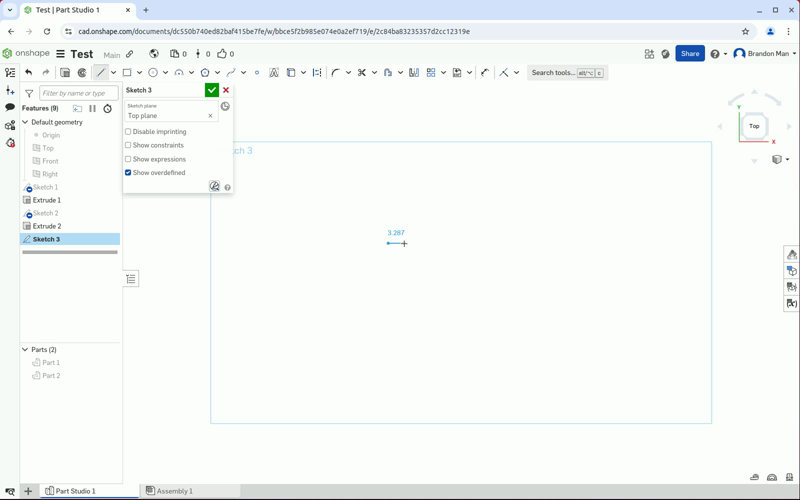
click(404, 243)
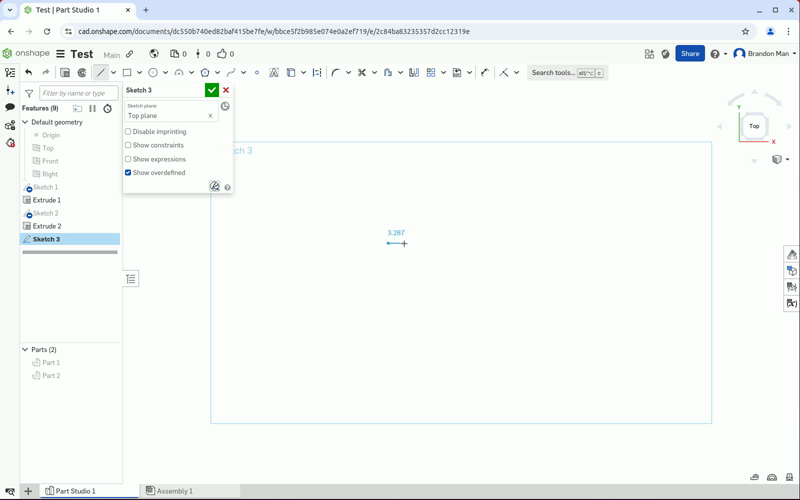
key_up(shift)
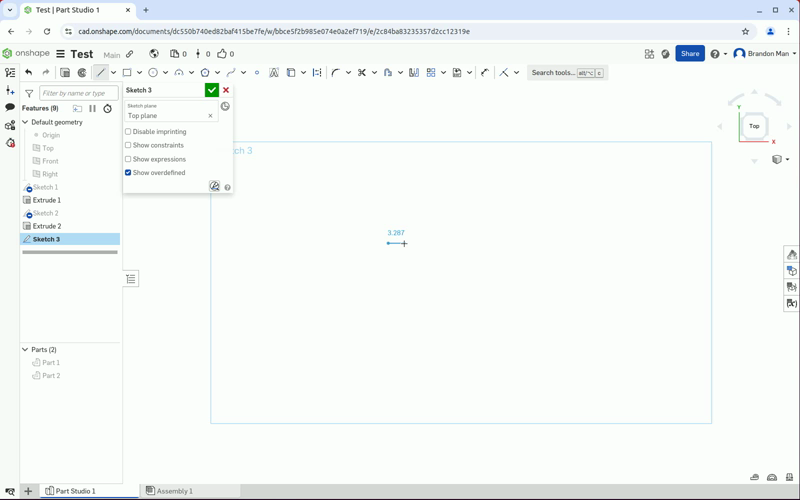
key_down(shift)
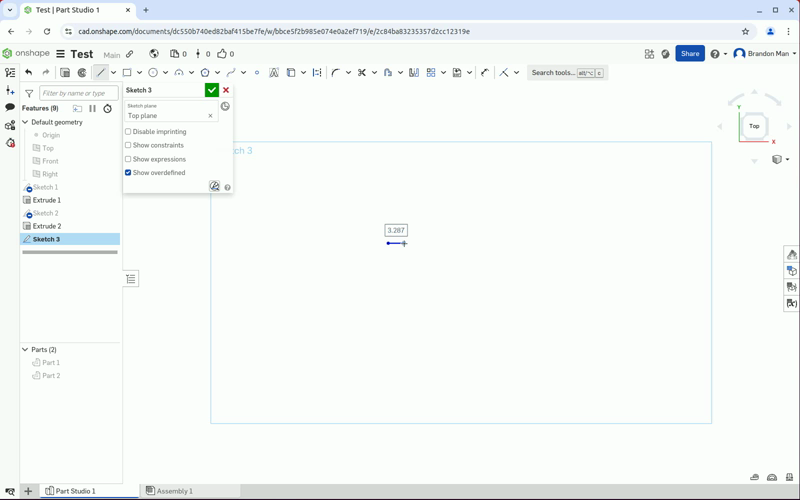
mouse_move(434, 243)
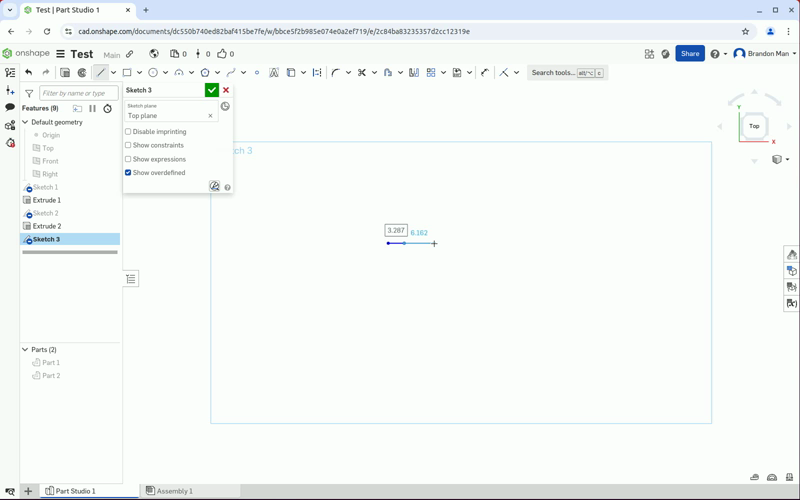
mouse_move(404, 251)
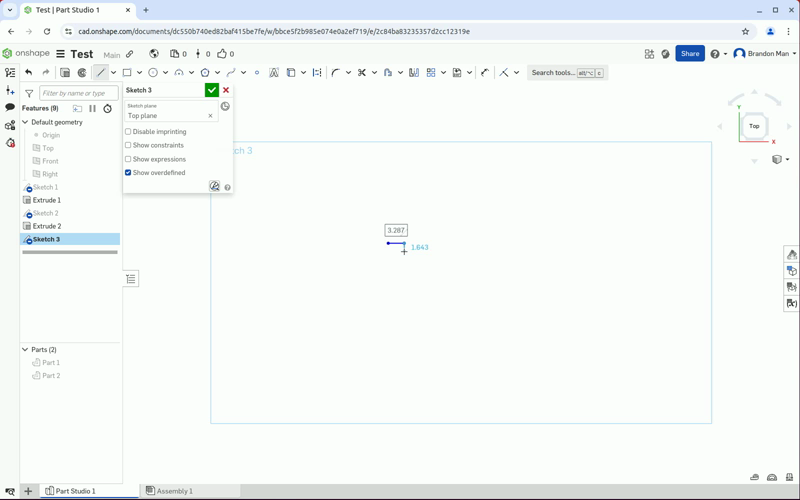
click(404, 251)
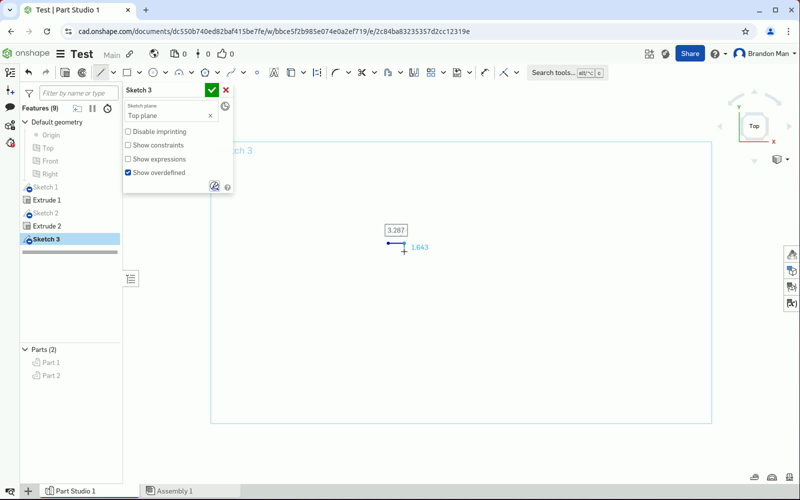
key_up(shift)
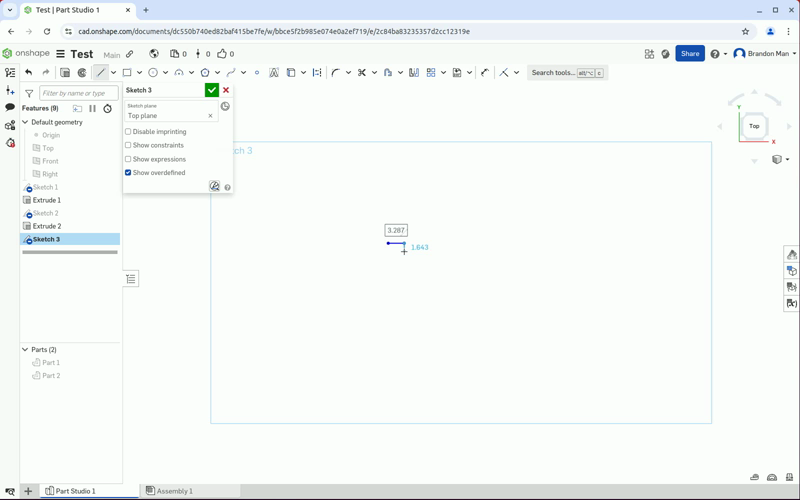
key_down(shift)
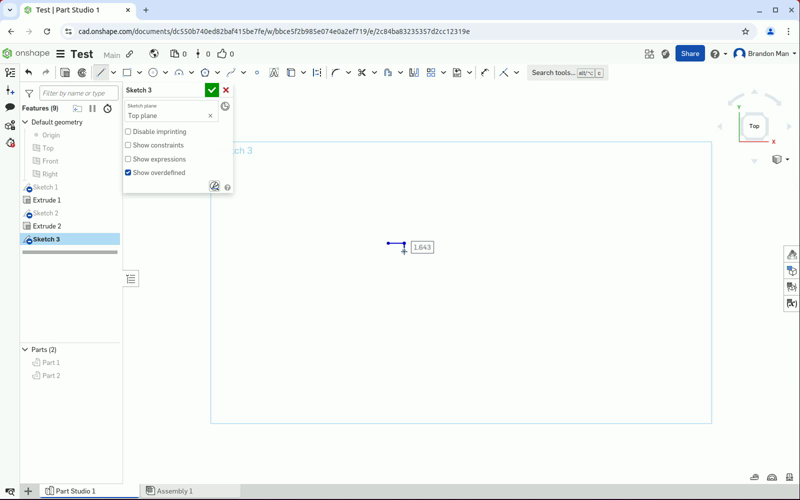
mouse_move(434, 251)
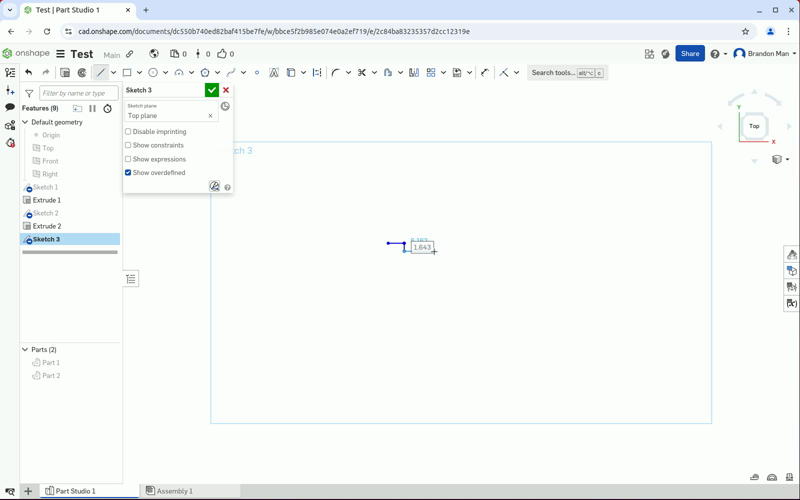
mouse_move(433, 251)
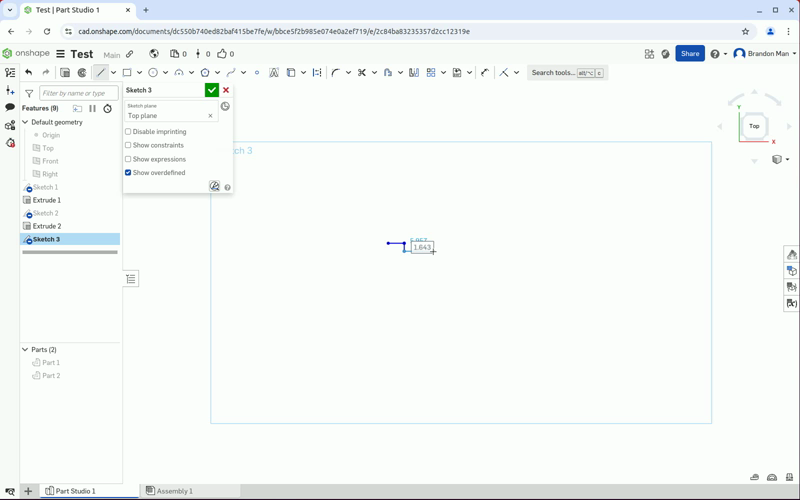
click(433, 251)
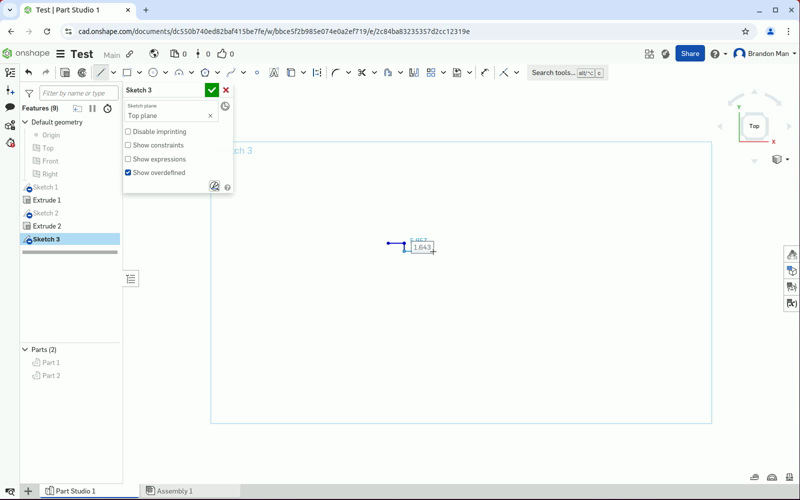
key_up(shift)
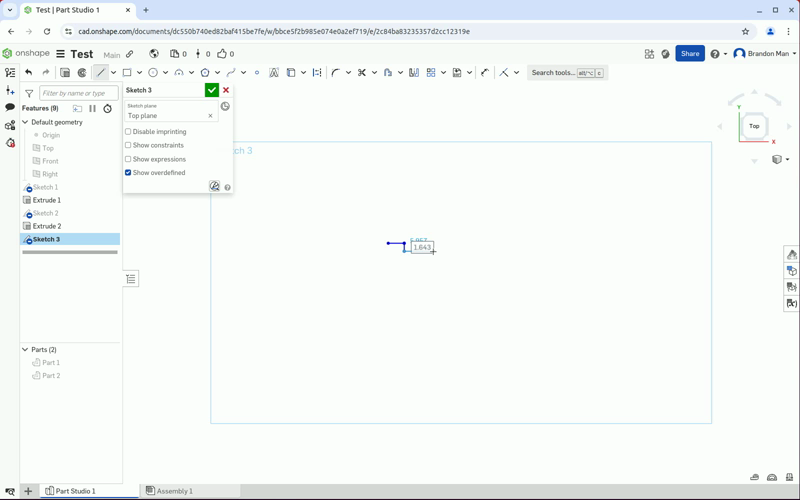
key_down(shift)
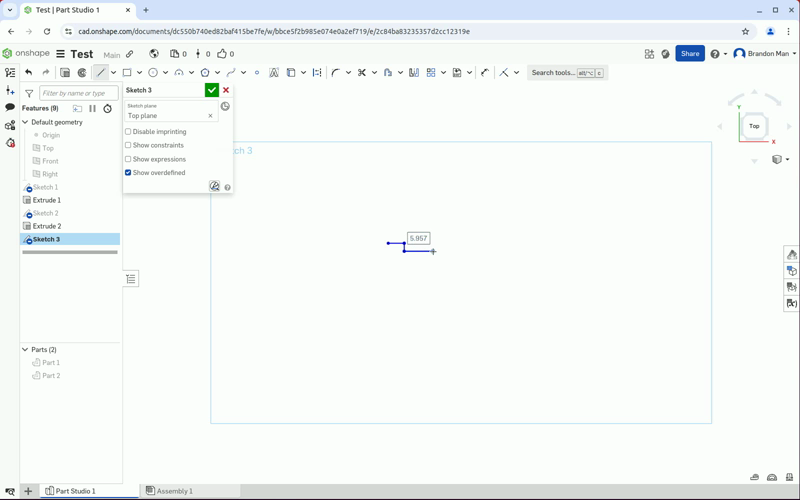
mouse_move(463, 251)
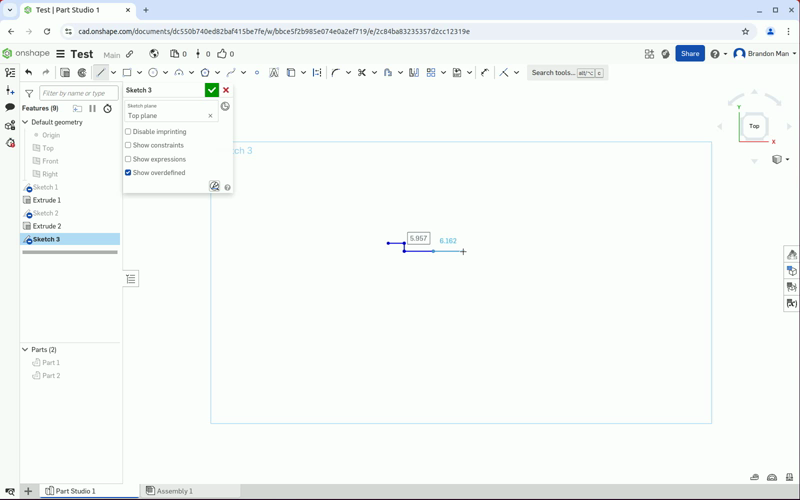
mouse_move(433, 243)
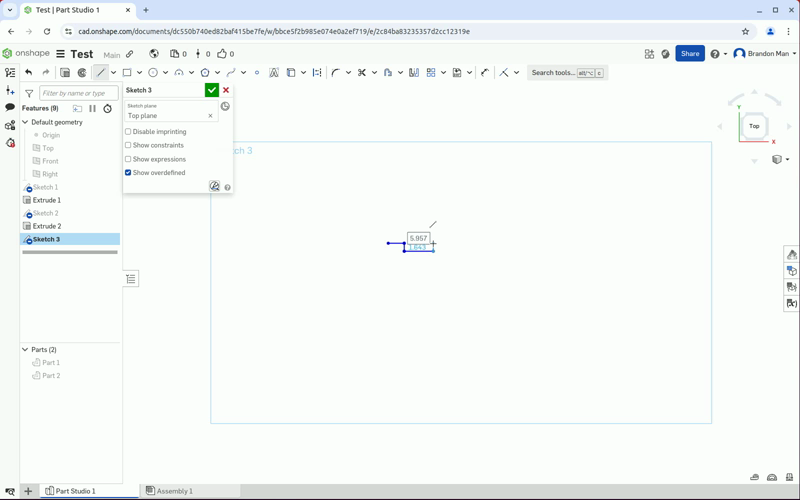
click(433, 243)
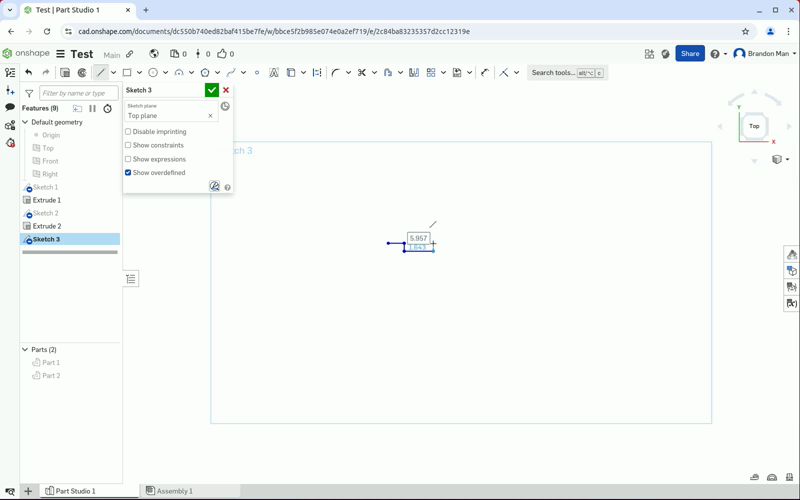
key_up(shift)
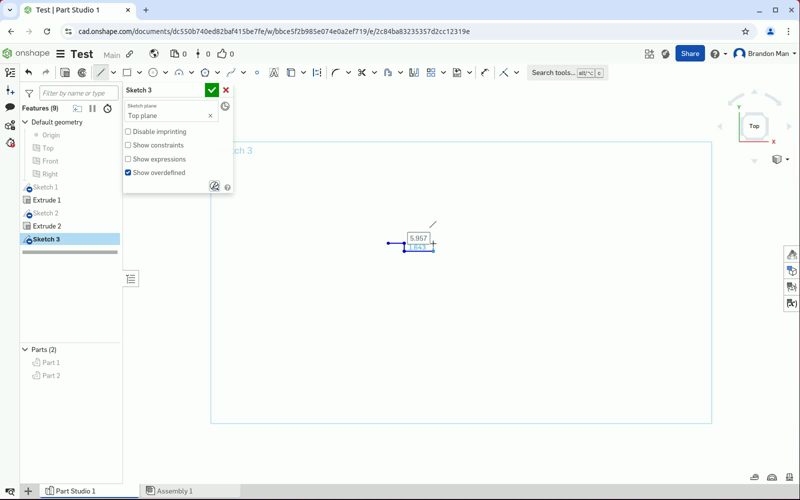
key_down(shift)
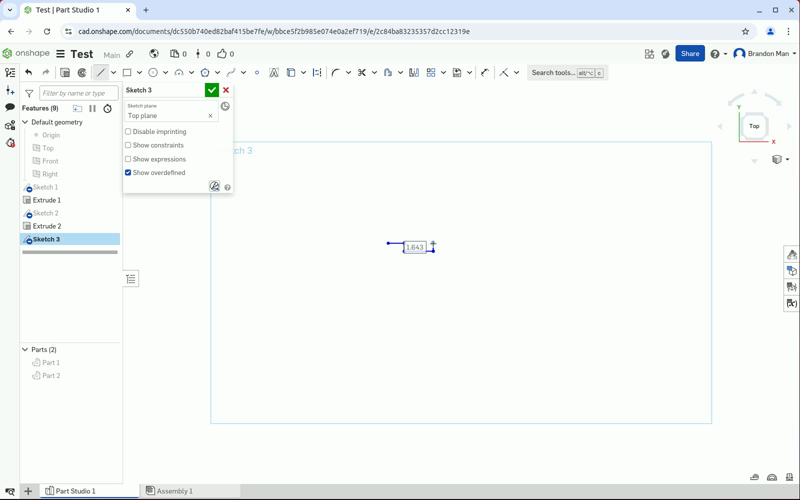
mouse_move(463, 243)
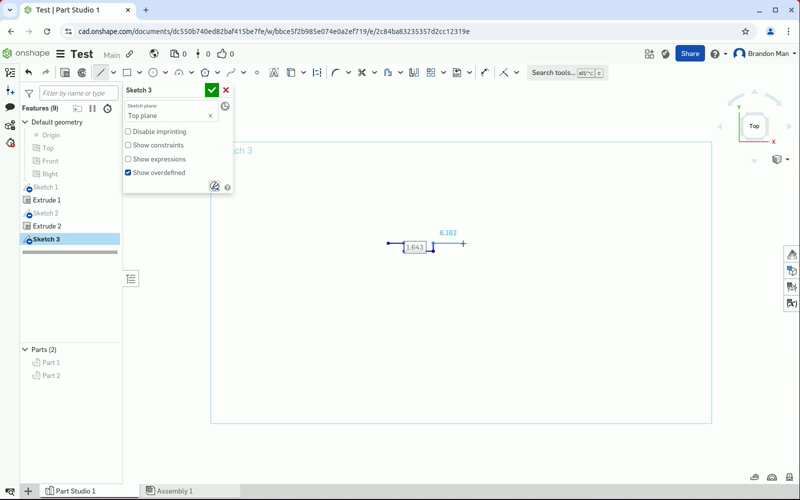
mouse_move(433, 222)
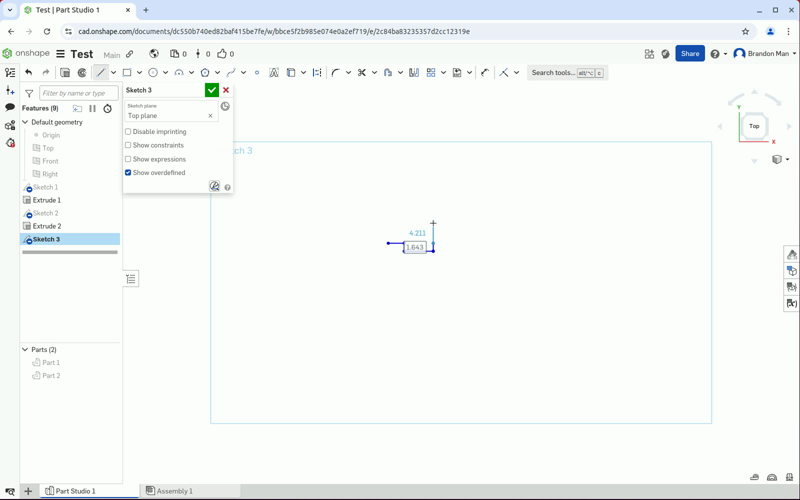
click(433, 222)
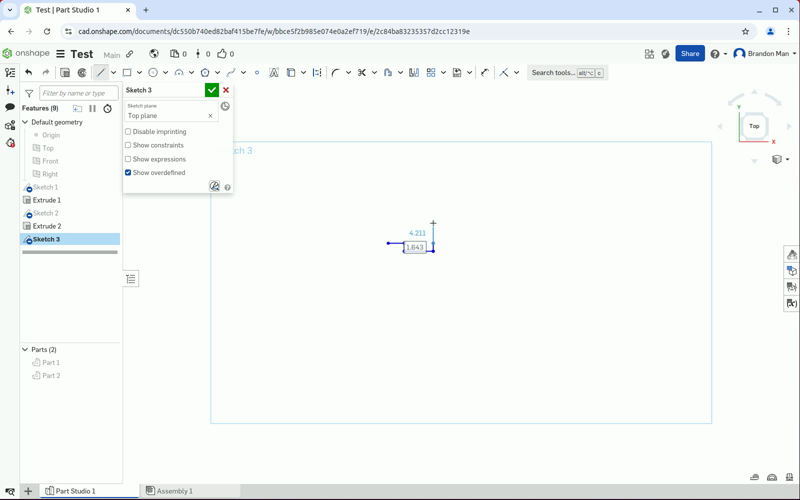
key_up(shift)
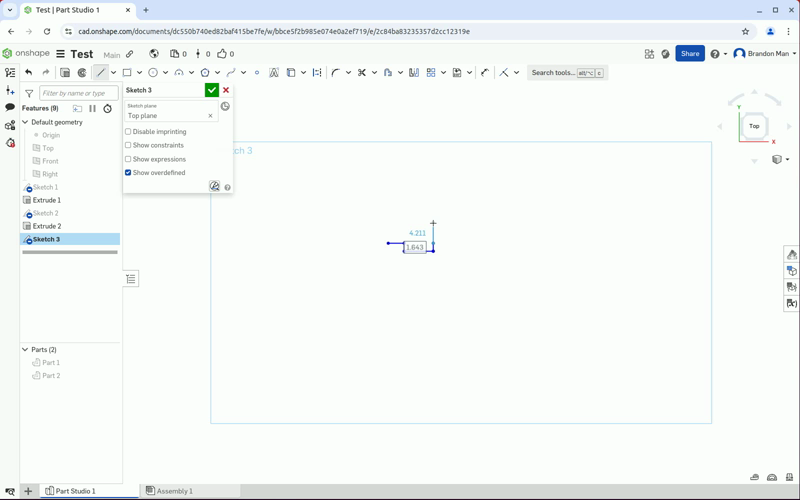
key_down(shift)
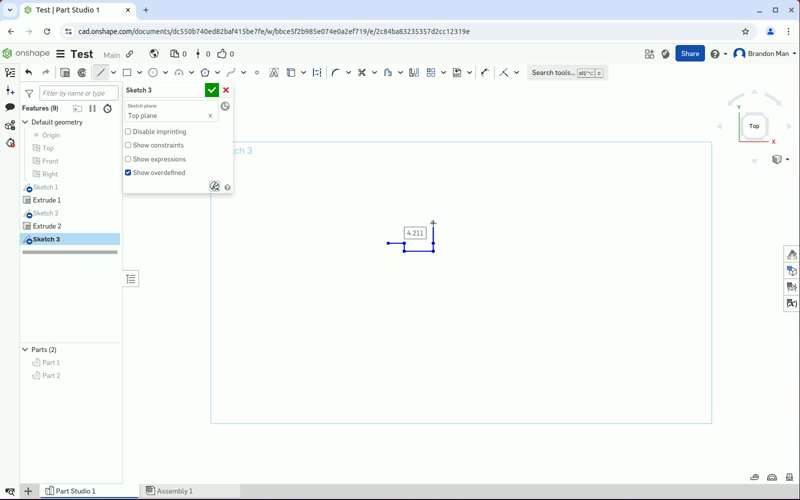
mouse_move(463, 222)
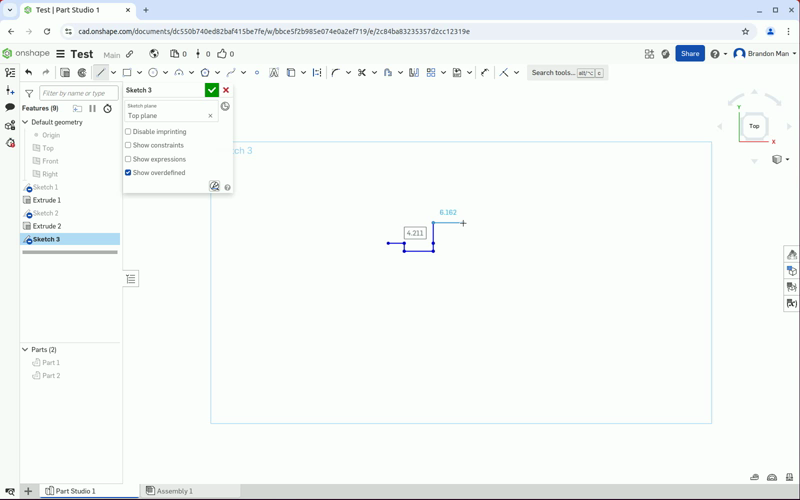
mouse_move(388, 222)
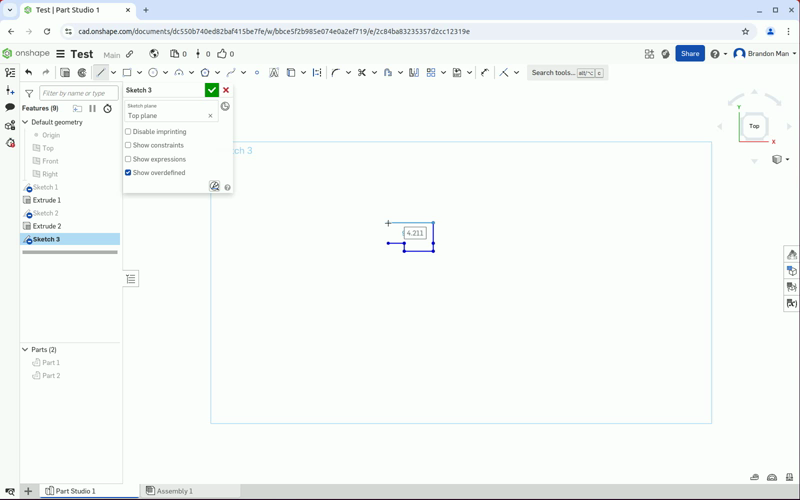
click(388, 222)
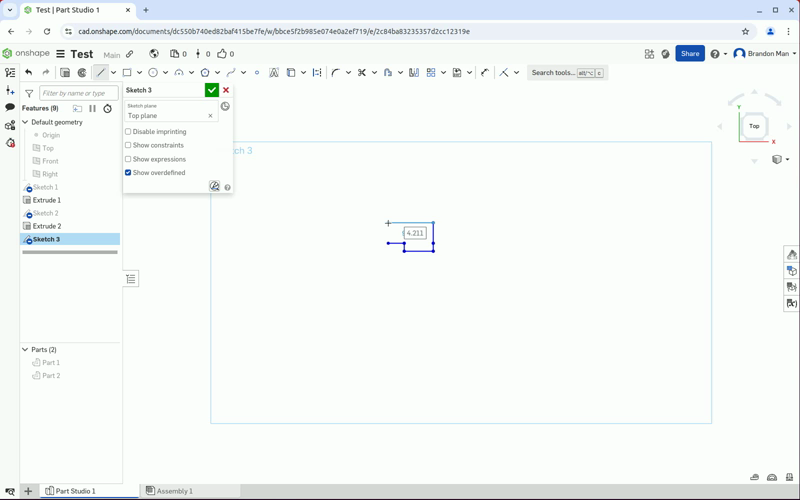
key_up(shift)
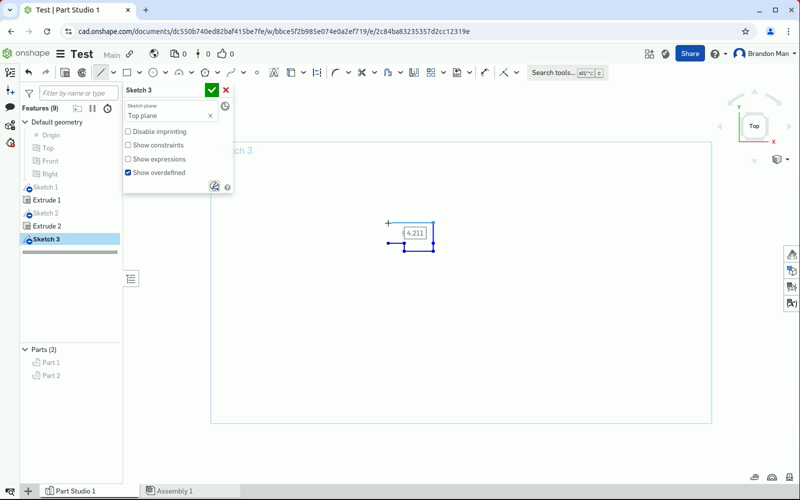
mouse_move(418, 222)
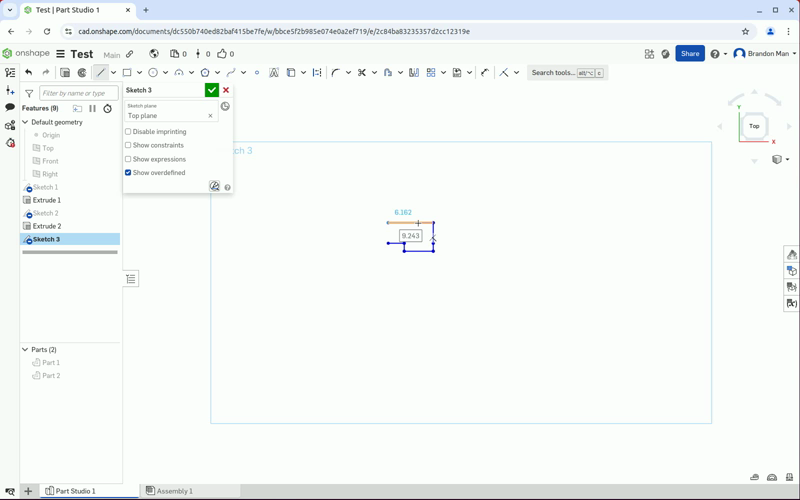
key_down(shift)
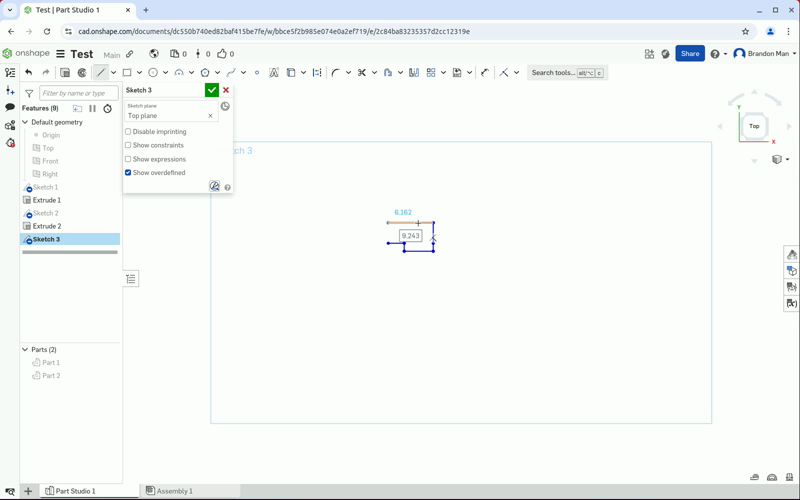
mouse_move(388, 243)
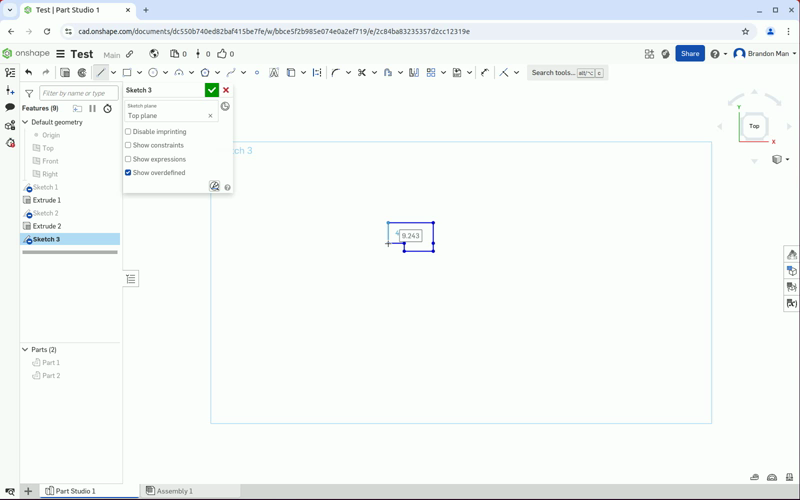
key_up(shift)
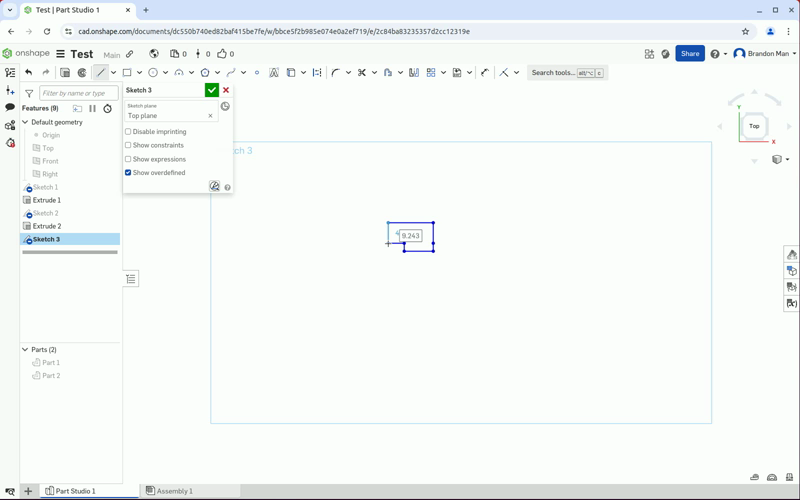
click(388, 243)
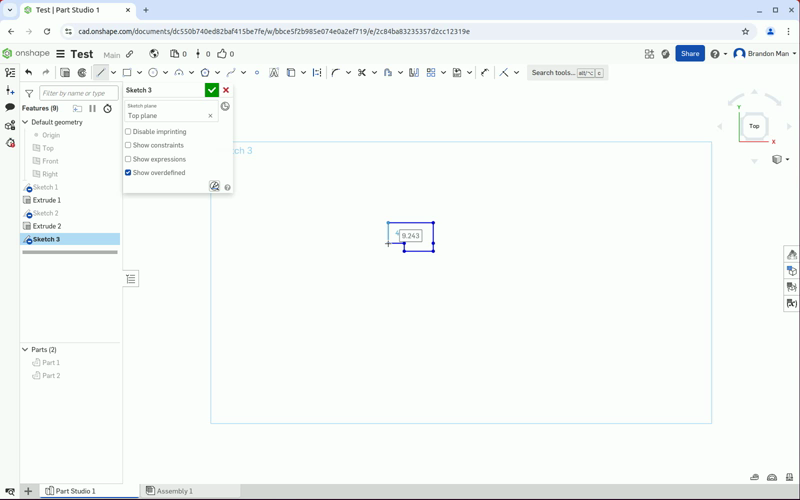
key(esc)
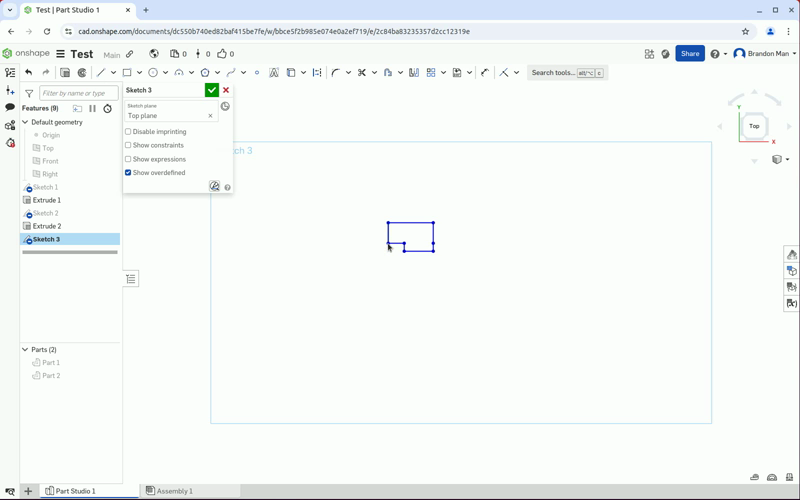
mouse_move(394, 224)
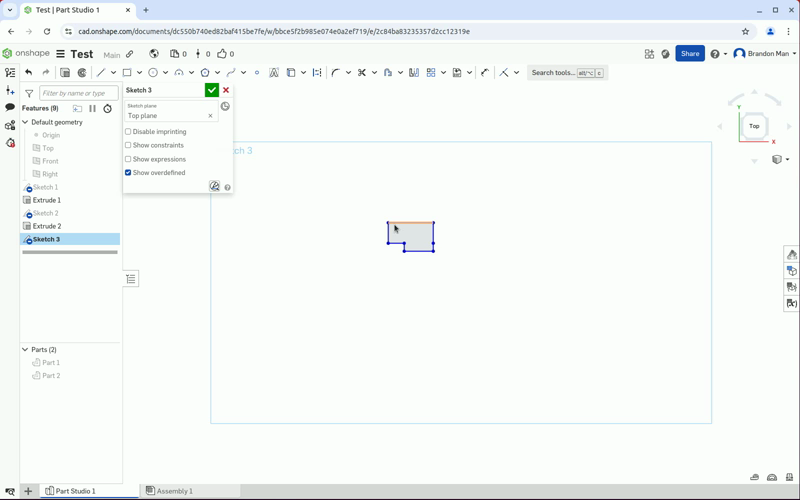
scroll(6)
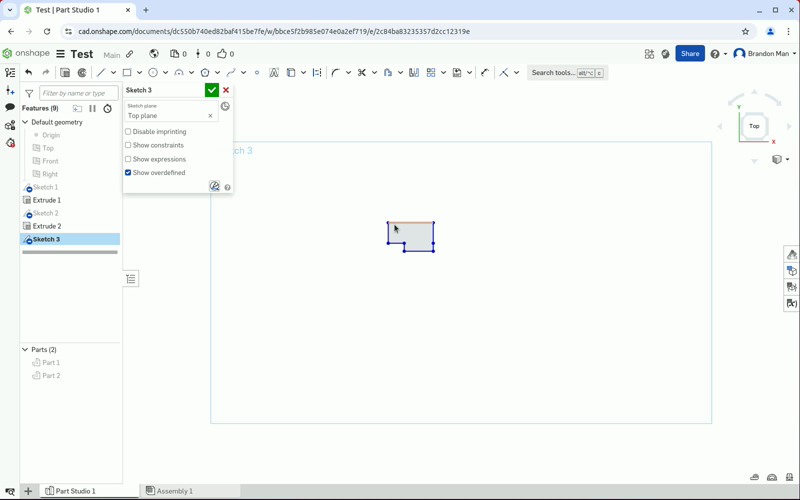
scroll(6)
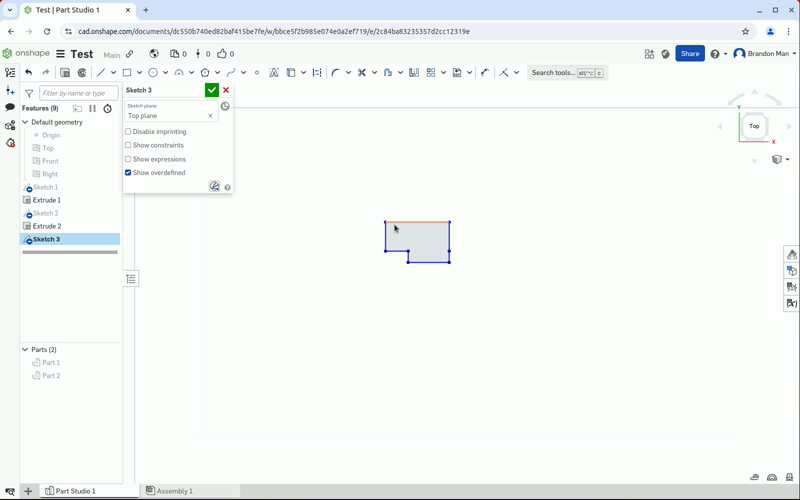
scroll(6)
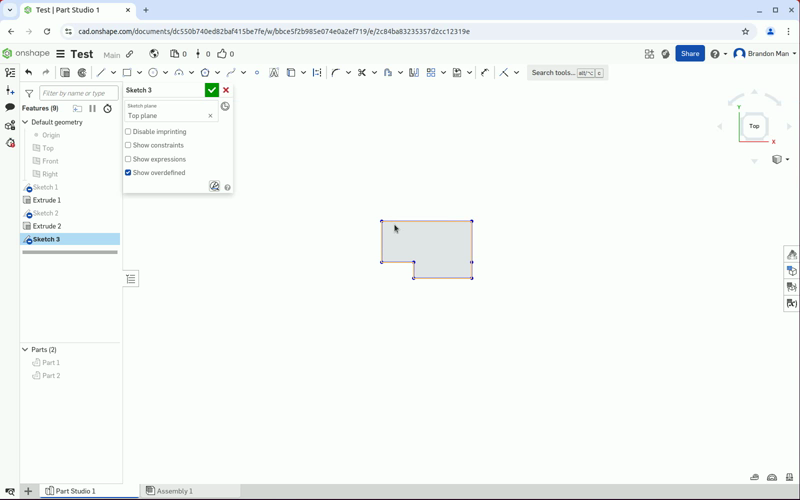
scroll(6)
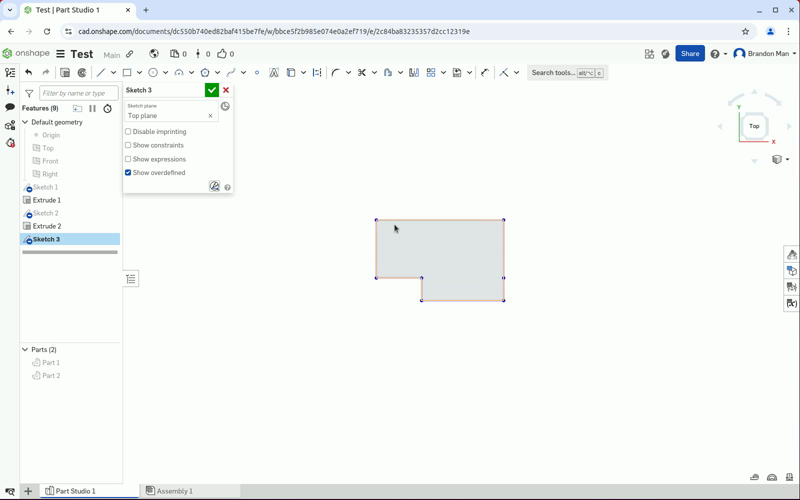
scroll(6)
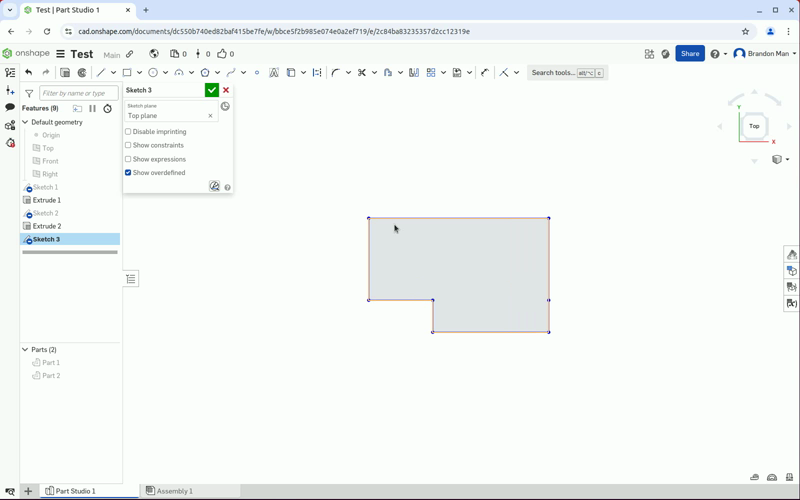
scroll(6)
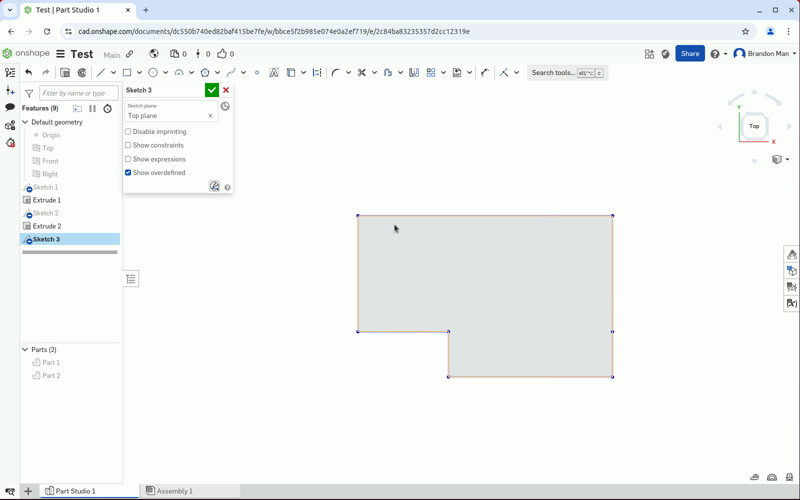
scroll(6)
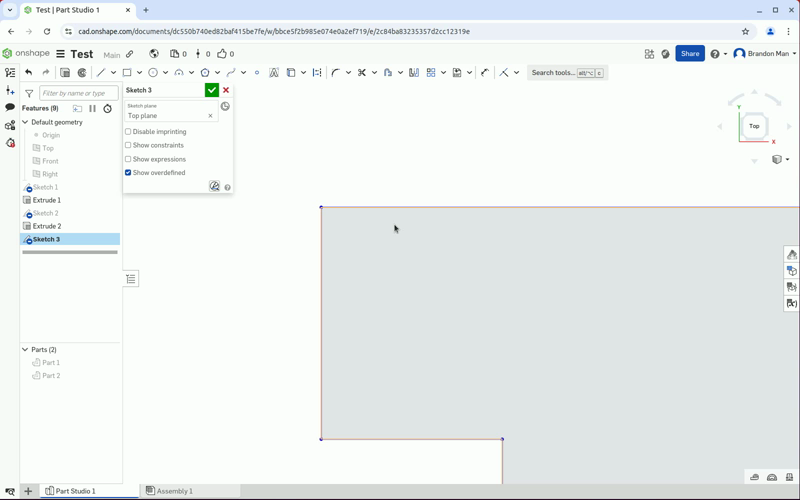
click(394, 224)
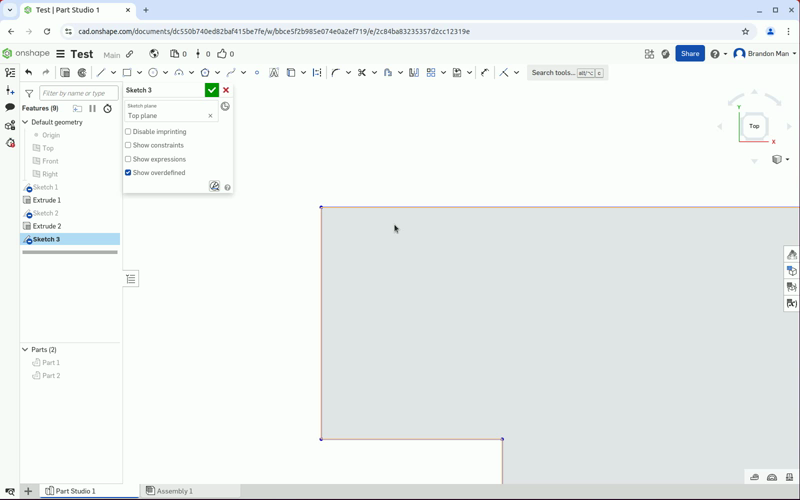
scroll(-6)
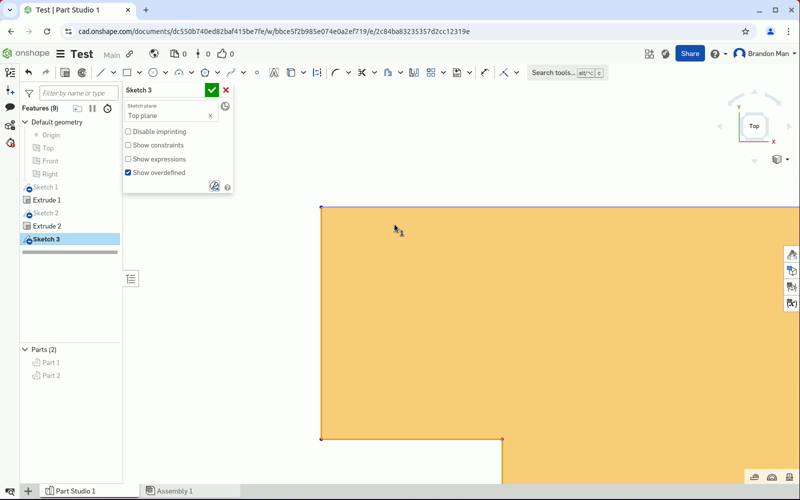
scroll(-6)
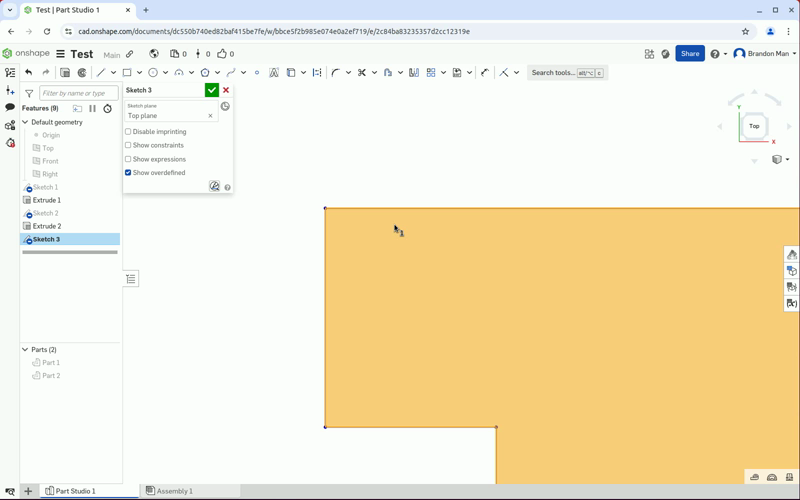
scroll(-6)
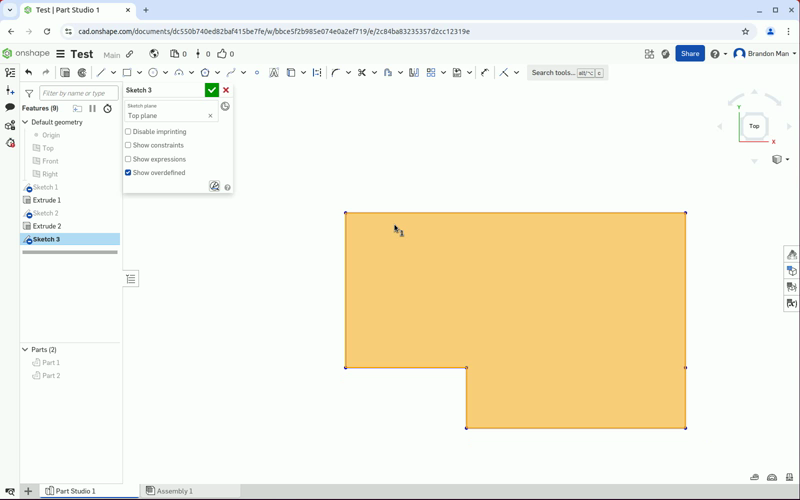
scroll(-6)
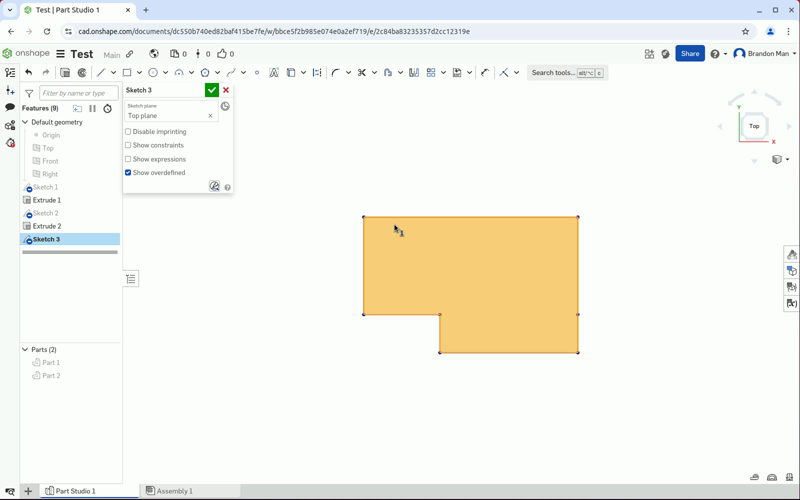
scroll(-6)
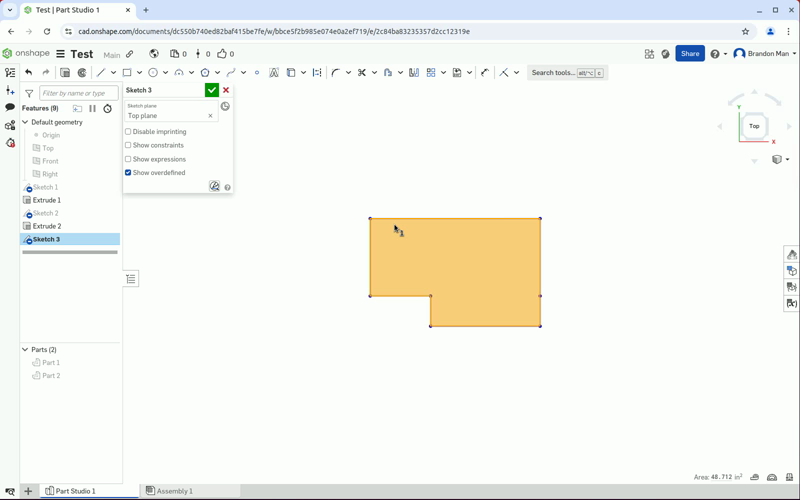
scroll(-6)
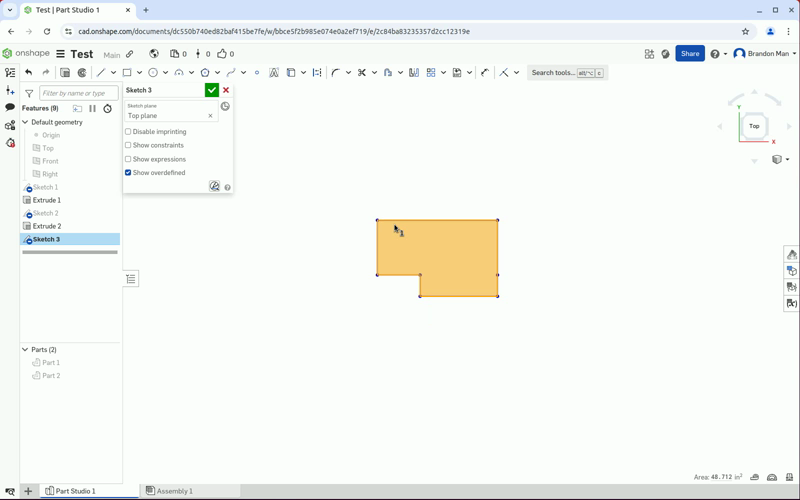
scroll(-6)
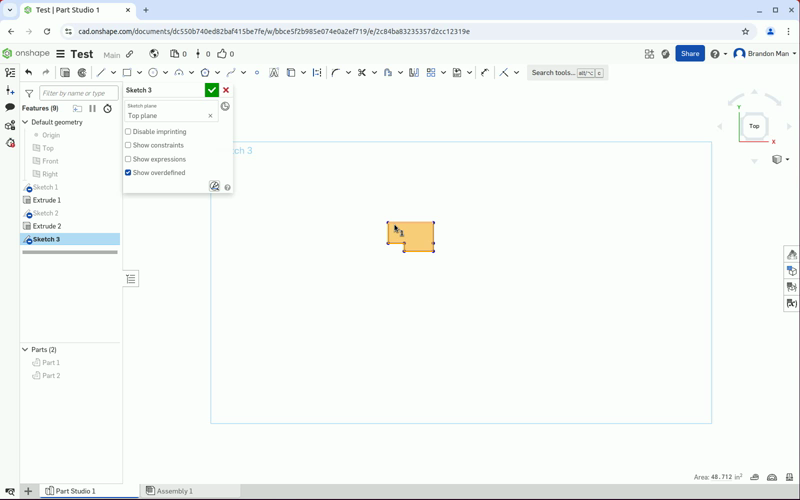
mouse_move(73, 352)
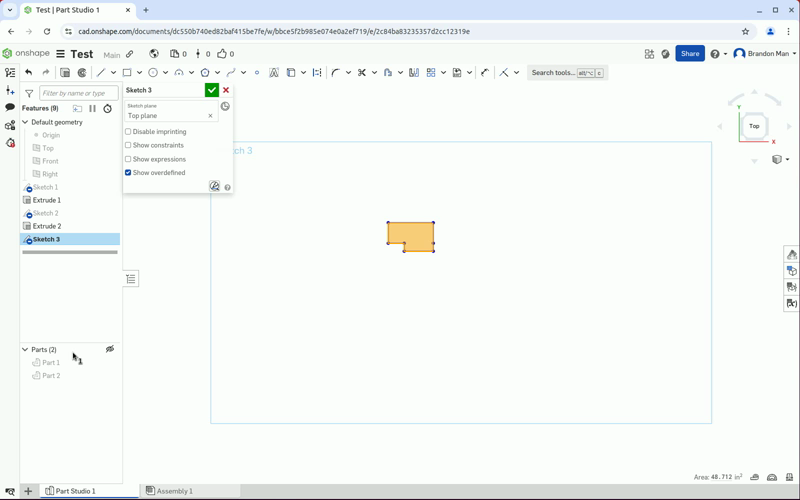
key(shift+y)
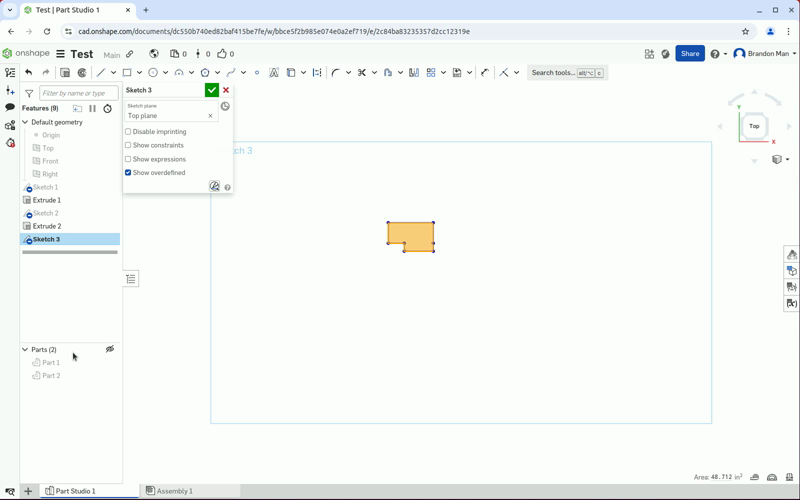
key(shift+e)
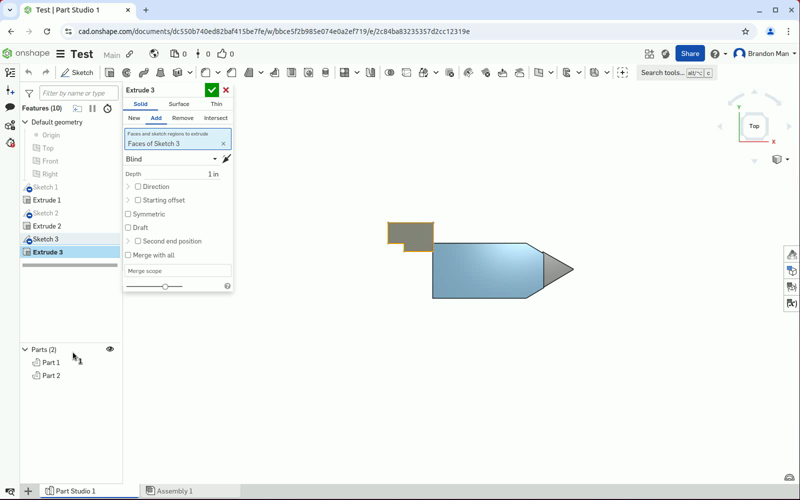
mouse_move(143, 106)
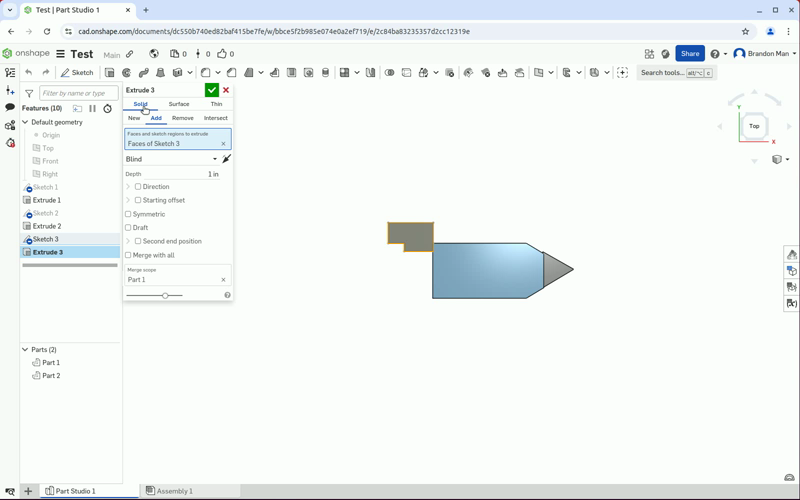
click(143, 106)
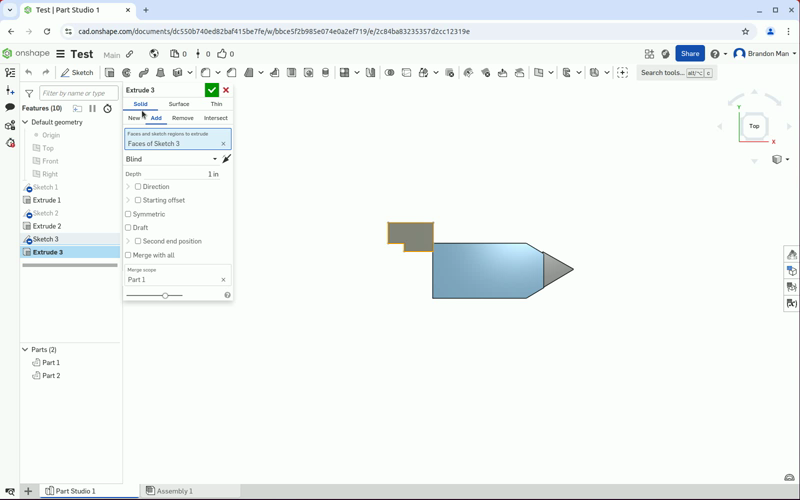
mouse_move(137, 120)
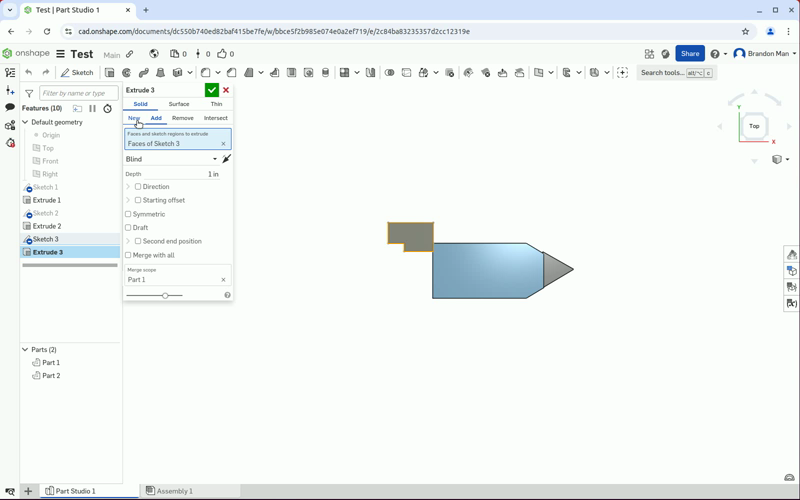
click(137, 120)
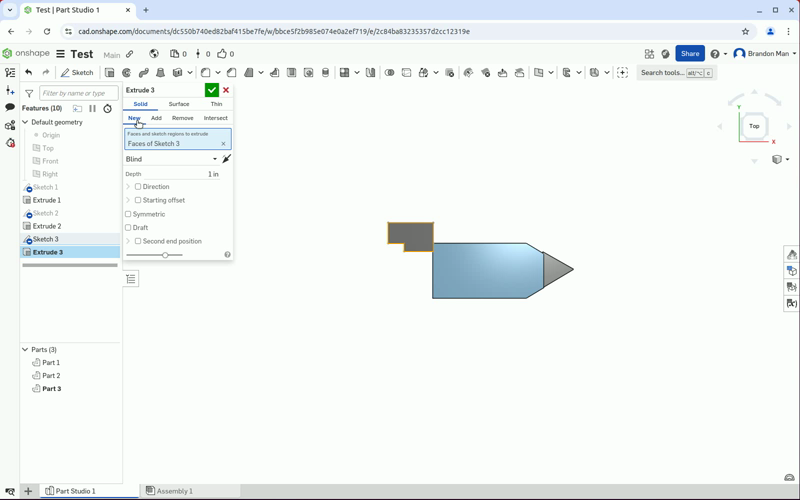
key(tab, 4)
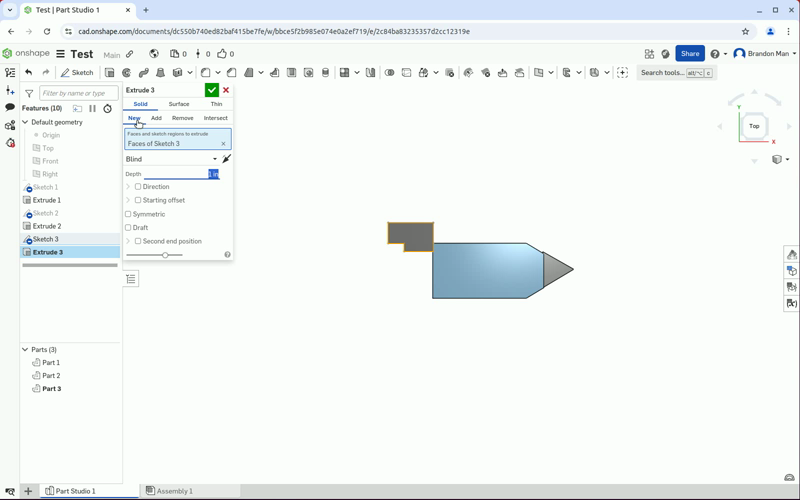
text(15.405)
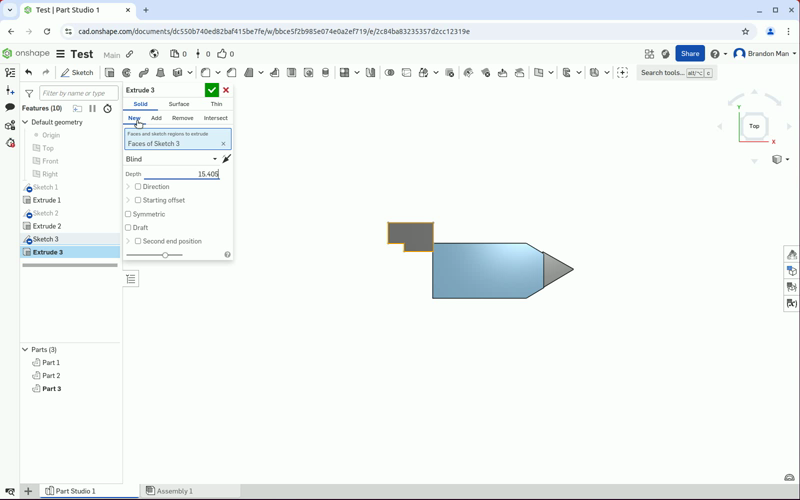
key(enter)
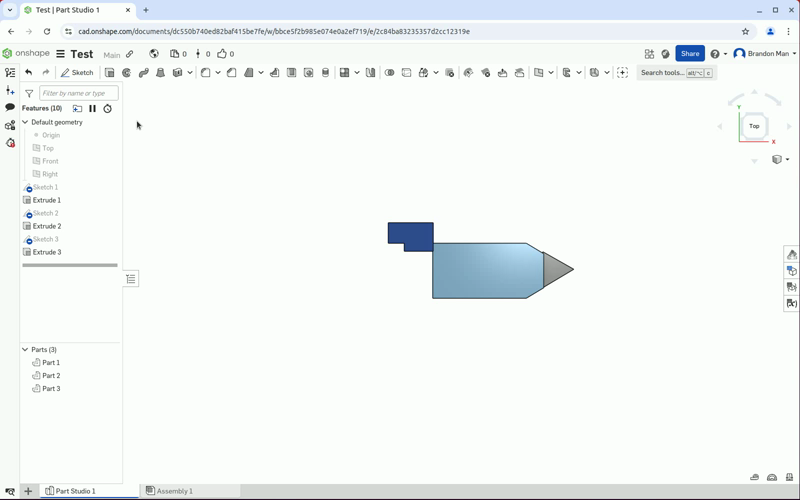
key(shift+h)
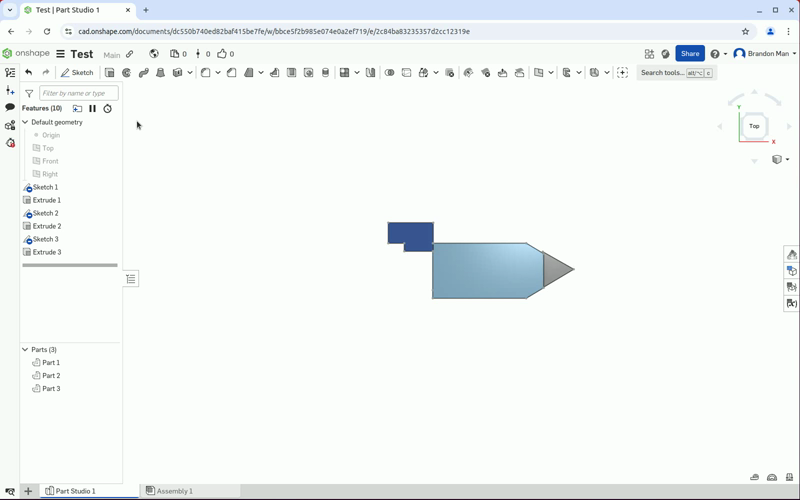
key(shift+h)
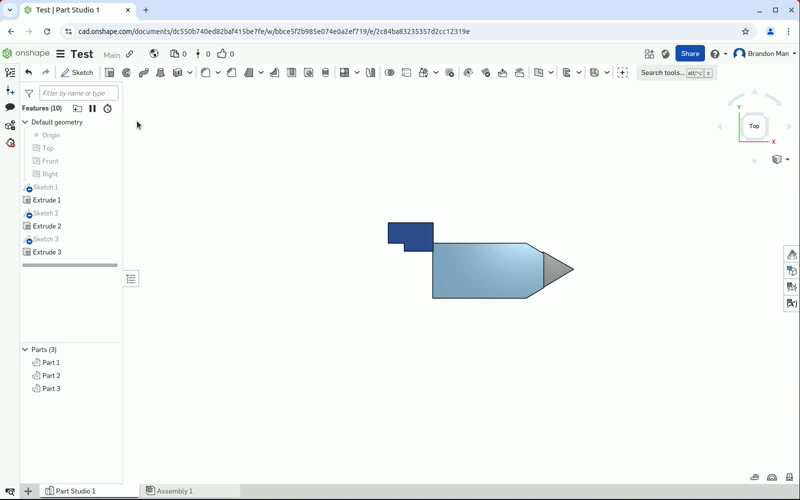
mouse_move(73, 189)
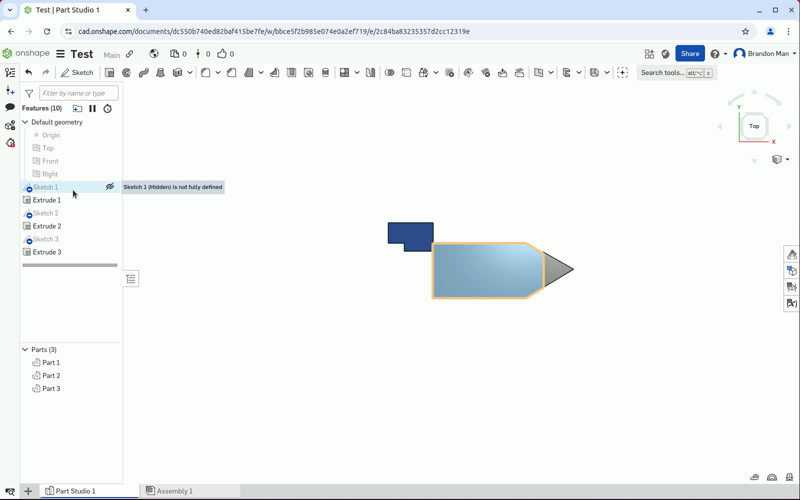
click(73, 189)
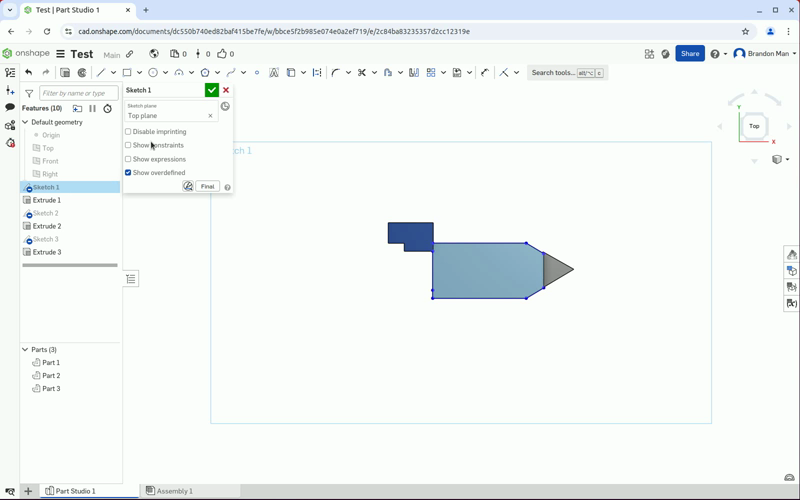
mouse_move(229, 92)
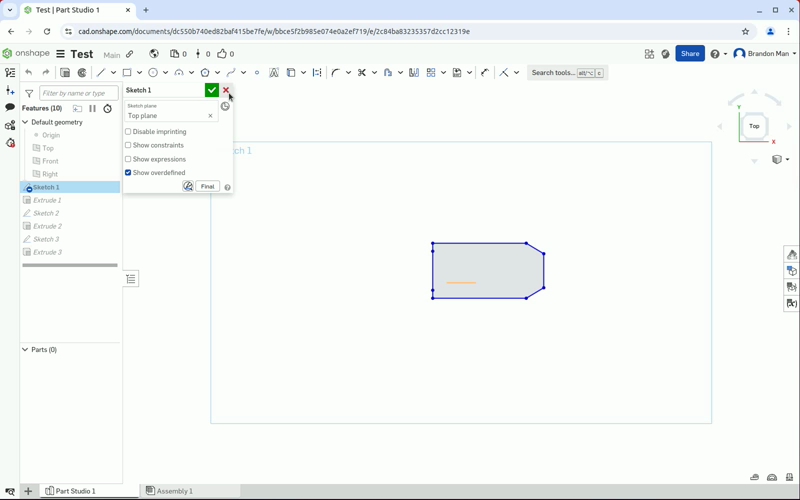
click(229, 92)
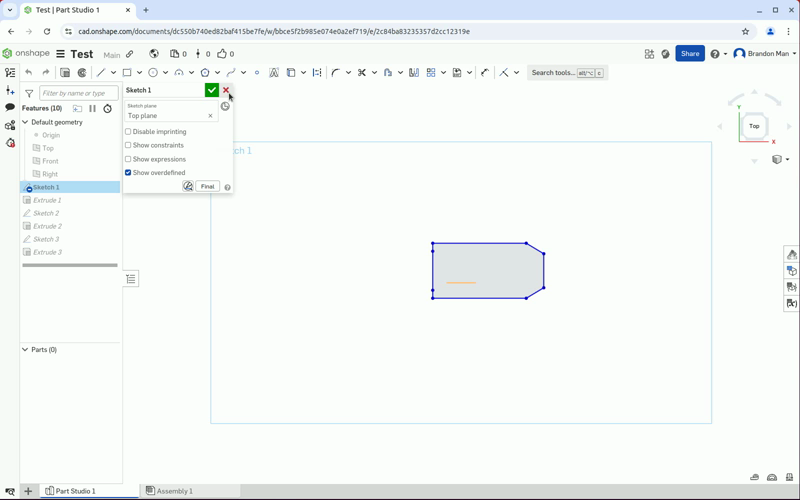
key(shift+s)
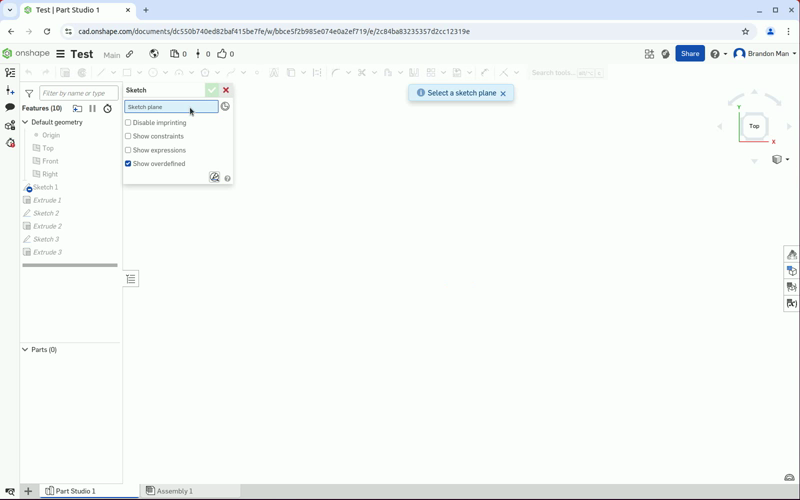
mouse_move(73, 150)
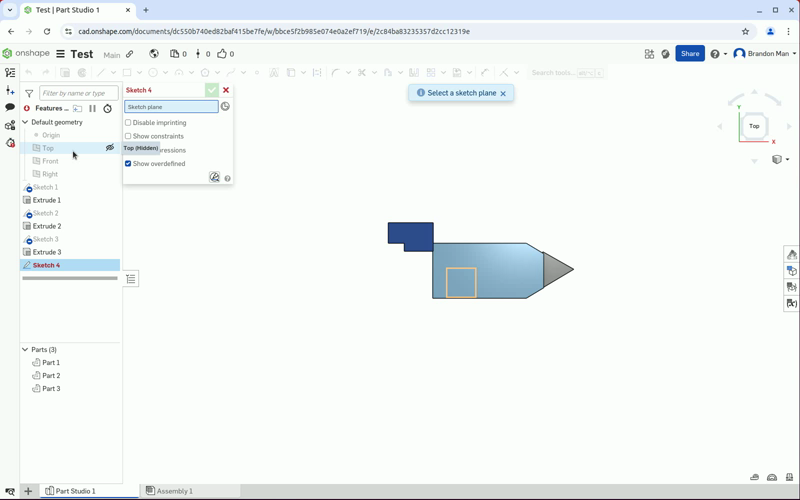
click(73, 150)
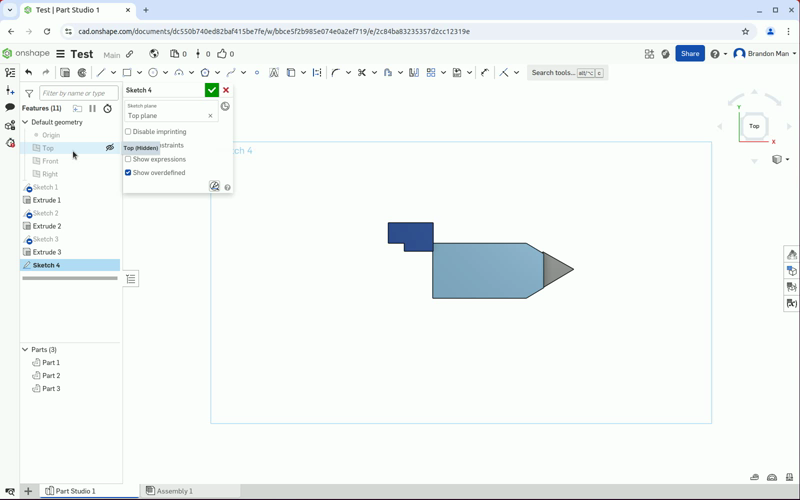
mouse_move(73, 352)
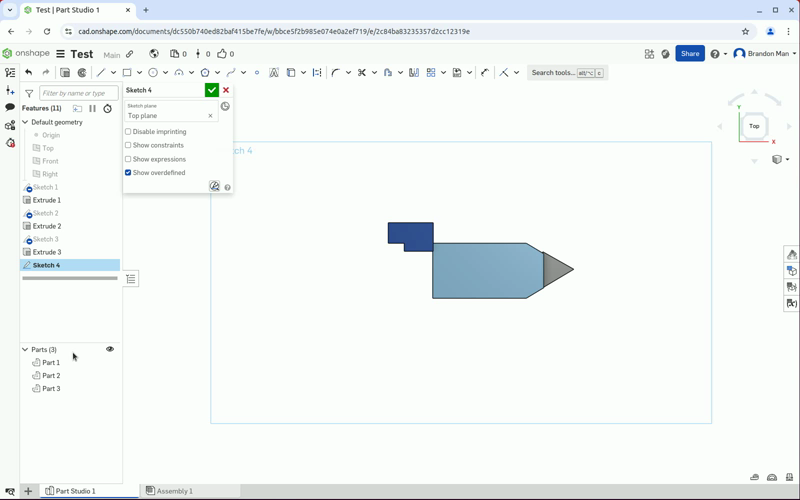
key(y)
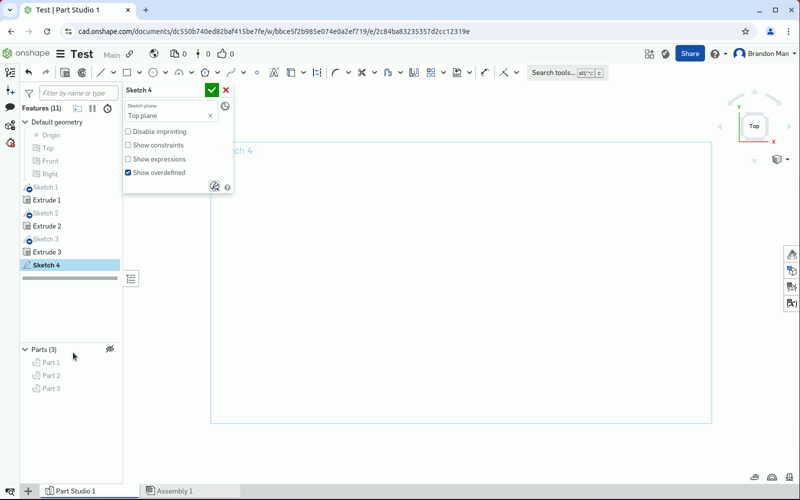
key(l)
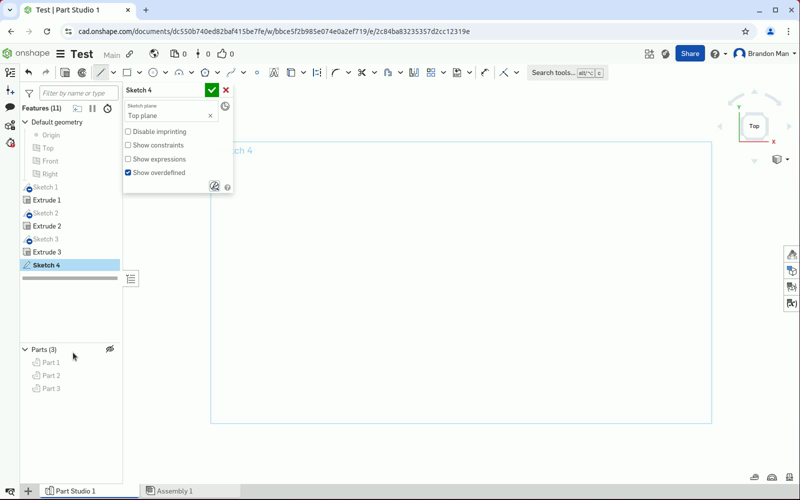
key_down(shift)
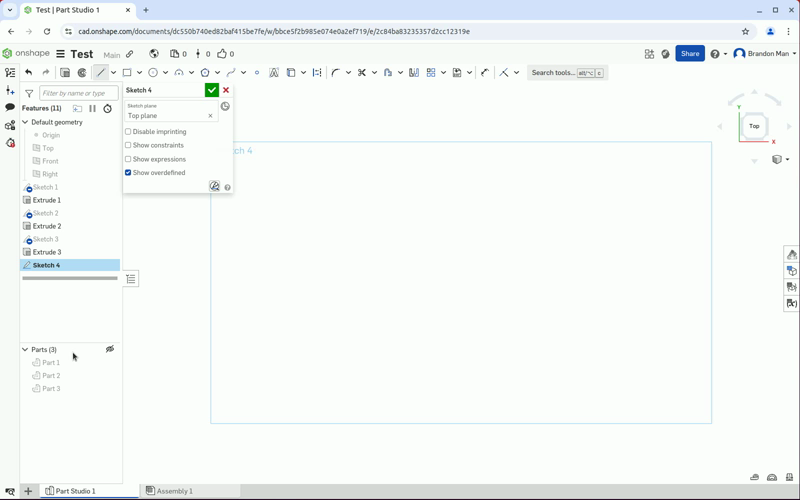
mouse_move(388, 318)
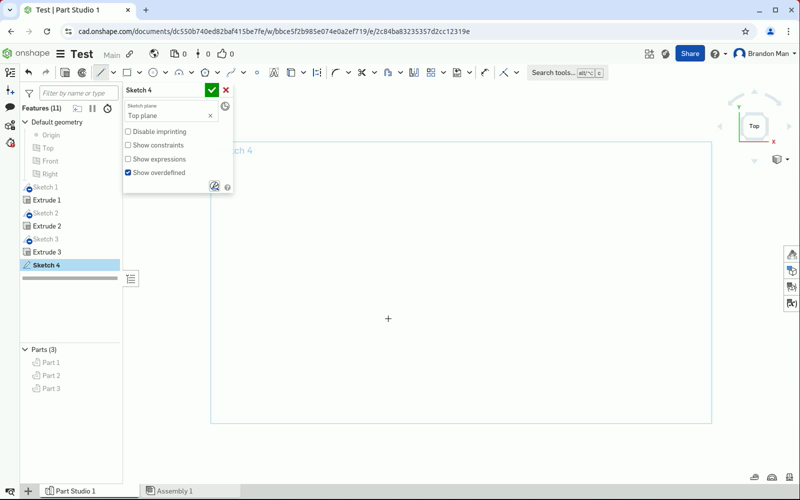
click(388, 318)
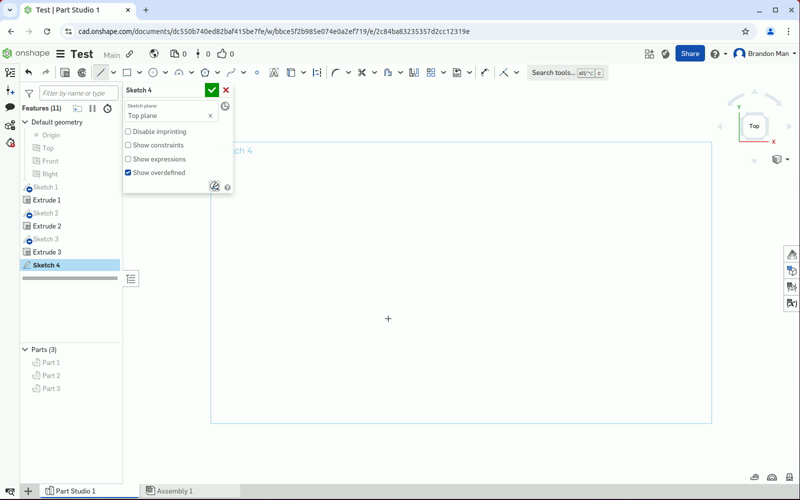
key_up(shift)
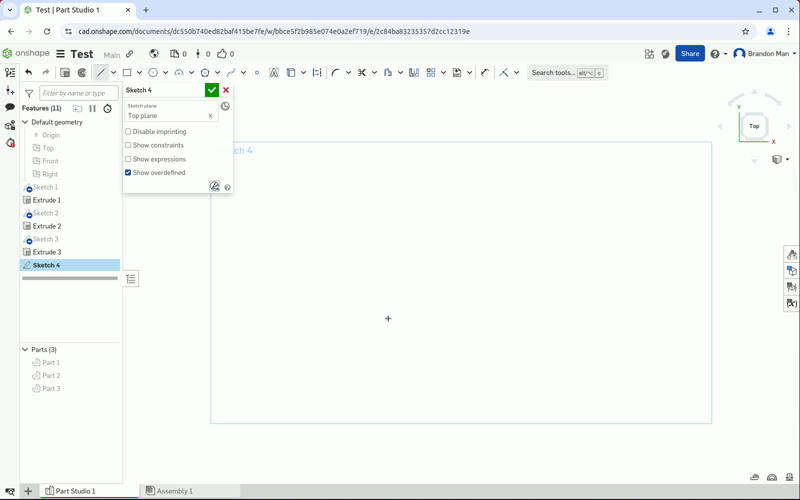
key_down(shift)
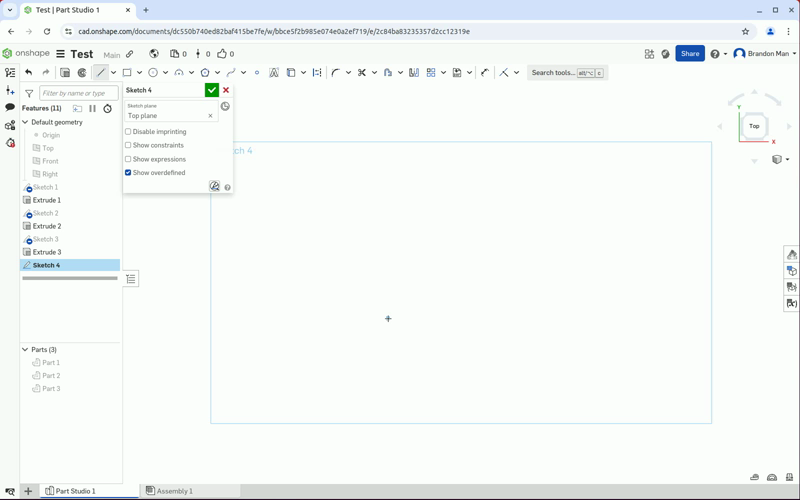
mouse_move(418, 318)
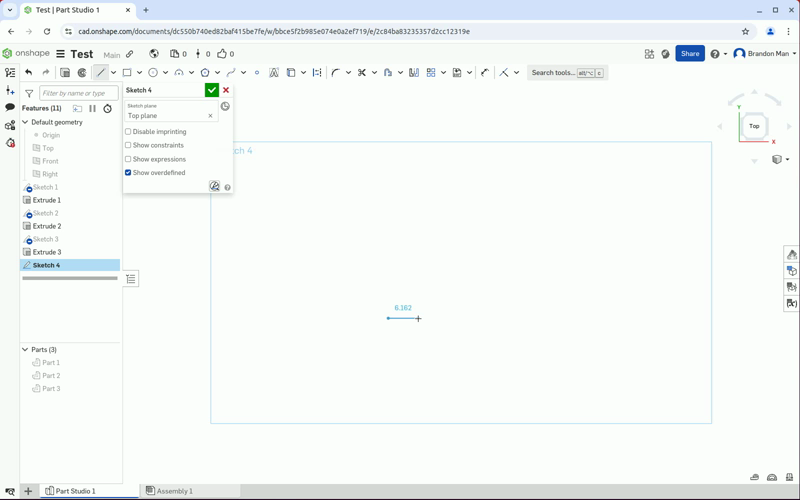
mouse_move(433, 318)
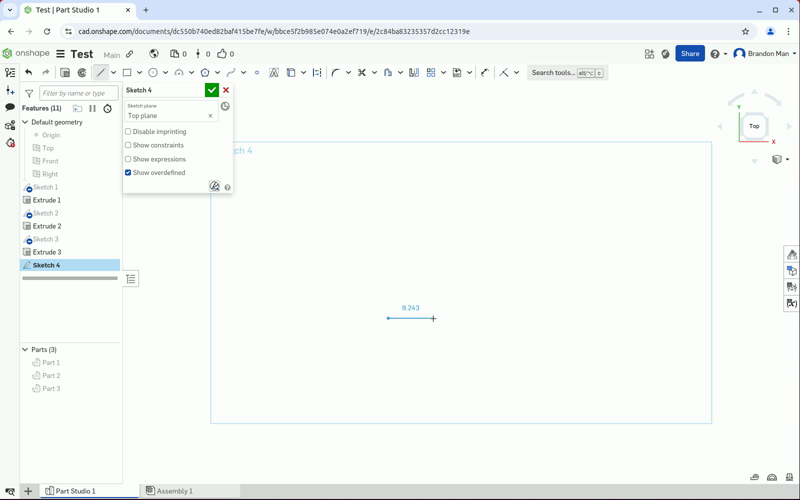
click(433, 318)
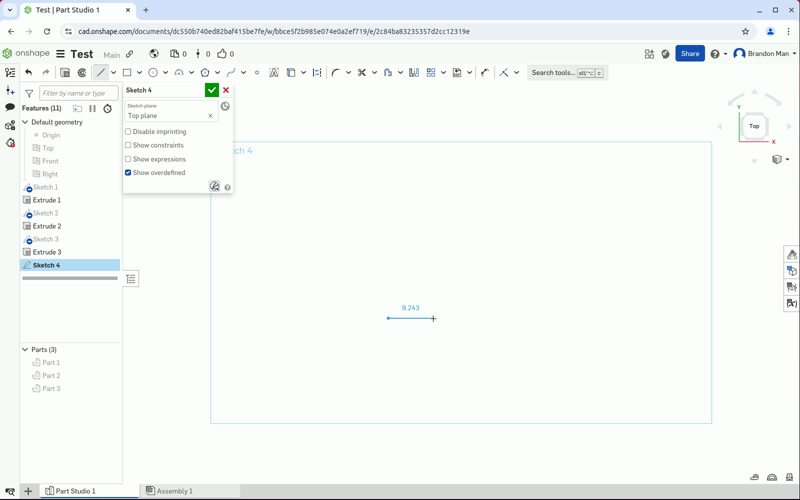
key_up(shift)
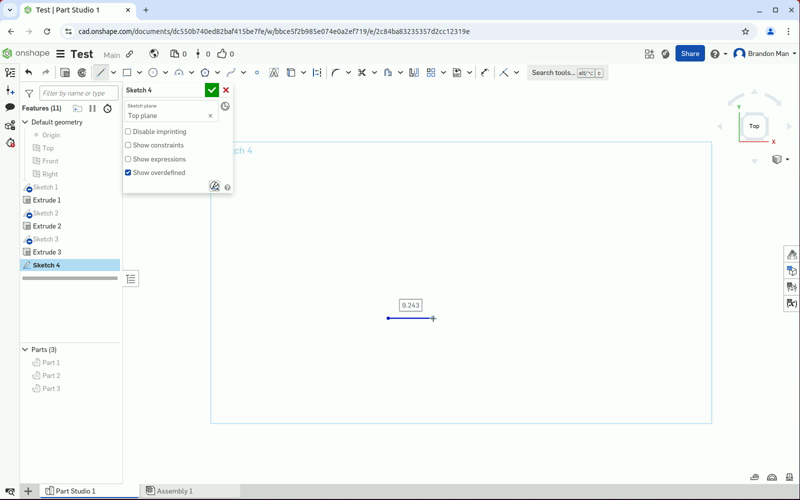
key_down(shift)
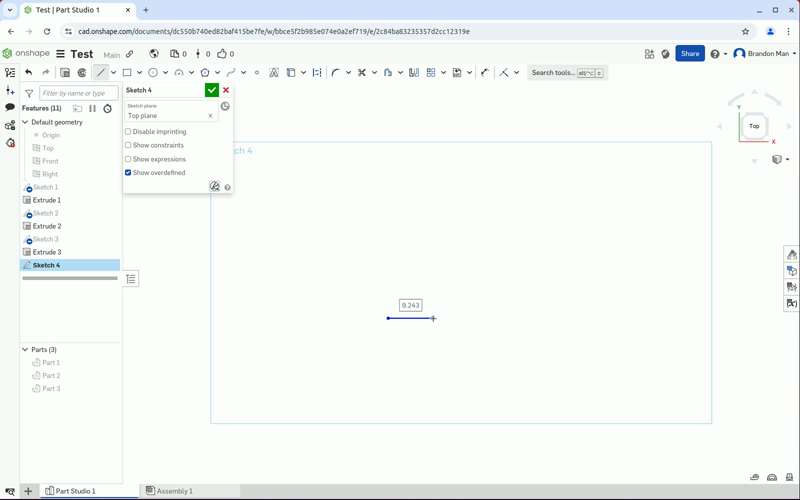
mouse_move(463, 318)
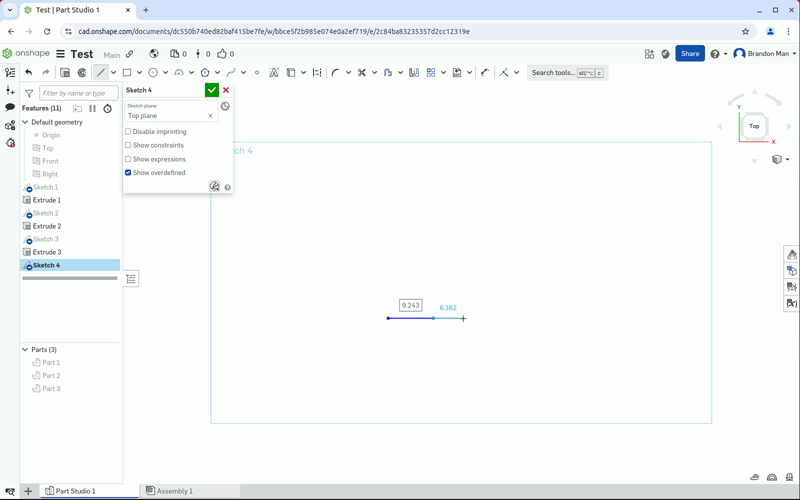
mouse_move(433, 297)
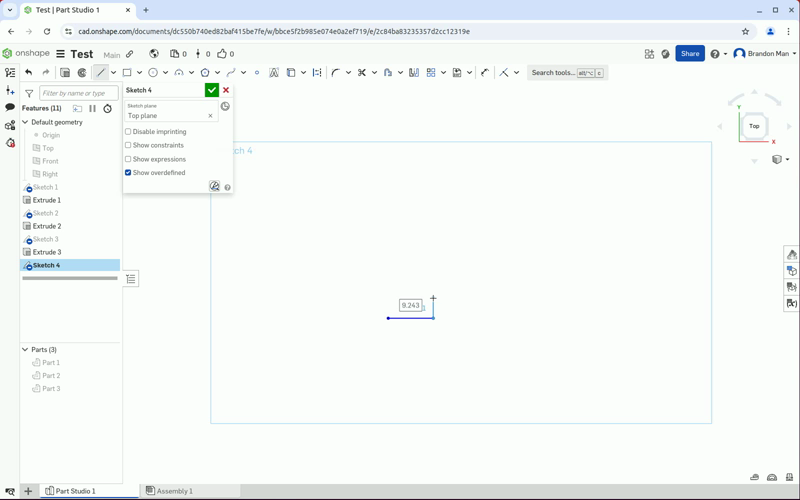
click(433, 297)
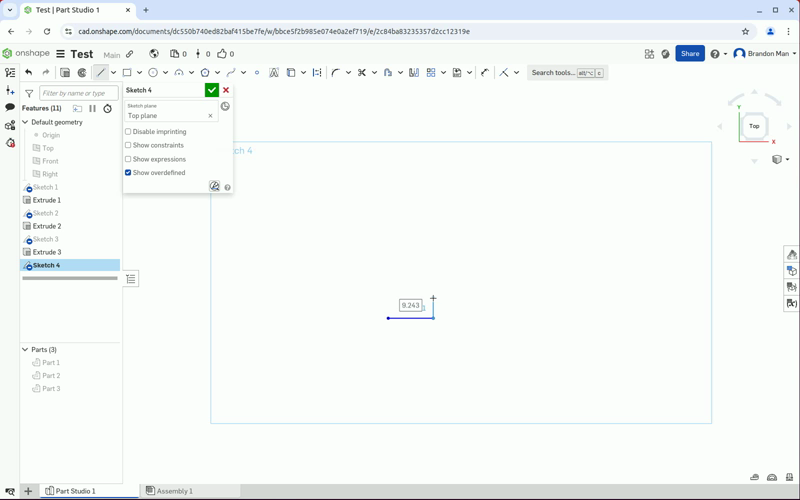
key_up(shift)
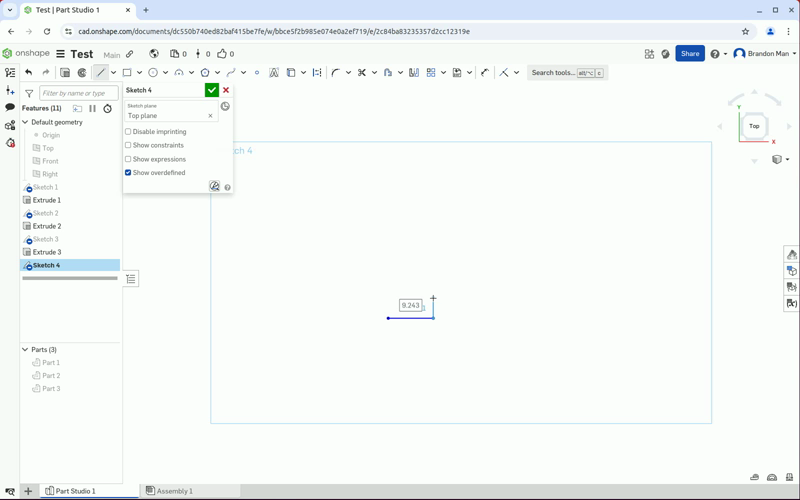
key_down(shift)
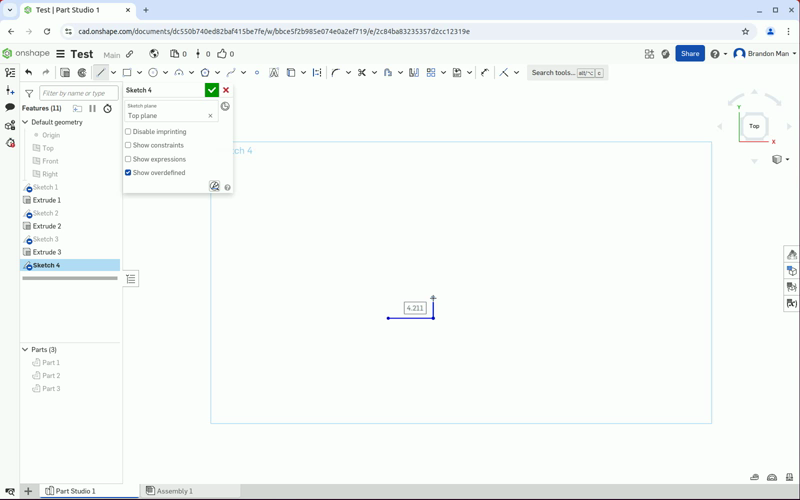
mouse_move(463, 297)
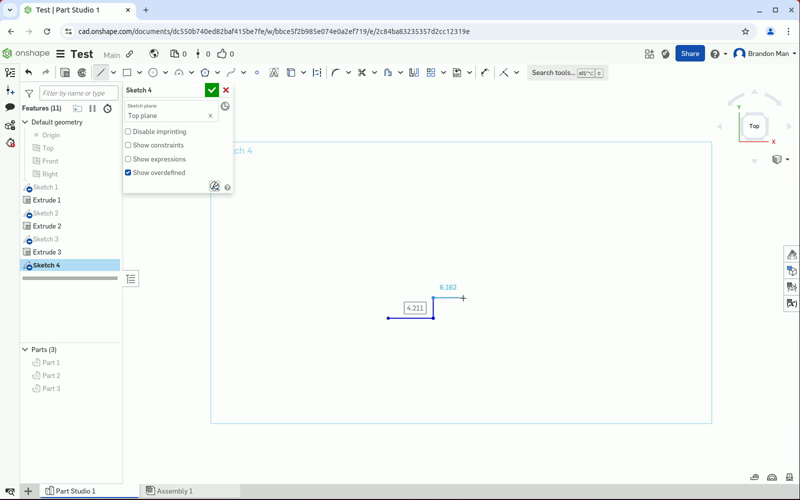
mouse_move(433, 289)
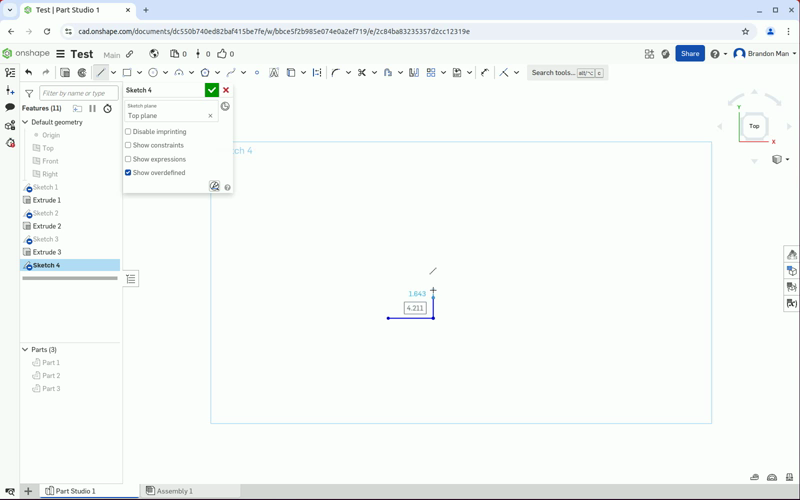
click(433, 289)
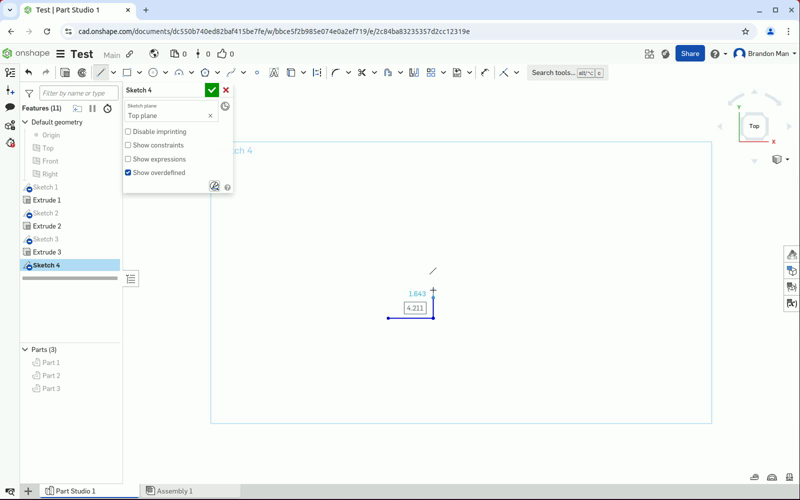
key_up(shift)
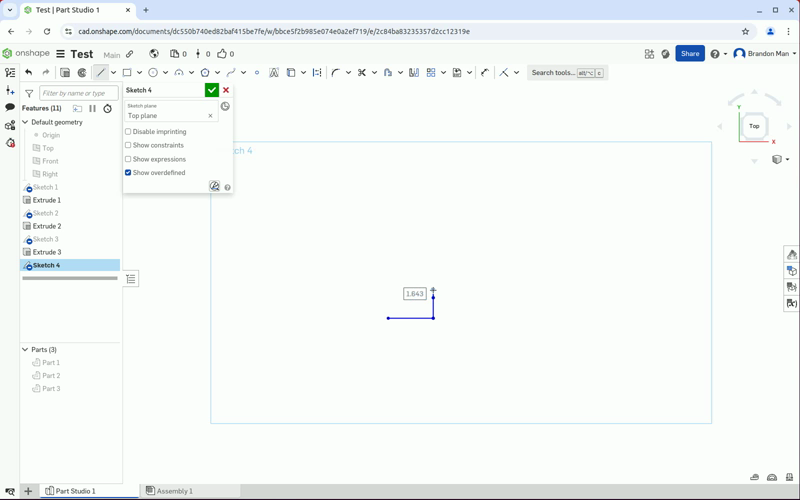
key_down(shift)
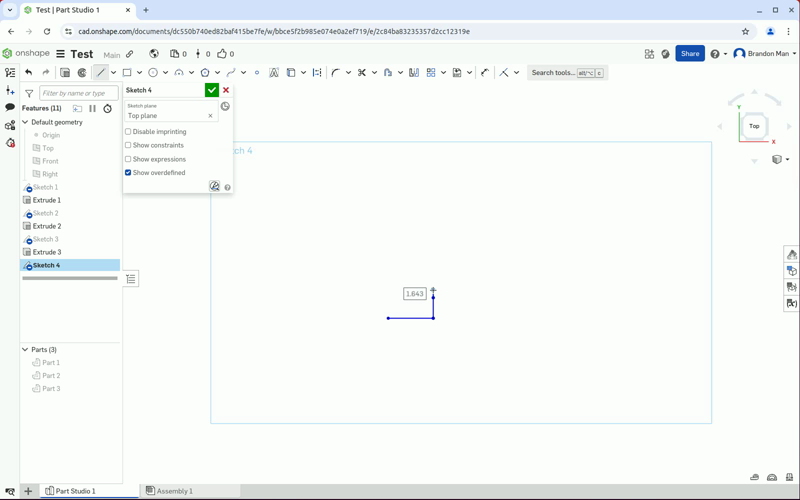
mouse_move(463, 289)
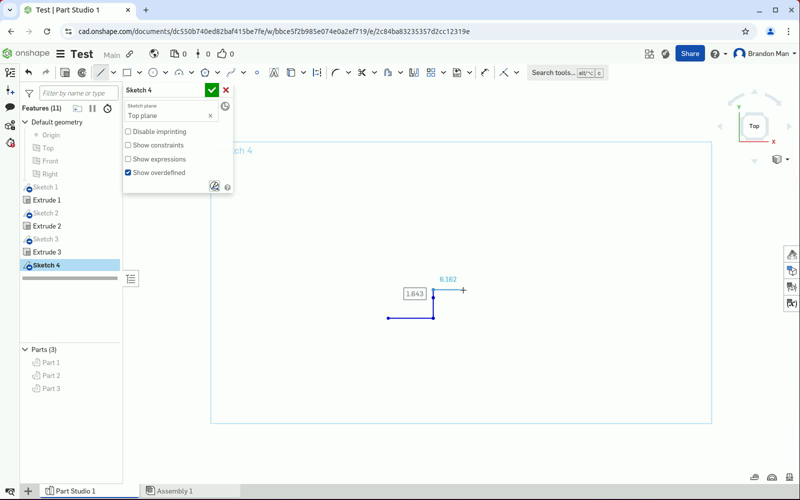
mouse_move(404, 289)
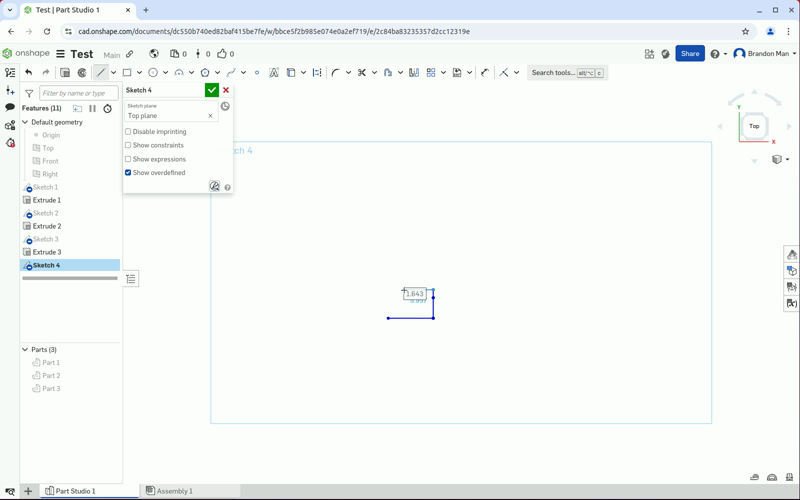
click(404, 289)
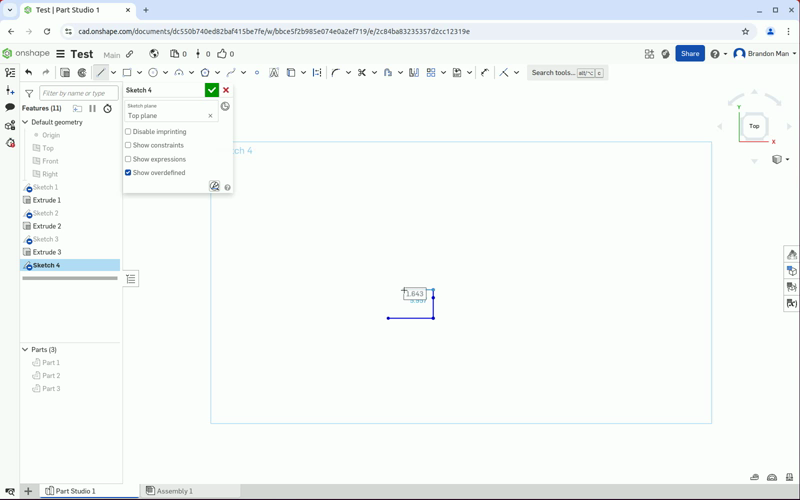
key_up(shift)
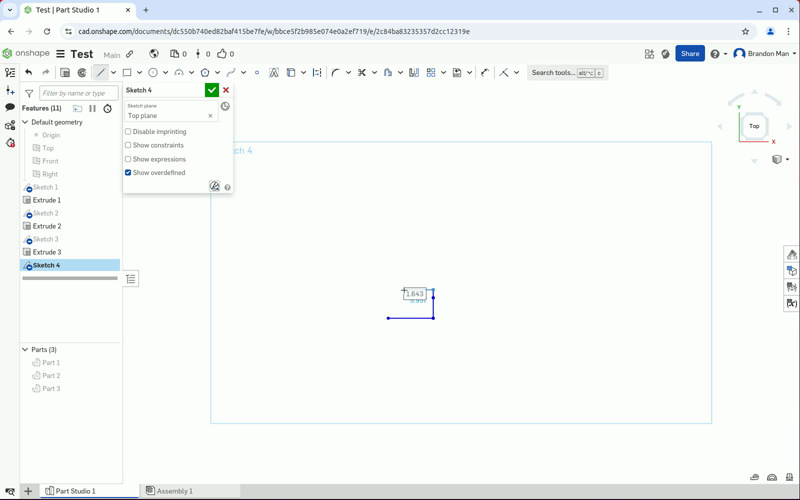
key_down(shift)
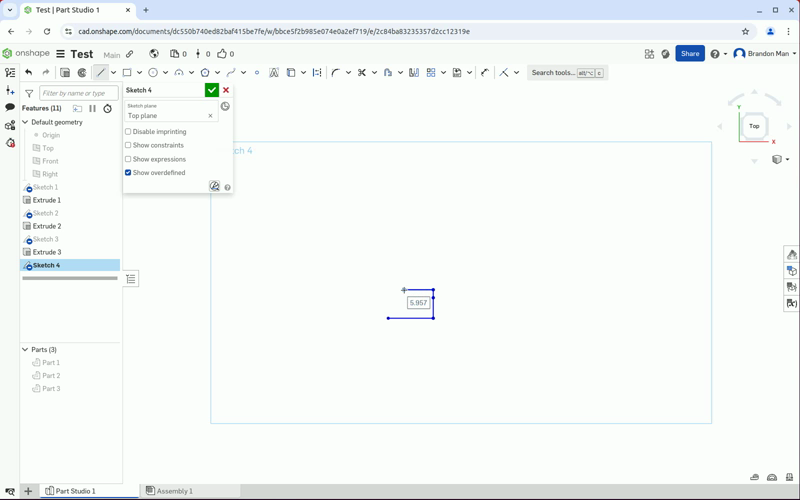
mouse_move(434, 289)
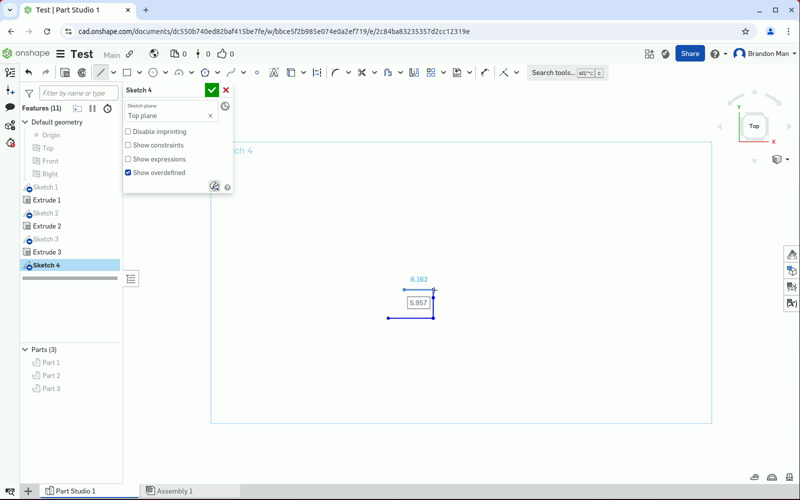
mouse_move(404, 297)
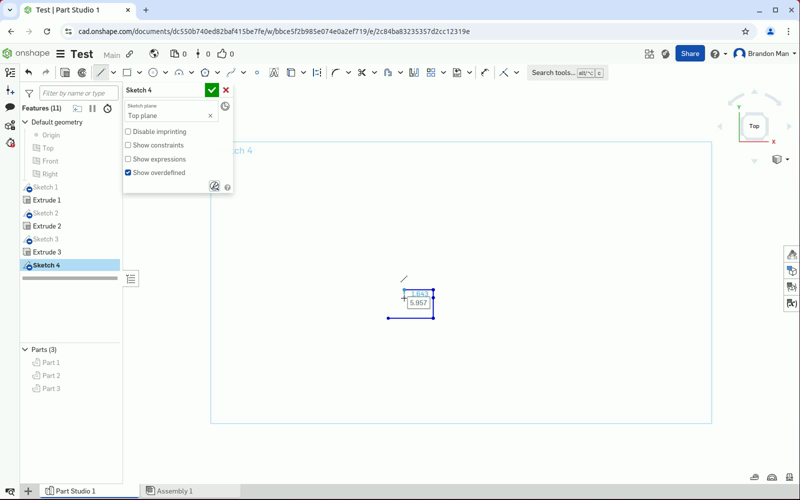
click(404, 297)
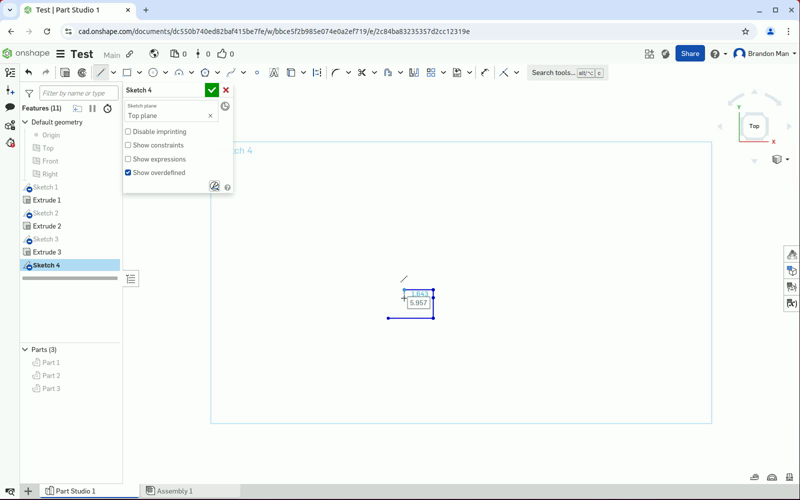
key_up(shift)
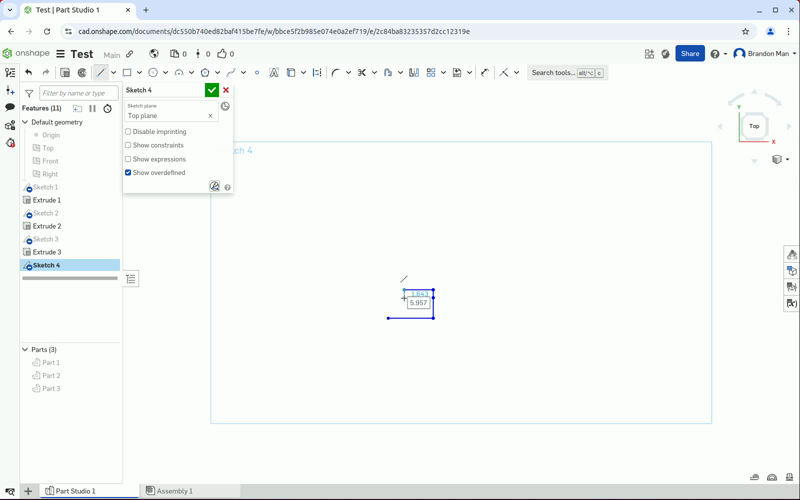
key_down(shift)
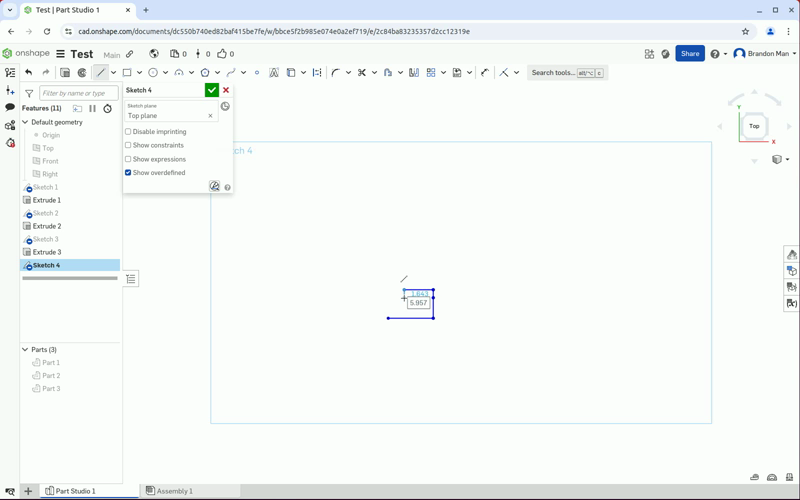
mouse_move(434, 297)
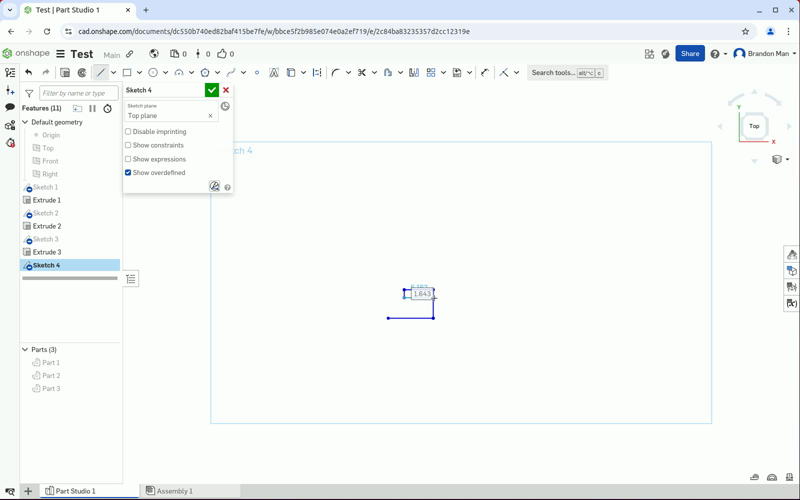
mouse_move(388, 297)
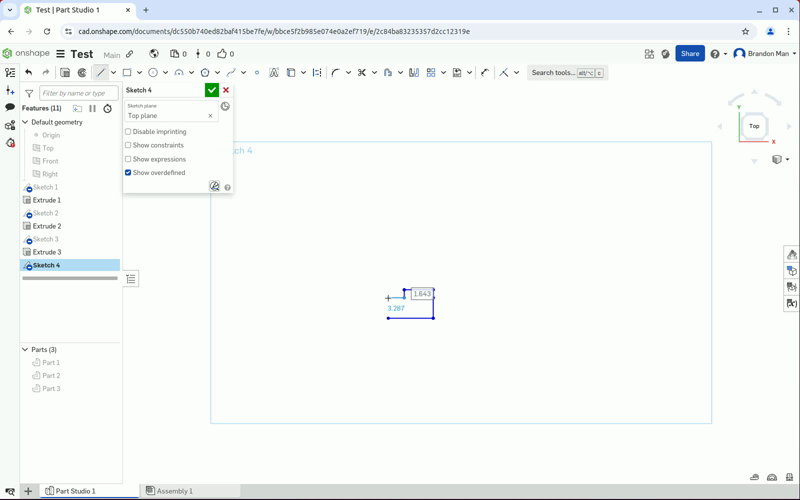
click(388, 297)
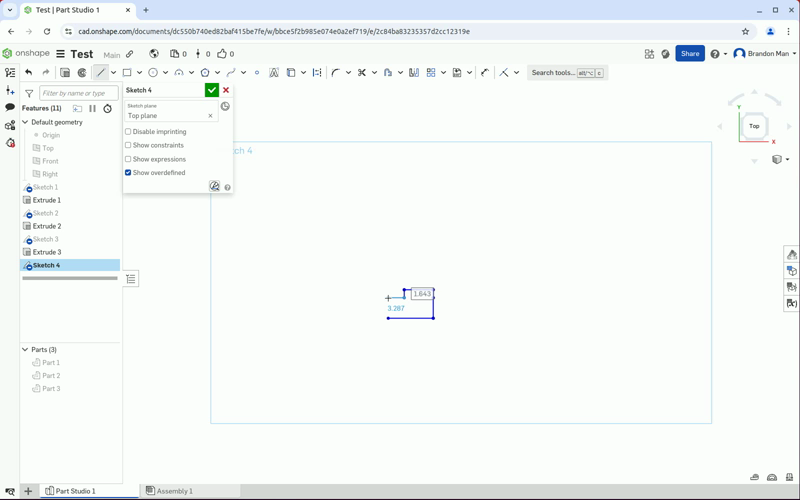
key_up(shift)
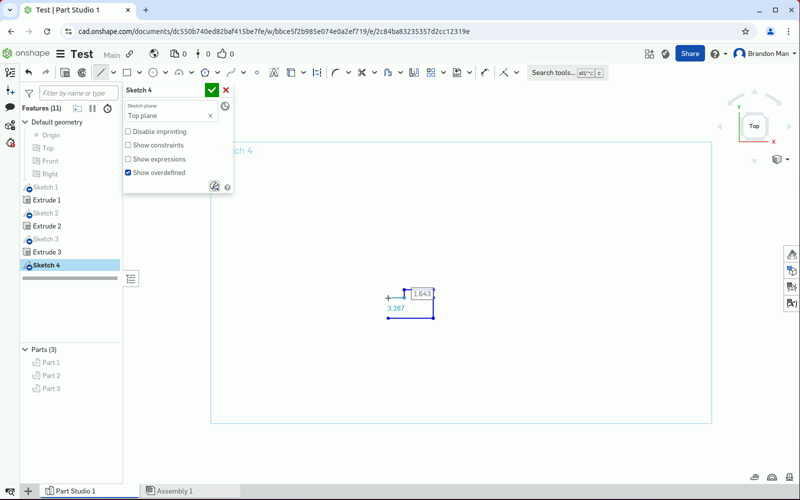
mouse_move(418, 297)
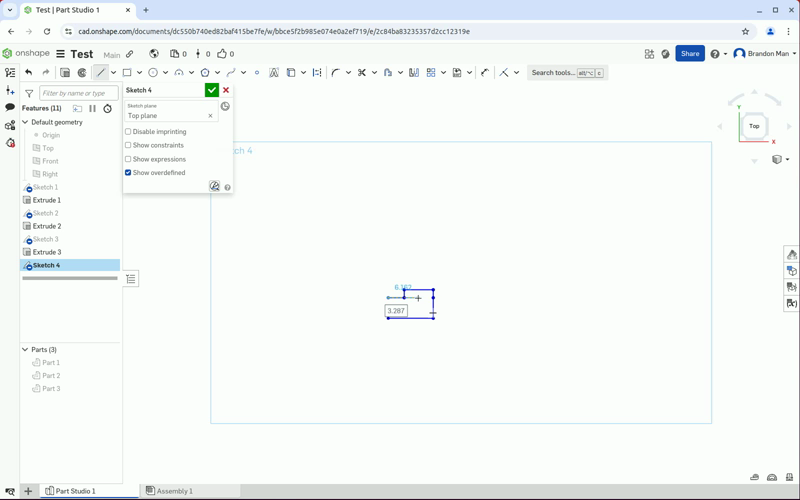
key_down(shift)
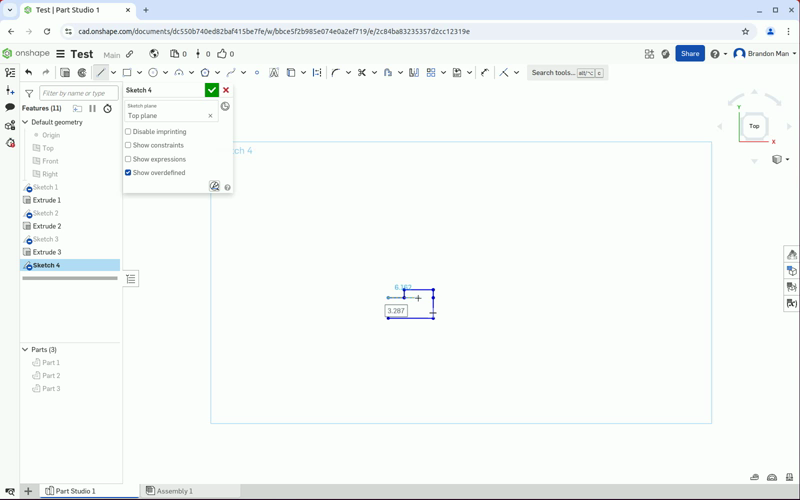
mouse_move(388, 318)
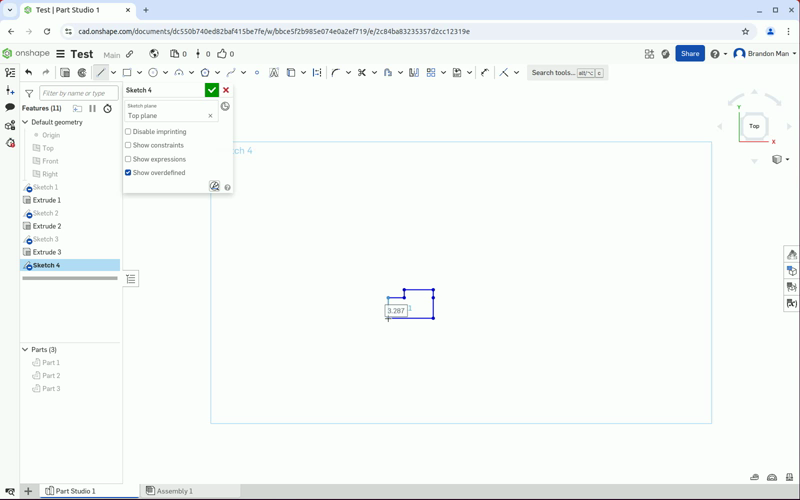
key_up(shift)
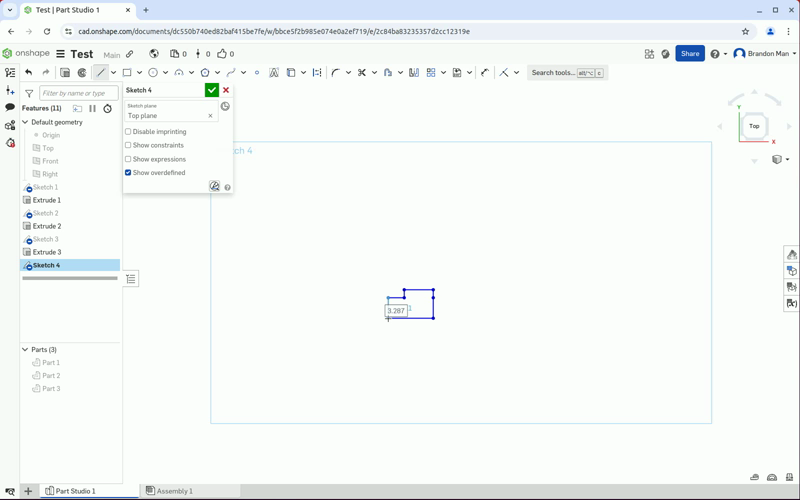
click(388, 318)
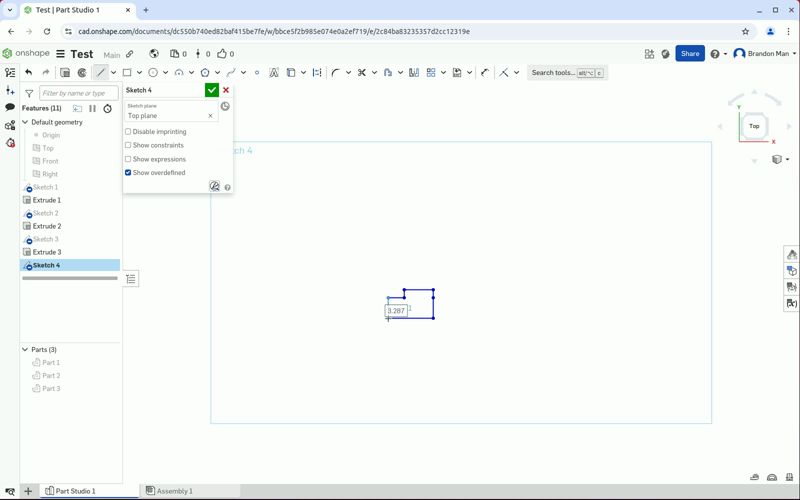
key(esc)
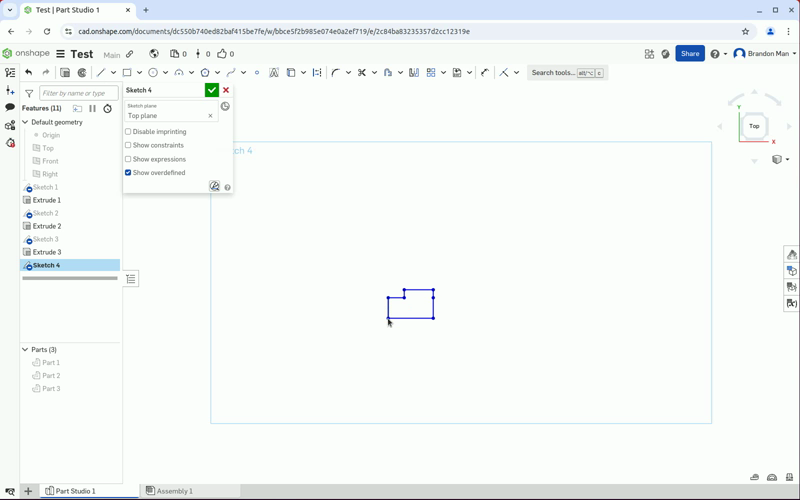
mouse_move(422, 305)
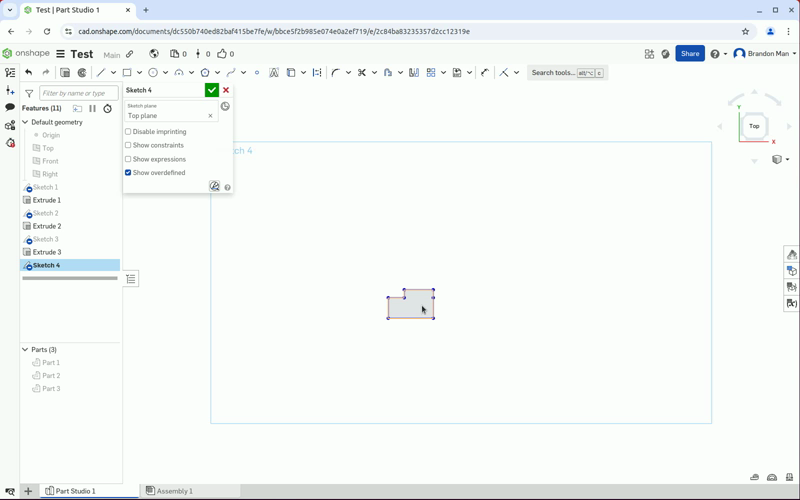
scroll(6)
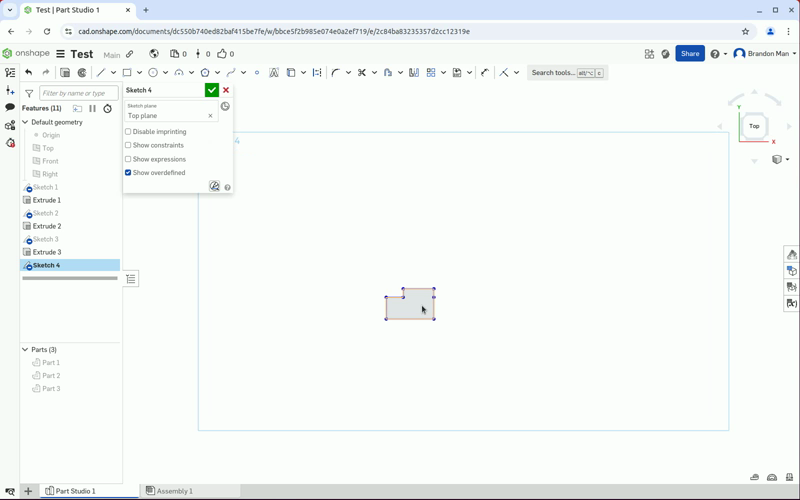
scroll(6)
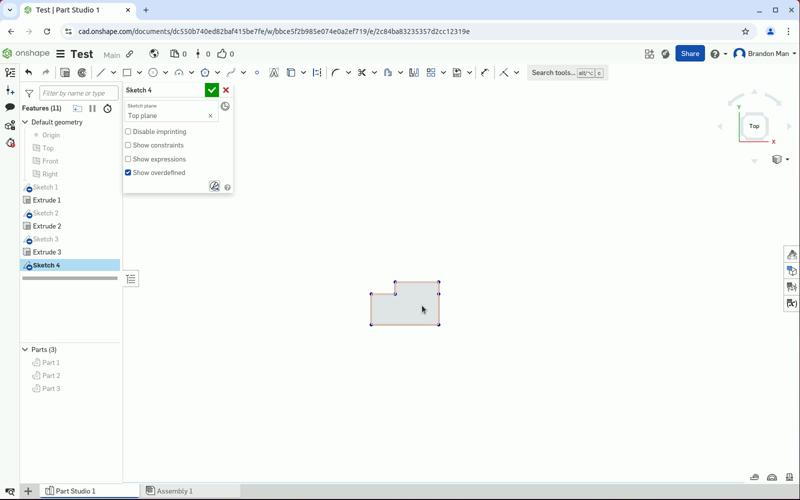
scroll(6)
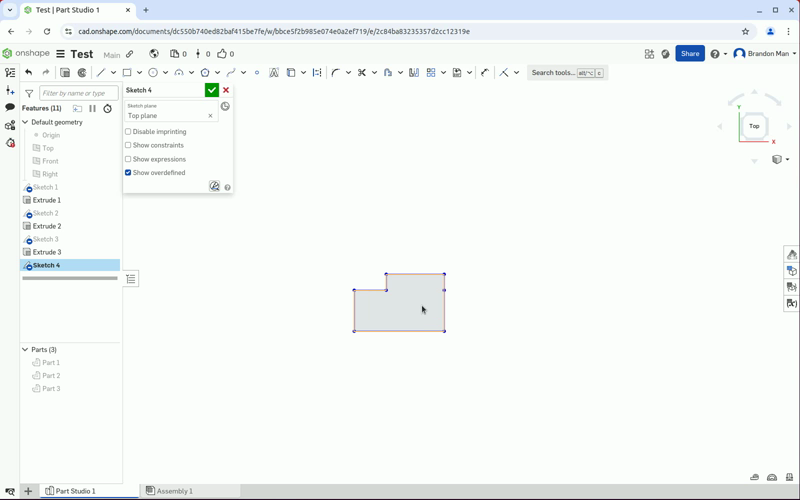
scroll(6)
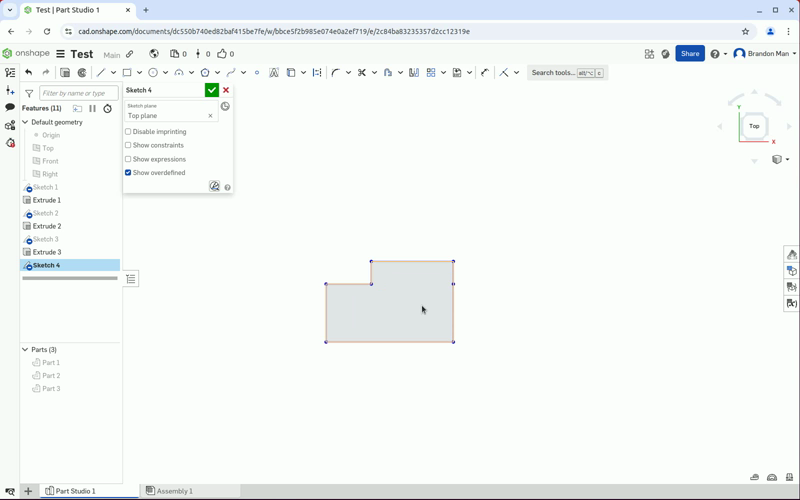
scroll(6)
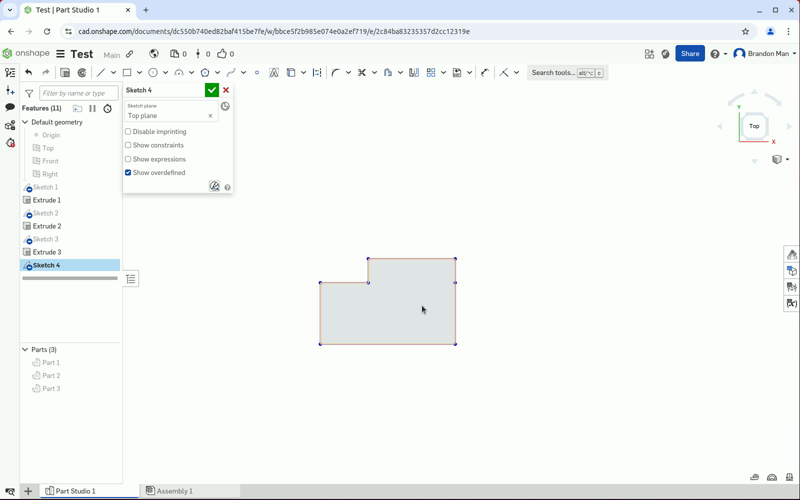
scroll(6)
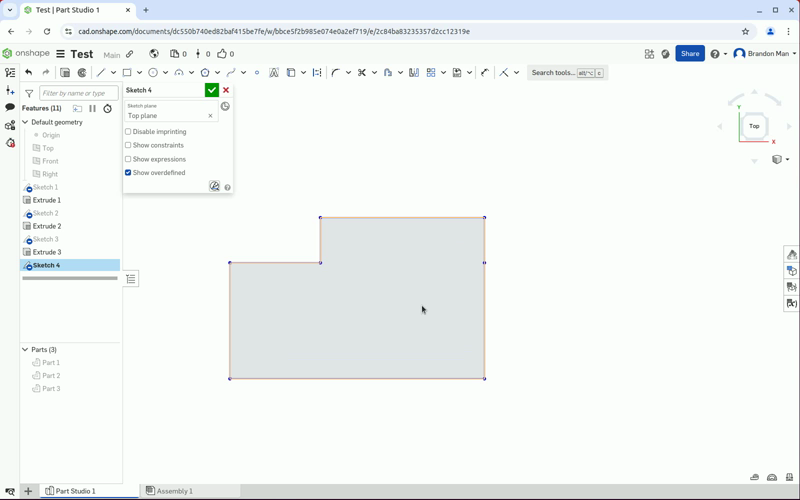
scroll(6)
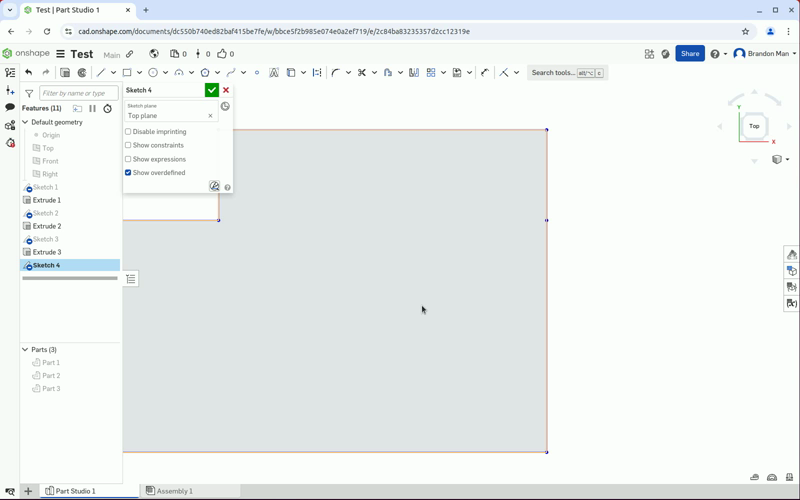
click(422, 305)
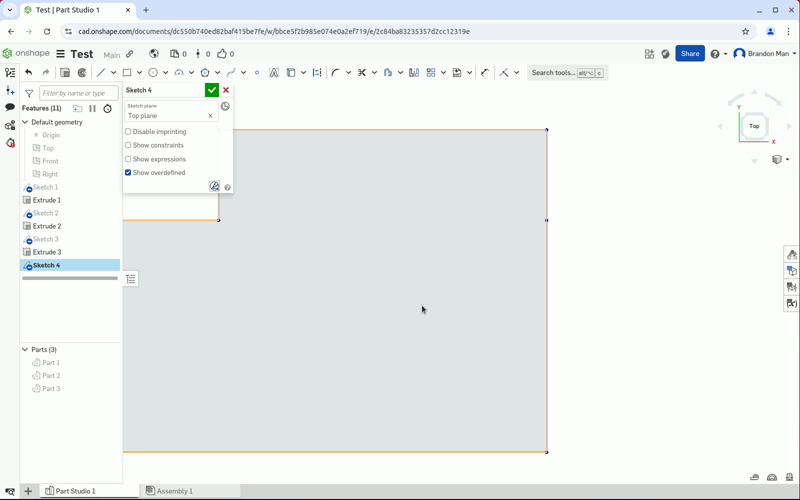
scroll(-6)
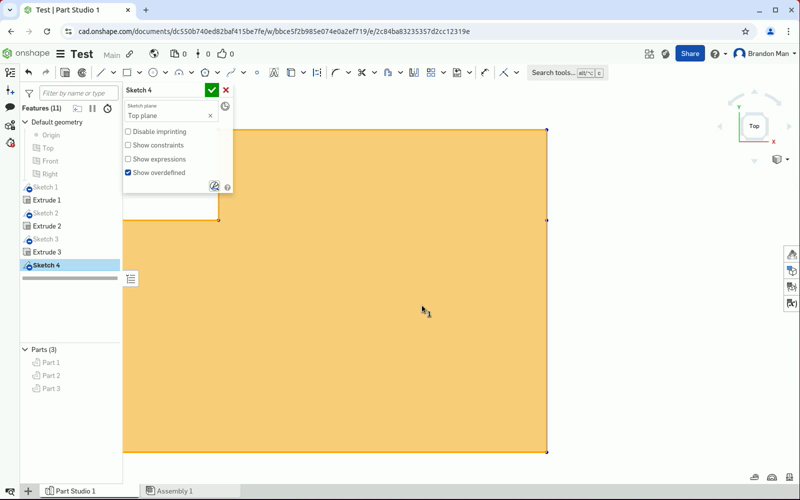
scroll(-6)
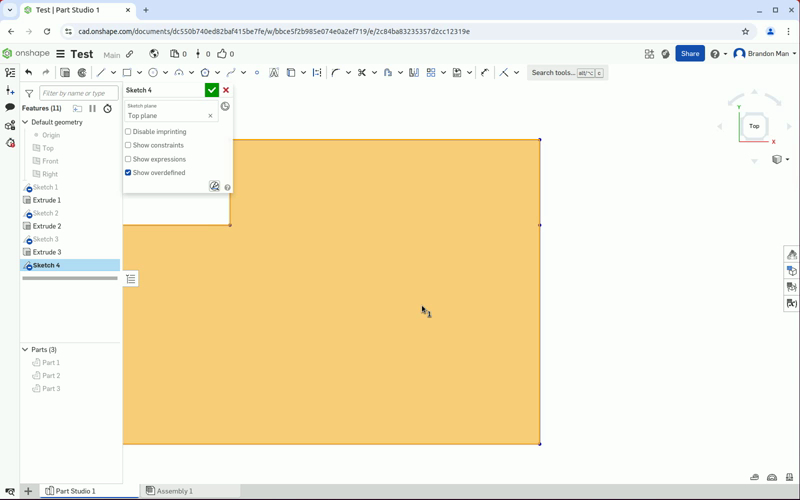
scroll(-6)
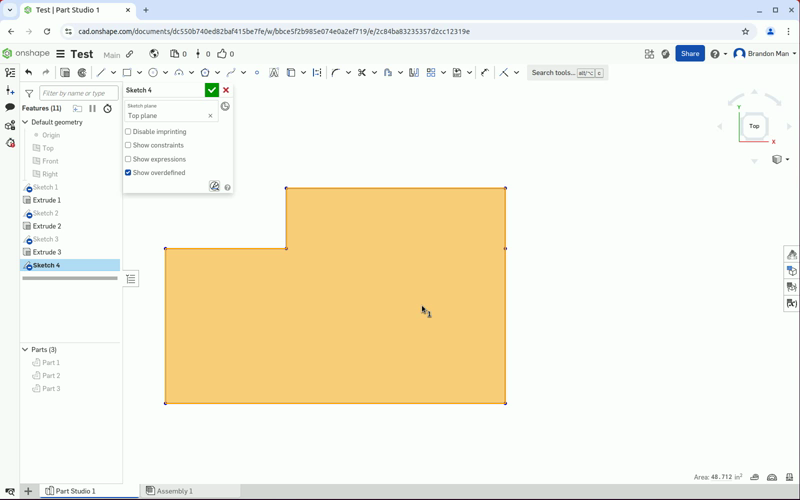
scroll(-6)
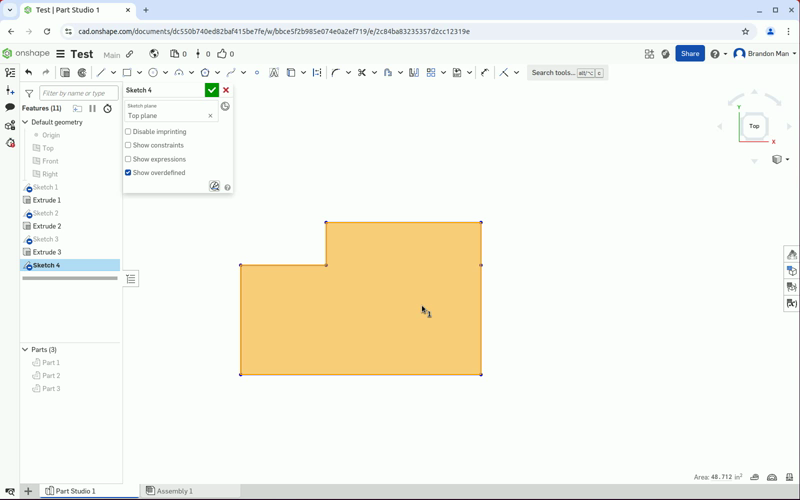
scroll(-6)
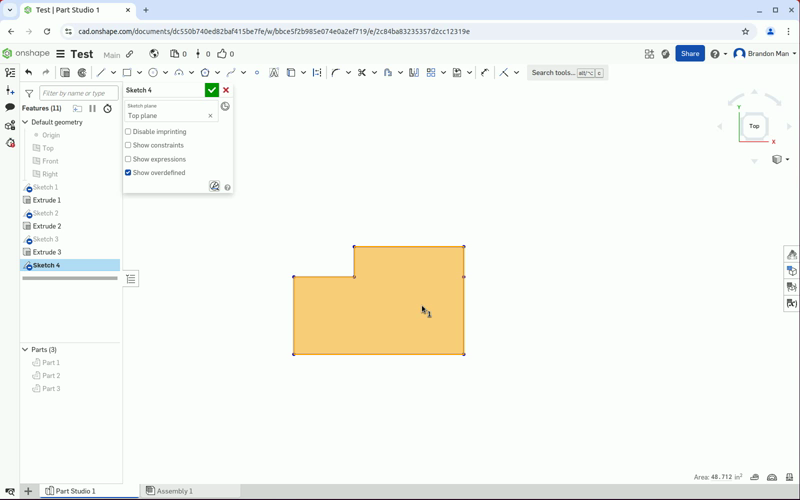
scroll(-6)
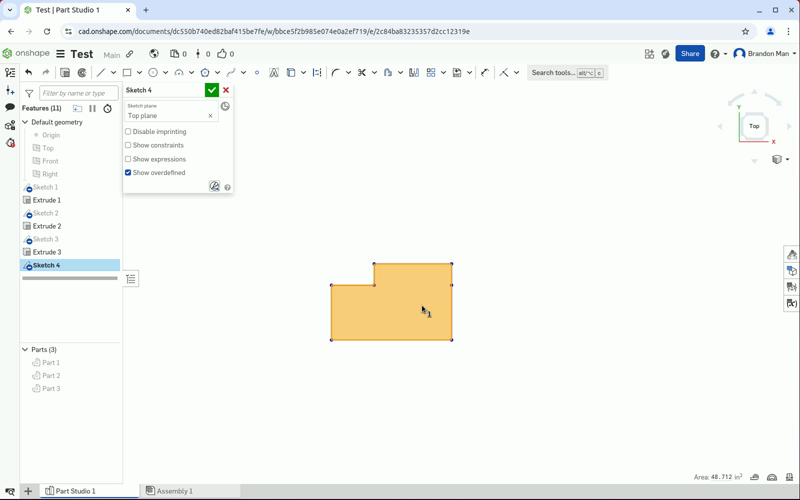
scroll(-6)
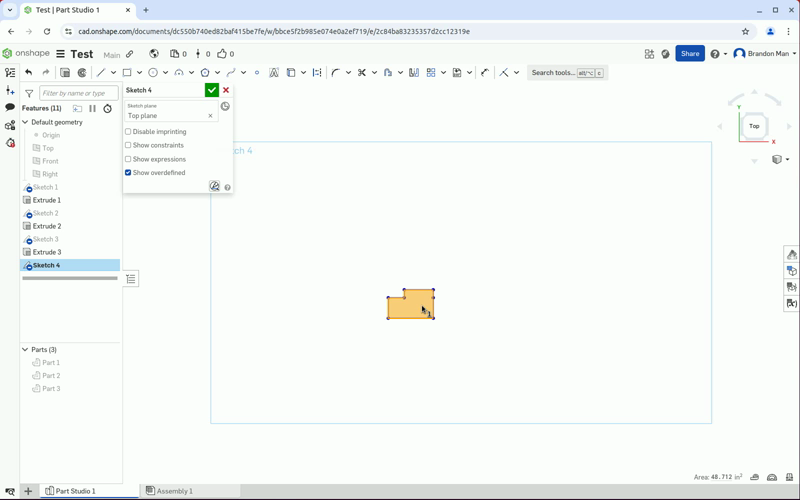
mouse_move(73, 352)
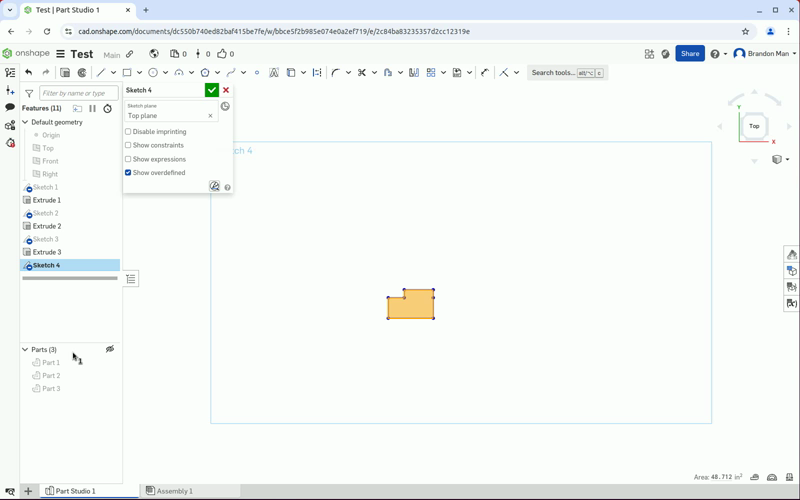
key(shift+y)
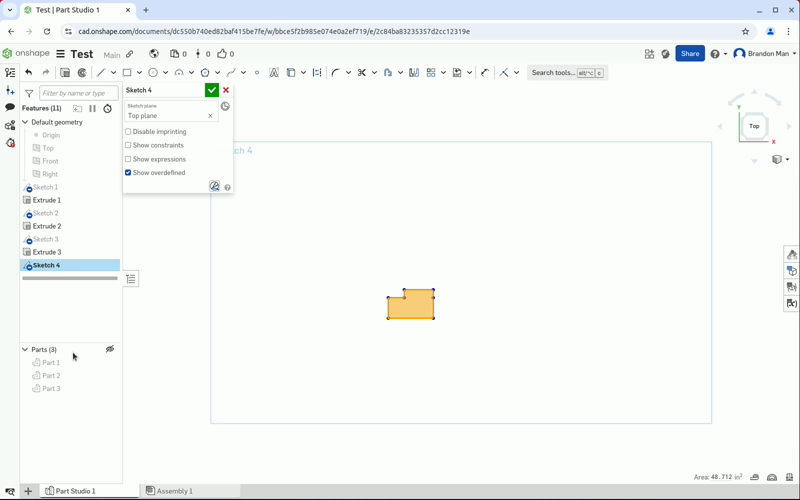
key(shift+e)
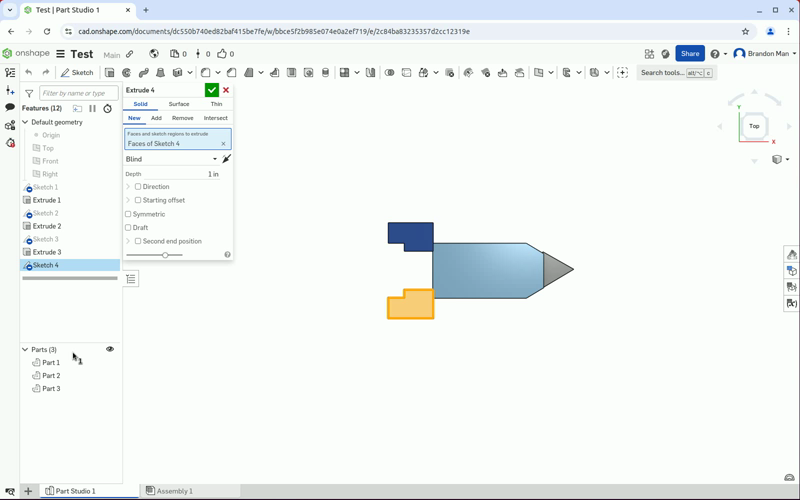
mouse_move(143, 106)
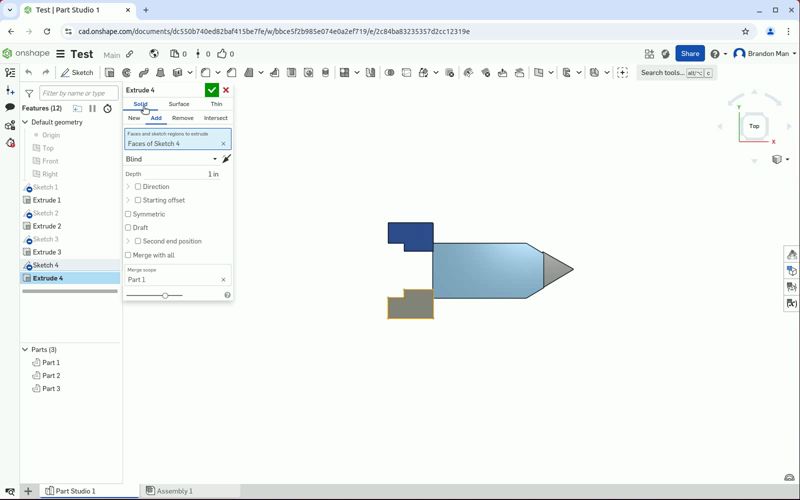
click(143, 106)
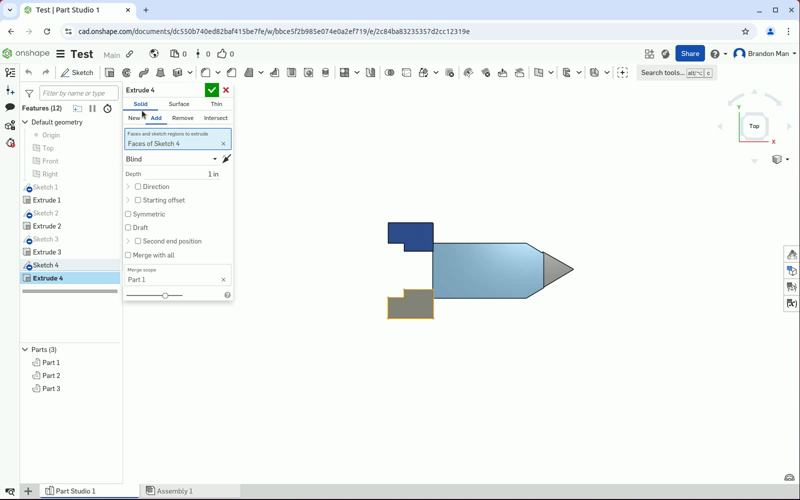
mouse_move(137, 120)
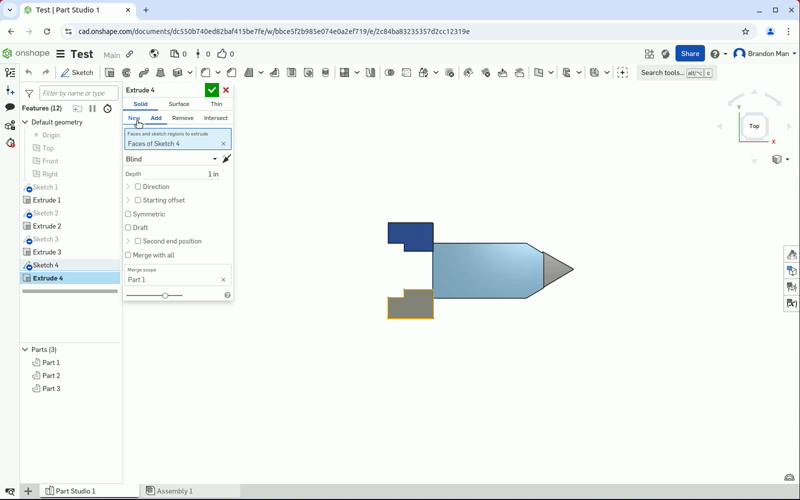
click(137, 120)
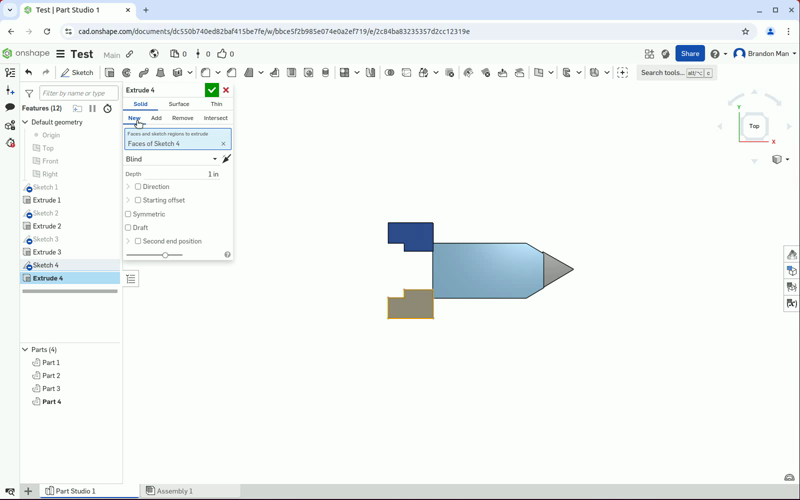
key(tab, 4)
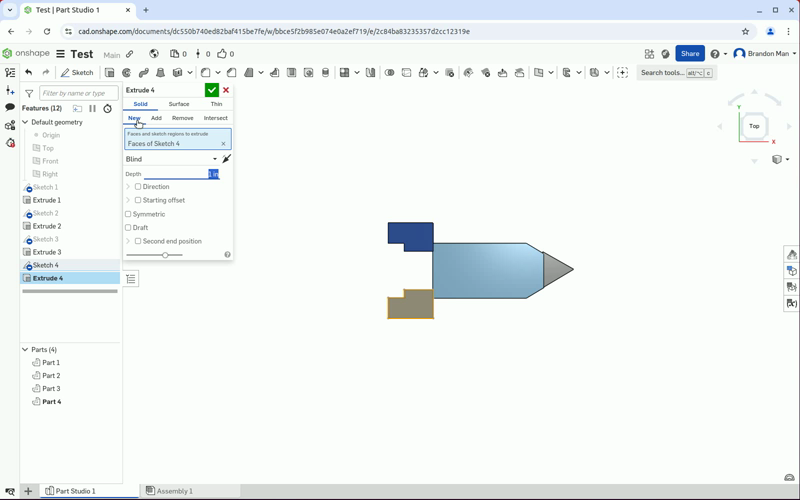
text(15.405)
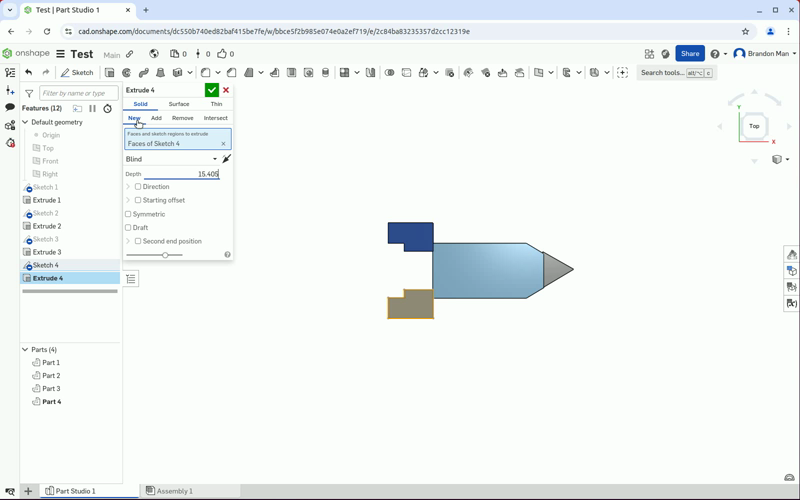
key(enter)
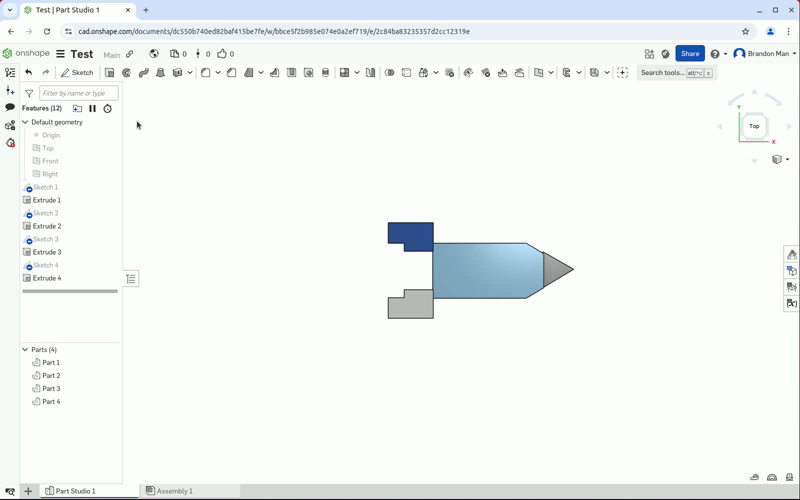
key(shift+h)
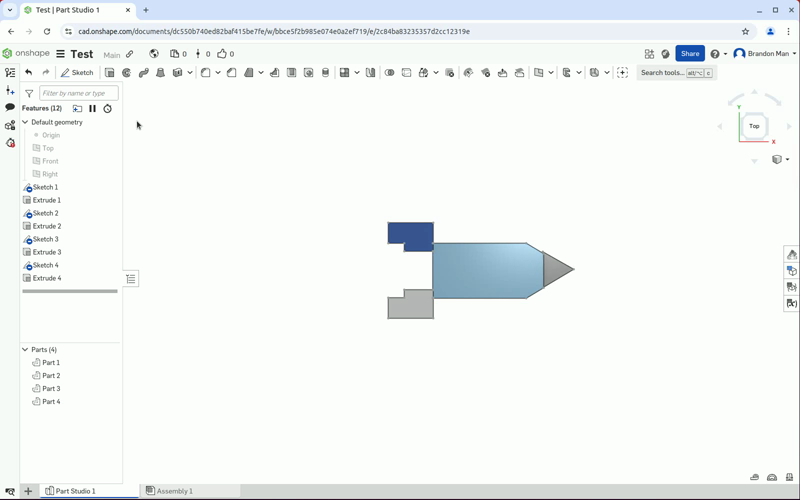
key(shift+h)
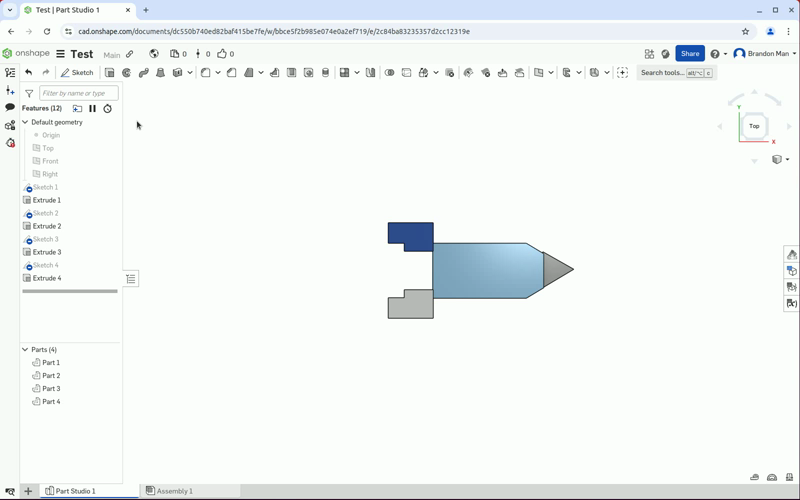
mouse_move(73, 189)
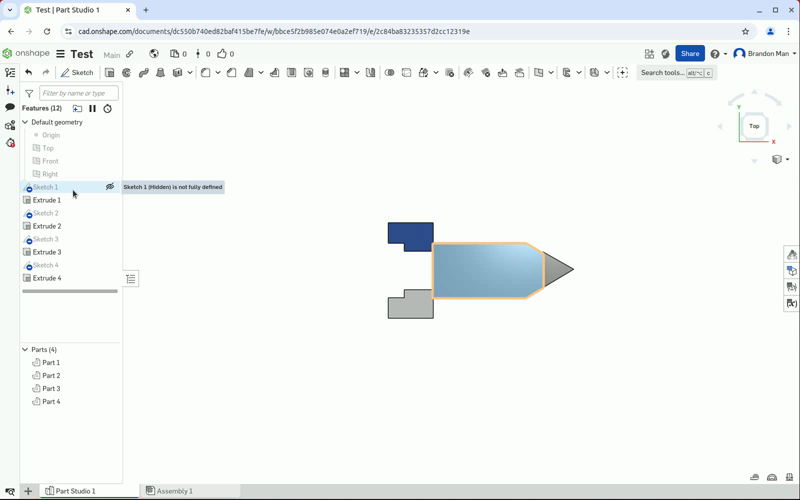
click(73, 189)
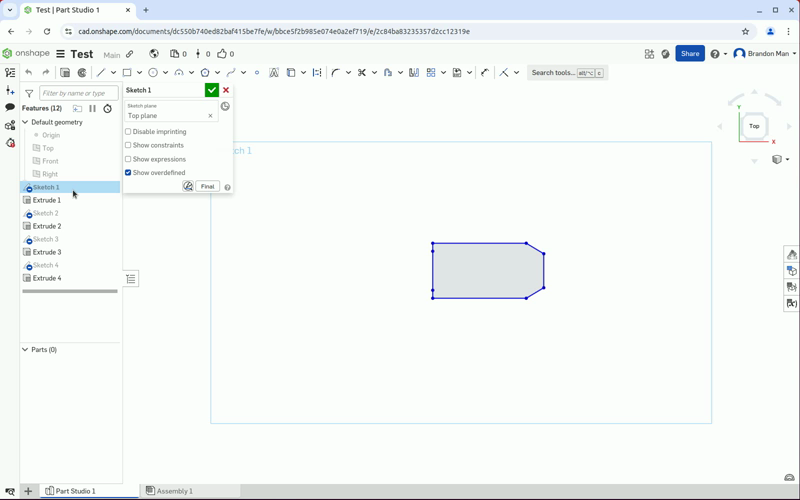
mouse_move(229, 92)
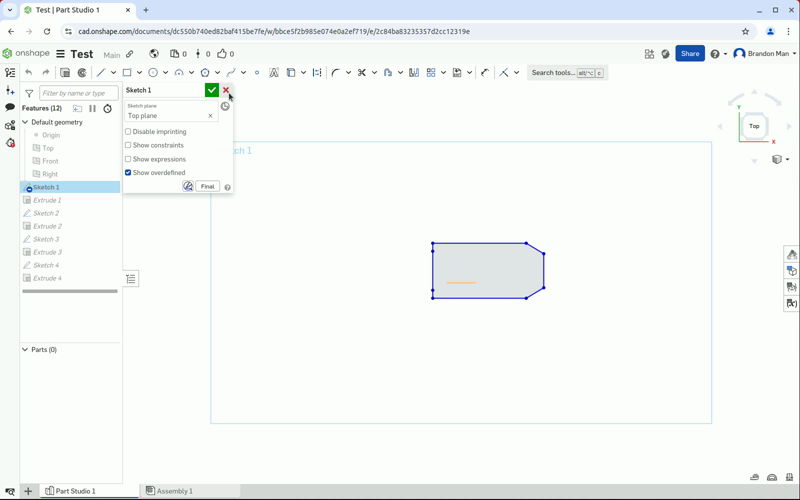
click(229, 92)
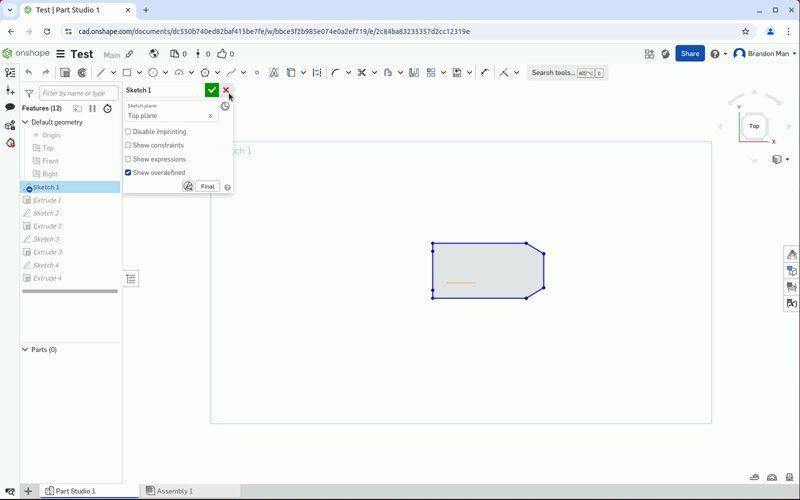
key(shift+s)
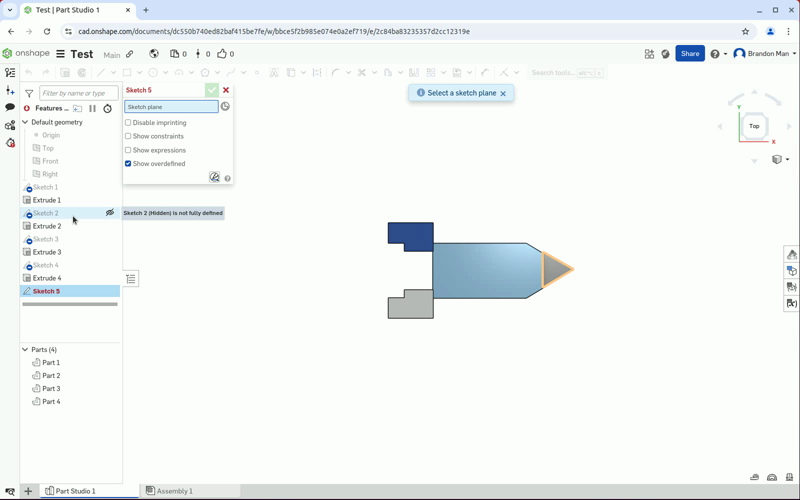
scroll(3)
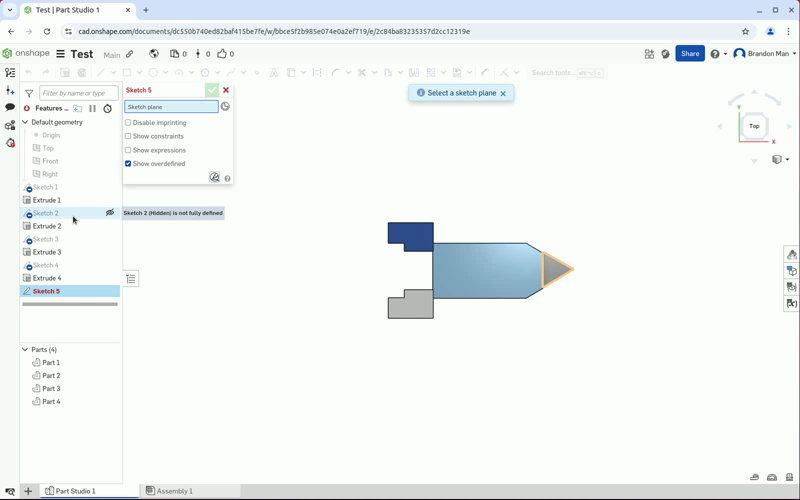
mouse_move(73, 150)
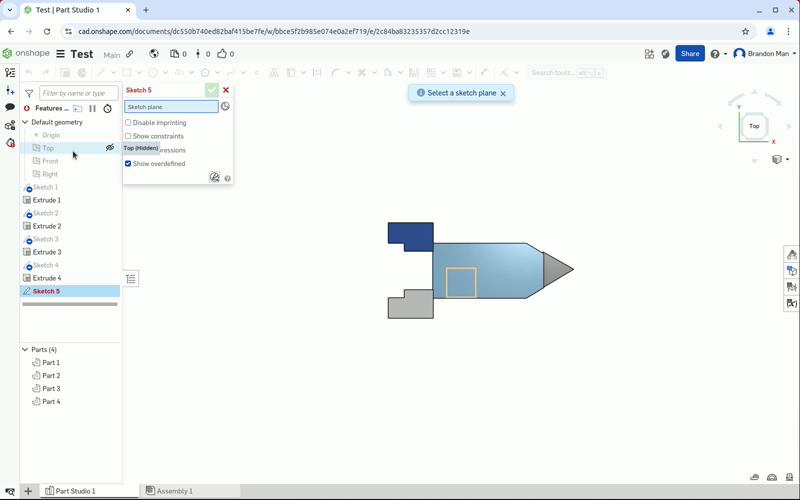
click(73, 150)
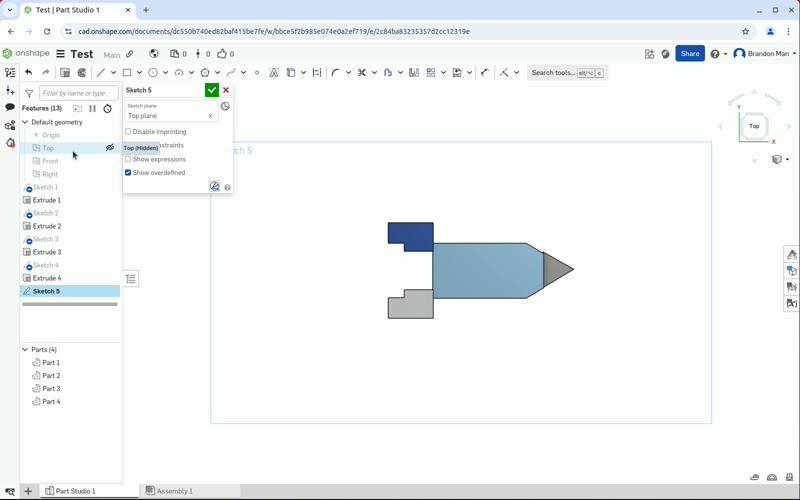
mouse_move(73, 352)
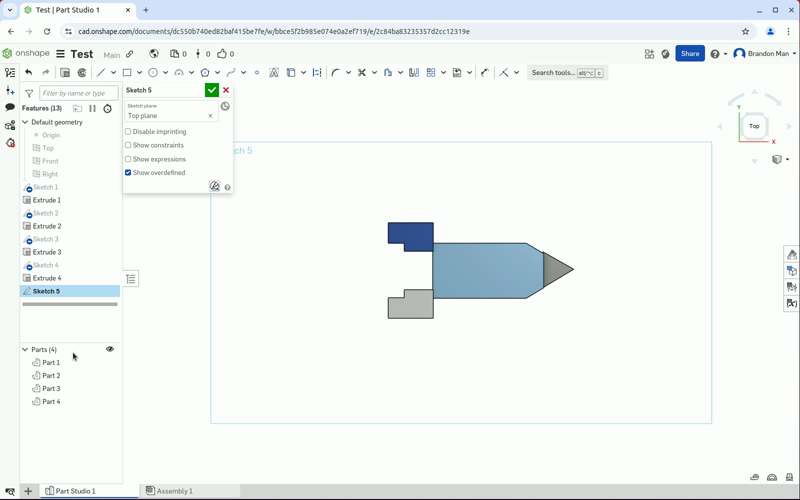
key(y)
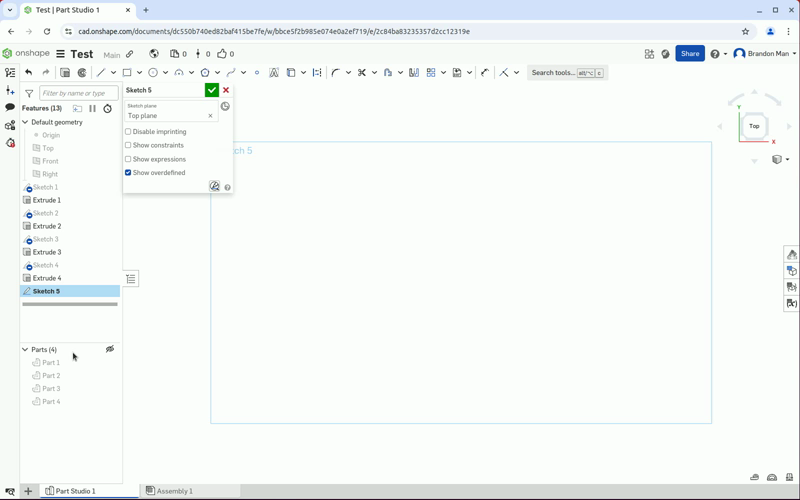
key(l)
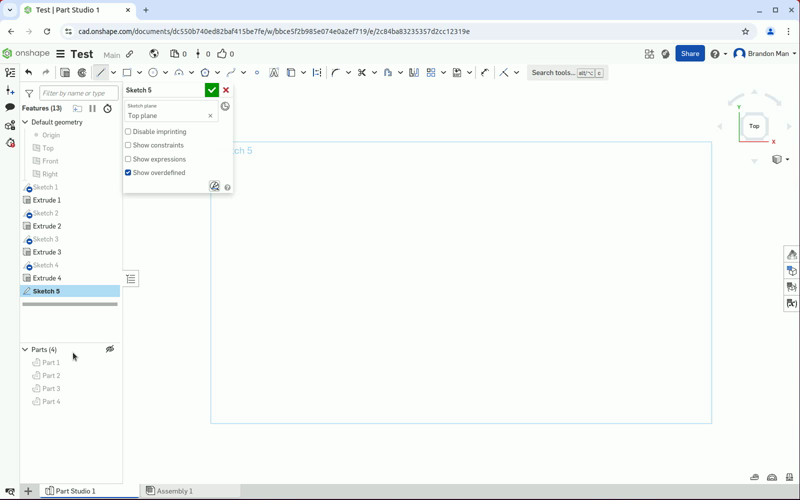
key_down(shift)
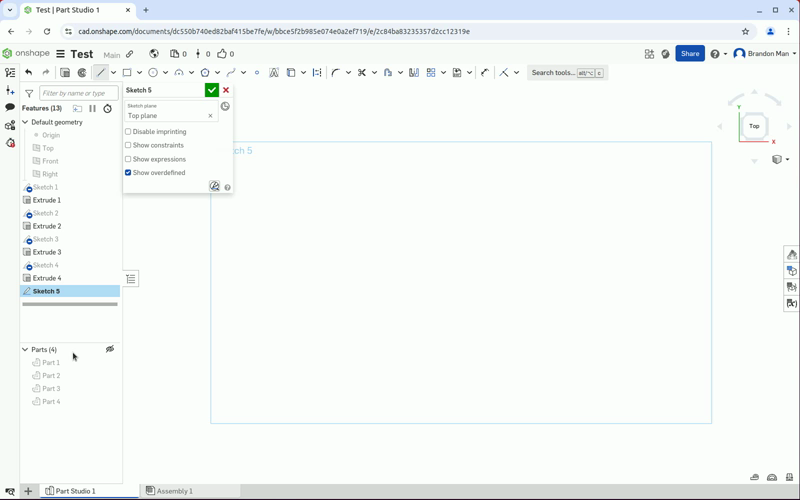
mouse_move(403, 290)
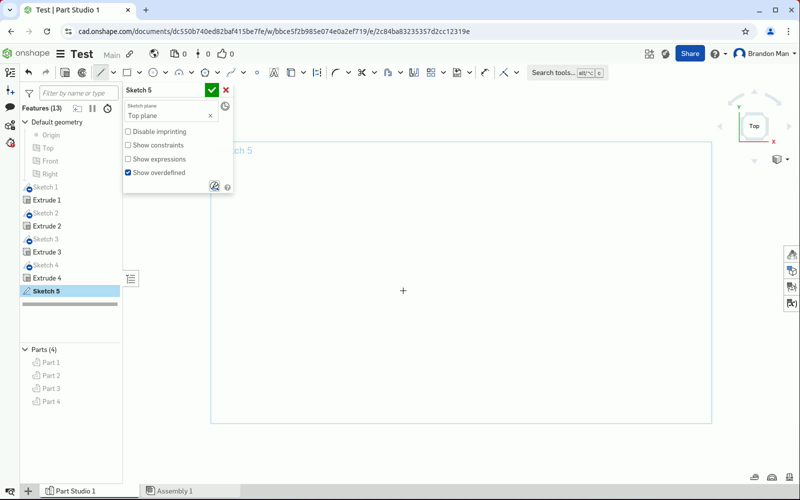
click(403, 290)
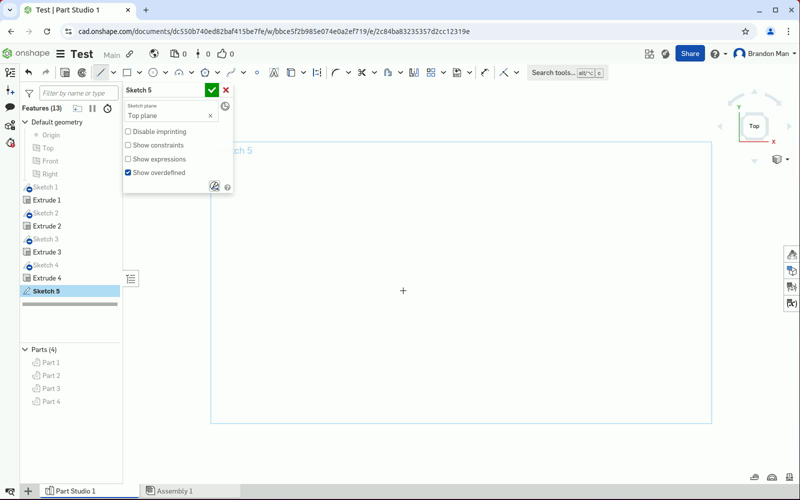
key_up(shift)
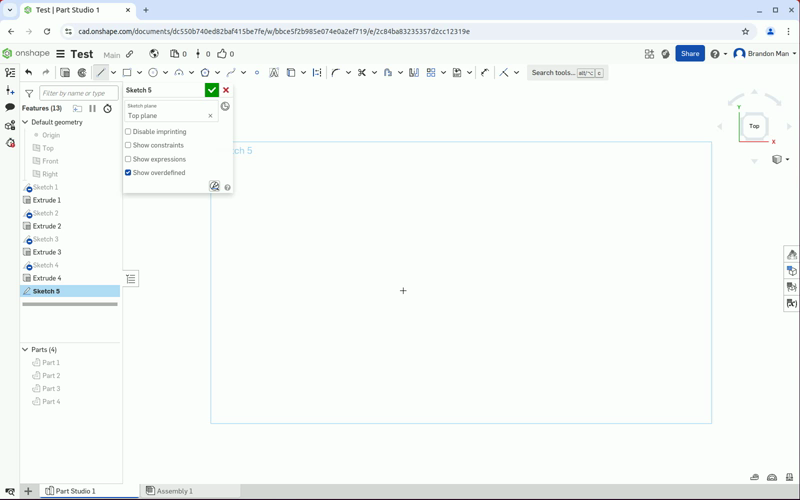
key_down(shift)
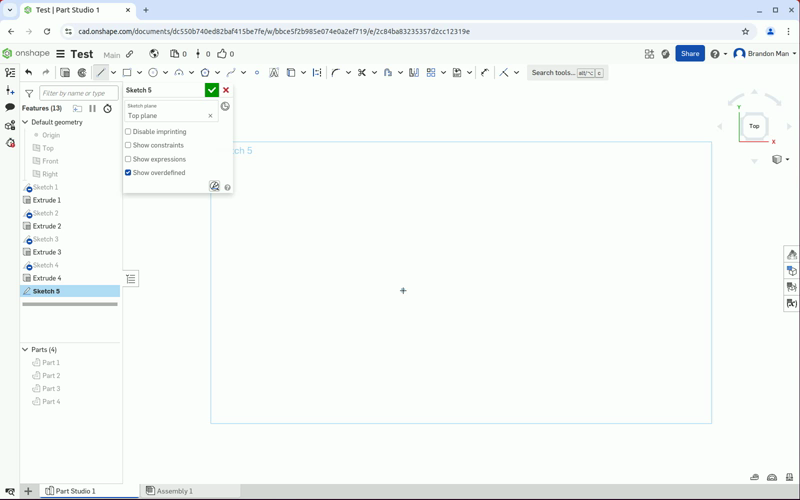
mouse_move(433, 290)
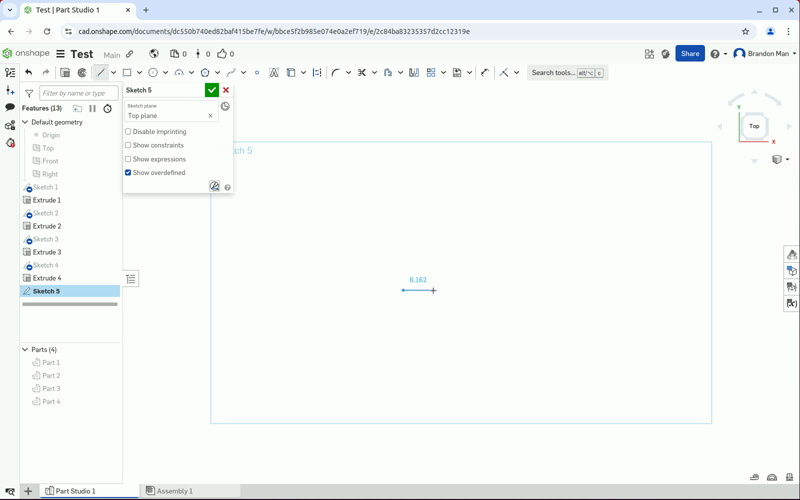
mouse_move(432, 290)
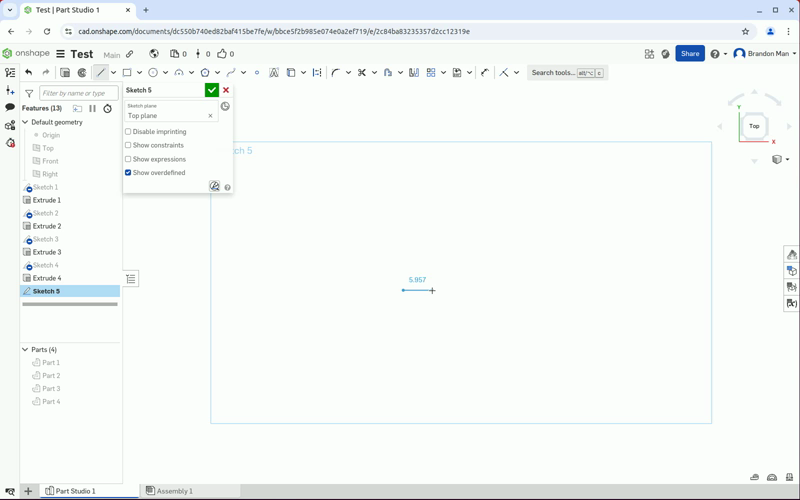
click(432, 290)
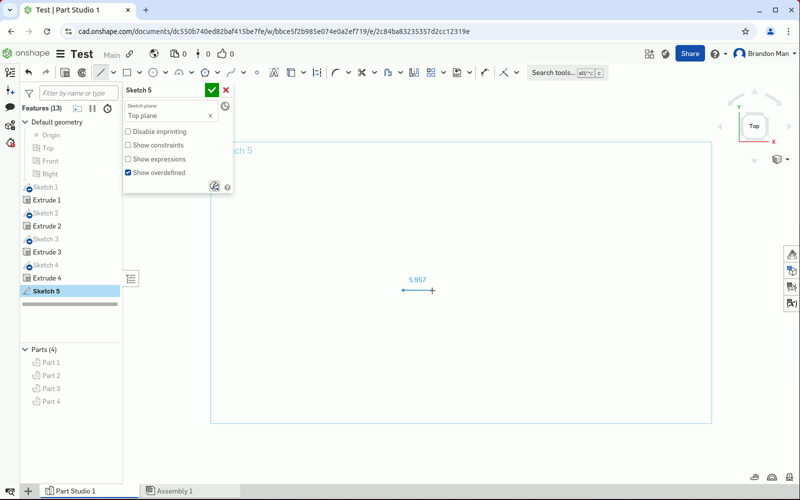
key_up(shift)
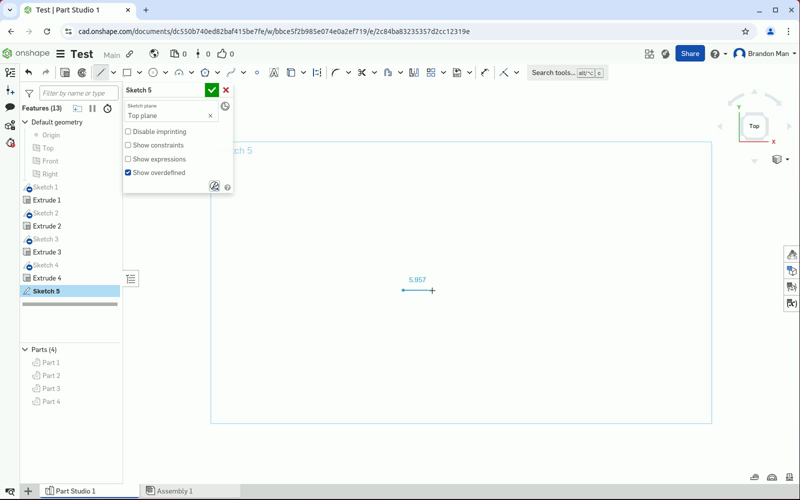
key_down(shift)
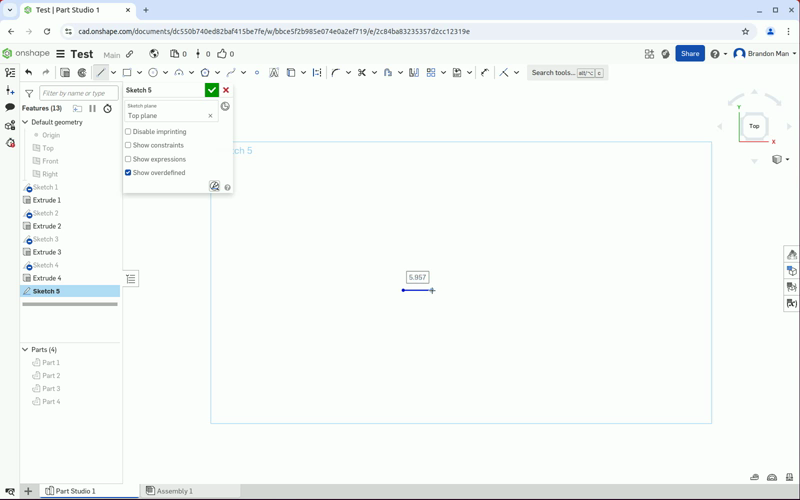
mouse_move(462, 290)
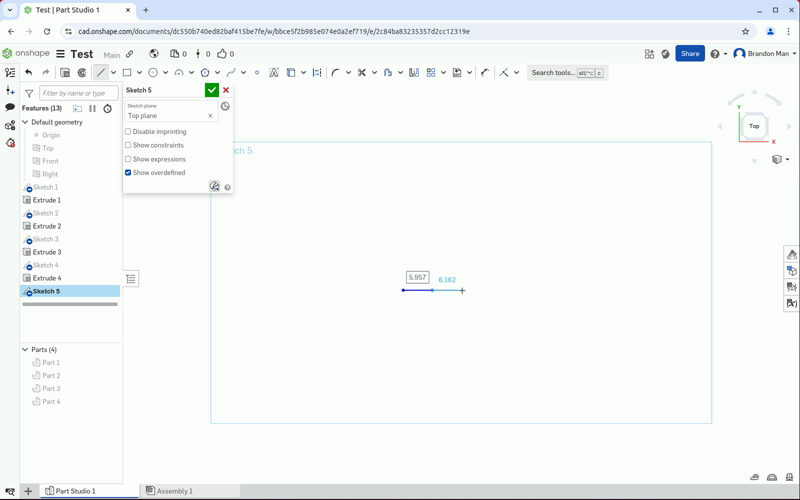
mouse_move(432, 249)
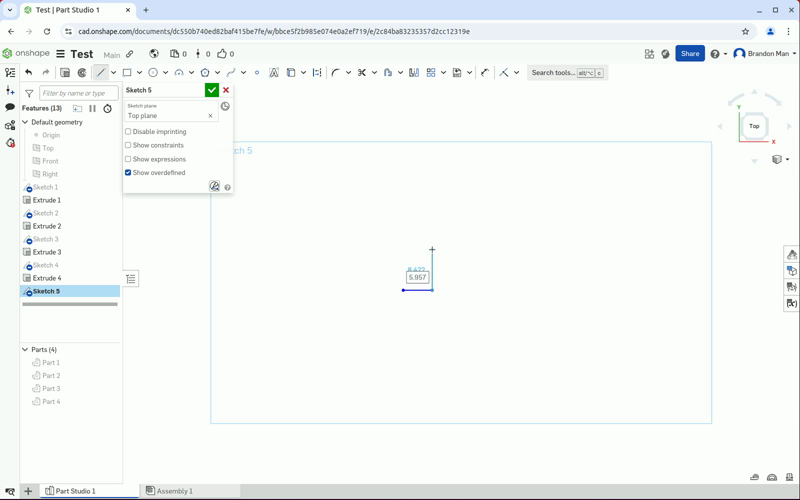
click(432, 249)
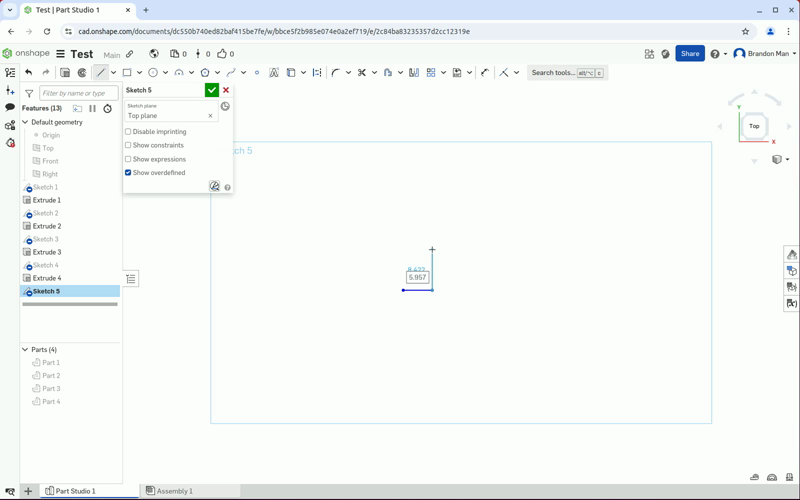
key_up(shift)
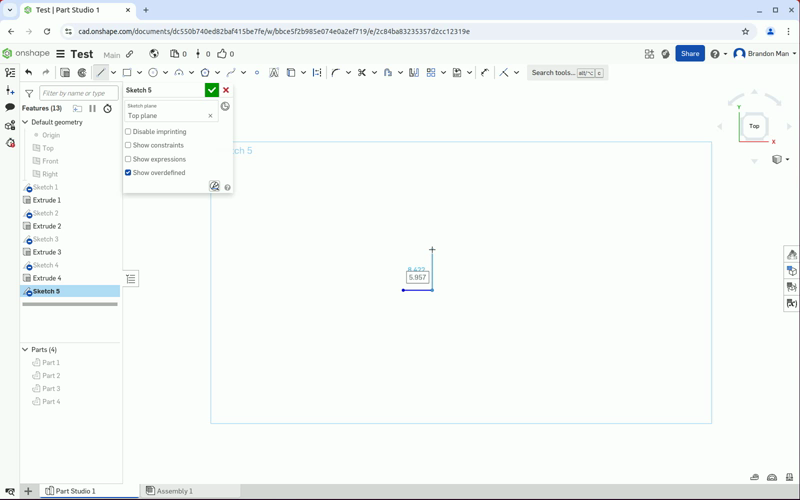
key_down(shift)
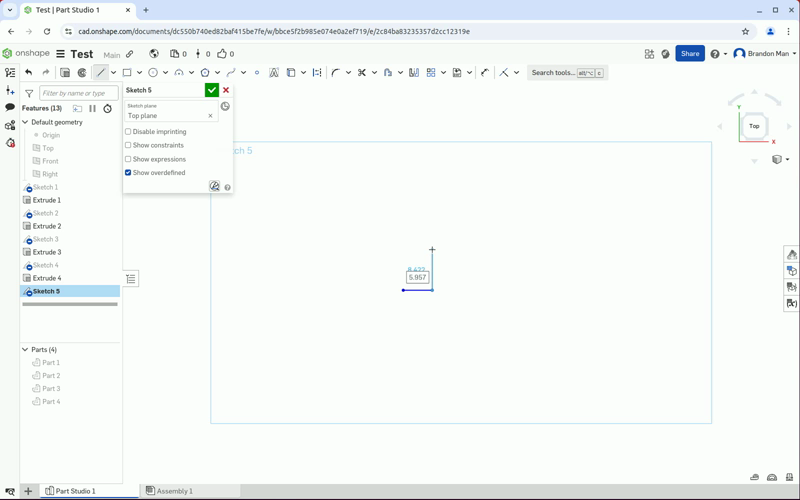
mouse_move(462, 249)
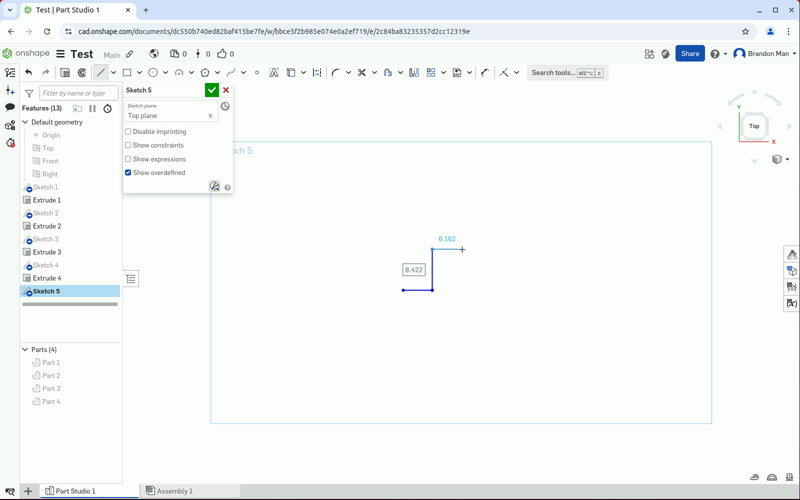
mouse_move(403, 249)
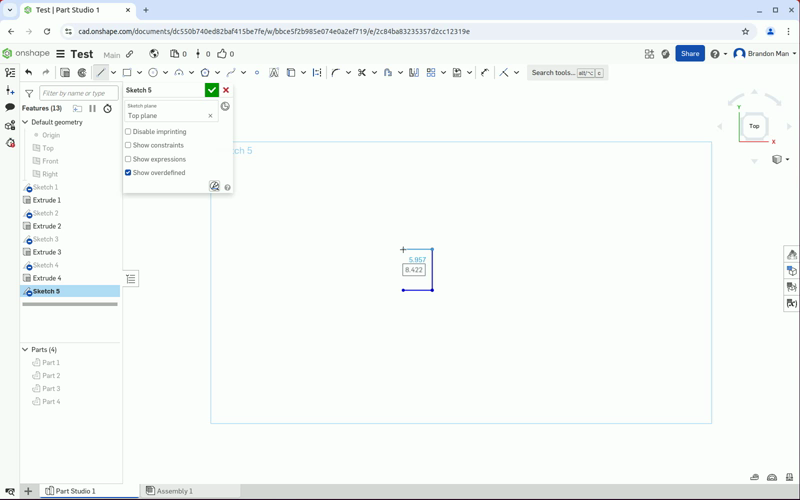
click(403, 249)
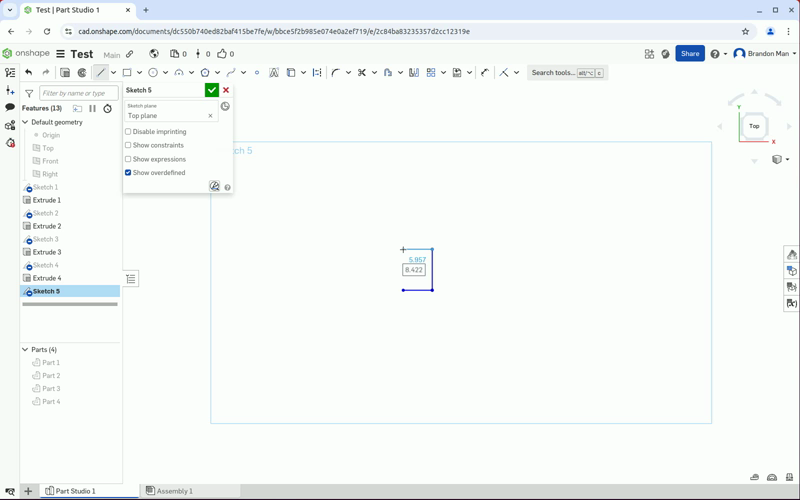
key_up(shift)
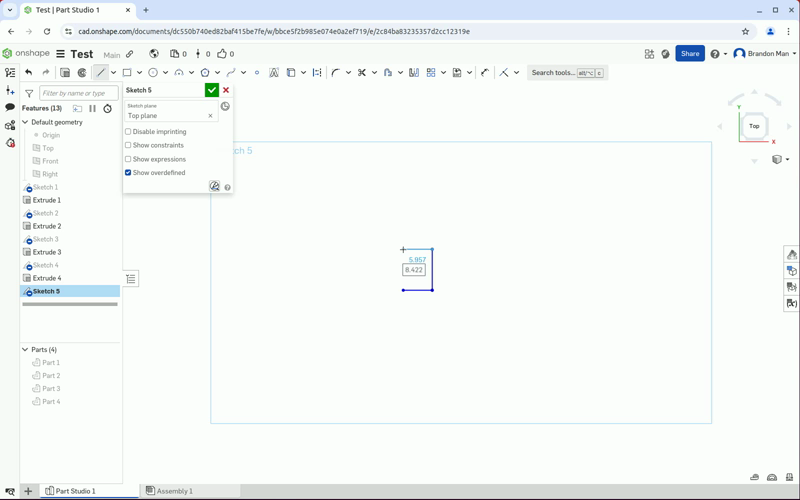
mouse_move(433, 249)
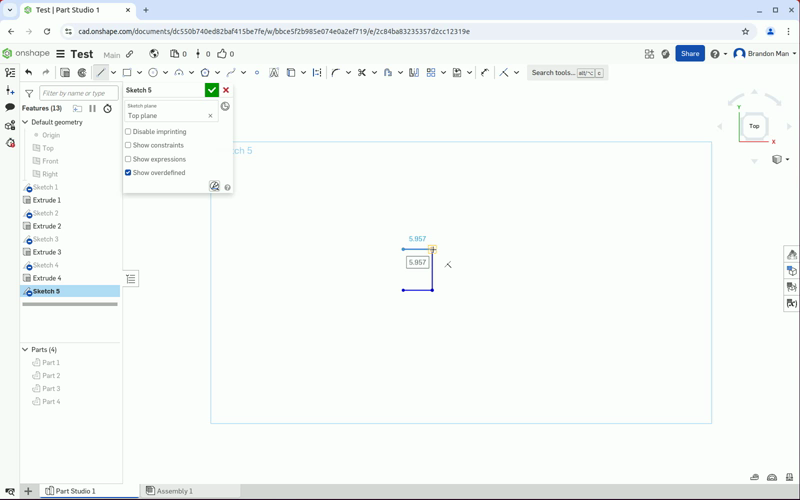
key_down(shift)
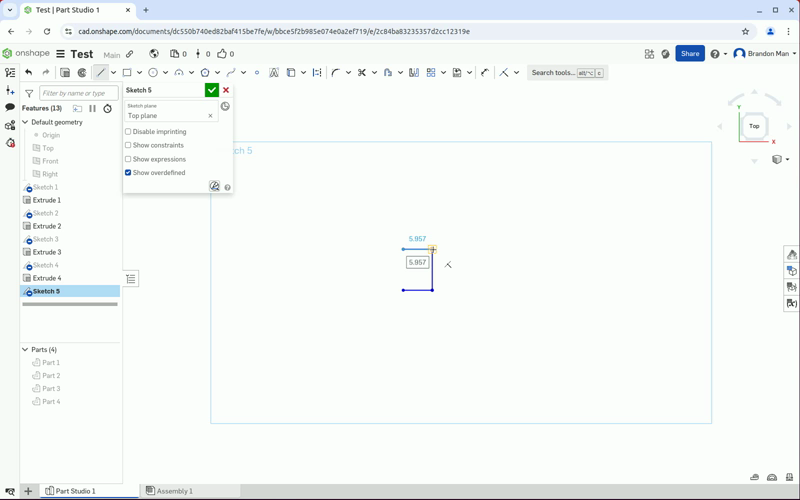
mouse_move(403, 290)
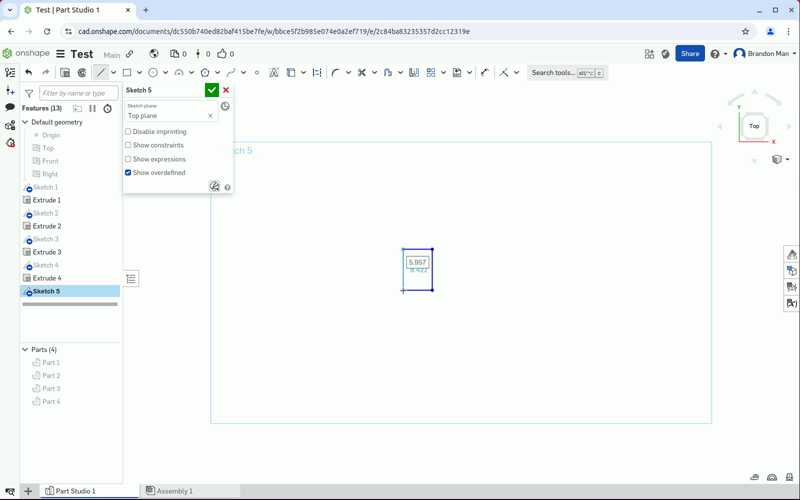
key_up(shift)
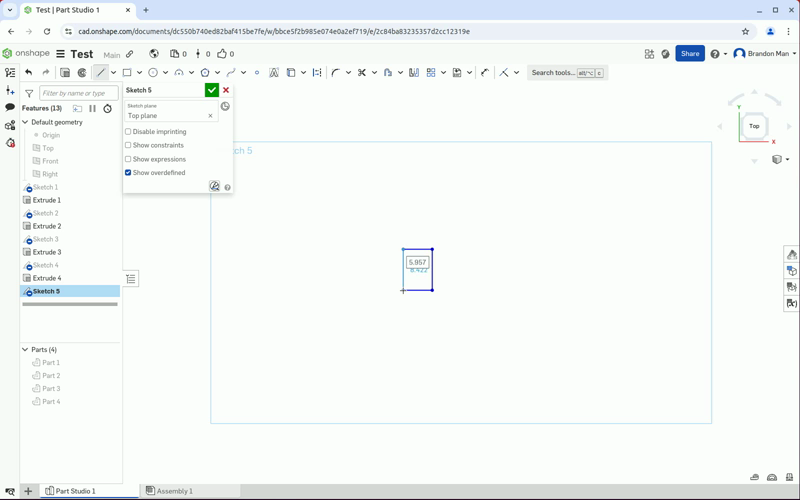
click(403, 290)
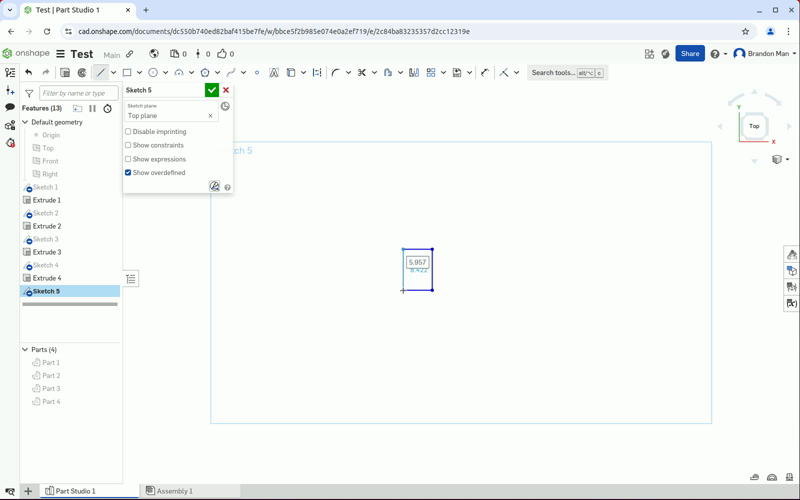
key(esc)
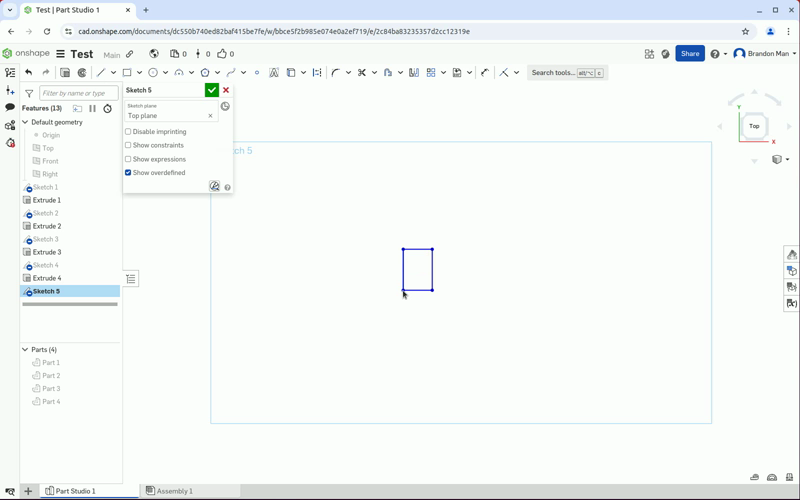
mouse_move(430, 275)
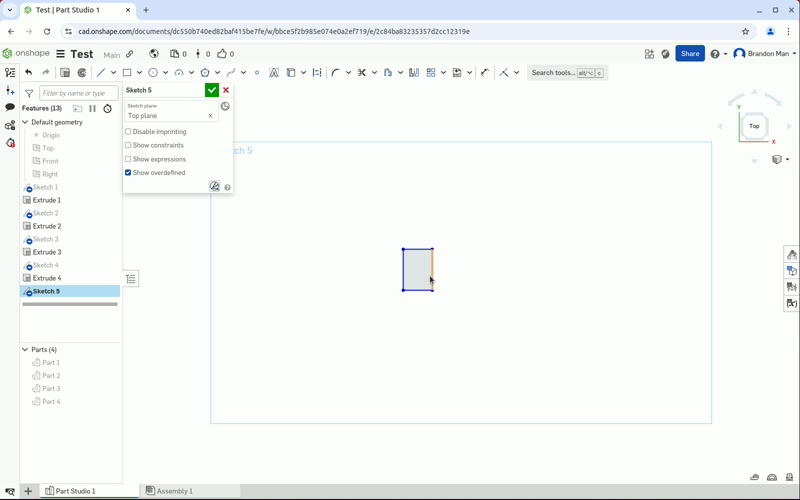
scroll(6)
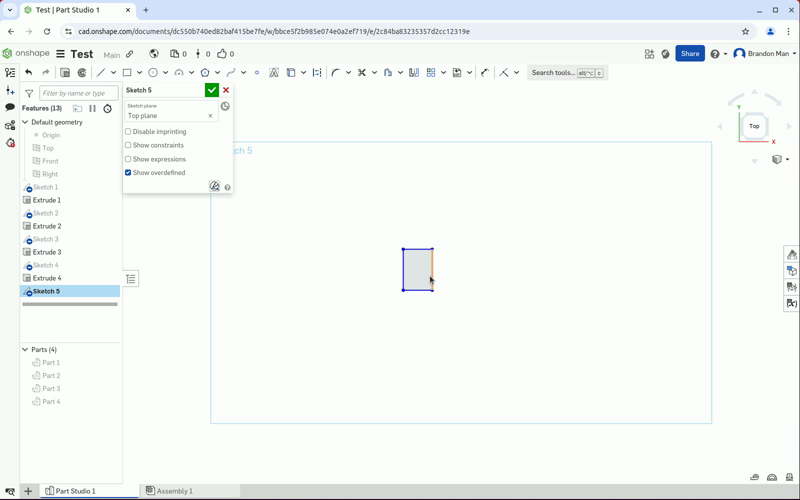
scroll(6)
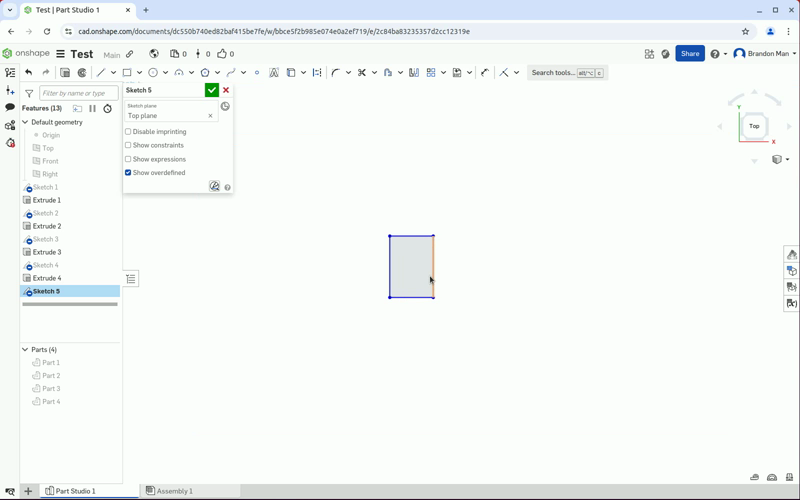
scroll(6)
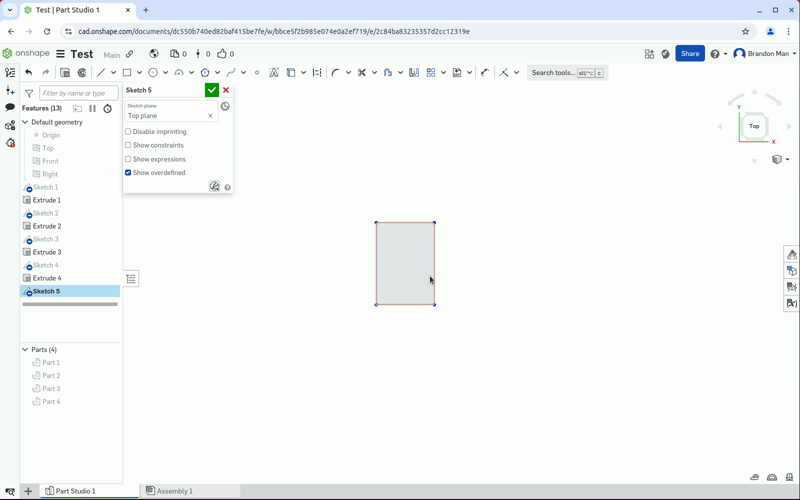
scroll(6)
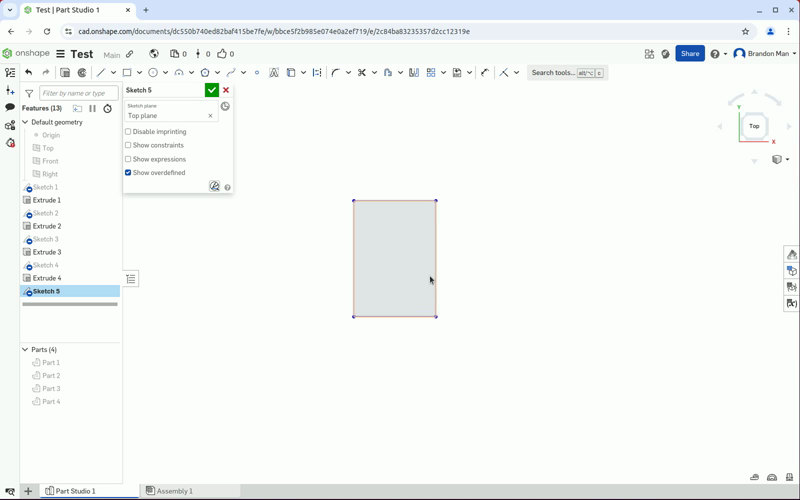
scroll(6)
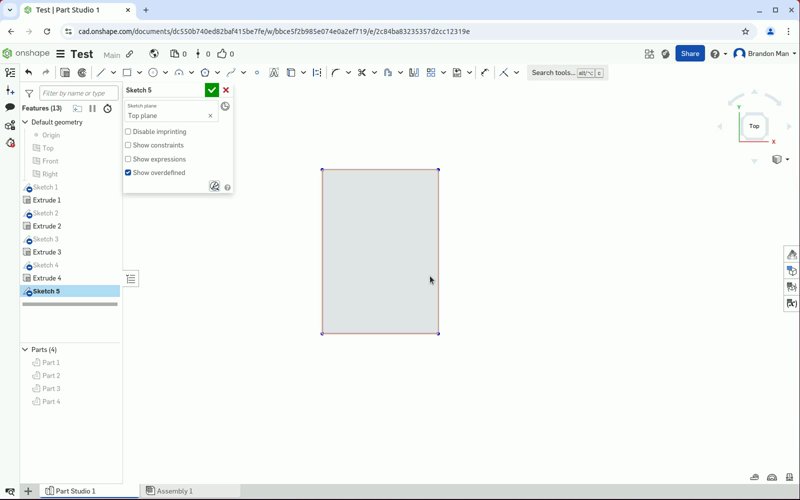
scroll(6)
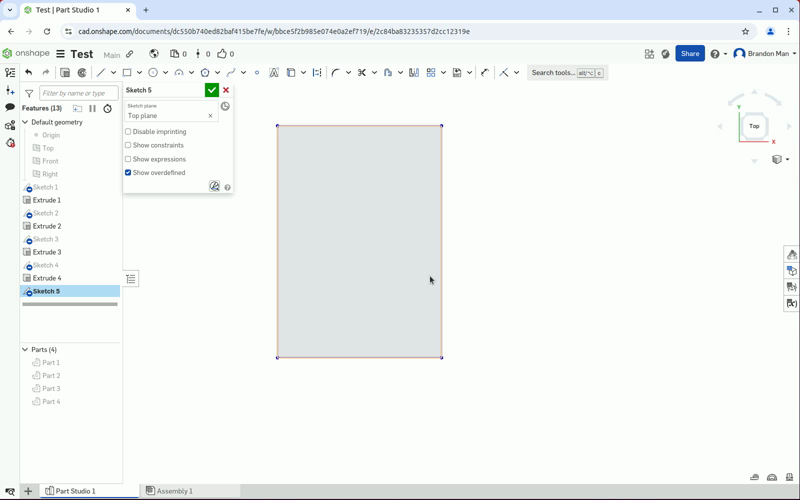
scroll(6)
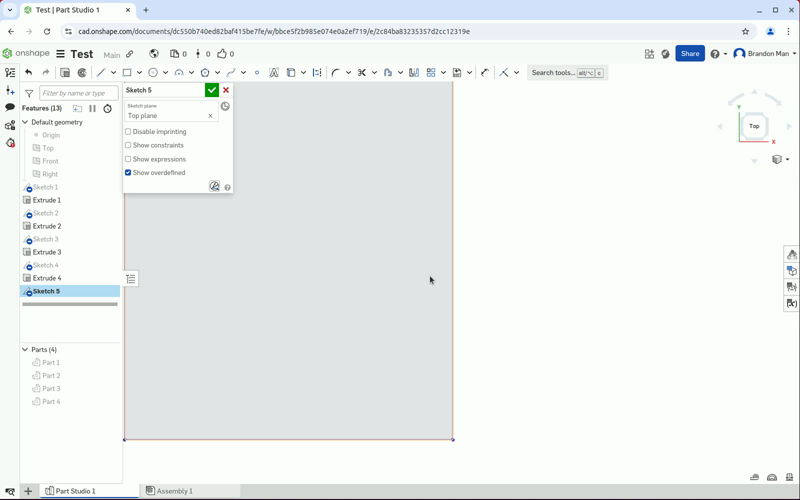
click(430, 275)
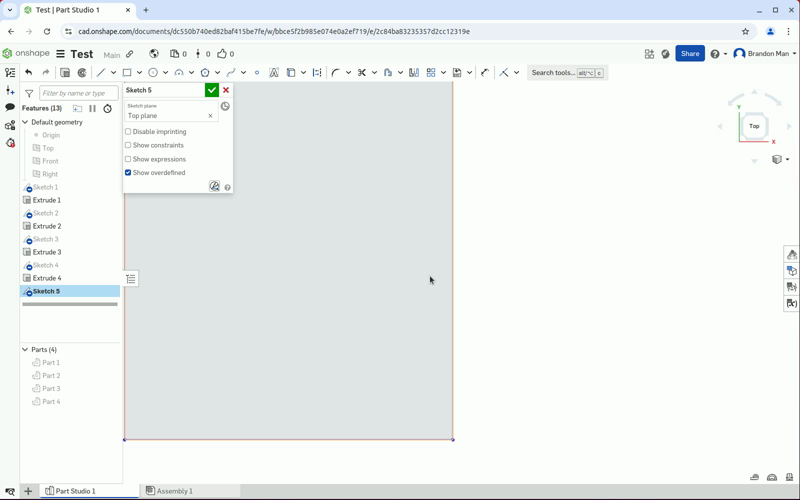
scroll(-6)
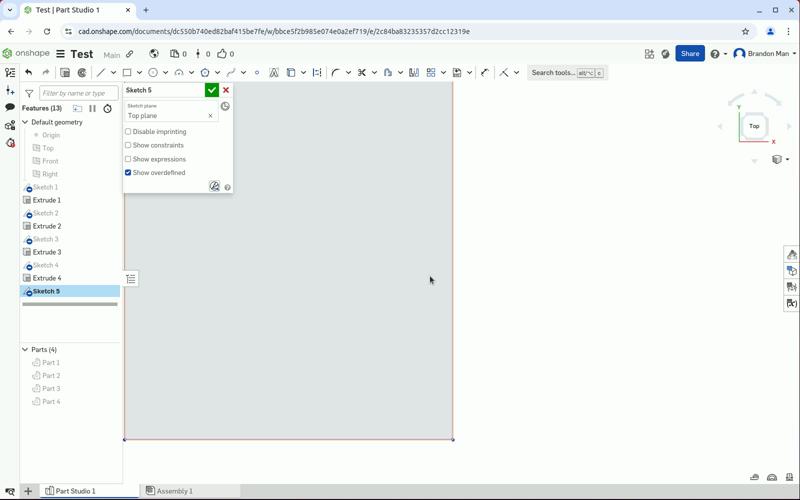
scroll(-6)
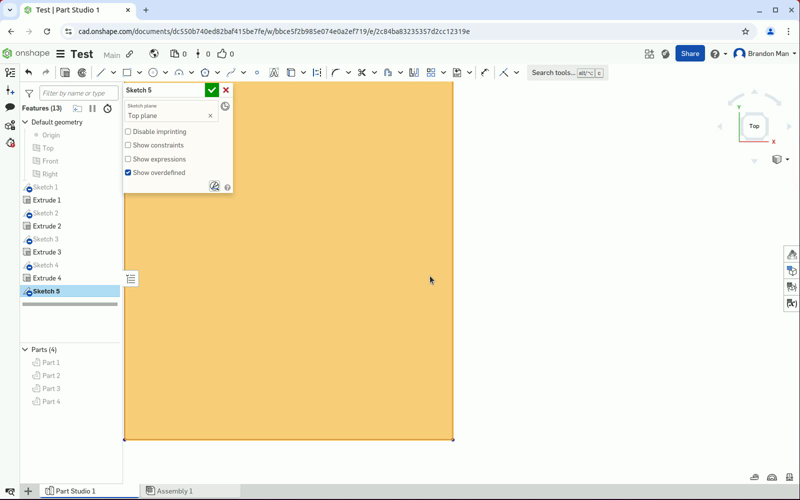
scroll(-6)
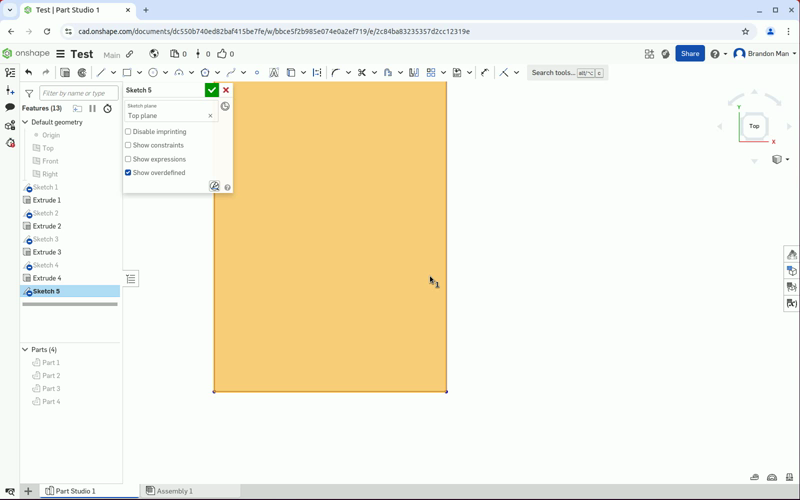
scroll(-6)
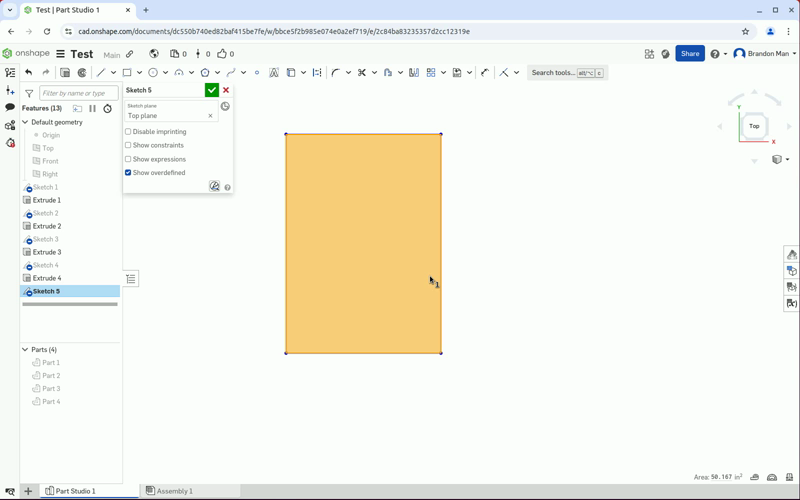
scroll(-6)
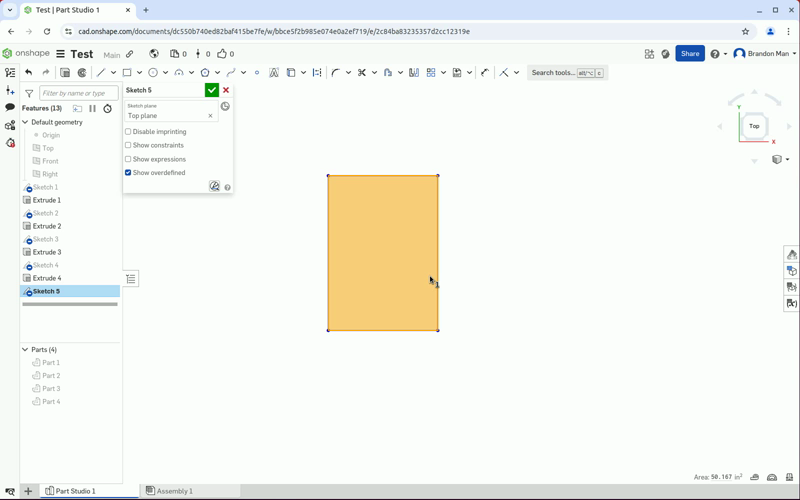
scroll(-6)
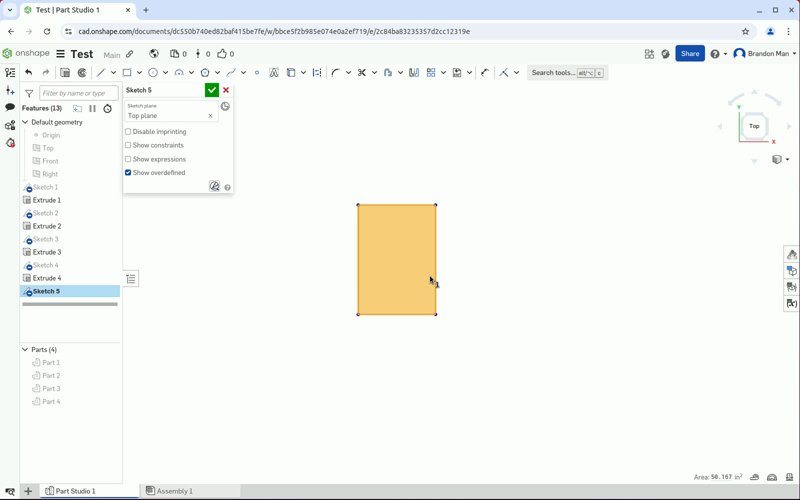
scroll(-6)
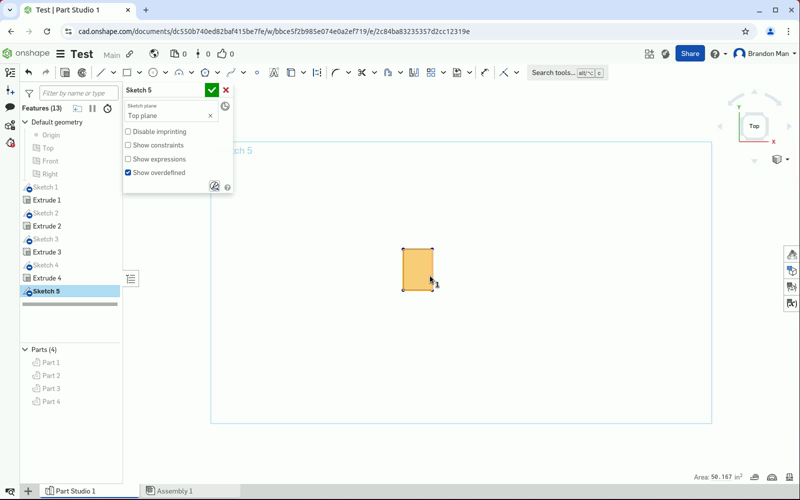
mouse_move(73, 352)
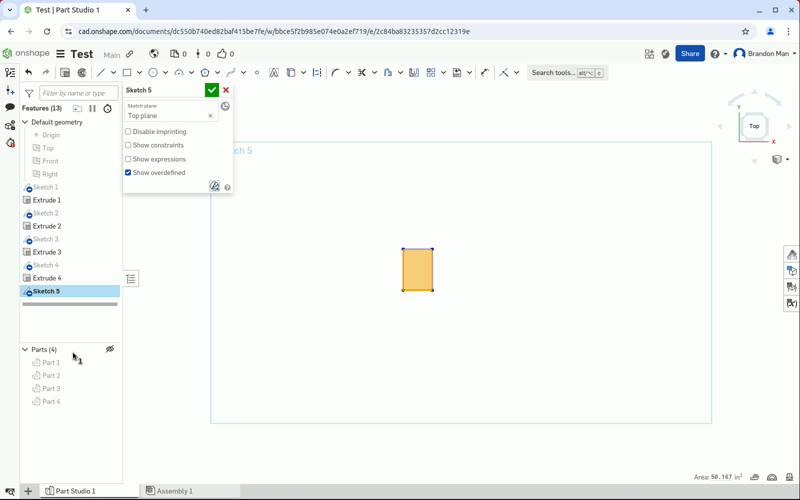
key(shift+y)
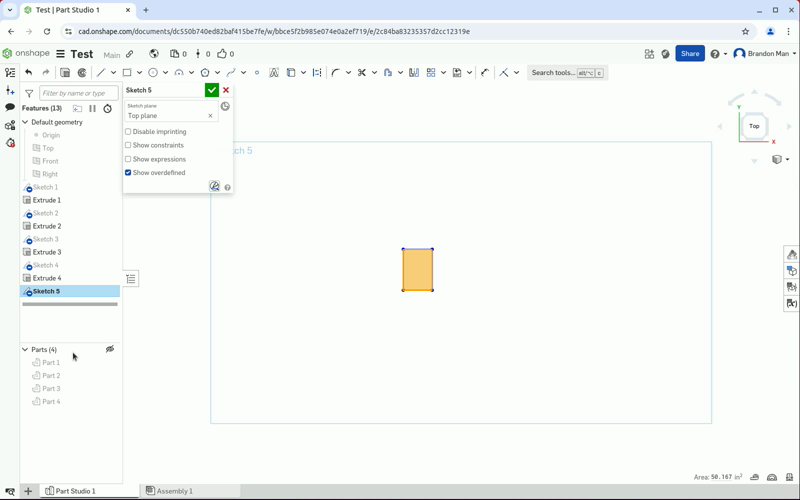
key(shift+e)
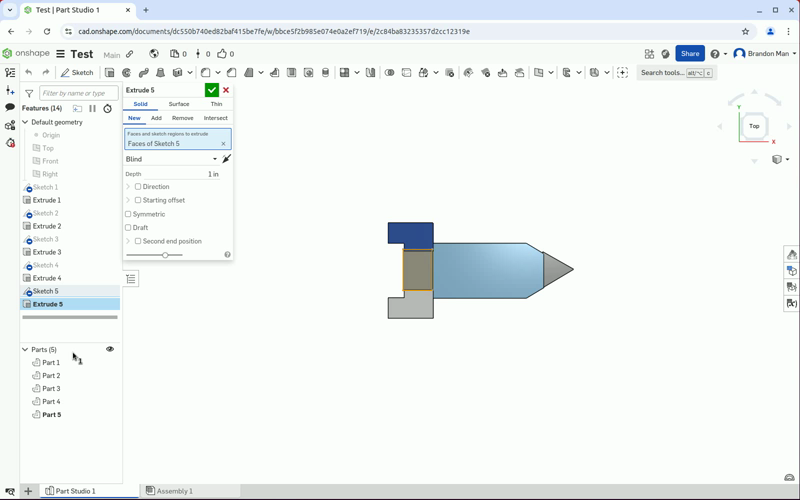
mouse_move(143, 106)
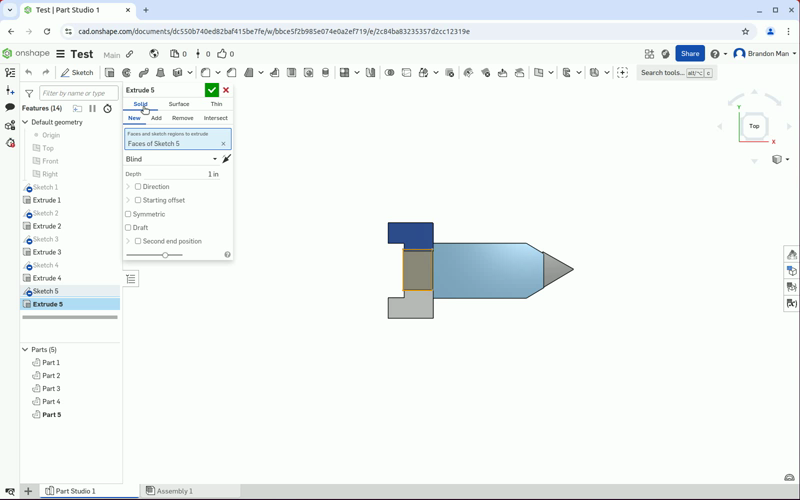
click(143, 106)
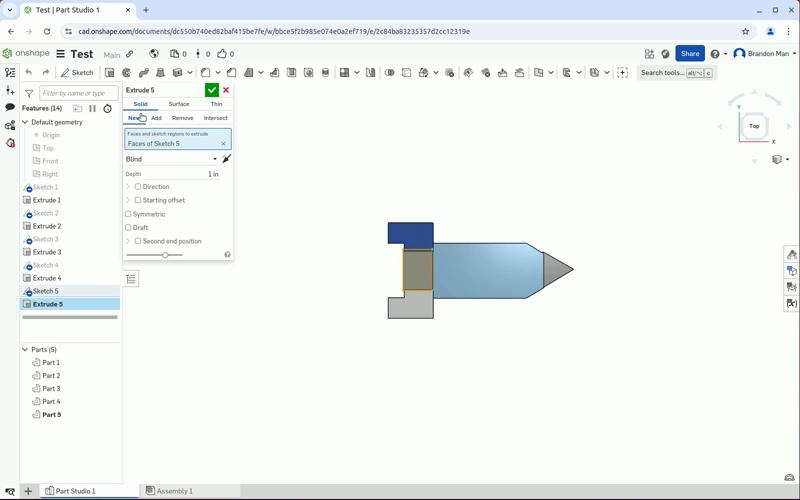
mouse_move(137, 120)
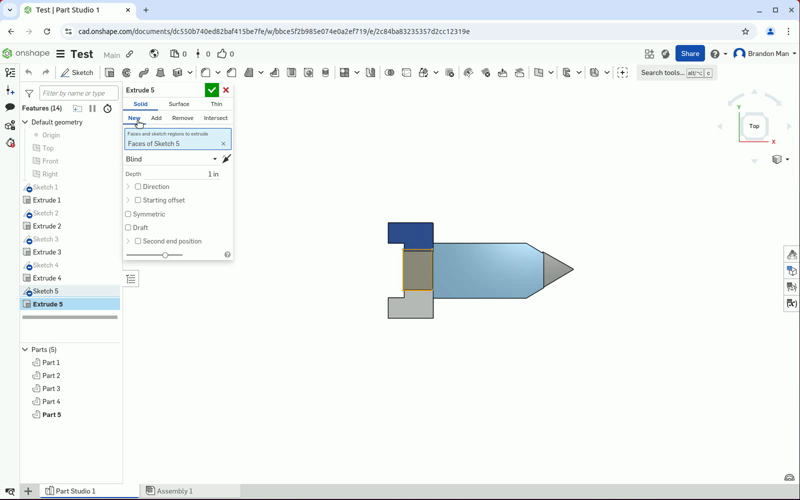
click(137, 120)
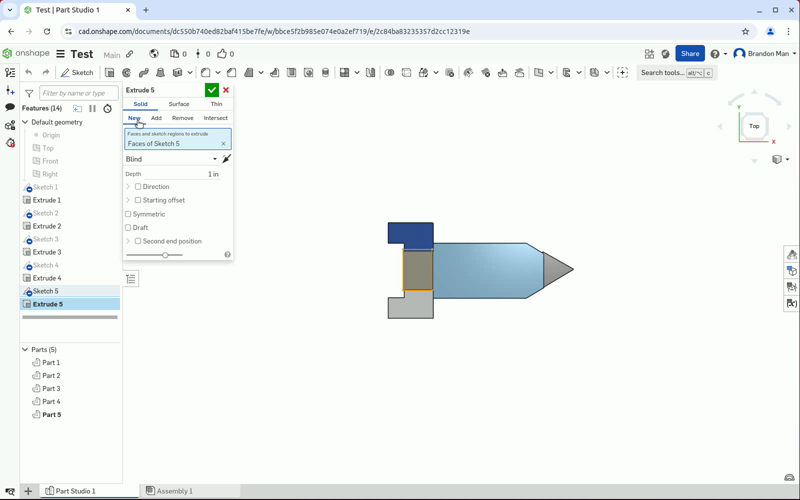
key(tab, 4)
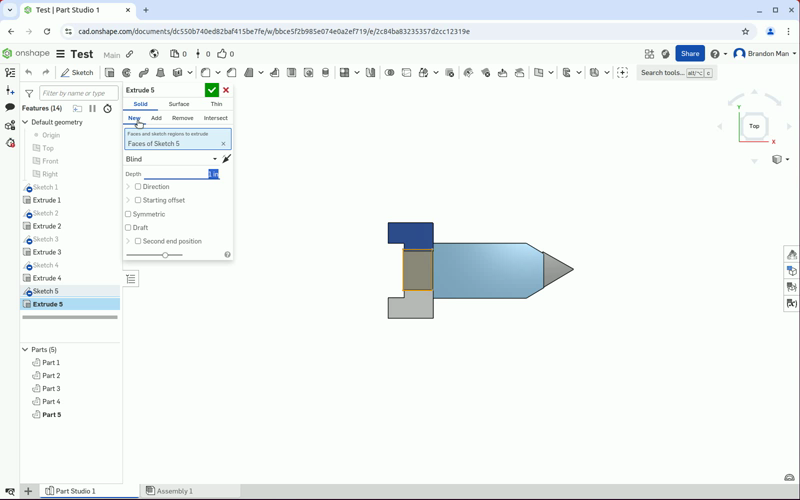
text(12.036)
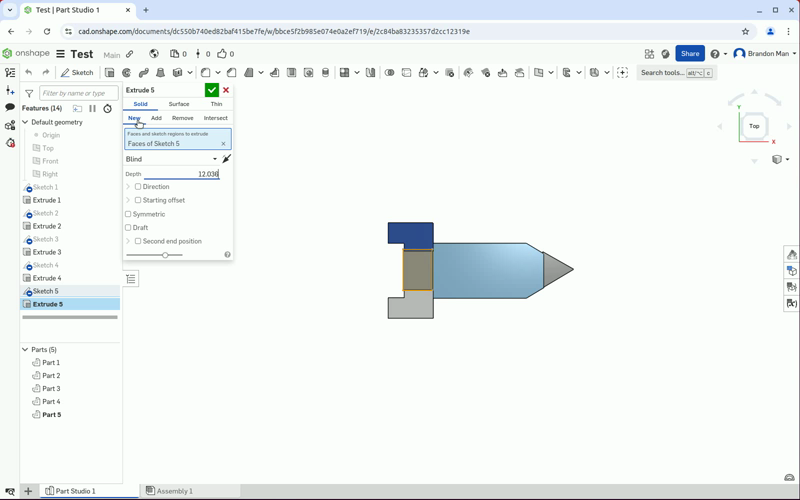
key(enter)
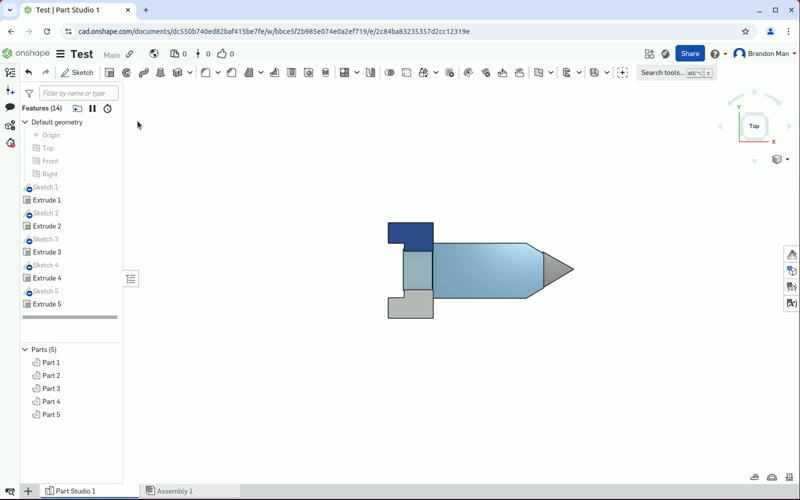
key(shift+h)
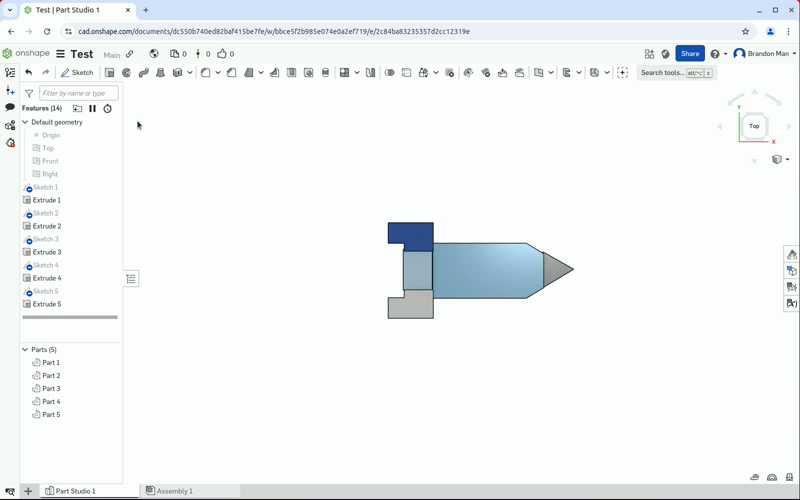
key(shift+h)
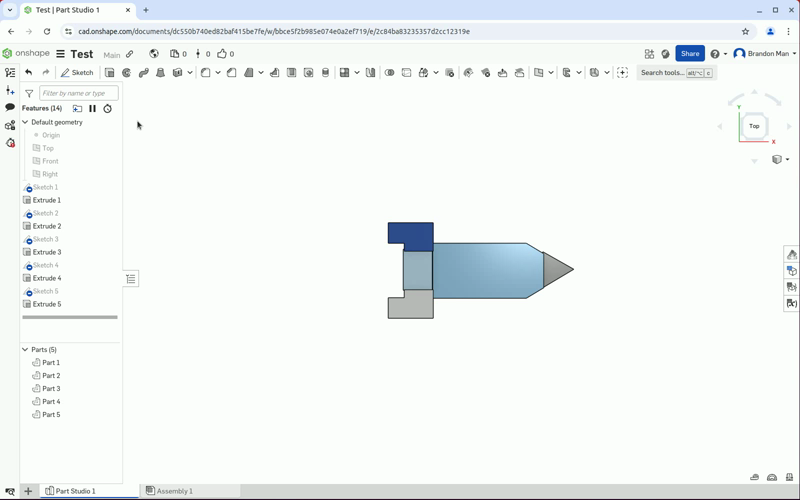
mouse_move(73, 189)
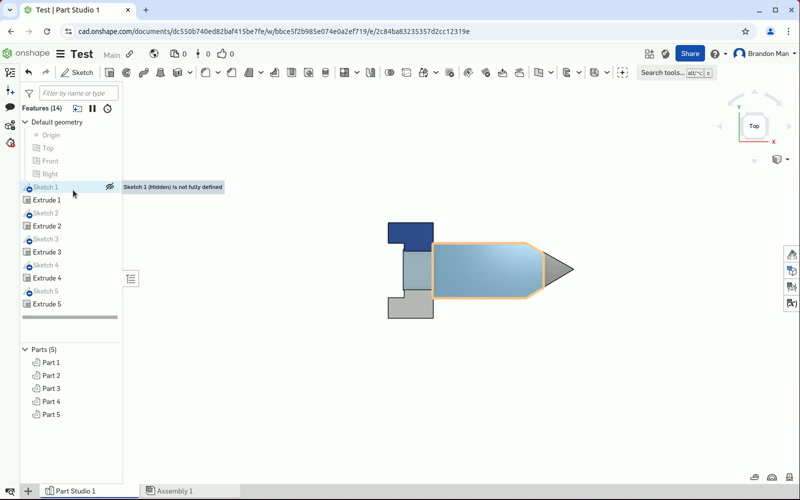
click(73, 189)
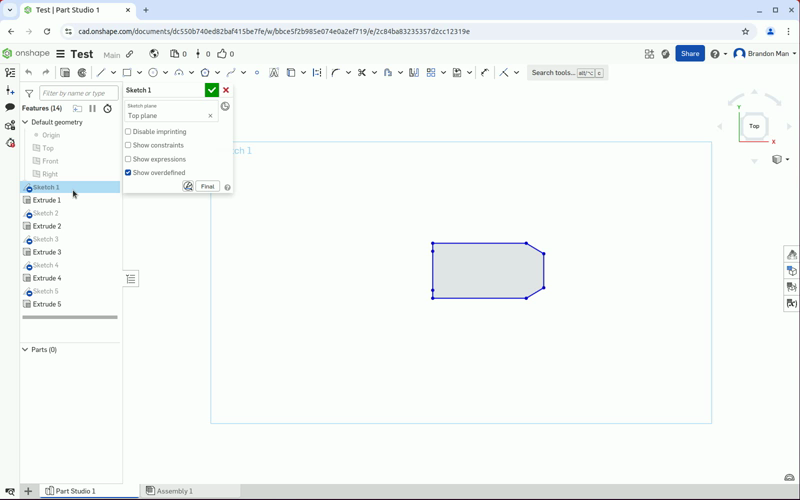
mouse_move(229, 92)
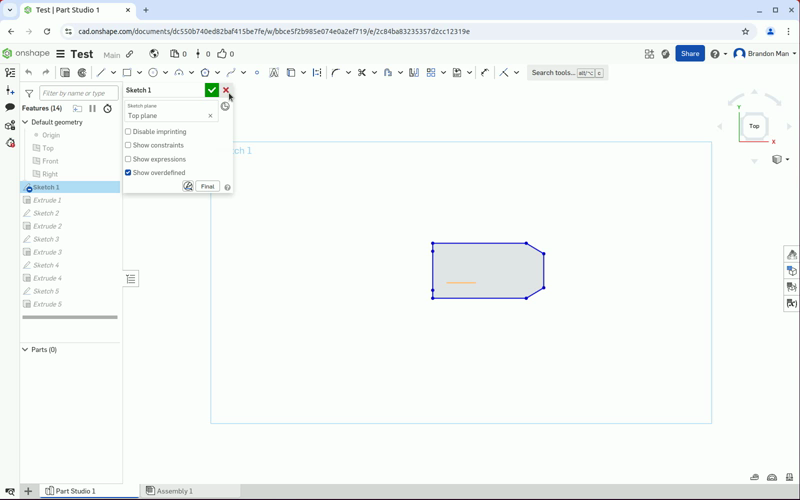
click(229, 92)
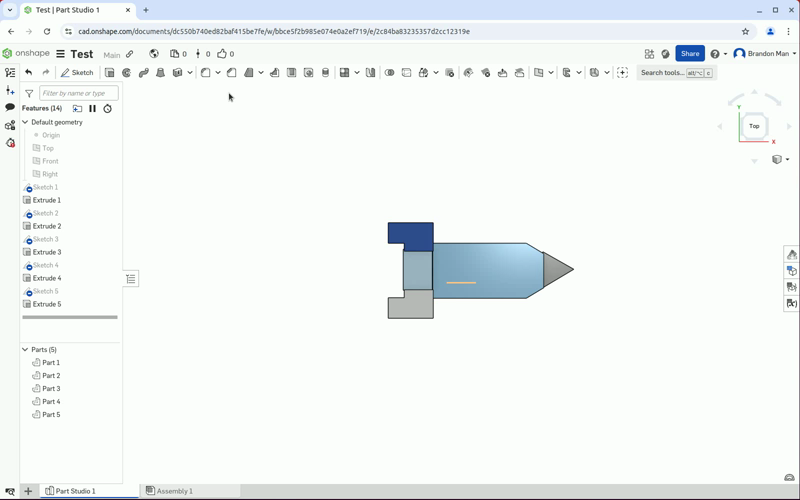
mouse_move(73, 352)
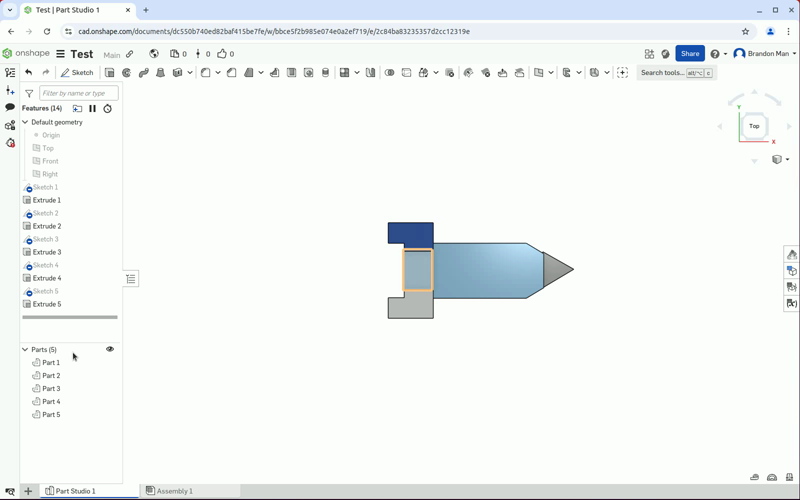
key(y)
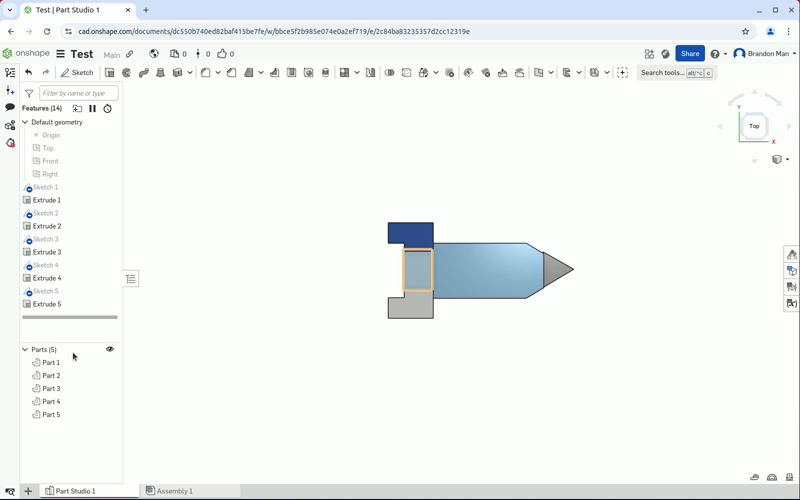
key(shift+p)
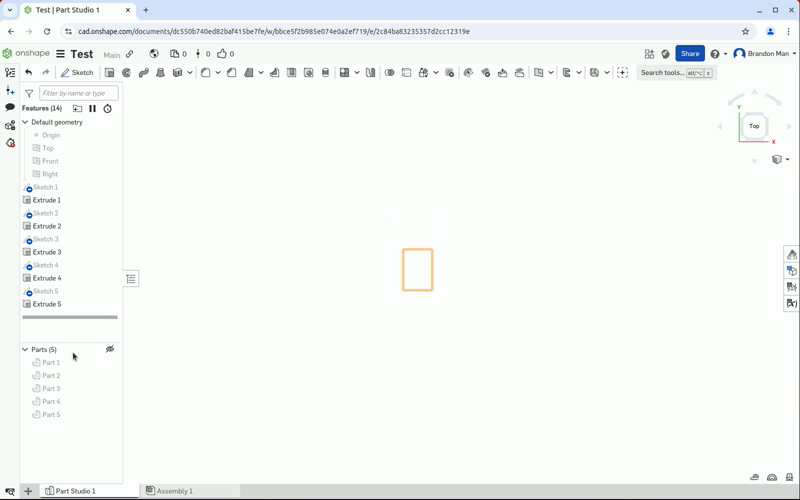
key(space)
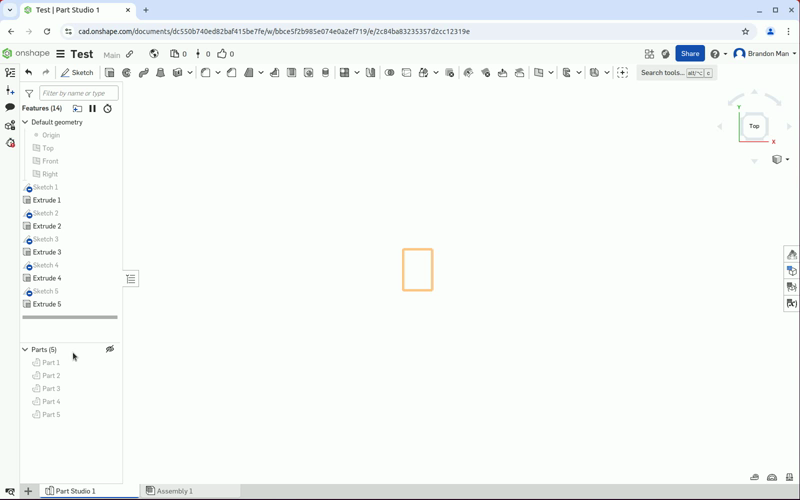
key_down(shift)
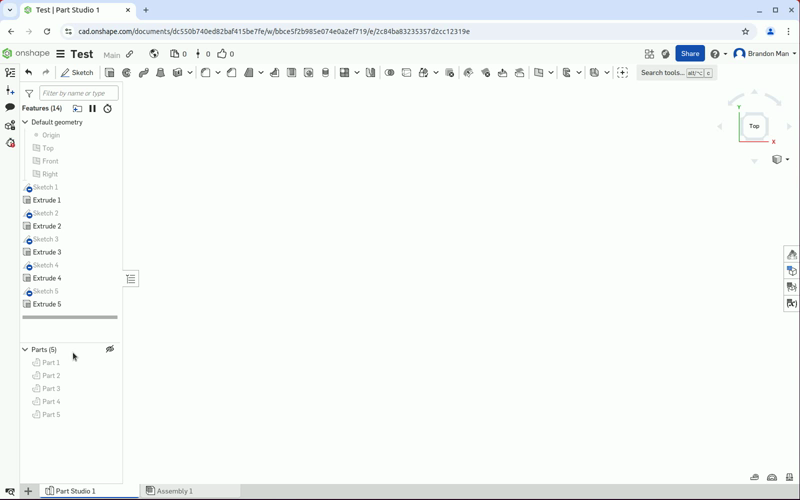
key(up)
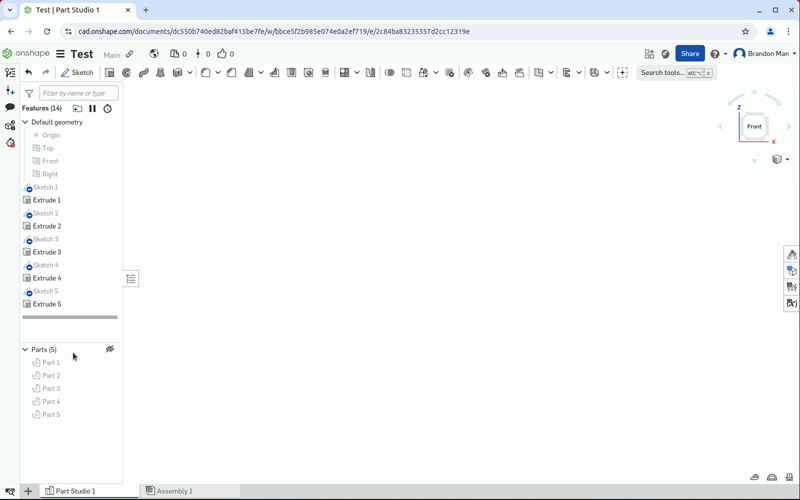
key_up(shift)
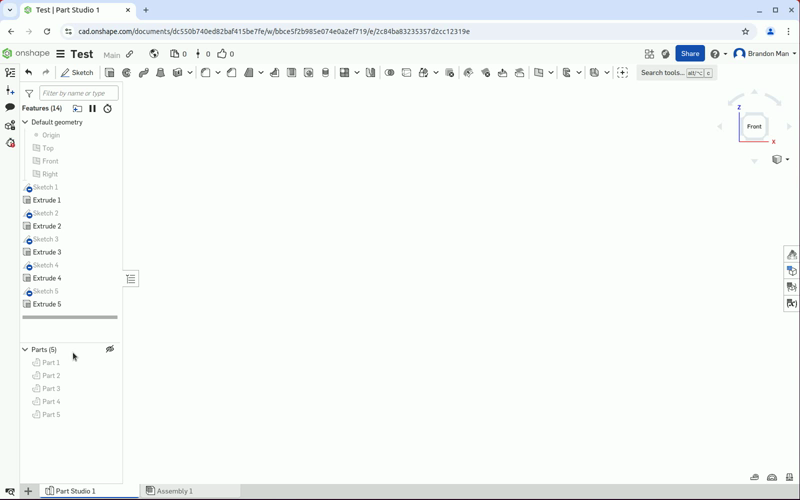
mouse_move(73, 352)
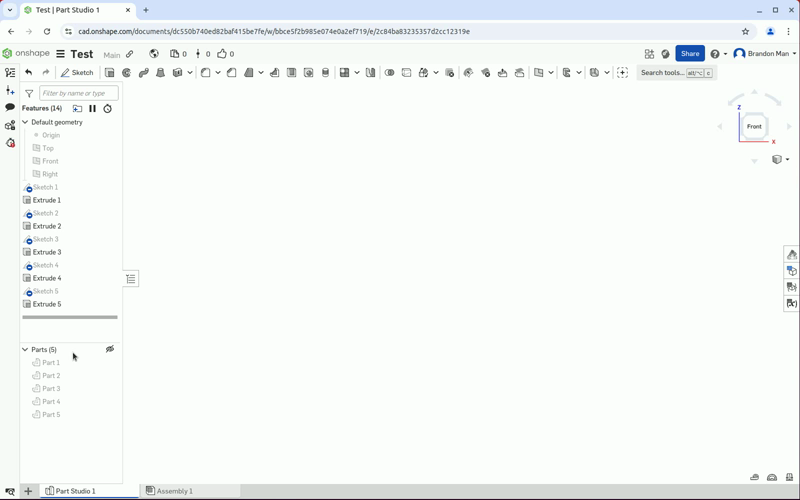
key(shift+y)
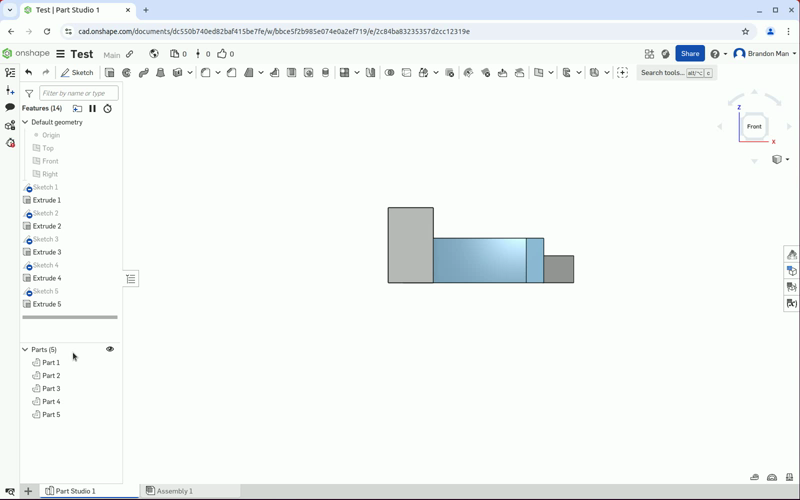
mouse_move(541, 75)
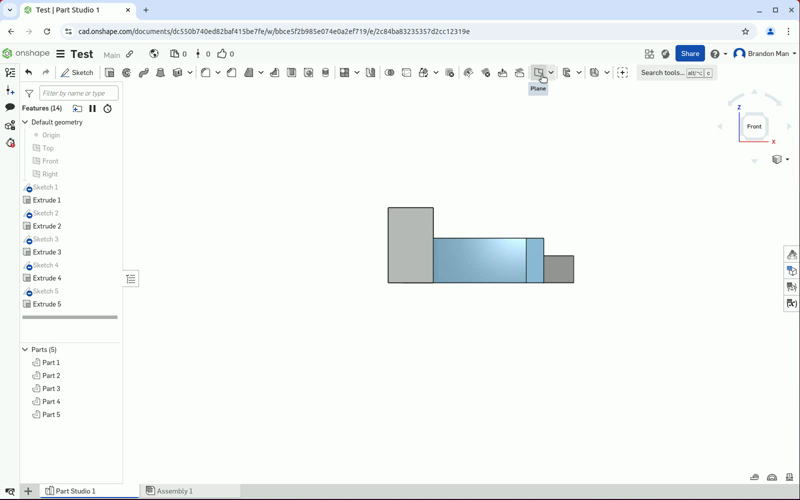
click(541, 75)
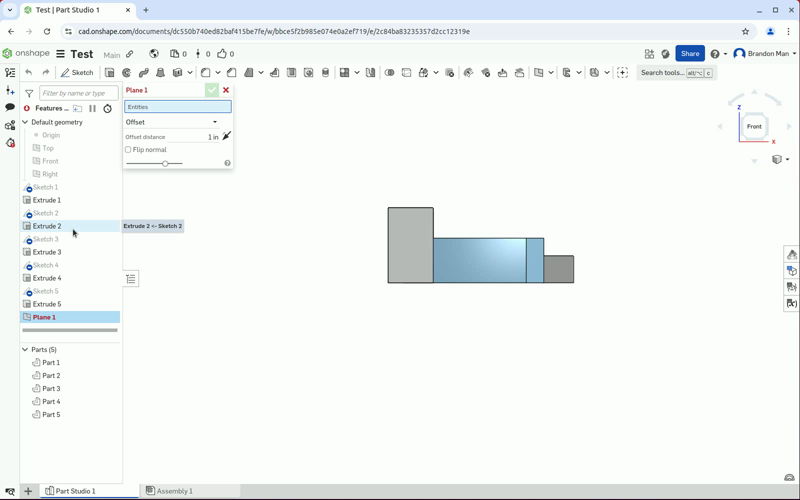
scroll(3)
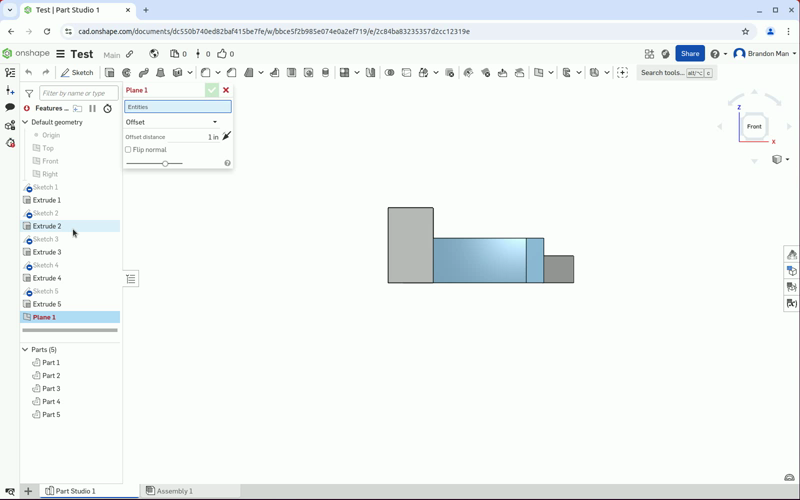
mouse_move(73, 163)
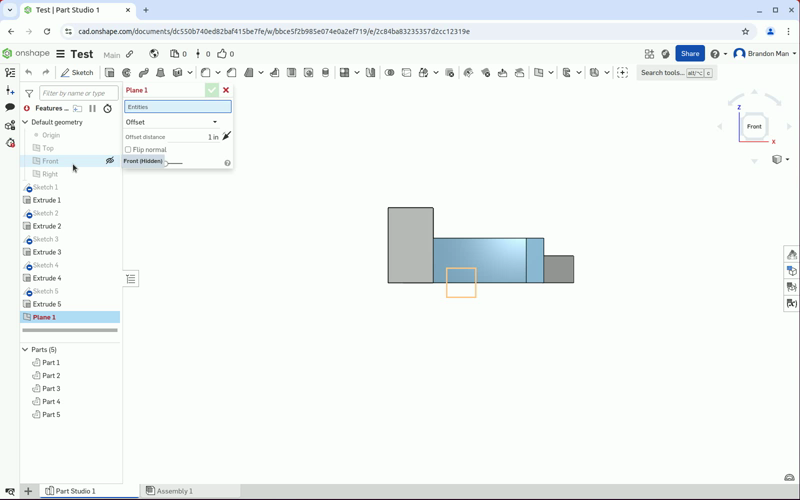
click(73, 163)
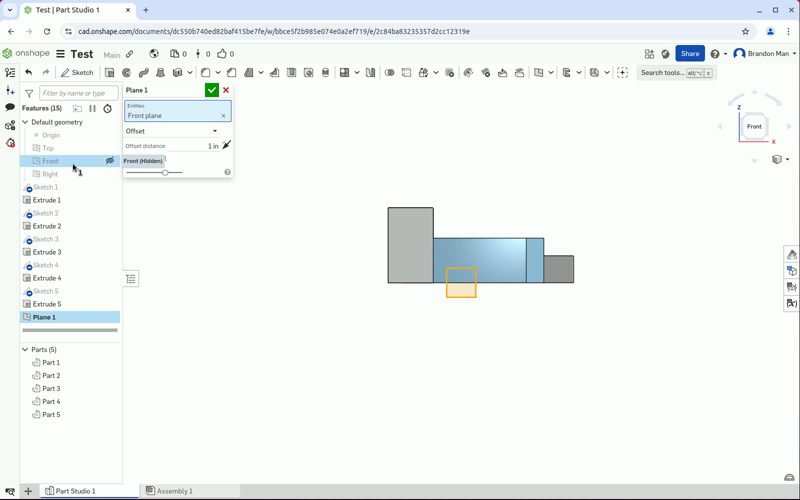
key(tab, 2)
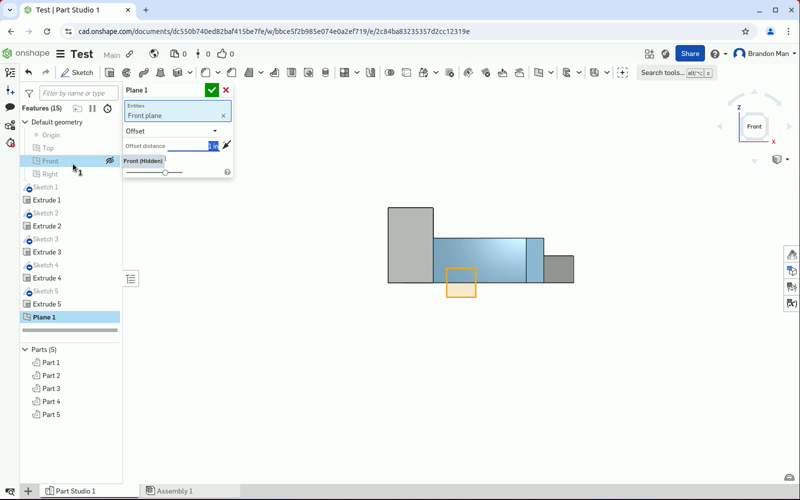
text(3.143)
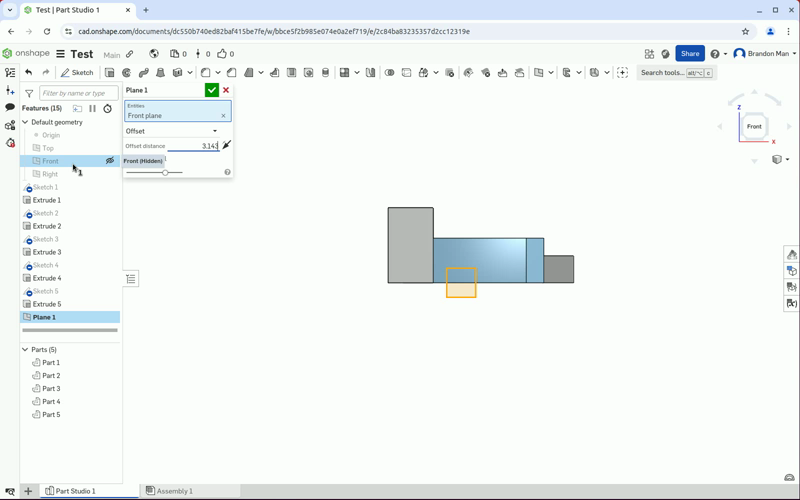
key(enter, 2)
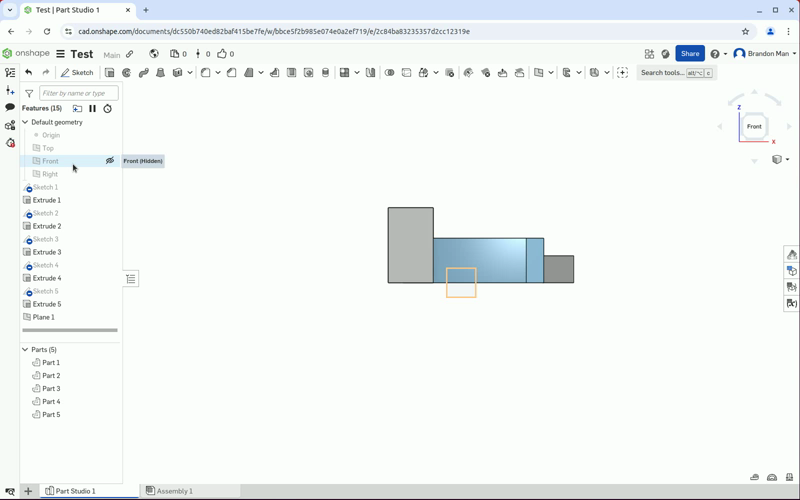
key(shift+s)
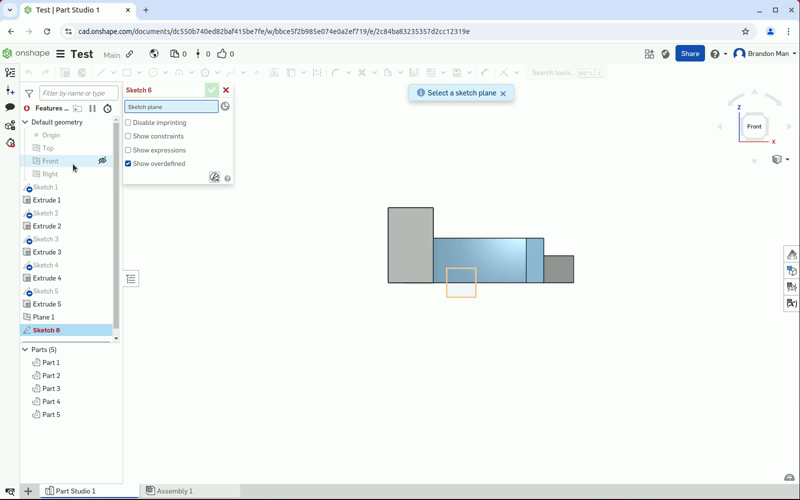
mouse_move(69, 319)
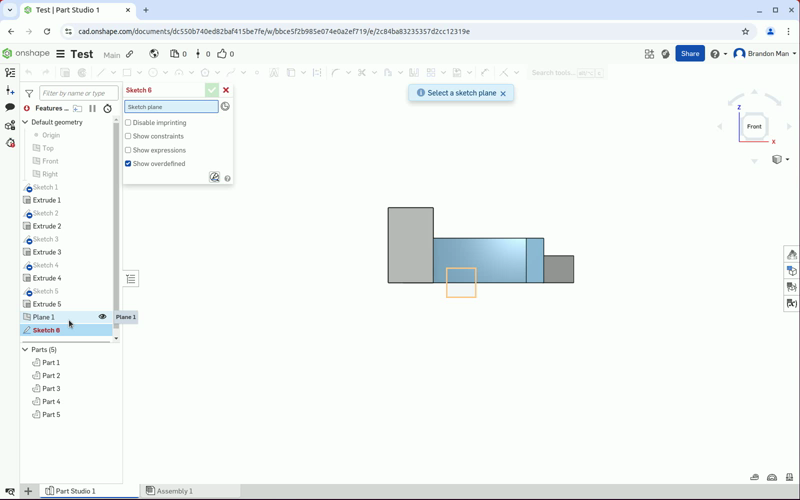
click(69, 319)
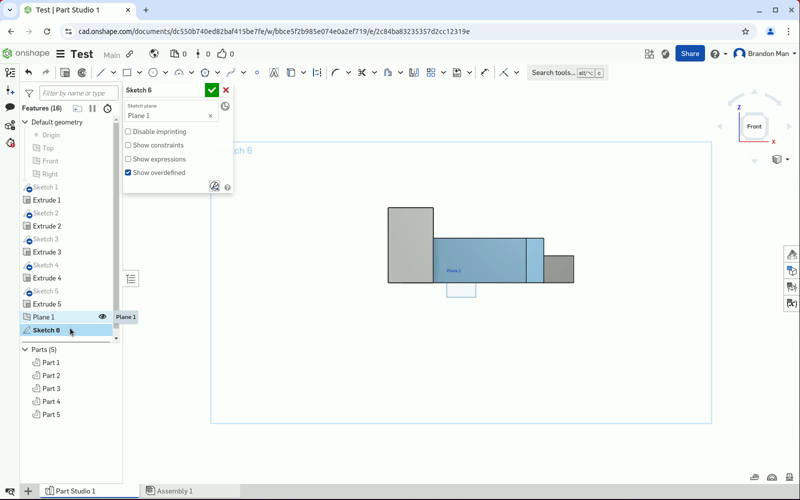
mouse_move(73, 352)
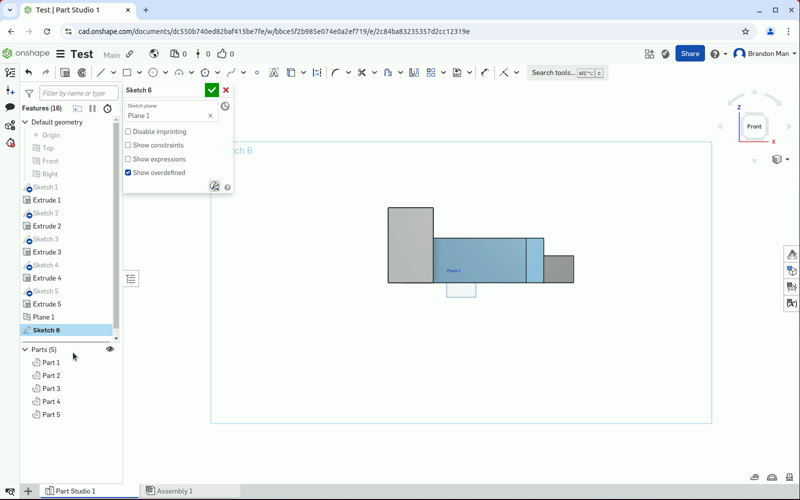
key(y)
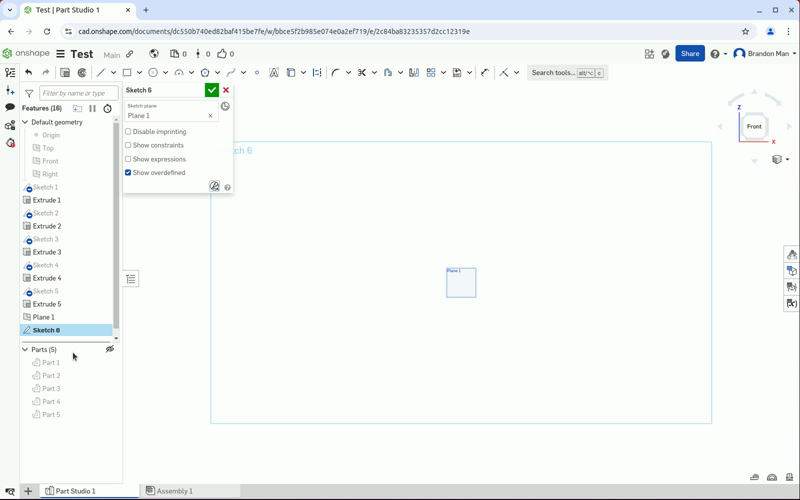
key(c)
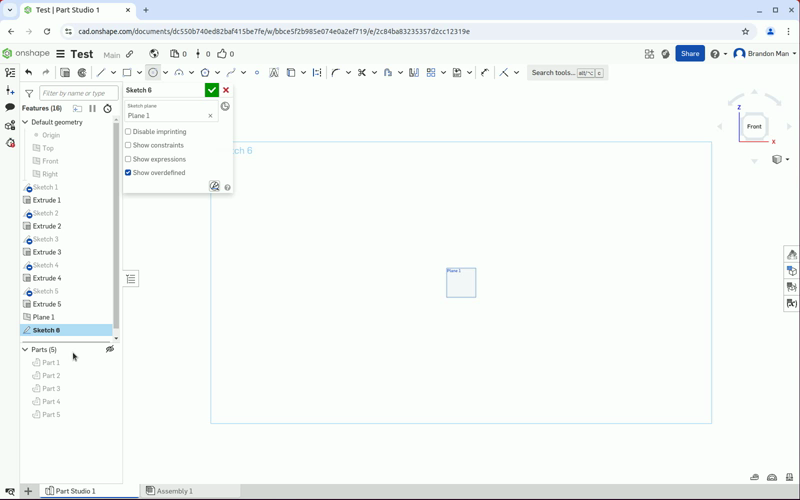
key_down(shift)
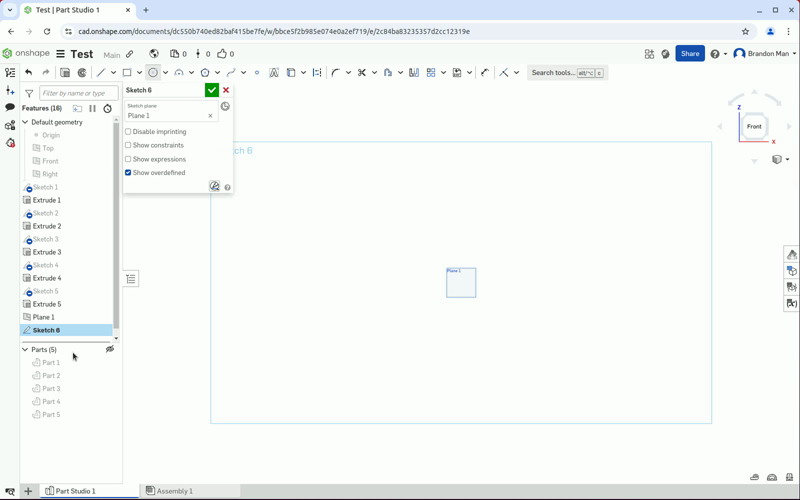
mouse_move(487, 260)
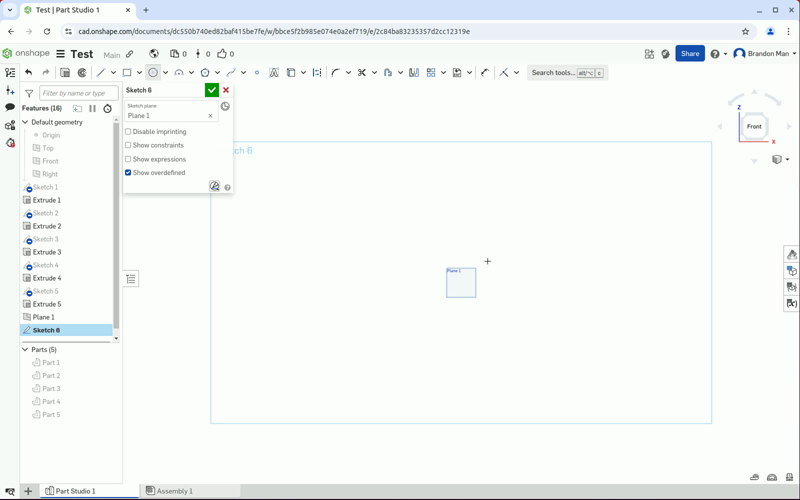
click(487, 260)
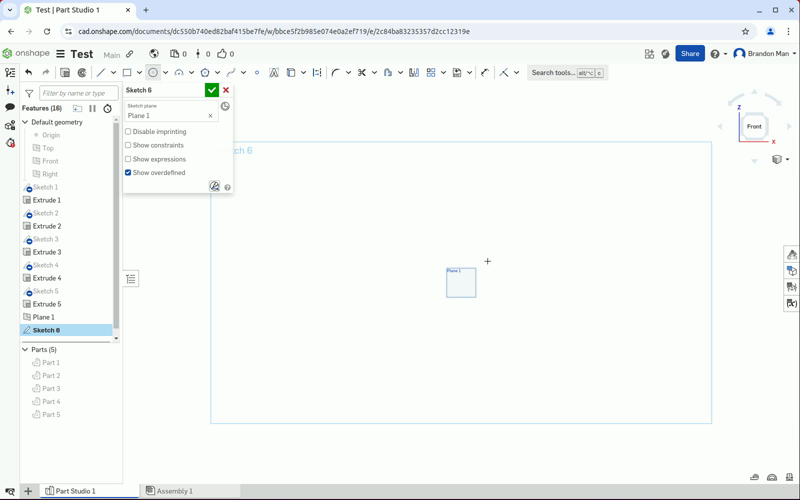
key_up(shift)
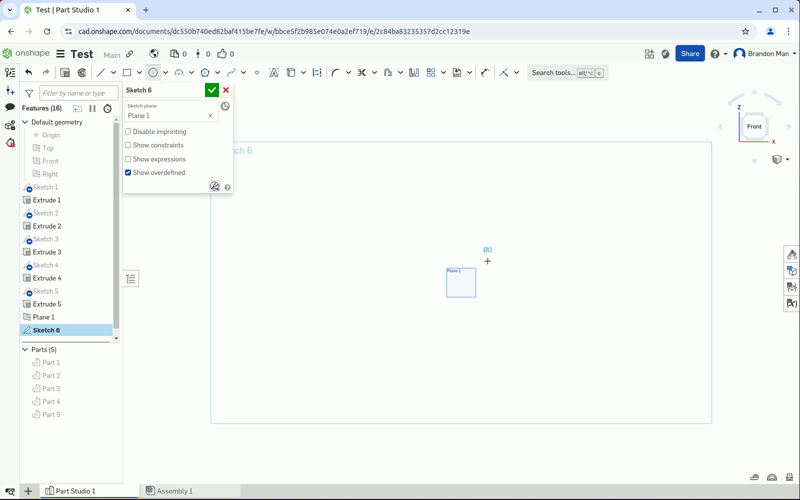
mouse_move(498, 260)
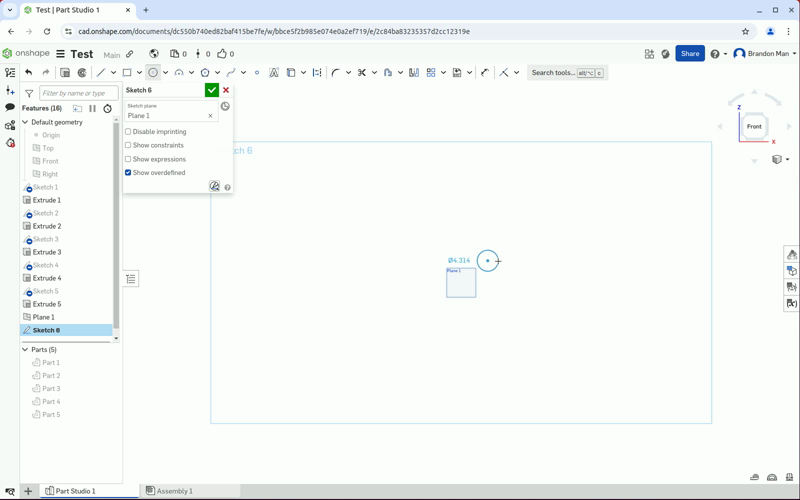
click(498, 260)
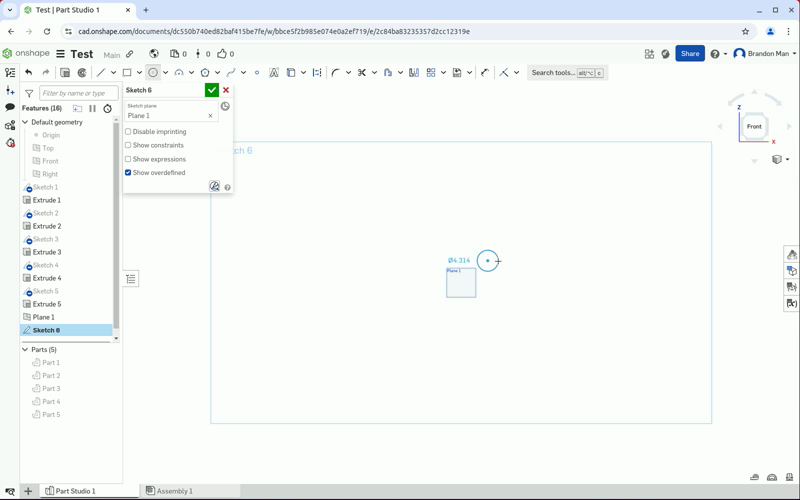
key(esc)
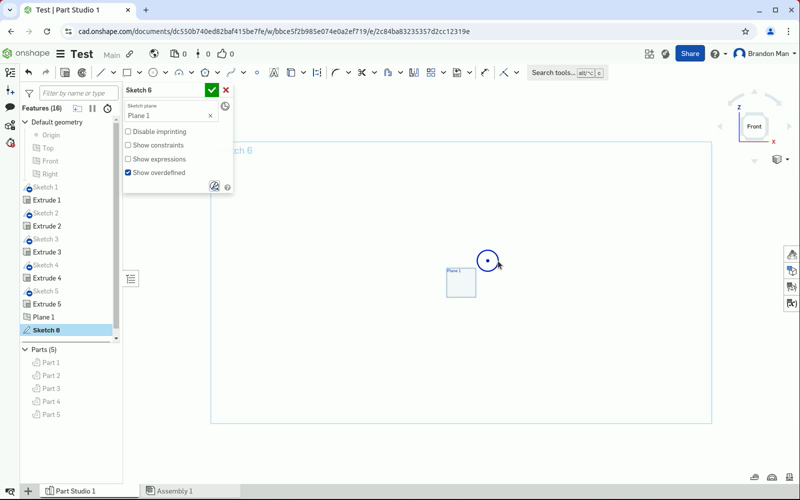
mouse_move(486, 252)
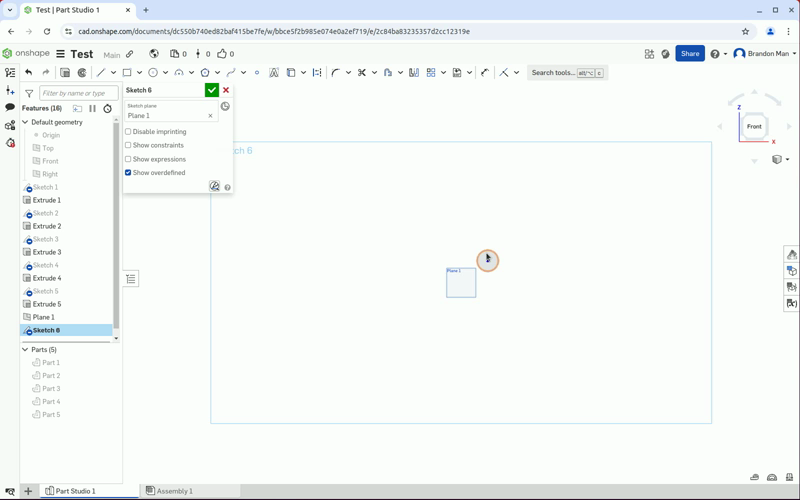
scroll(6)
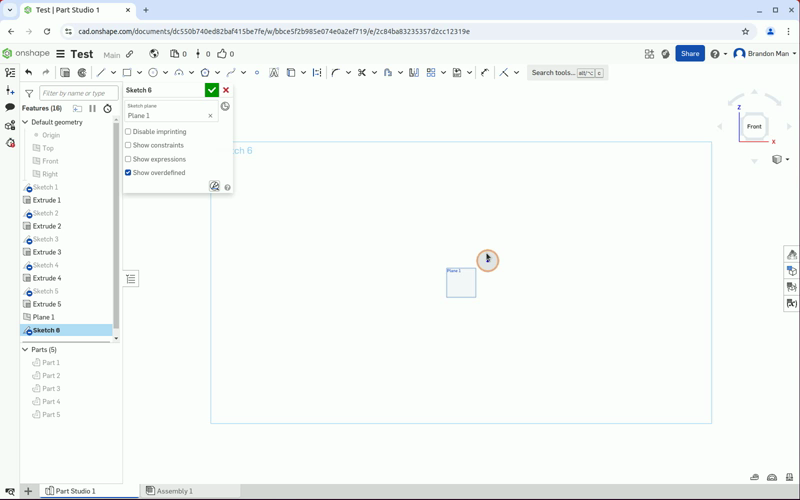
scroll(6)
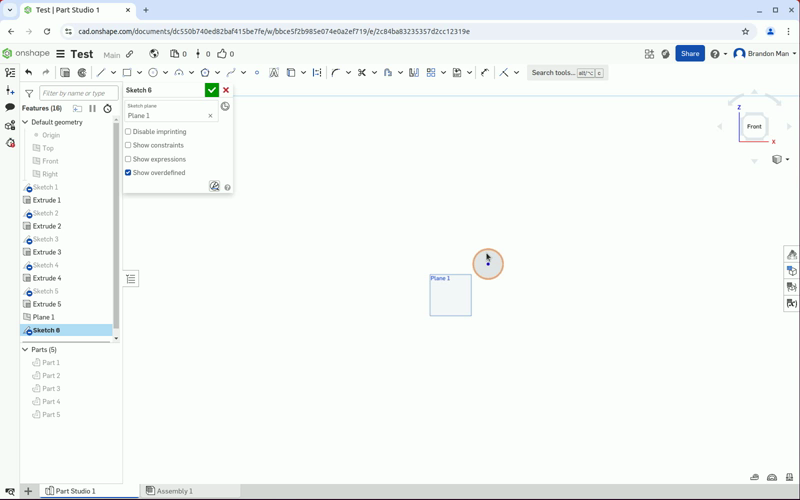
scroll(6)
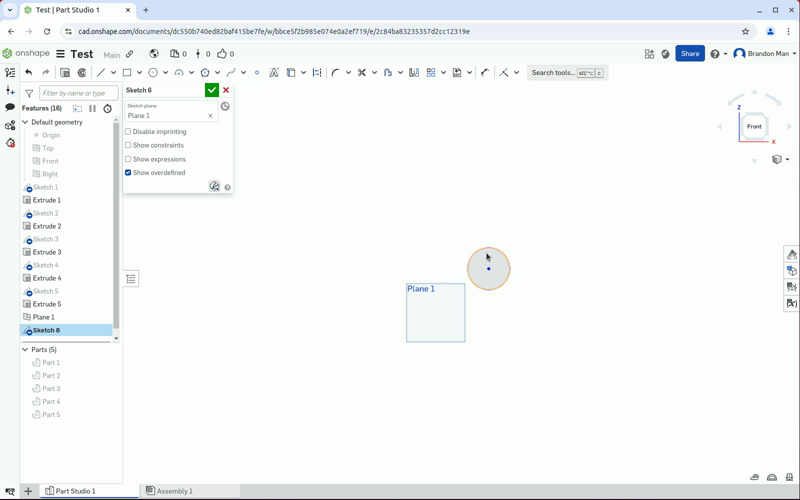
scroll(6)
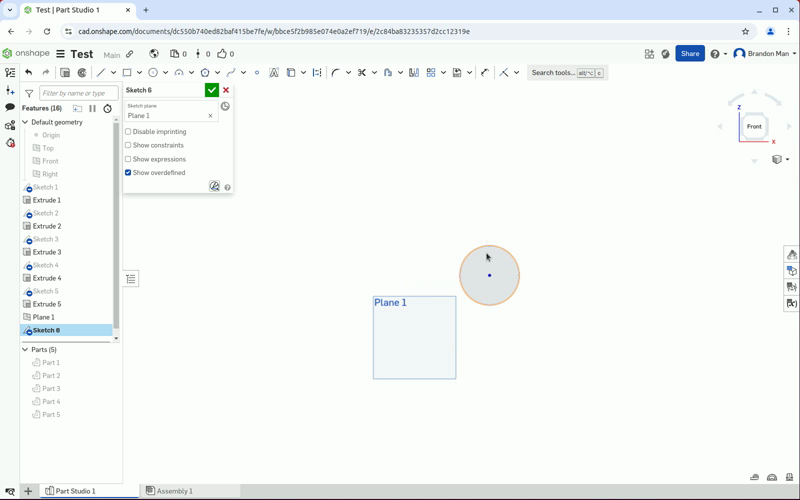
scroll(6)
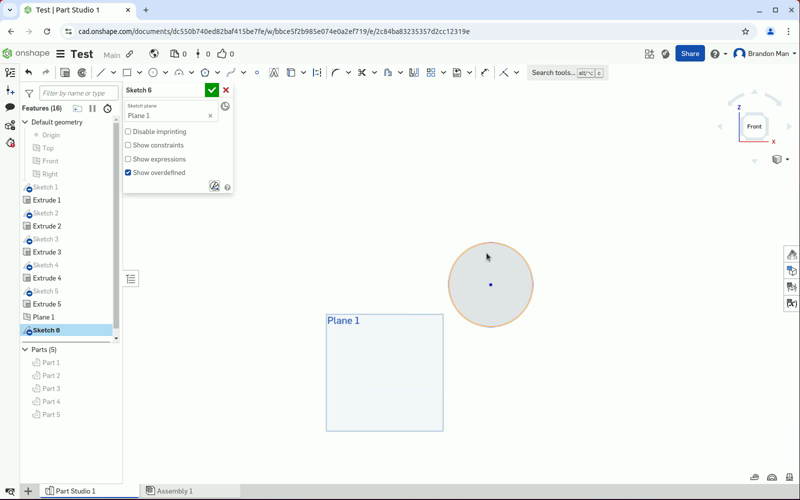
scroll(6)
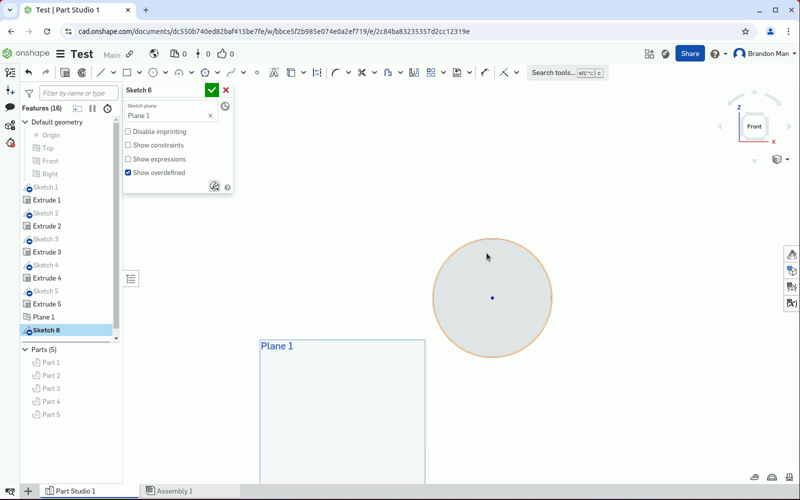
scroll(6)
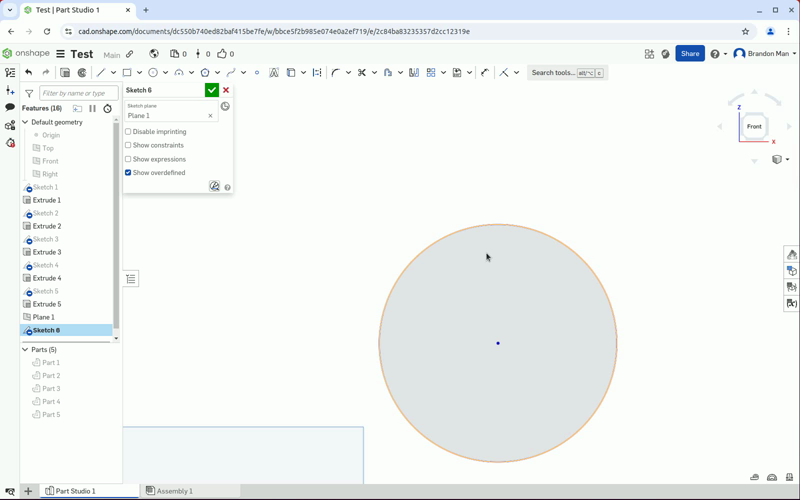
click(486, 252)
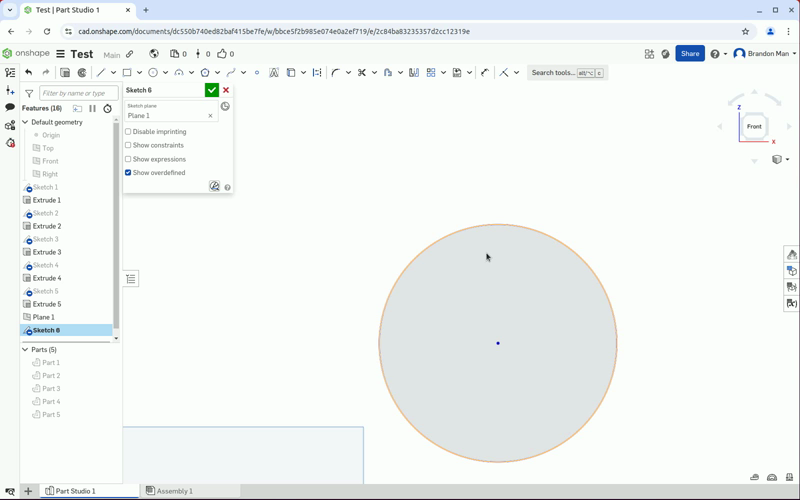
scroll(-6)
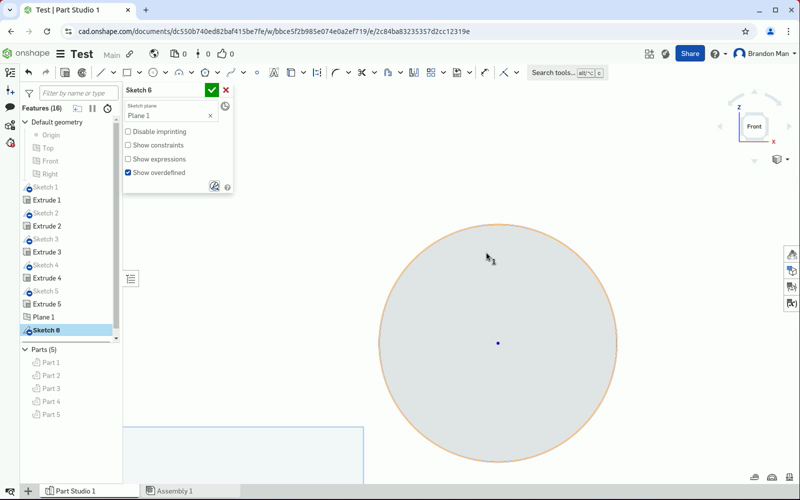
scroll(-6)
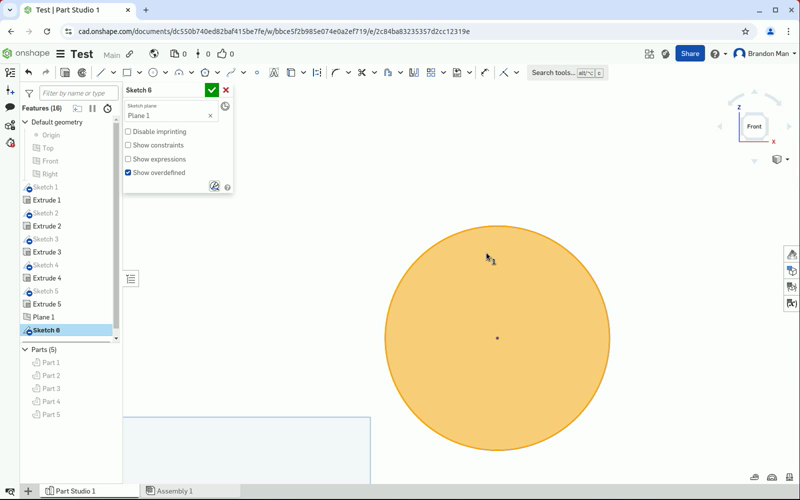
scroll(-6)
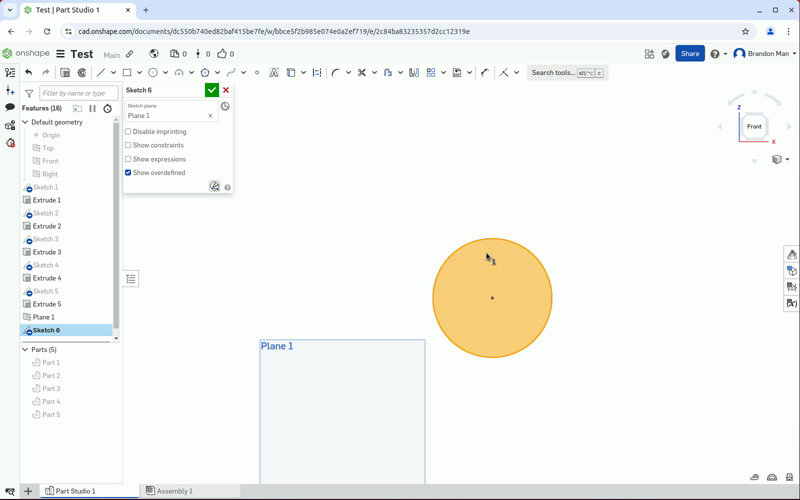
scroll(-6)
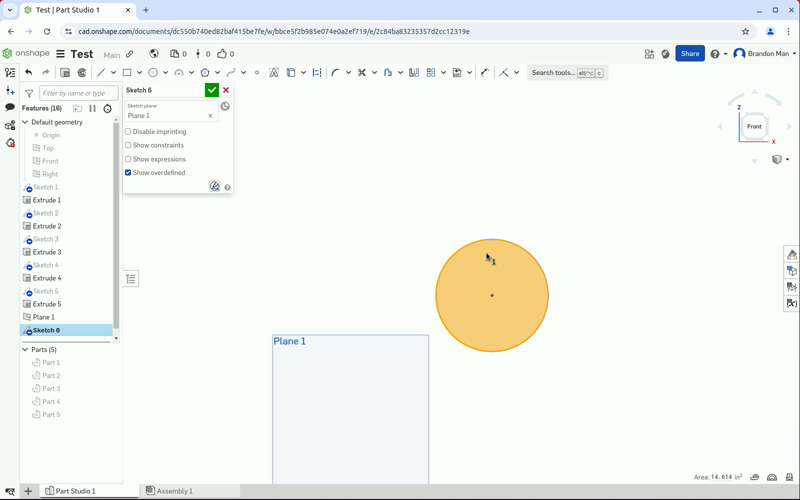
scroll(-6)
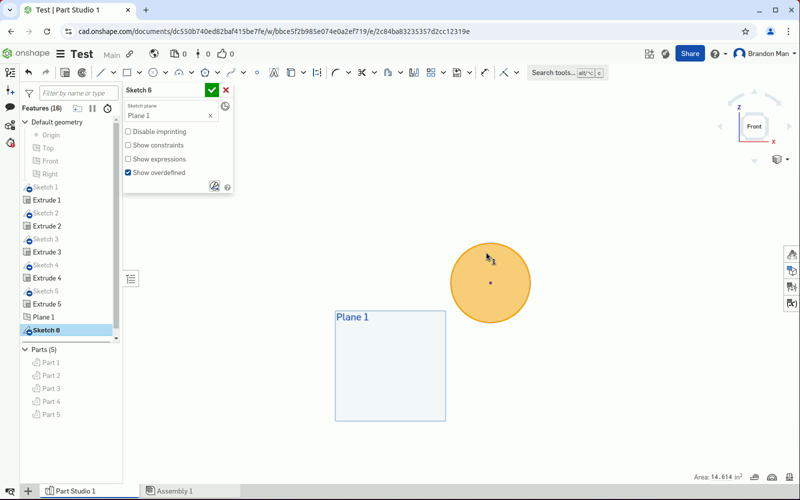
scroll(-6)
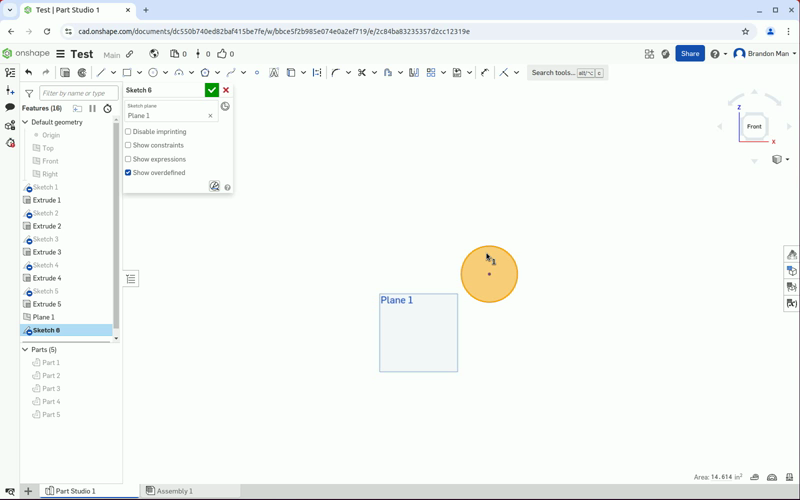
scroll(-6)
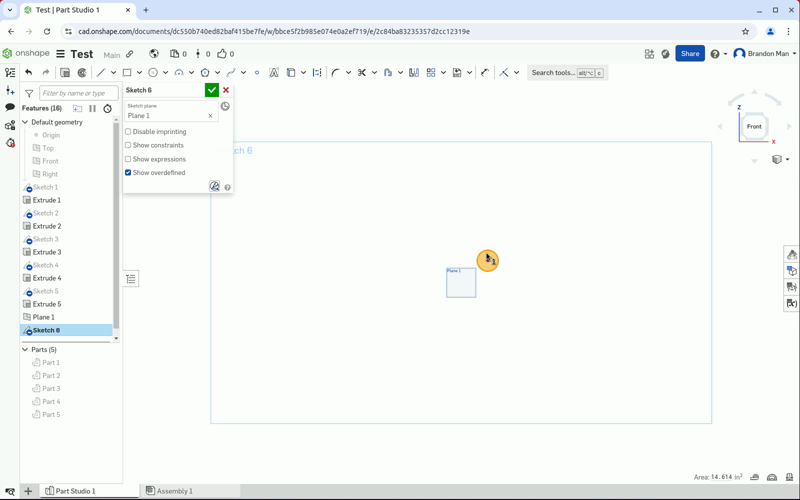
mouse_move(73, 352)
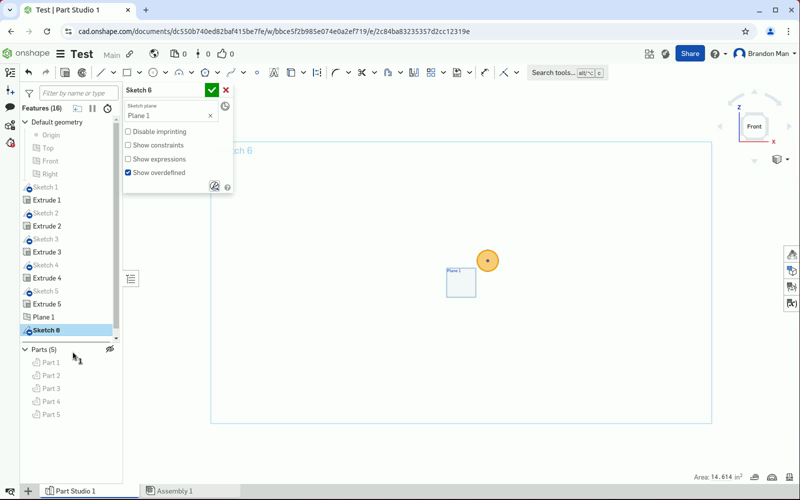
key(shift+y)
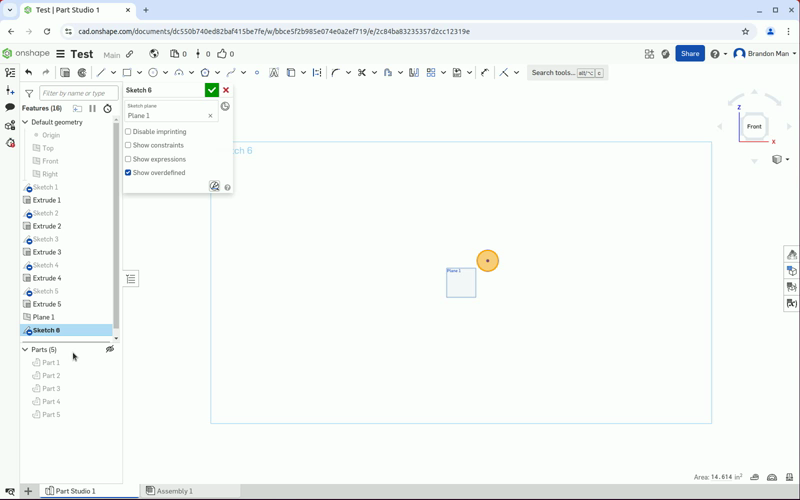
key(shift+e)
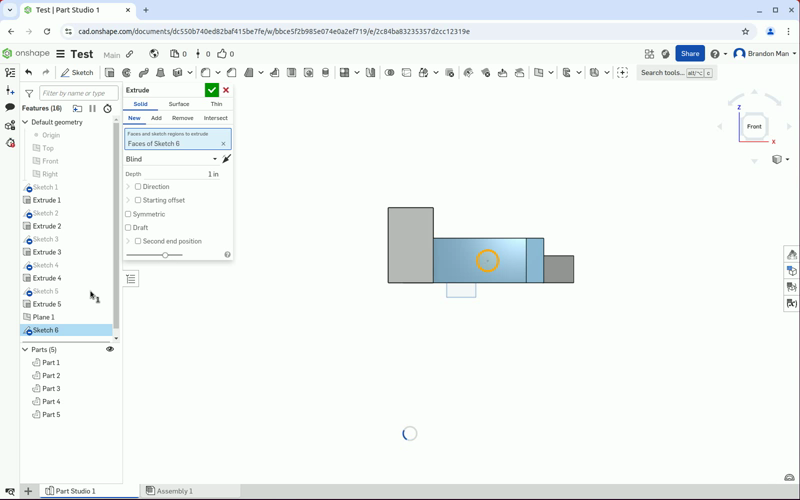
mouse_move(143, 106)
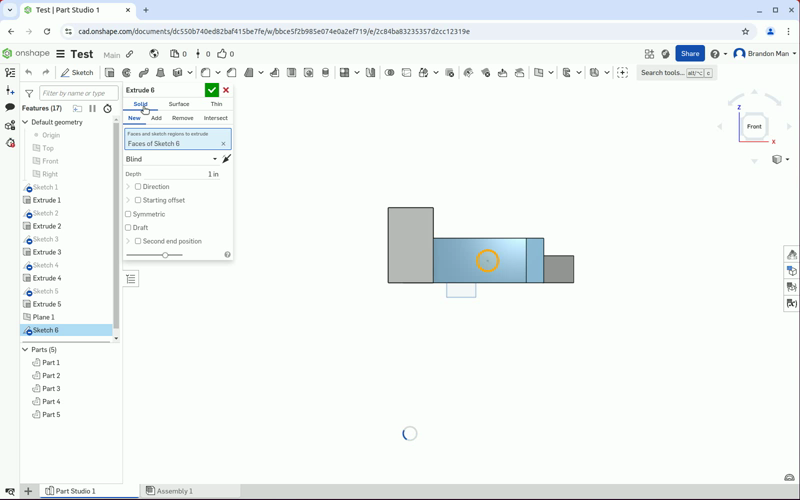
click(143, 106)
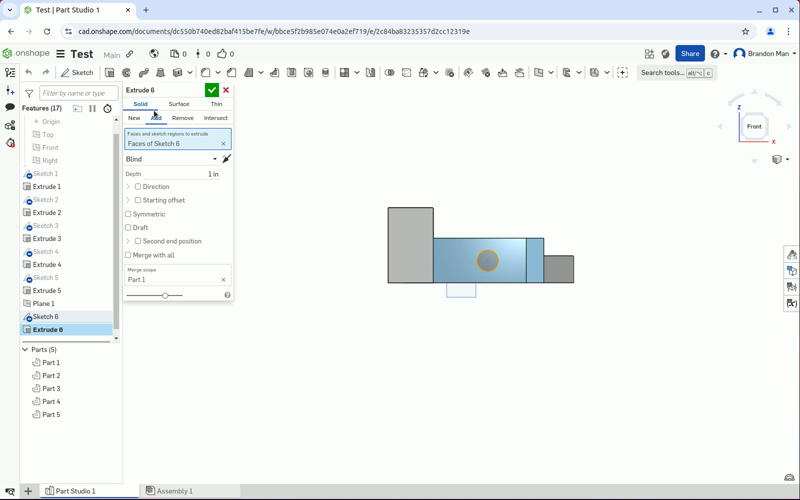
mouse_move(186, 120)
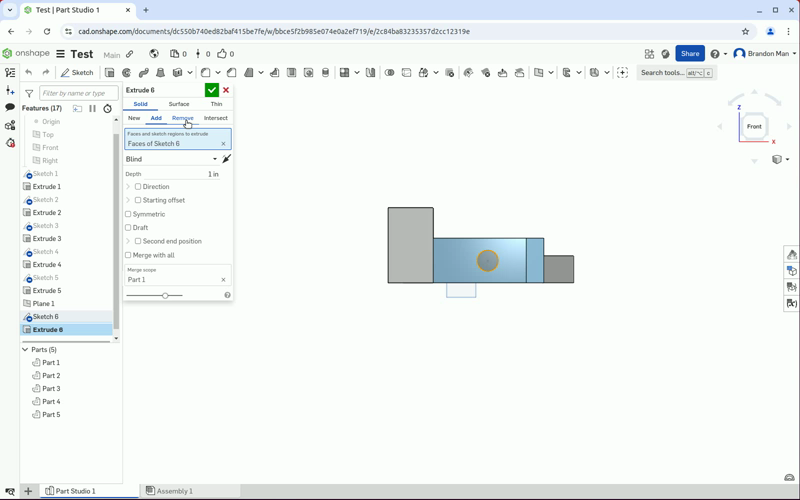
click(186, 120)
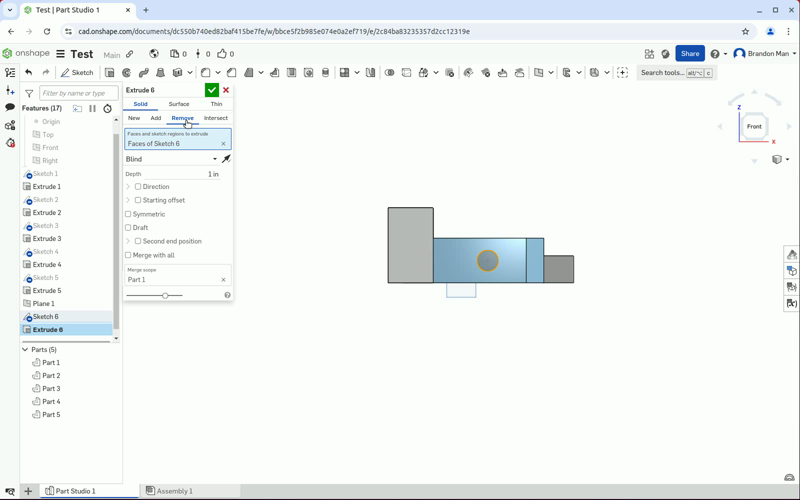
key(tab, 4)
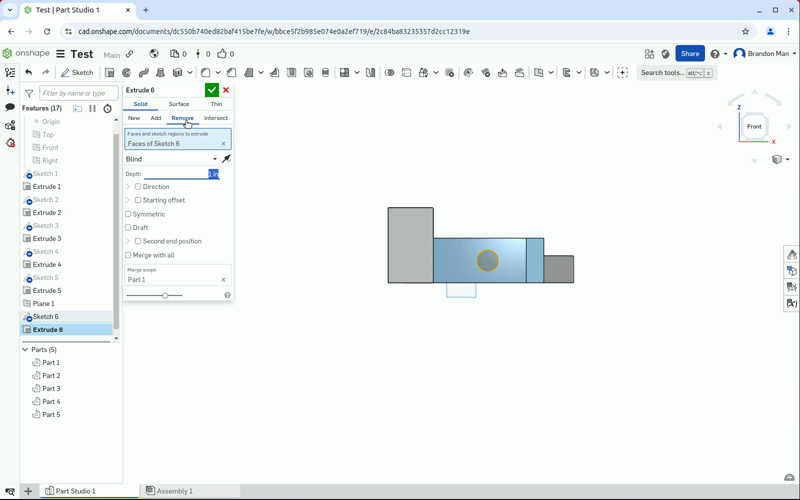
text(17.09)
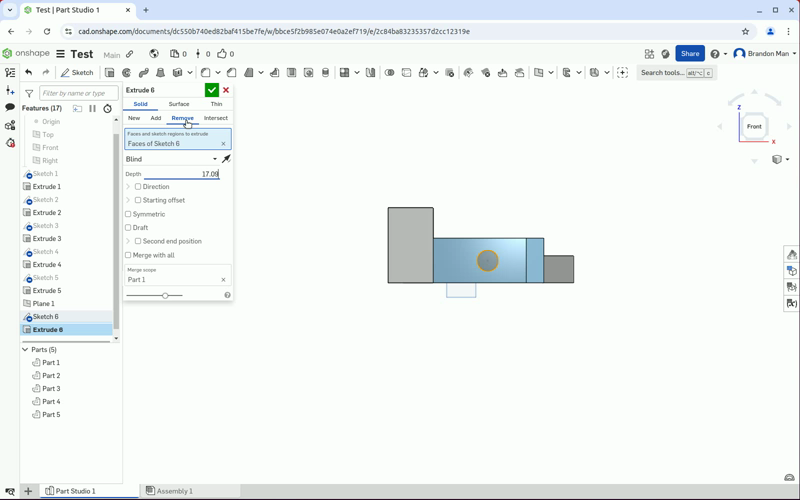
key(tab, 6)
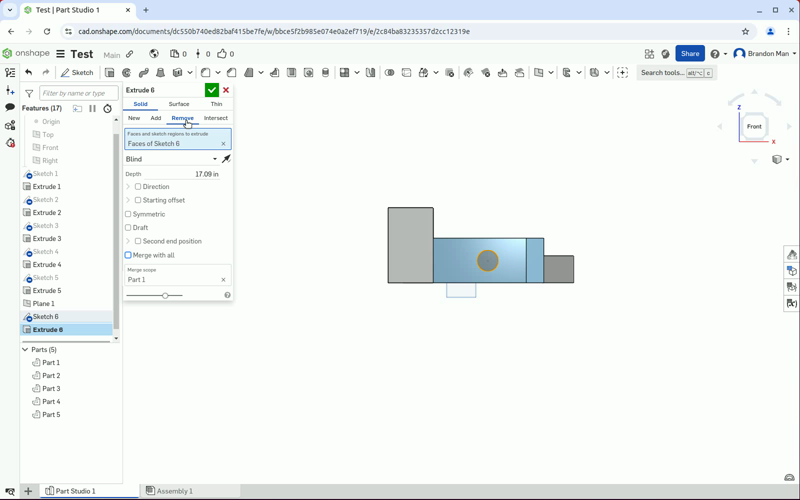
key(space)
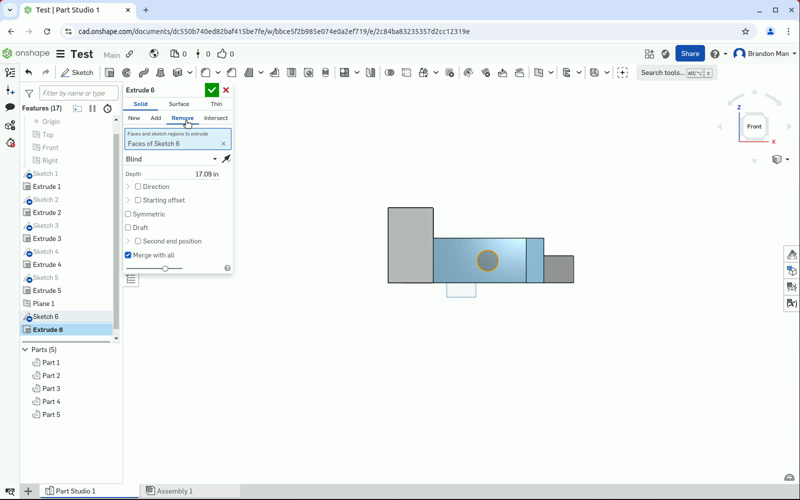
key(enter)
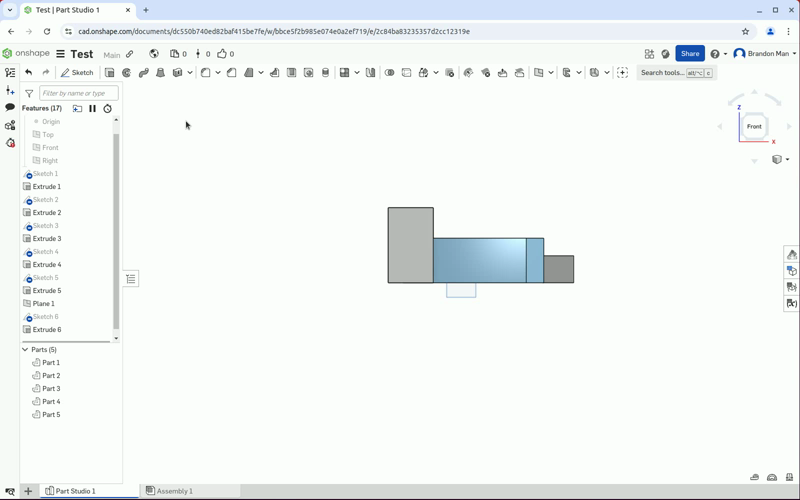
key(shift+h)
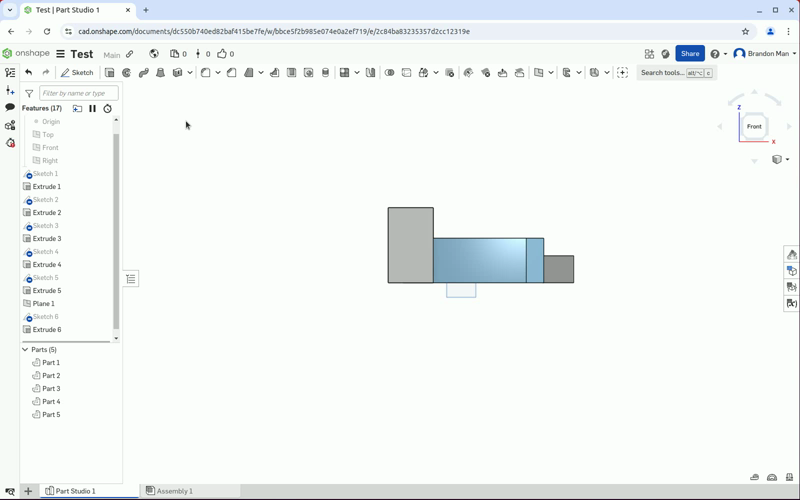
key(shift+h)
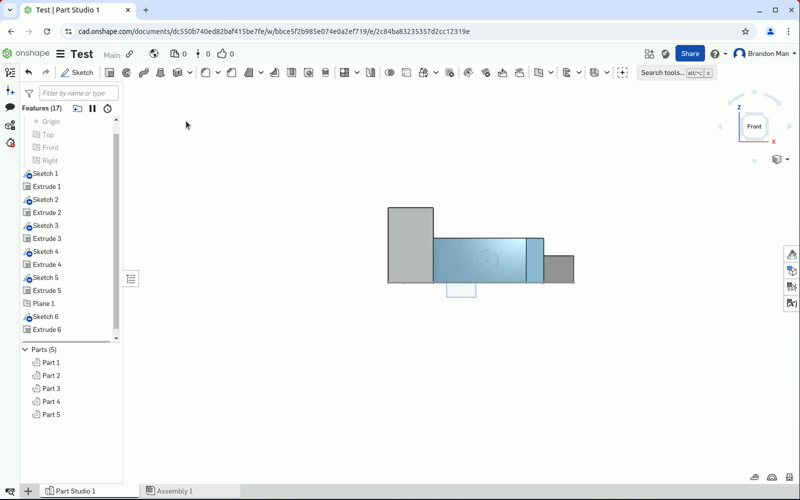
key(shift+7)
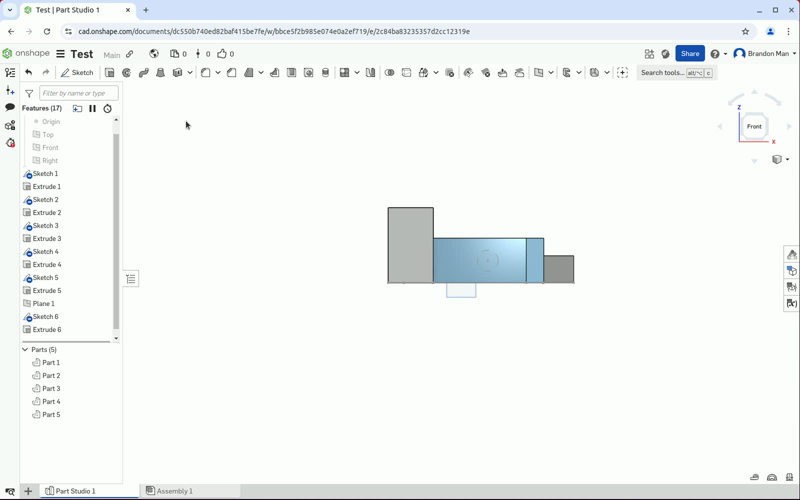
key(left, 2)
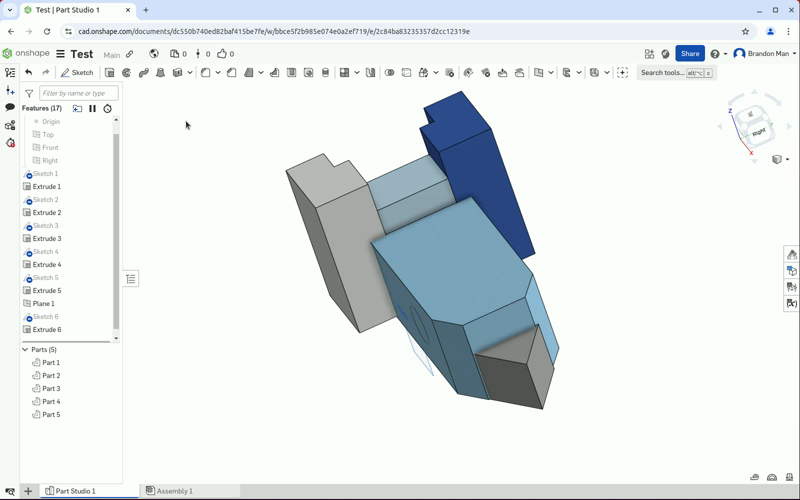
key(down, 2)
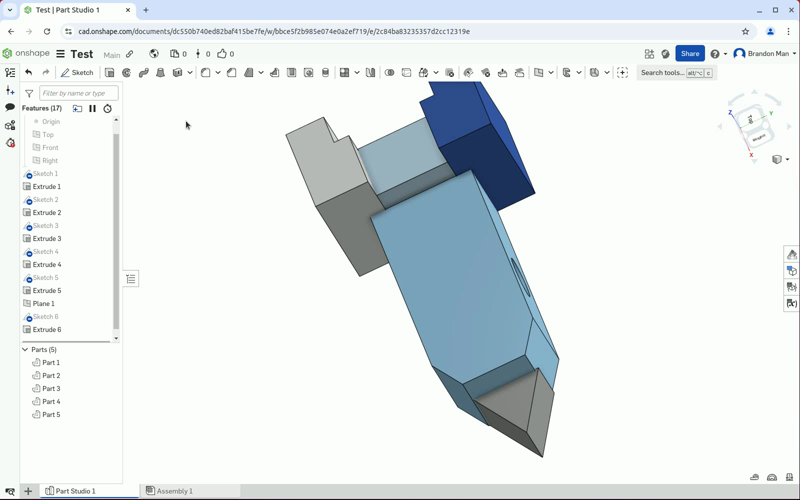
key(up, 2)
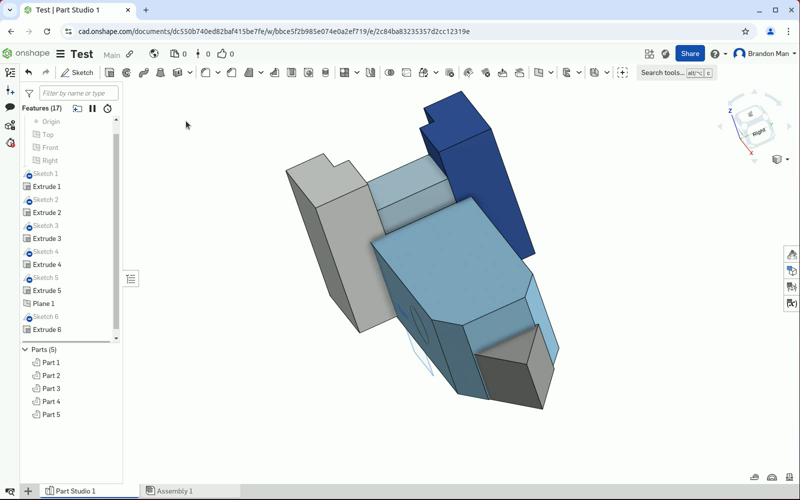
key(right, 2)
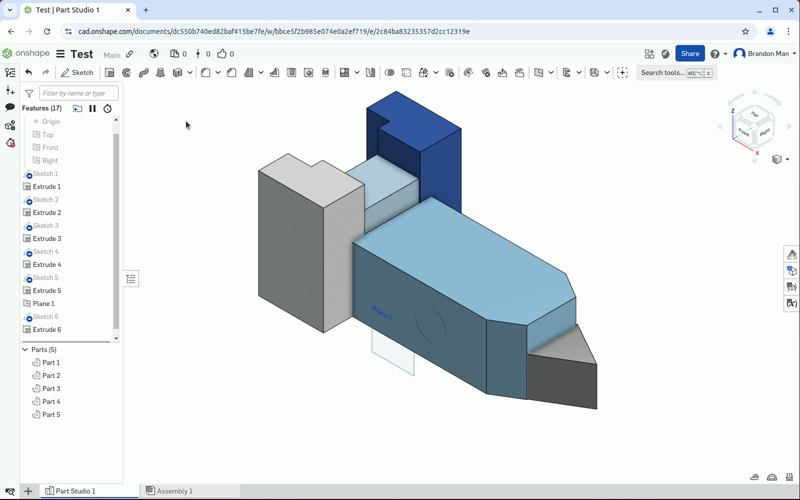
mouse_move(69, 176)
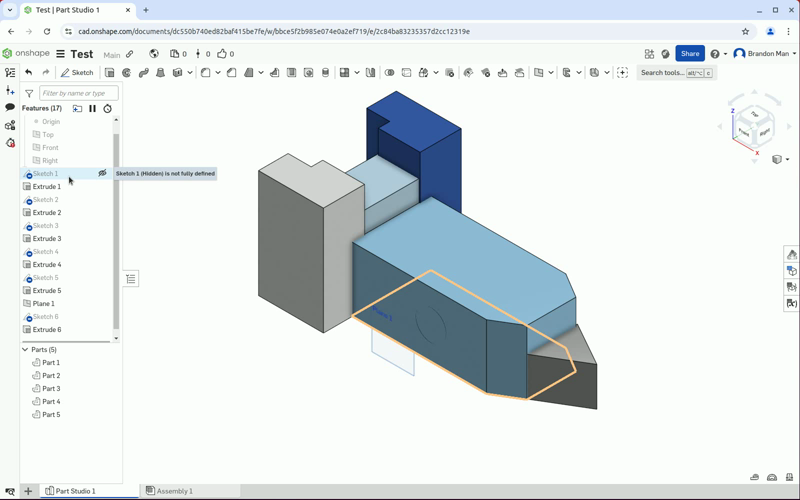
click(69, 176)